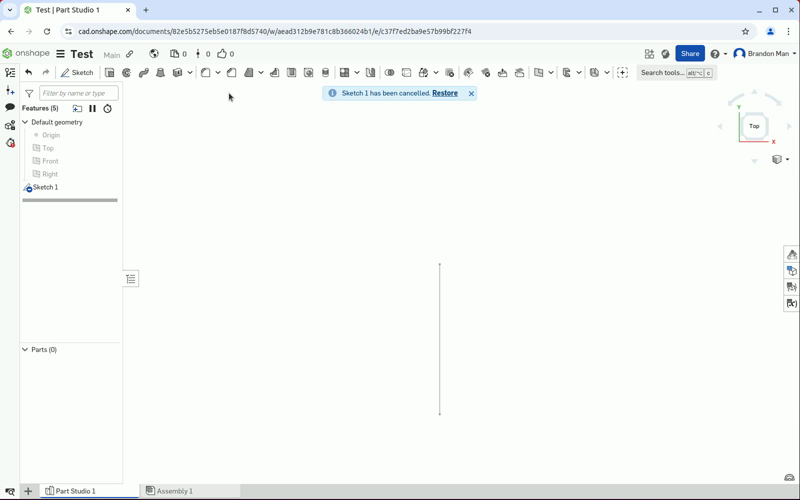
key(shift+h)
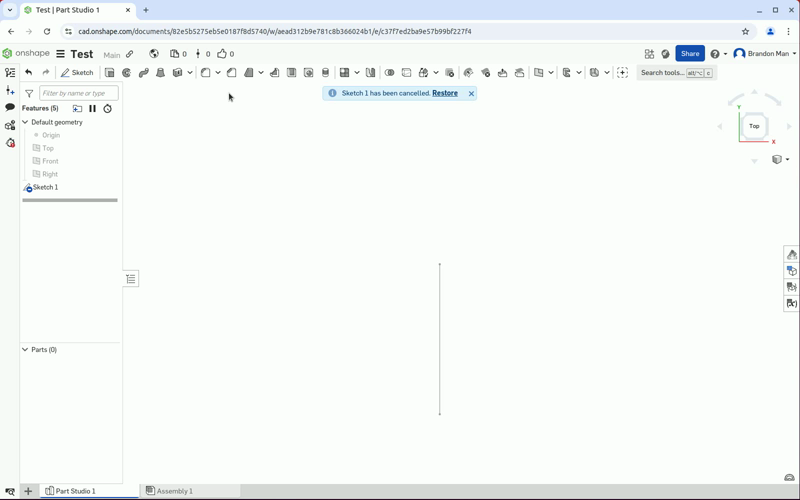
key(shift+s)
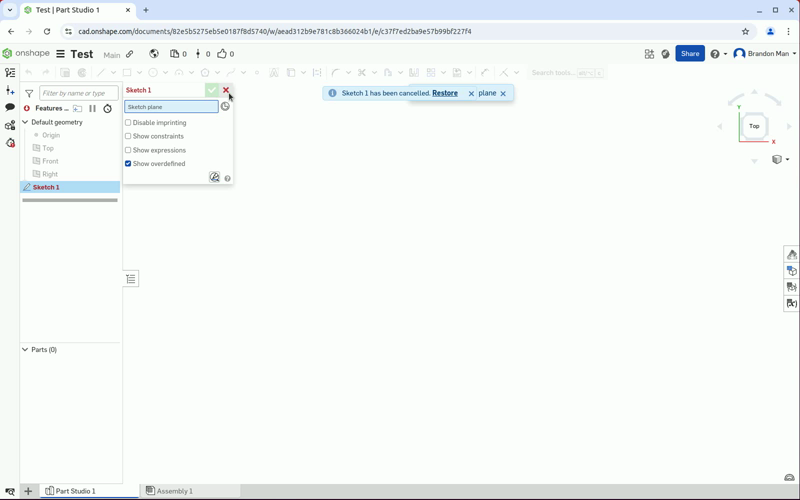
mouse_move(73, 150)
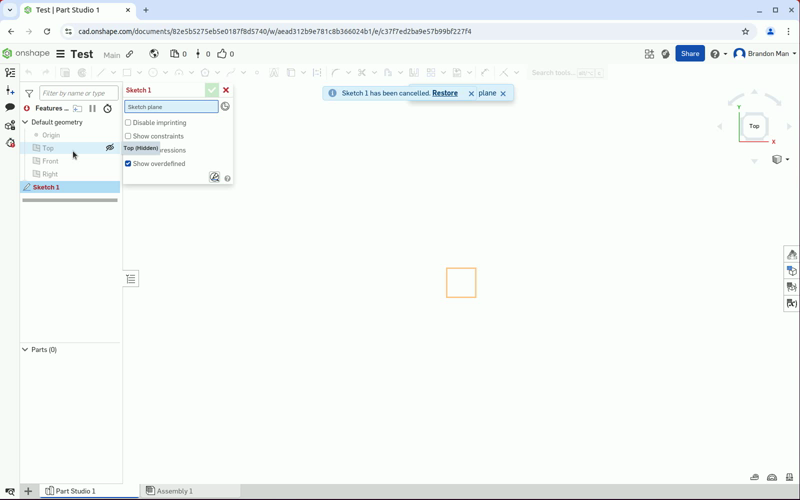
click(73, 150)
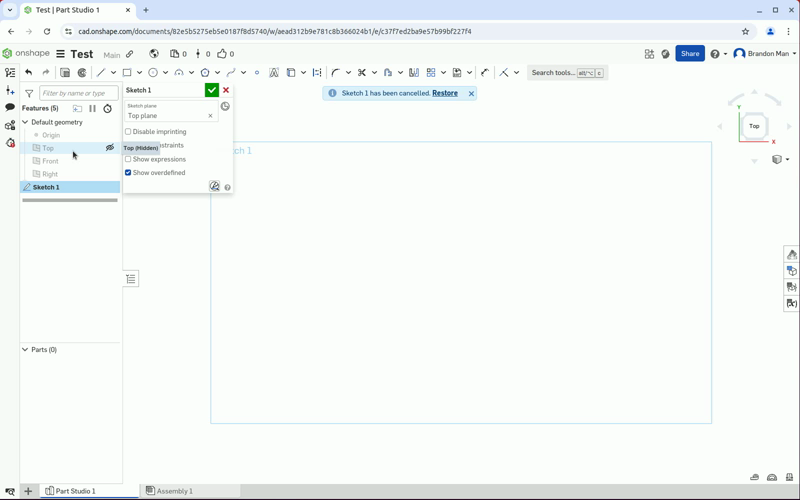
mouse_move(73, 352)
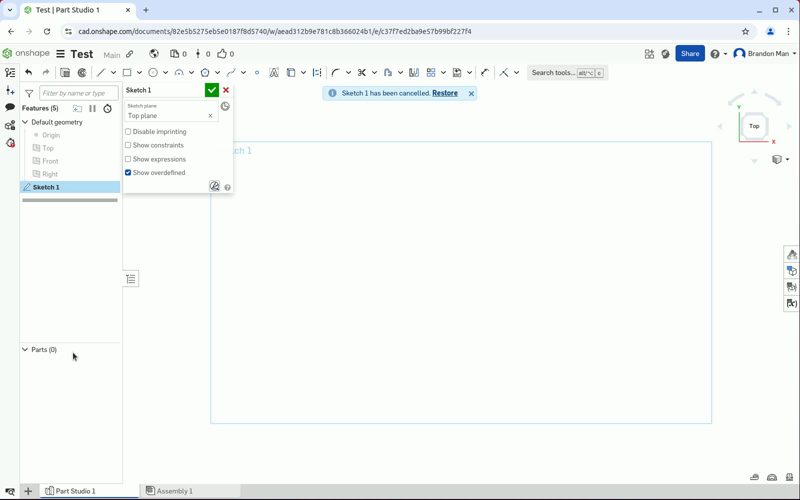
key(y)
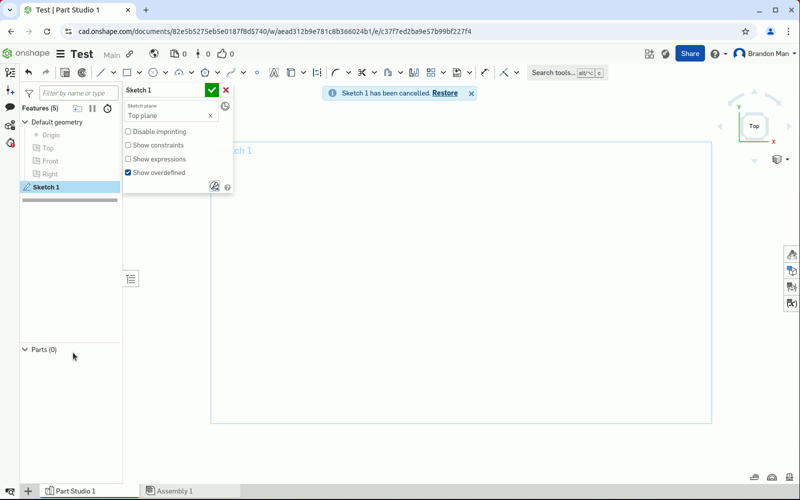
key(l)
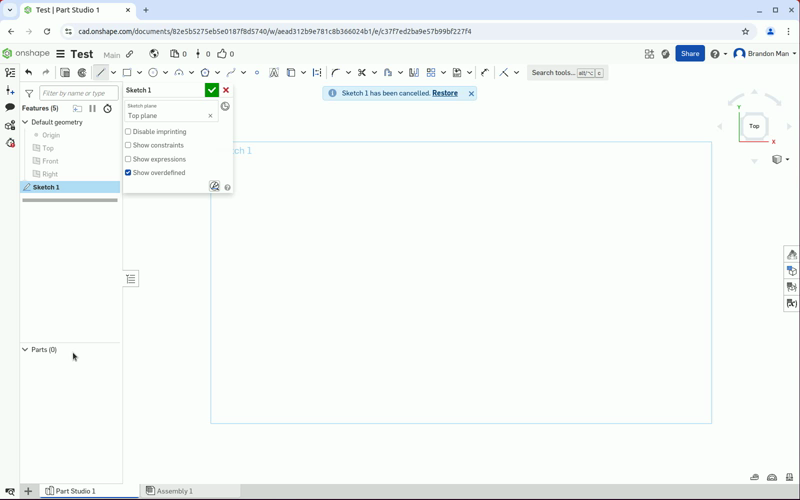
key_down(shift)
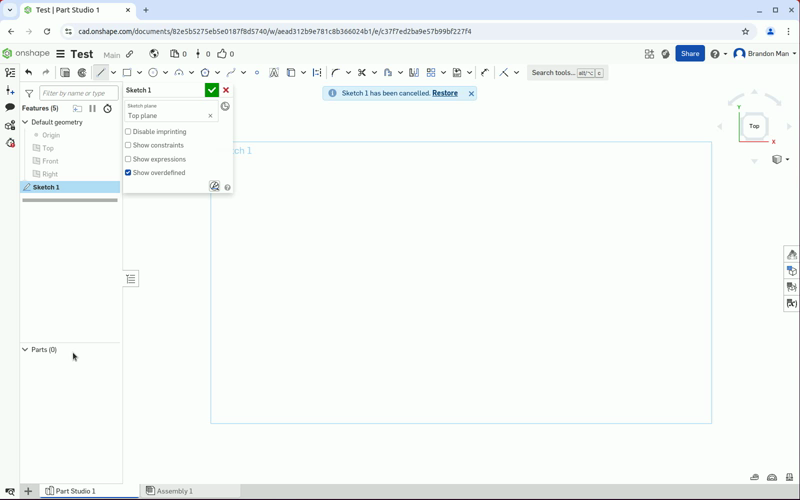
mouse_move(418, 325)
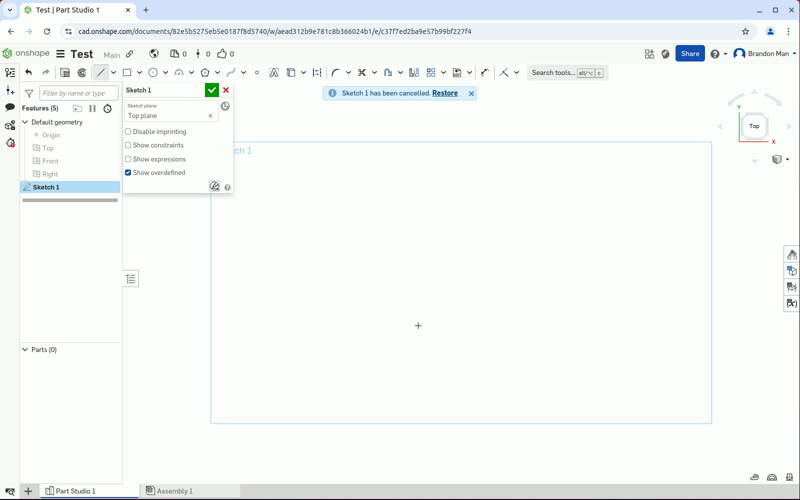
click(418, 325)
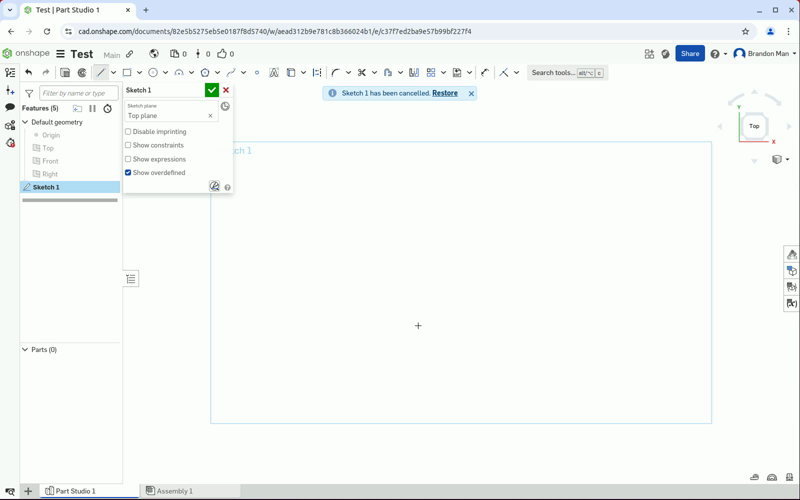
key_up(shift)
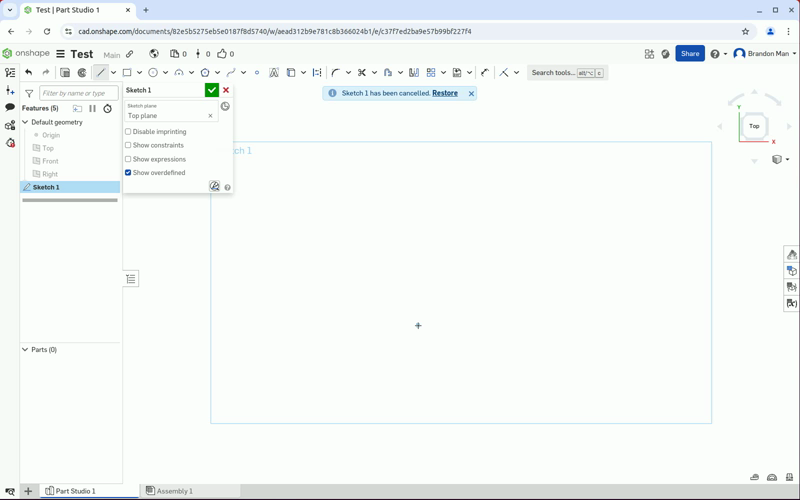
key_down(shift)
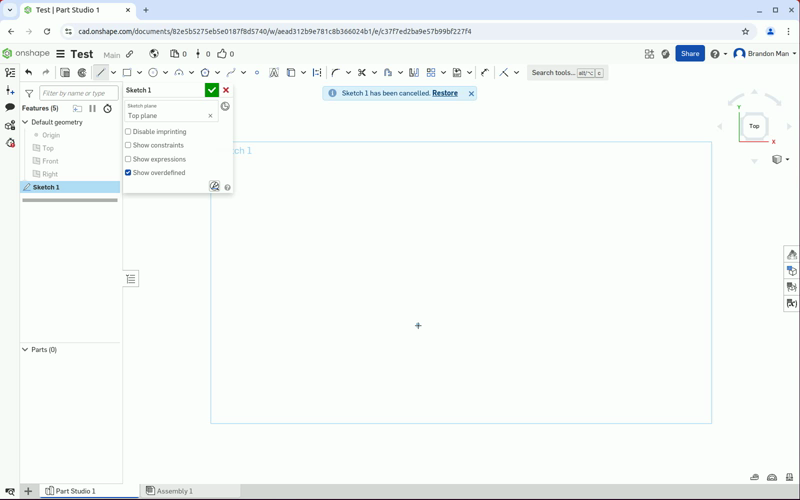
mouse_move(448, 325)
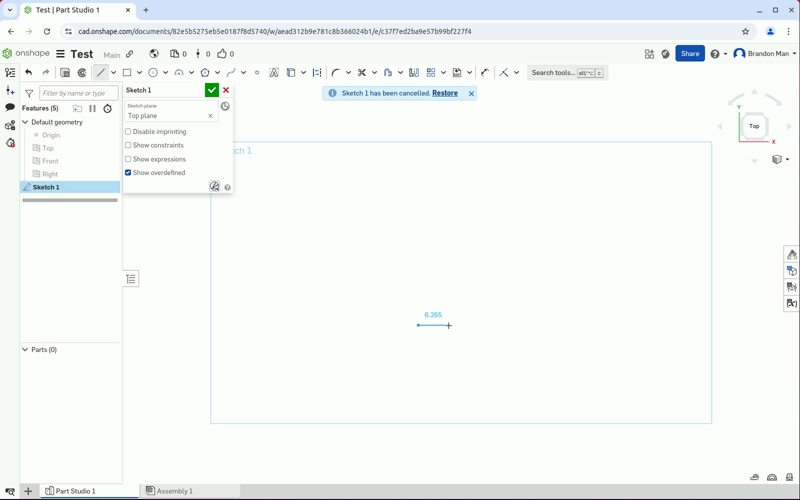
mouse_move(435, 325)
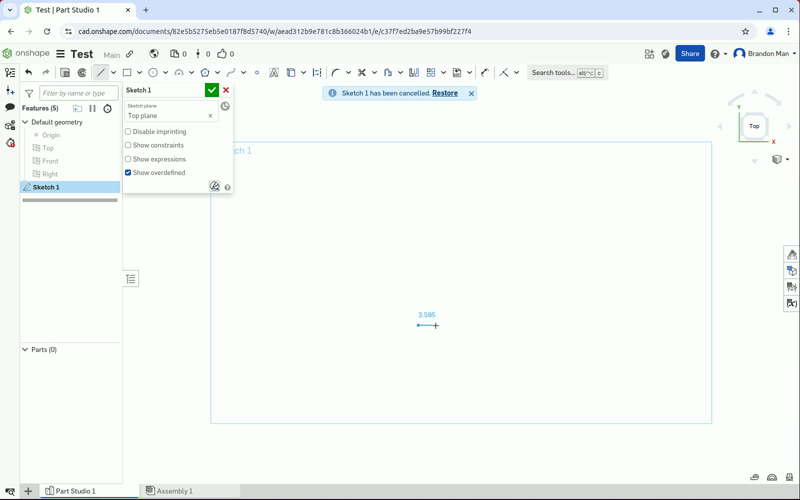
click(435, 325)
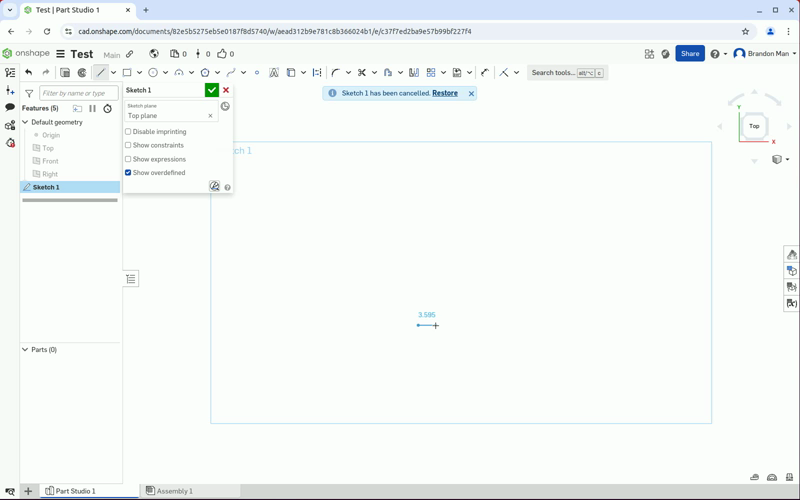
key_up(shift)
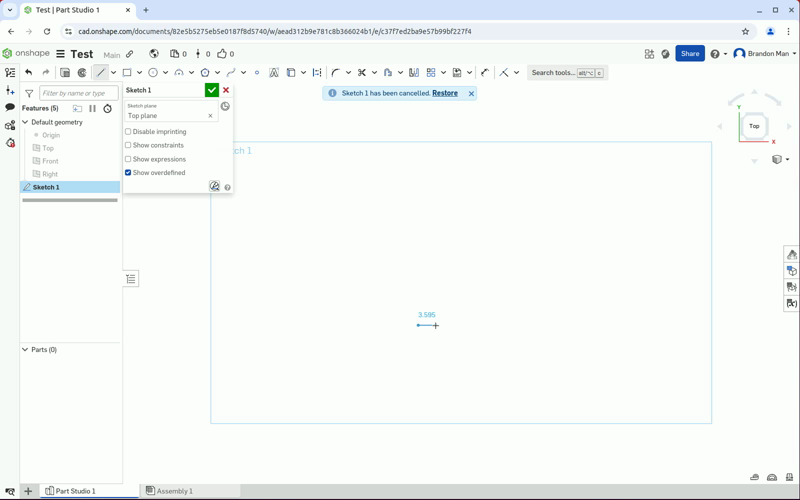
key_down(shift)
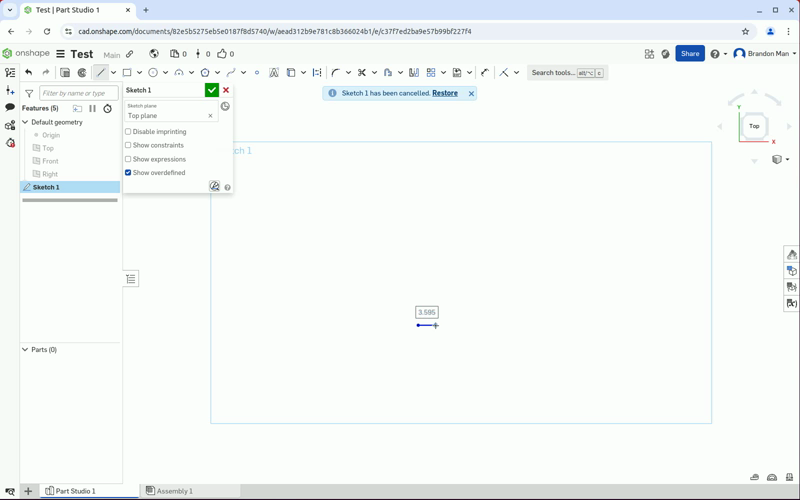
mouse_move(465, 325)
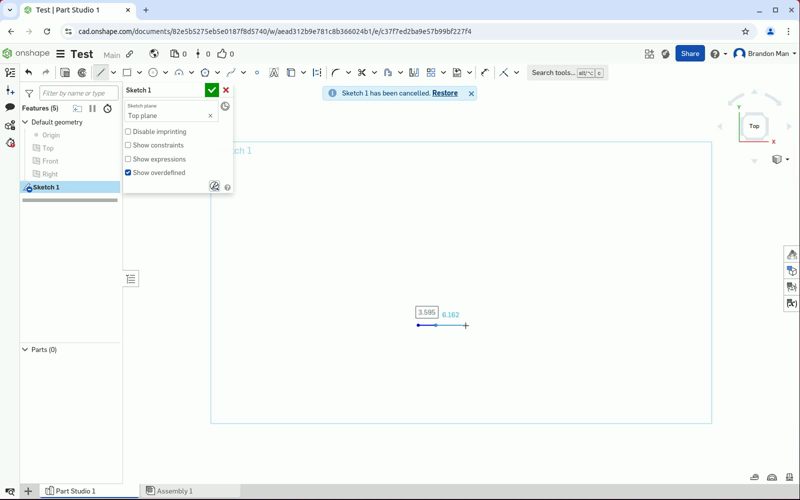
mouse_move(435, 307)
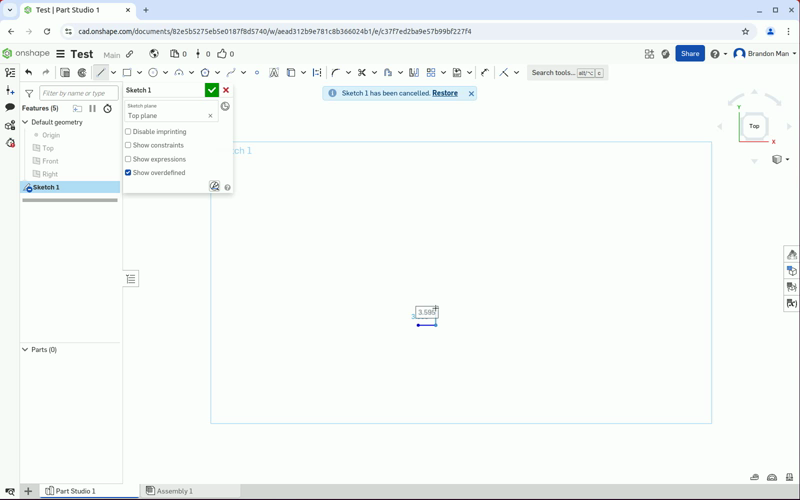
click(435, 307)
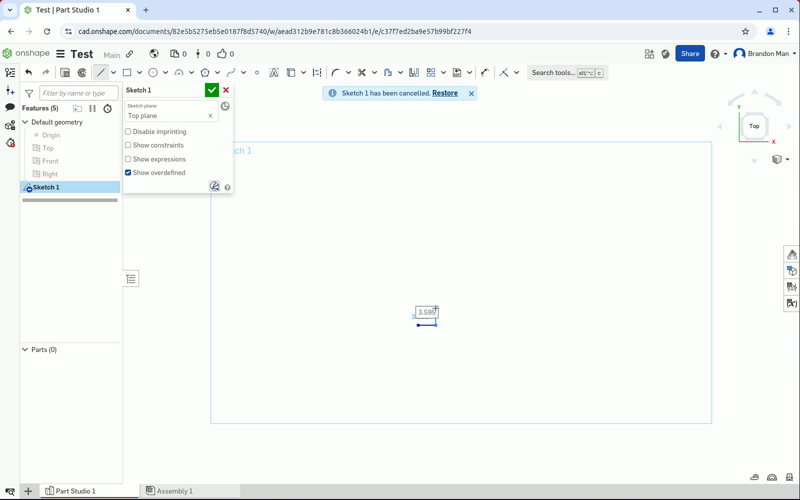
key_up(shift)
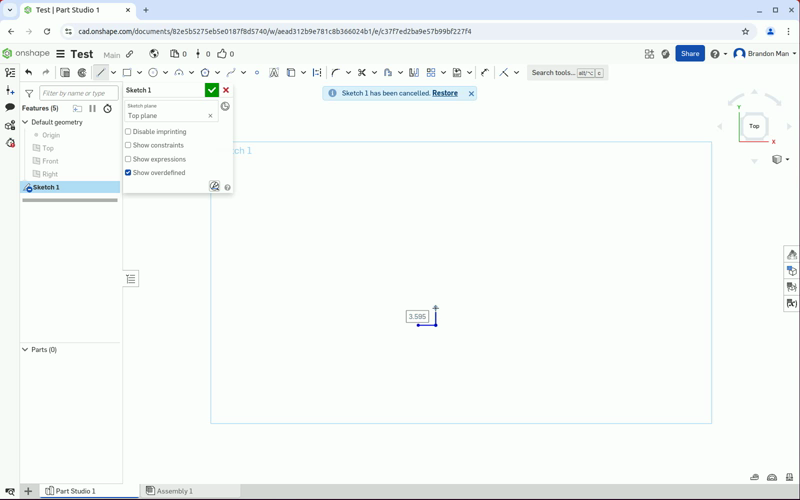
key_down(shift)
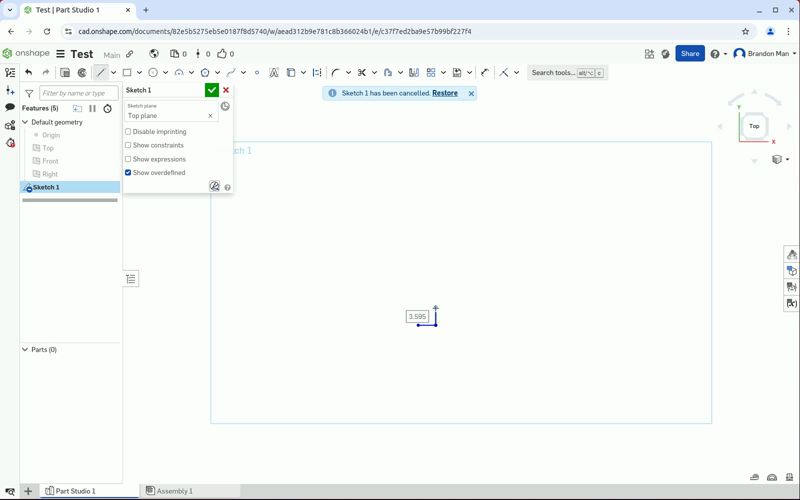
mouse_move(465, 307)
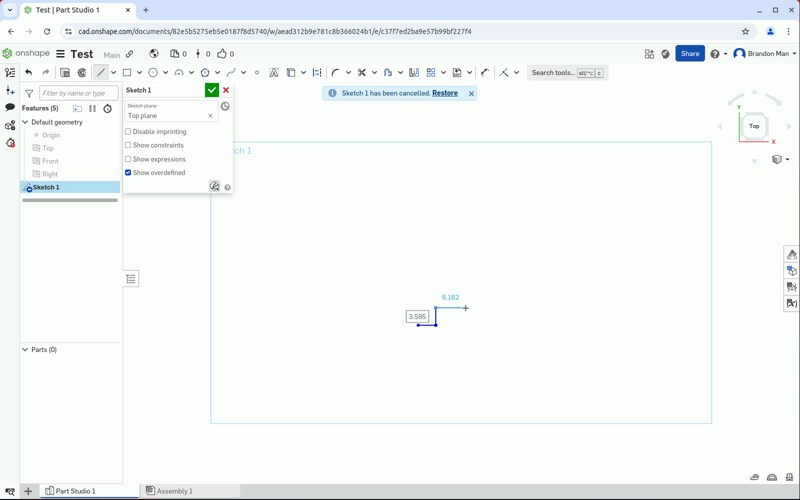
mouse_move(418, 307)
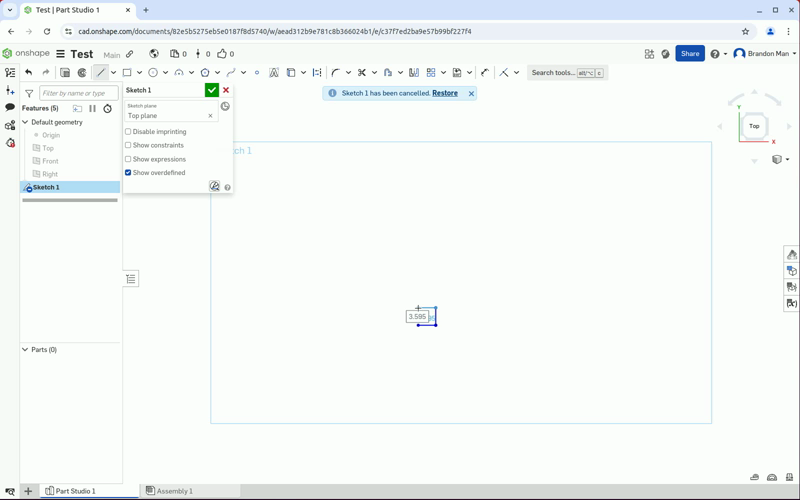
click(418, 307)
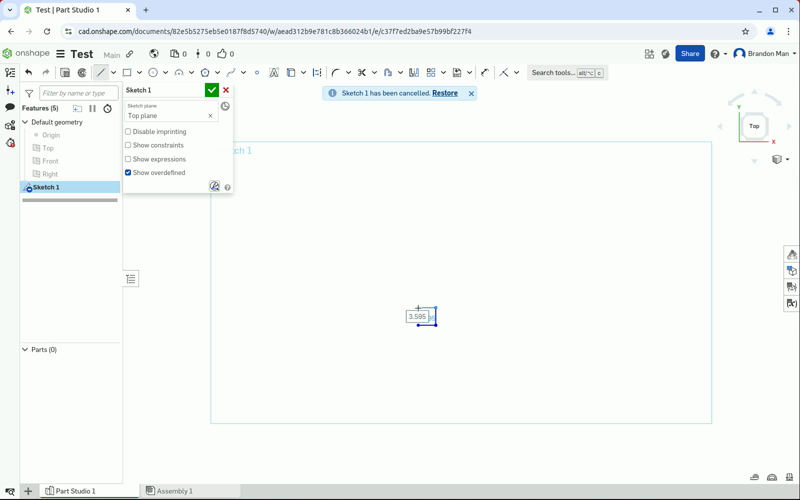
key_up(shift)
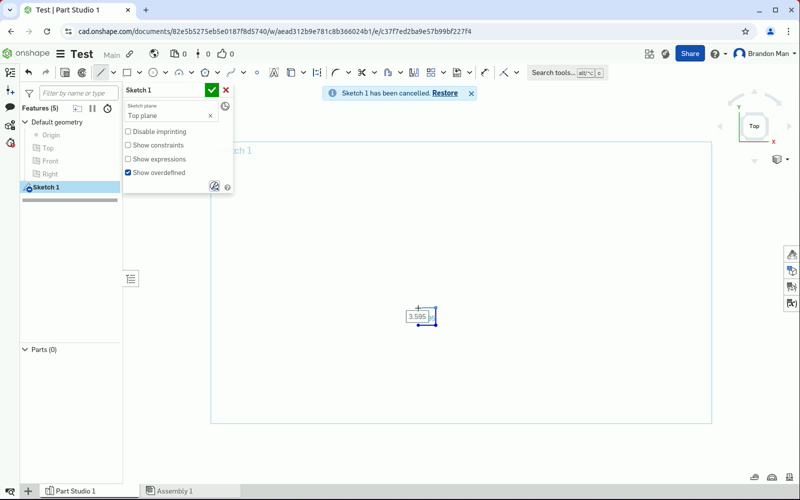
mouse_move(448, 307)
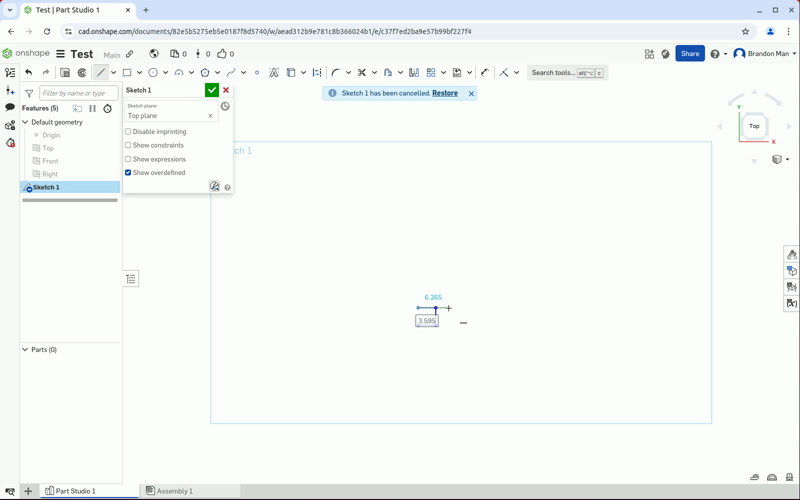
key_down(shift)
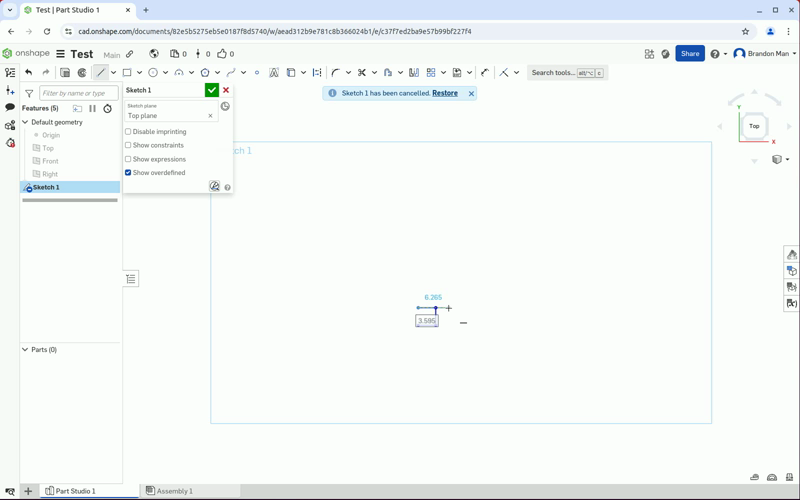
mouse_move(418, 325)
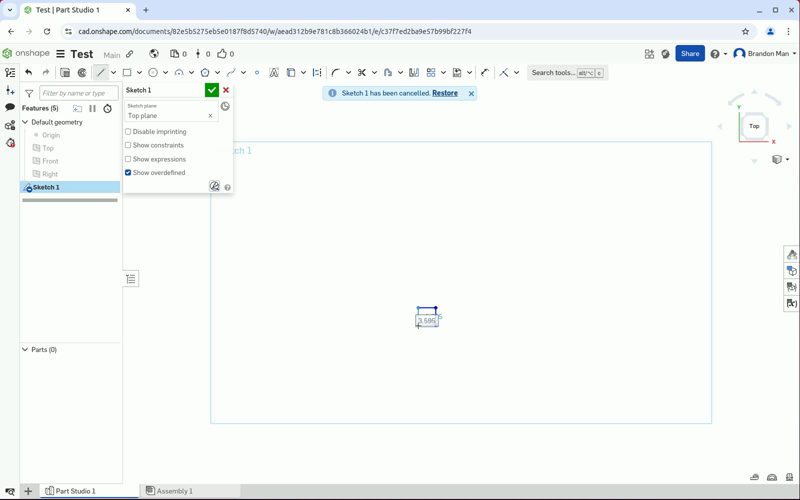
key_up(shift)
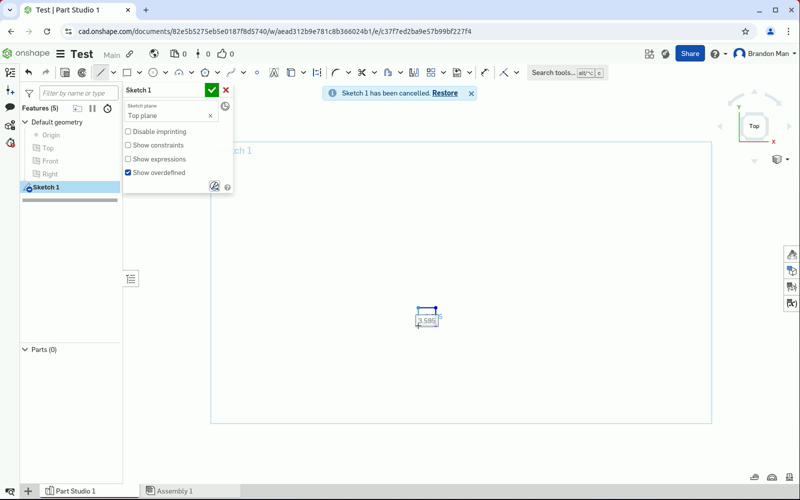
click(418, 325)
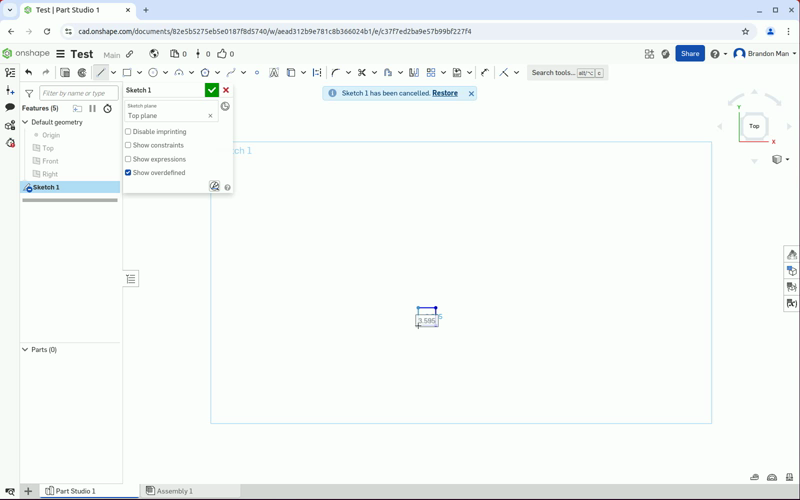
key(esc)
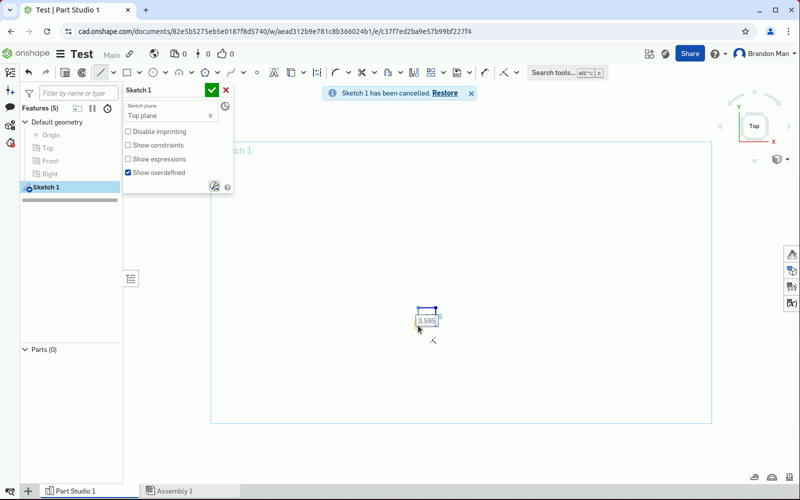
mouse_move(427, 314)
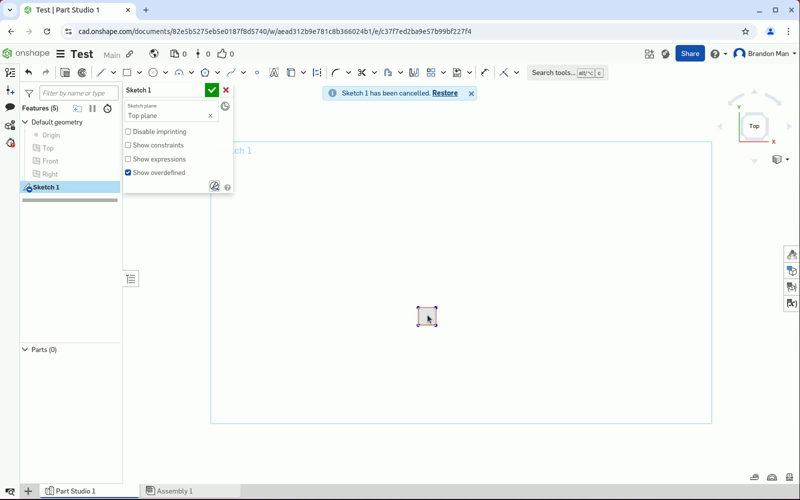
scroll(6)
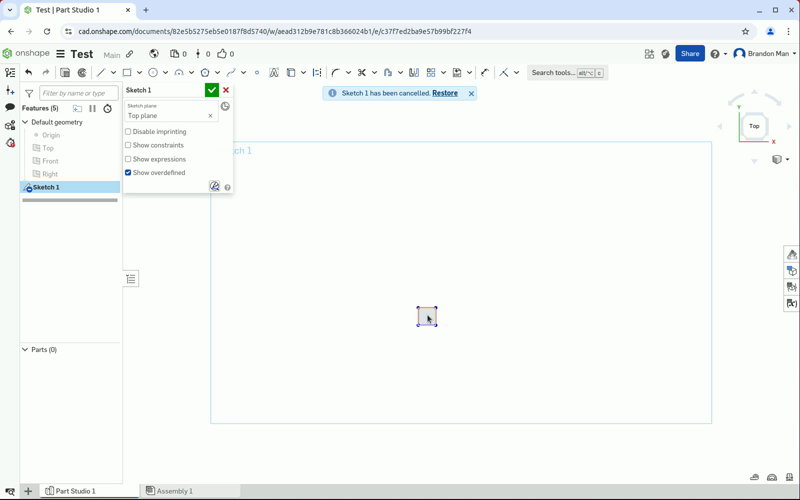
scroll(6)
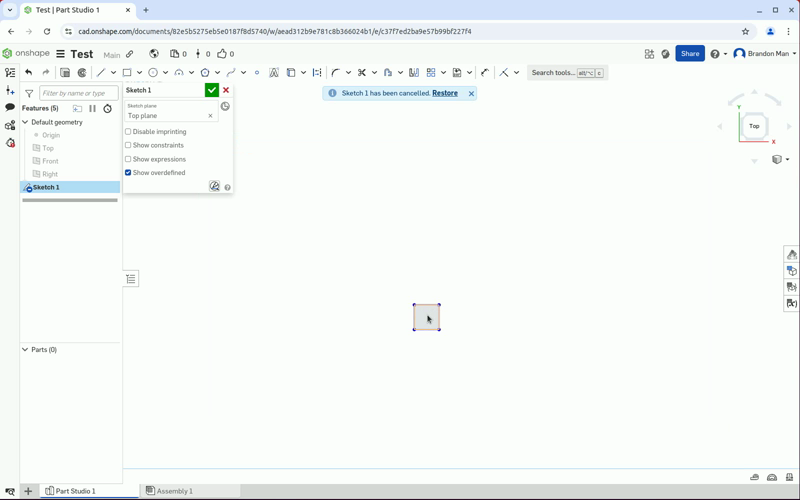
scroll(6)
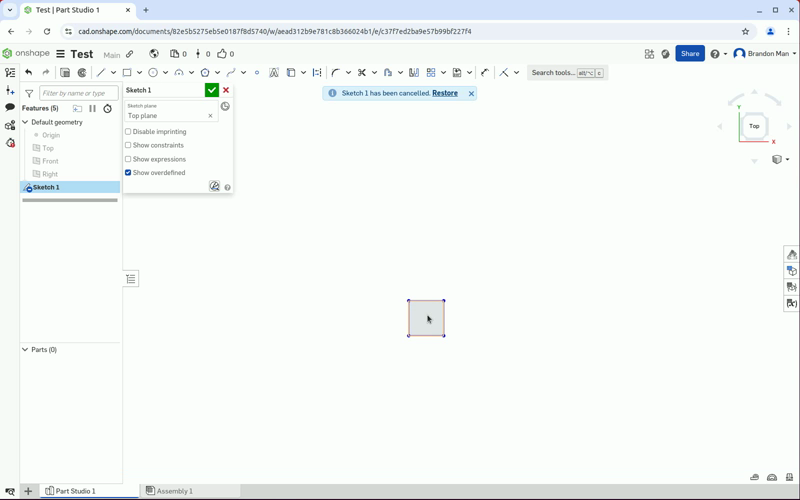
scroll(6)
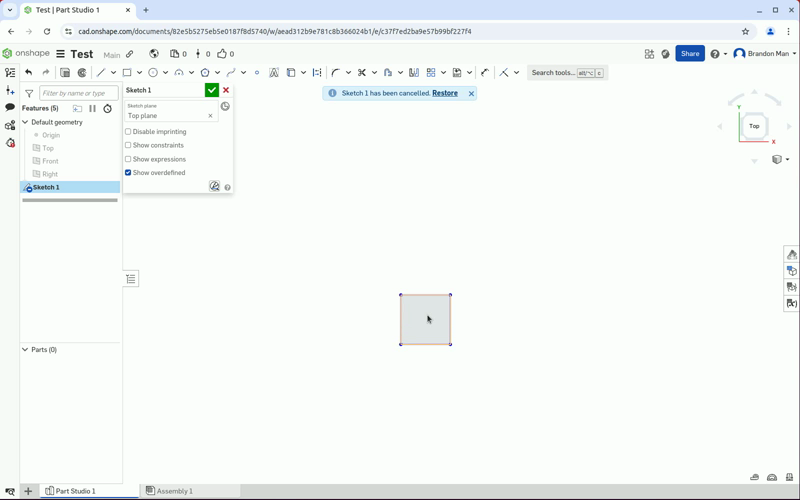
scroll(6)
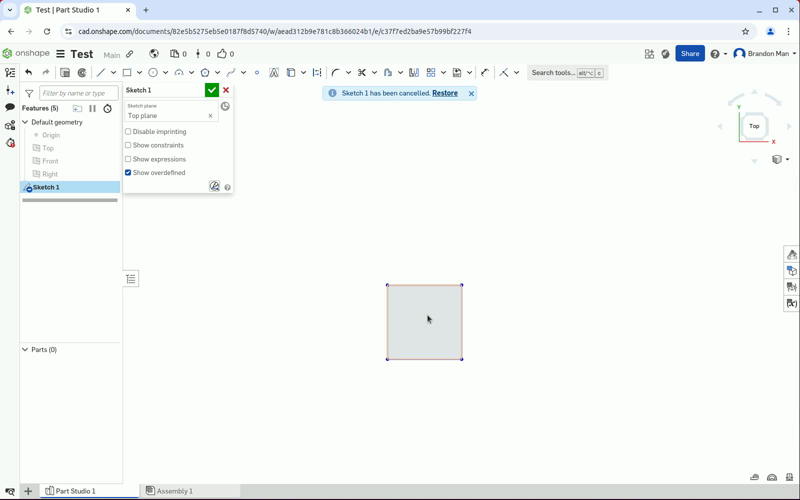
scroll(6)
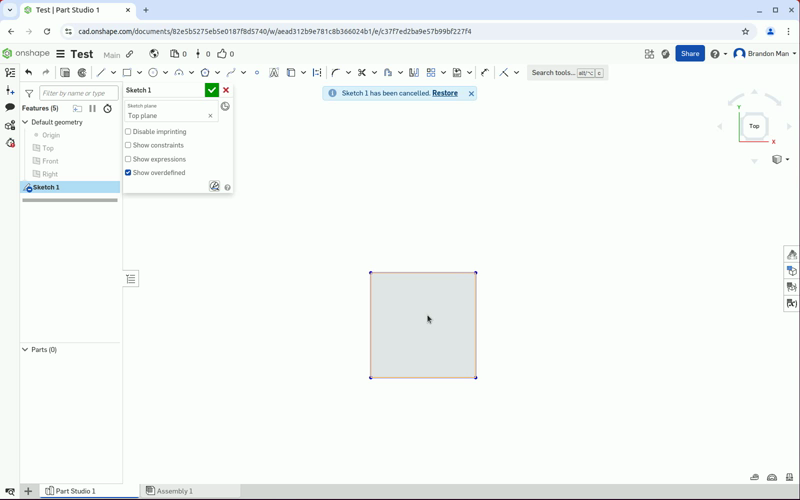
scroll(6)
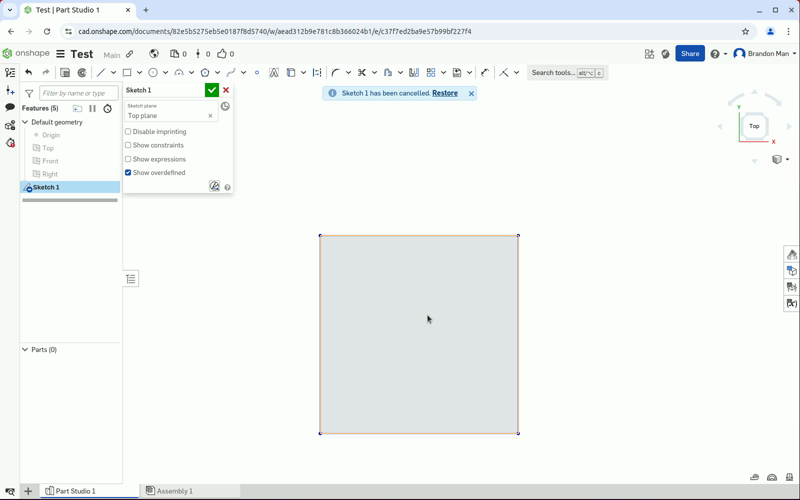
click(427, 314)
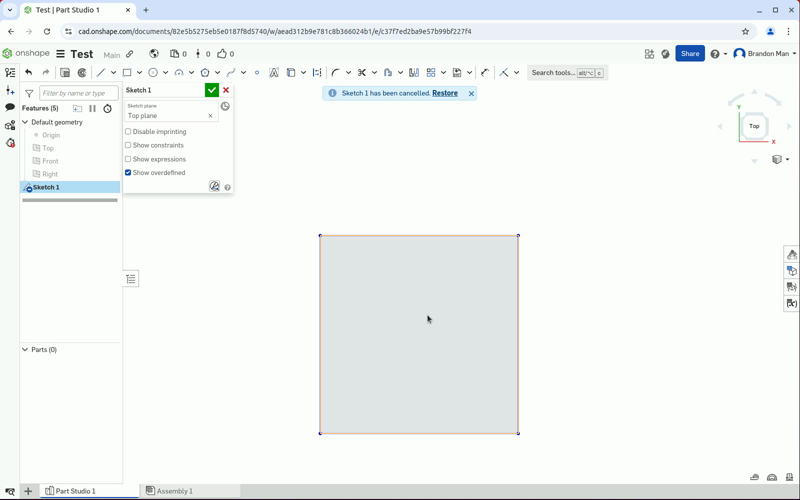
scroll(-6)
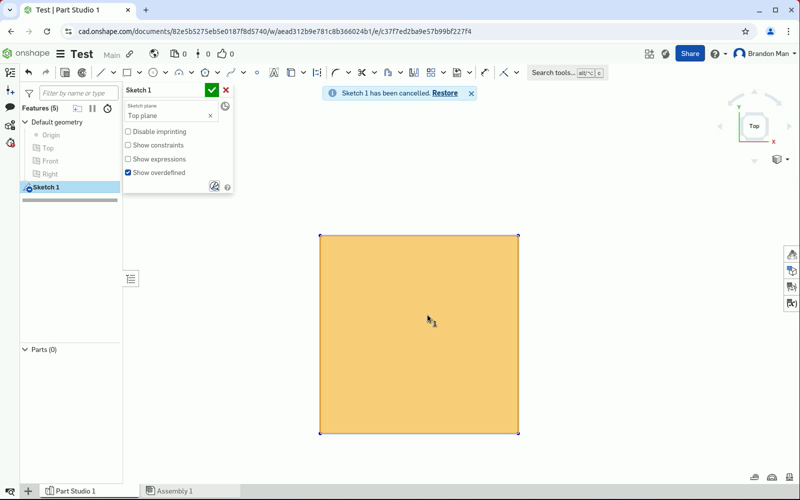
scroll(-6)
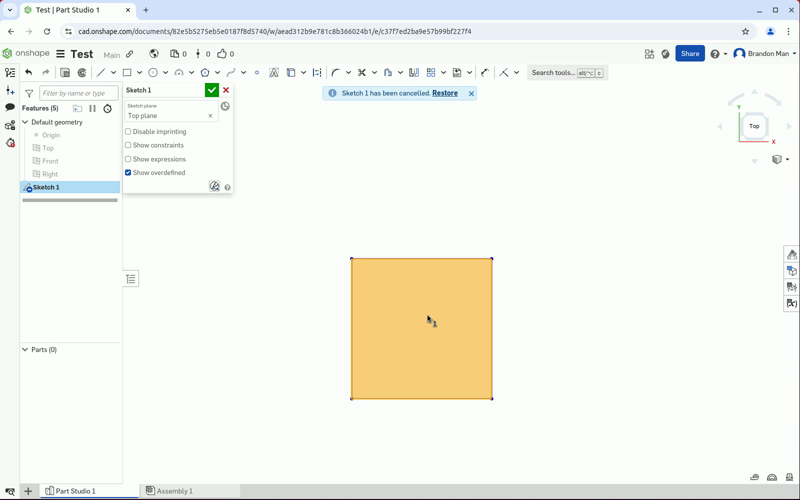
scroll(-6)
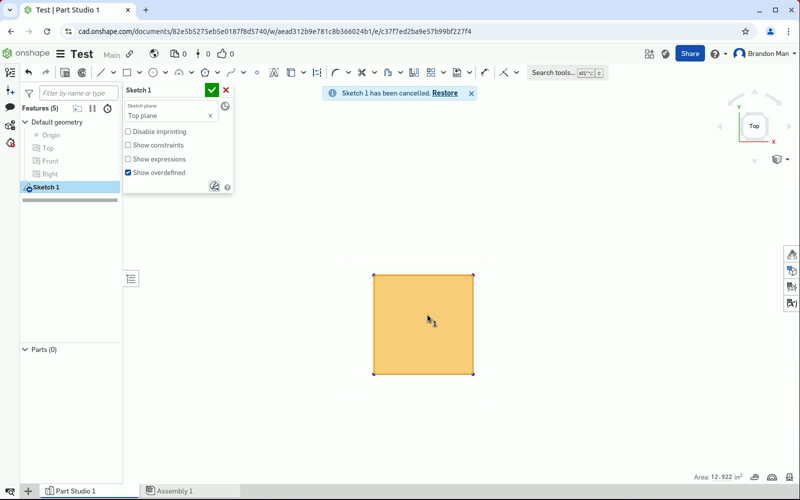
scroll(-6)
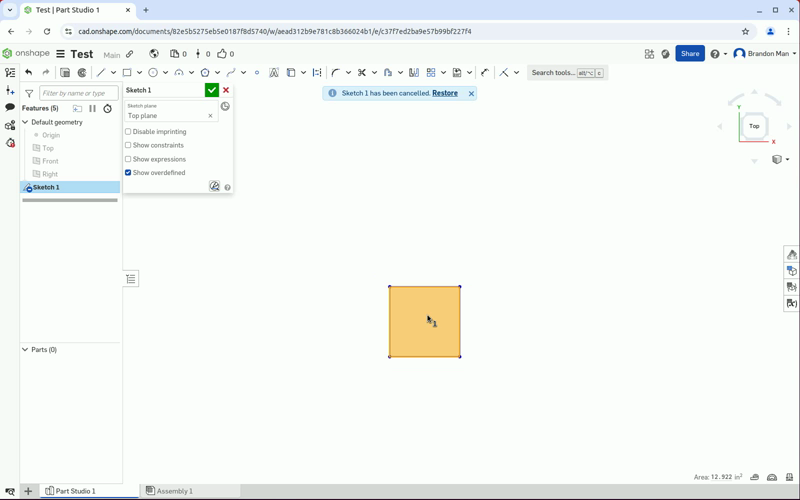
scroll(-6)
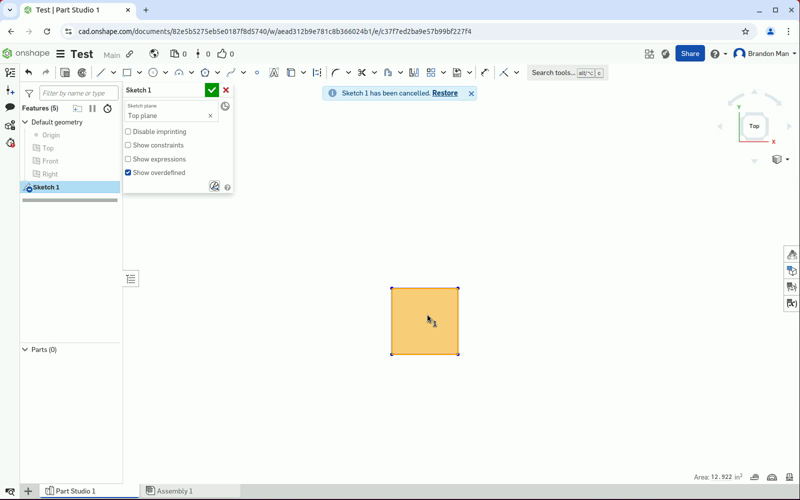
scroll(-6)
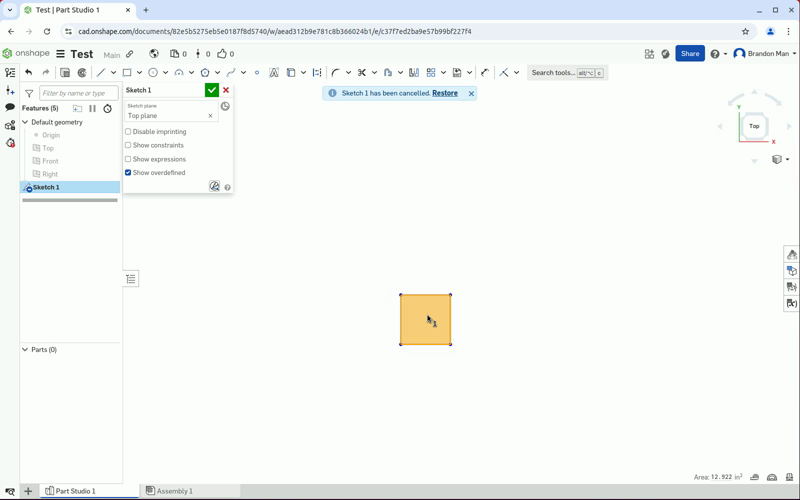
scroll(-6)
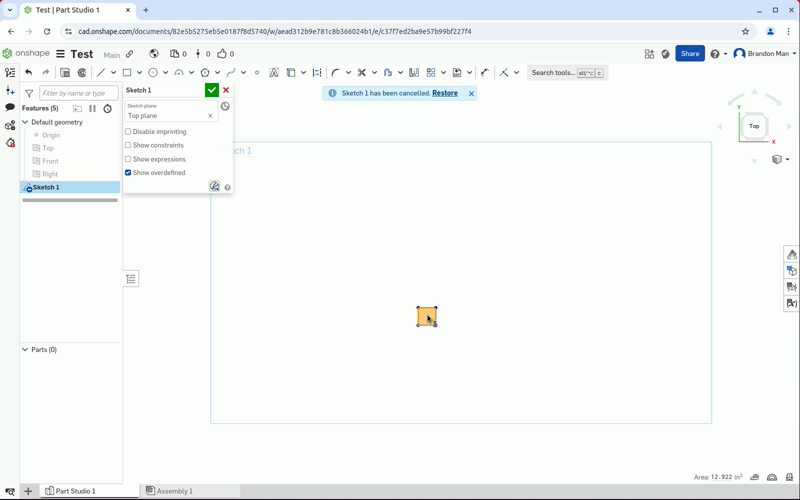
mouse_move(73, 352)
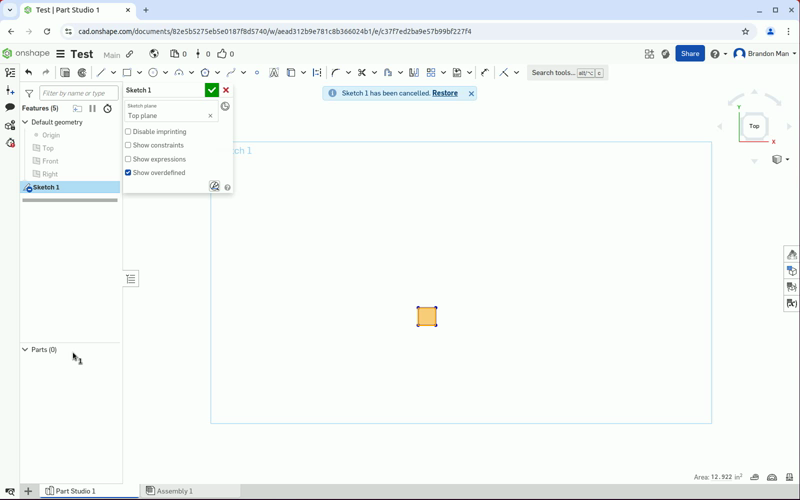
key(shift+y)
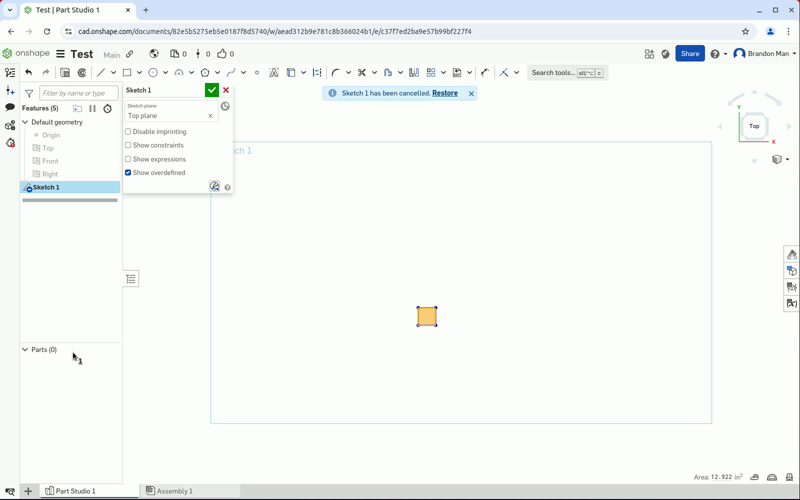
key(shift+e)
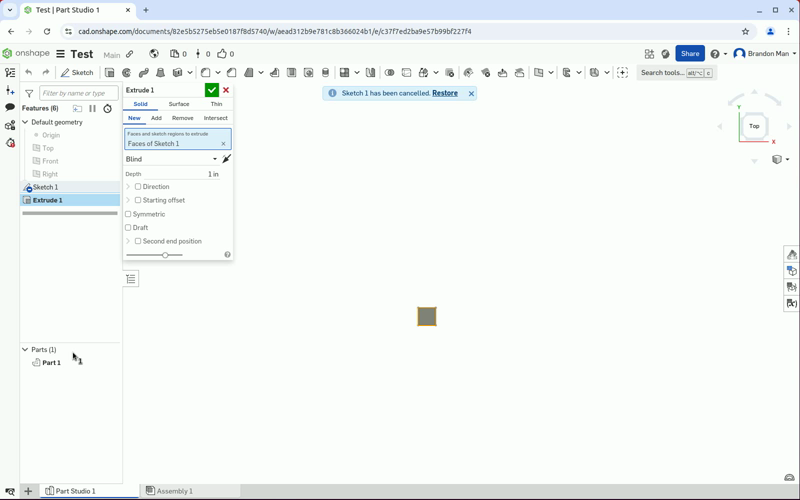
mouse_move(143, 106)
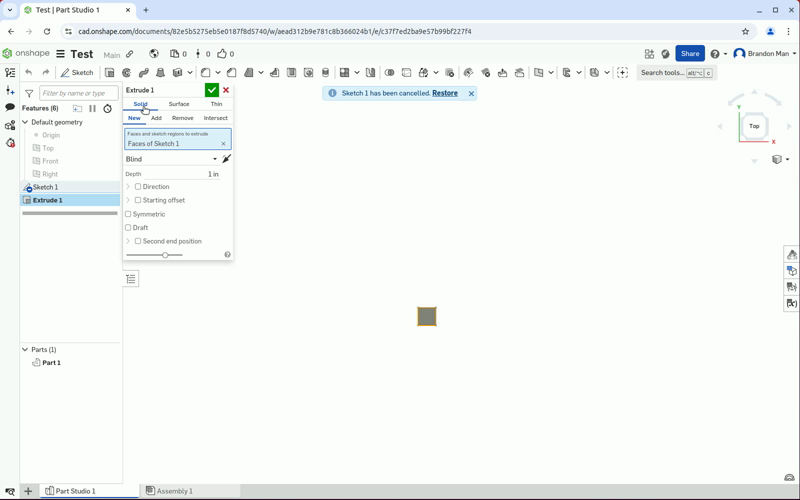
click(143, 106)
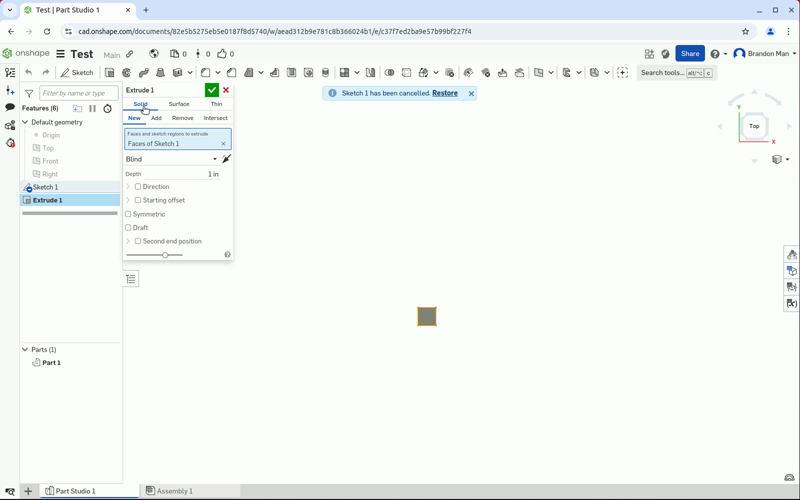
mouse_move(137, 120)
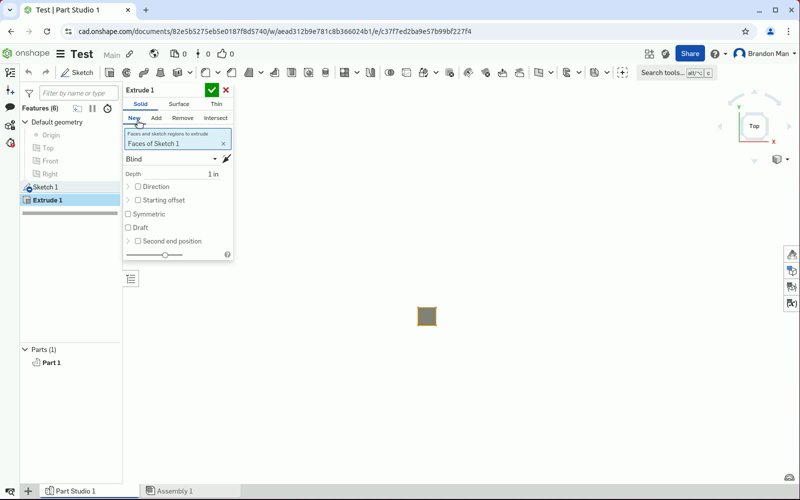
click(137, 120)
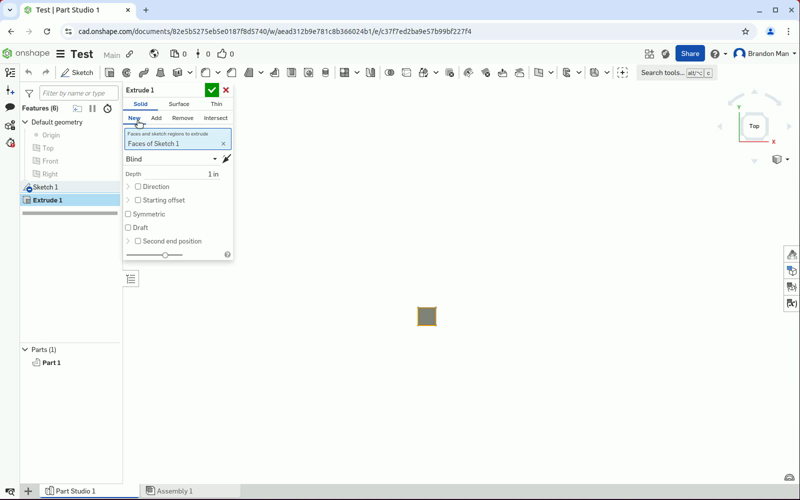
key(tab, 4)
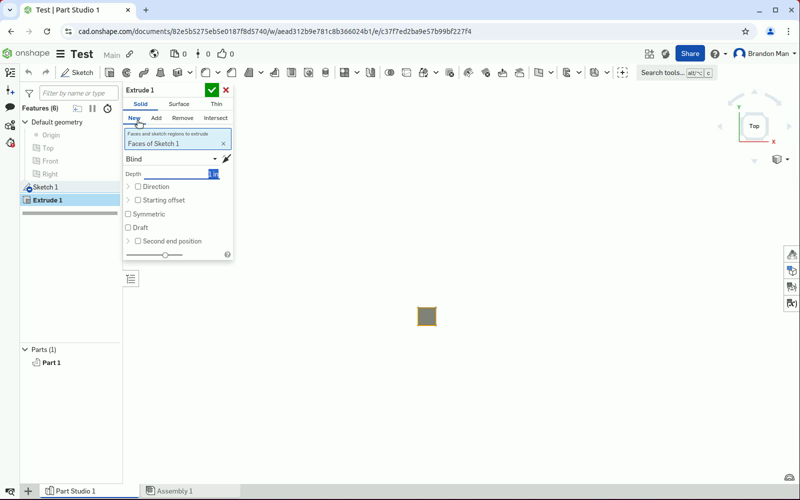
text(8.666)
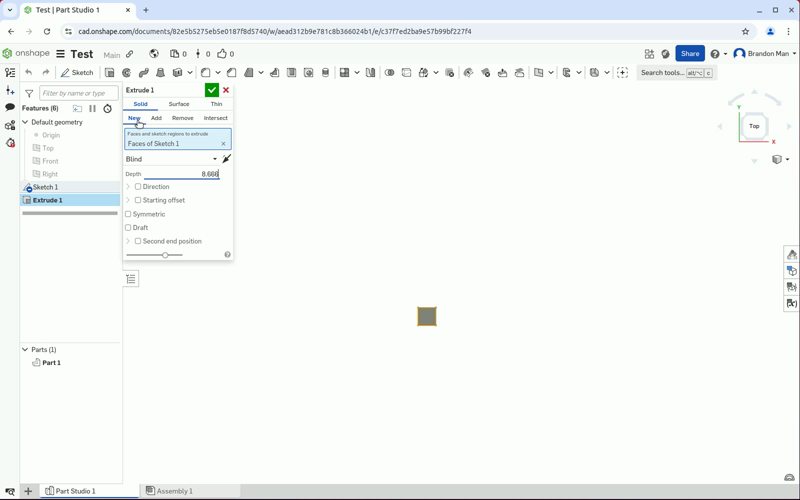
key(enter)
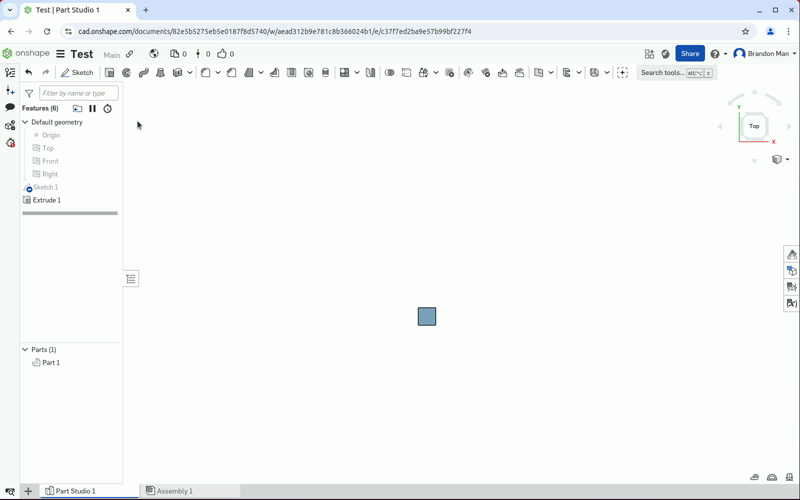
key(shift+h)
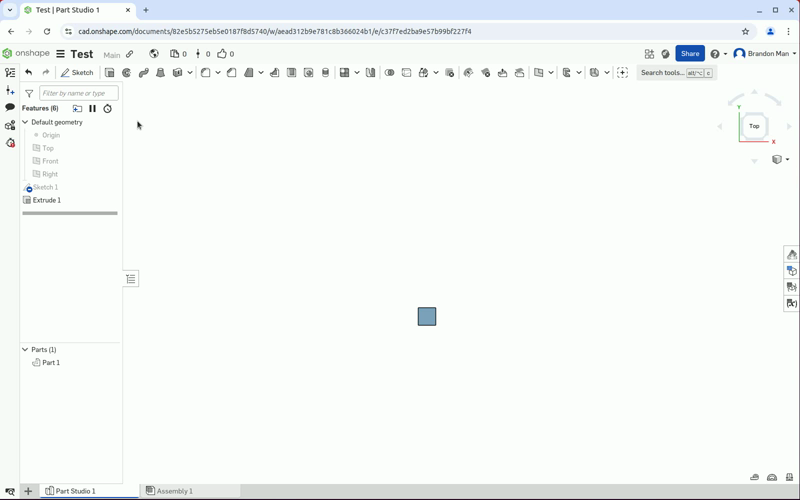
key(shift+h)
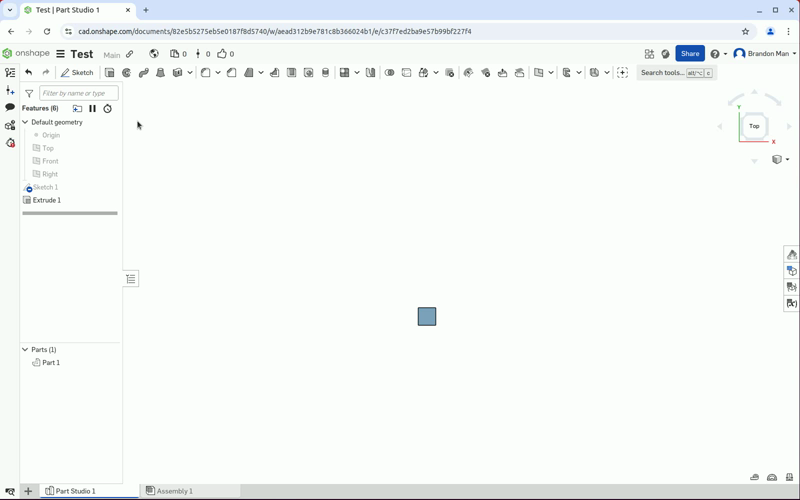
mouse_move(73, 189)
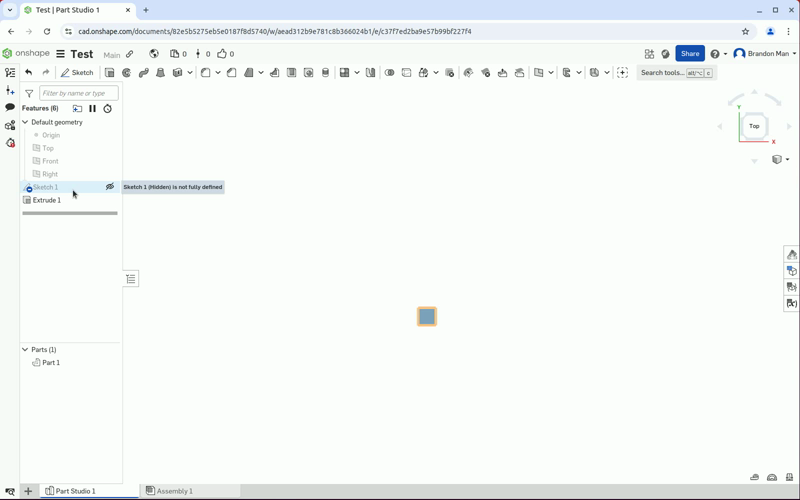
click(73, 189)
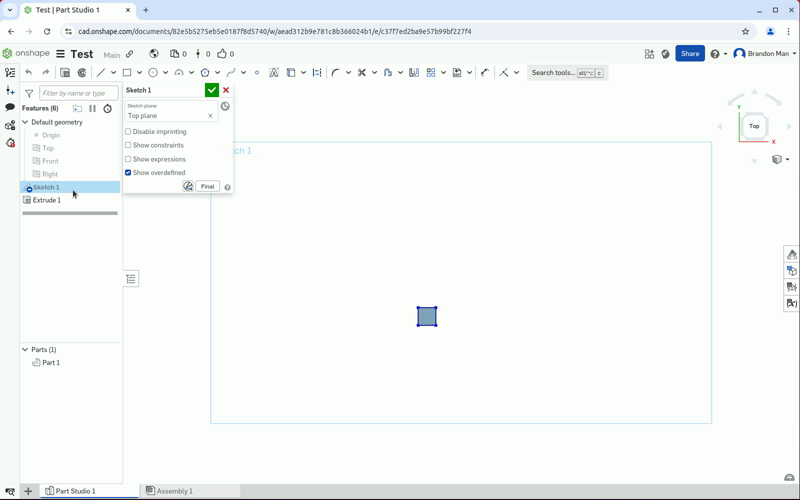
mouse_move(229, 92)
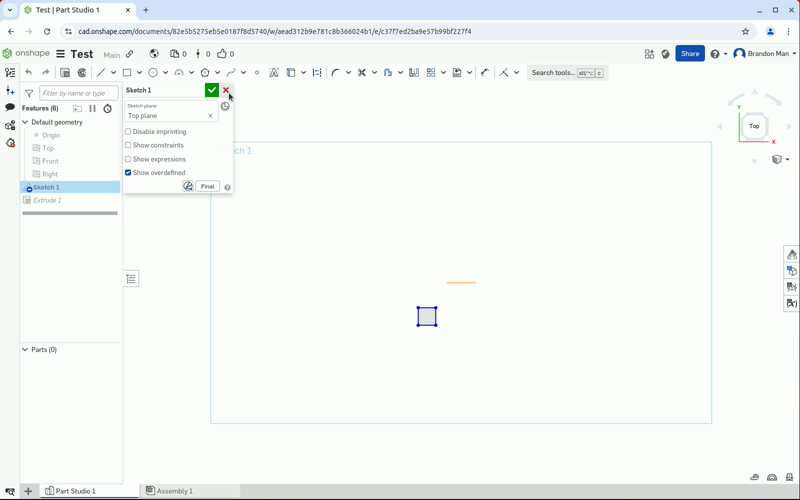
click(229, 92)
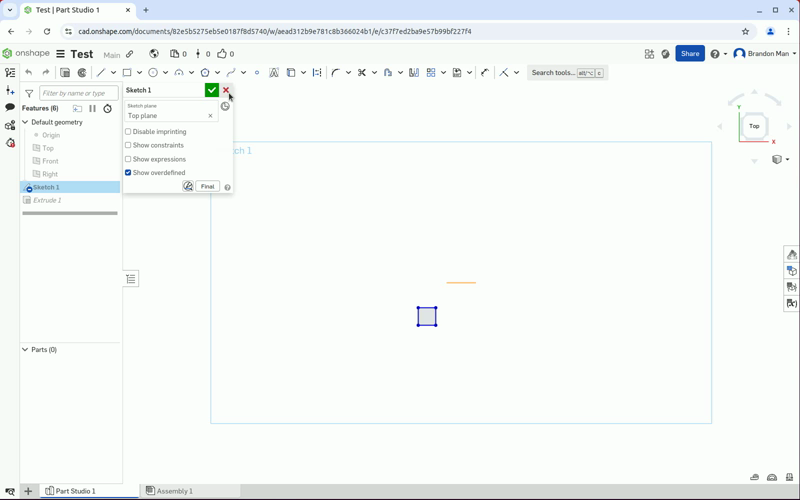
key(shift+s)
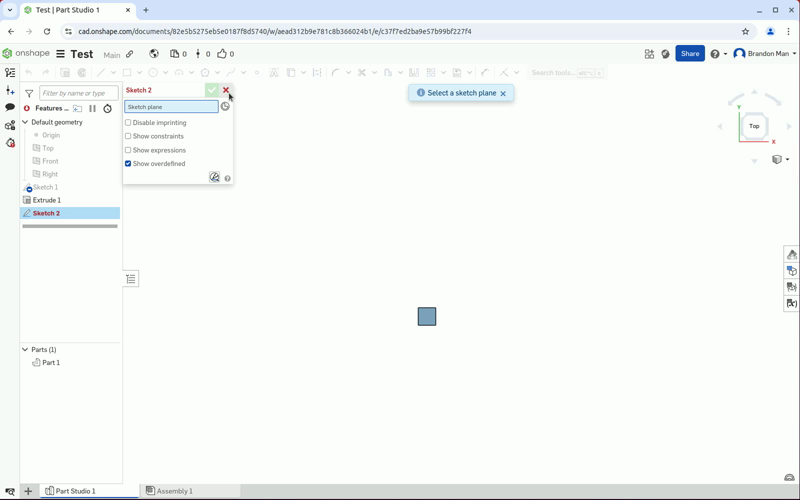
mouse_move(73, 150)
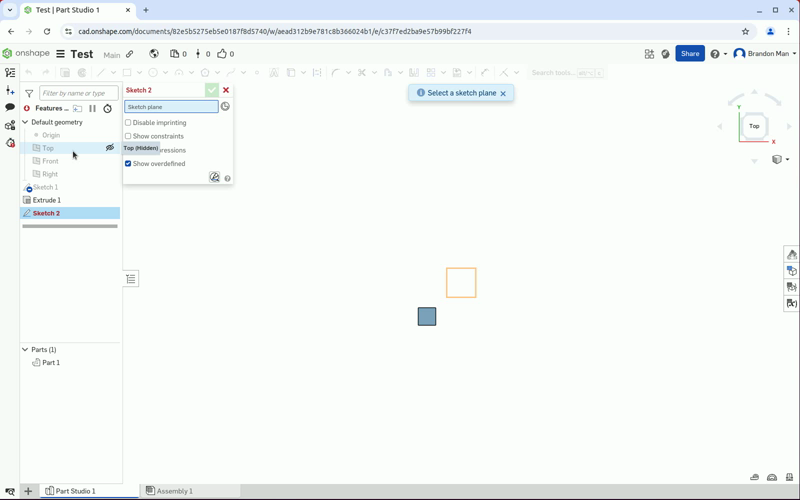
click(73, 150)
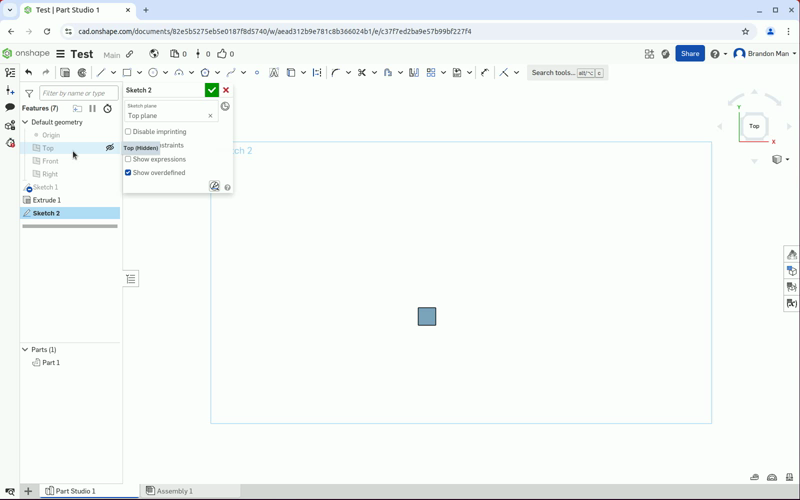
mouse_move(73, 352)
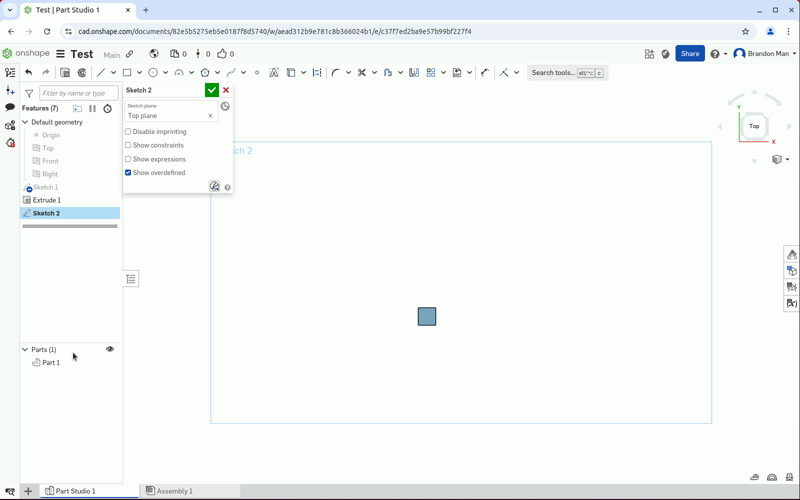
key(y)
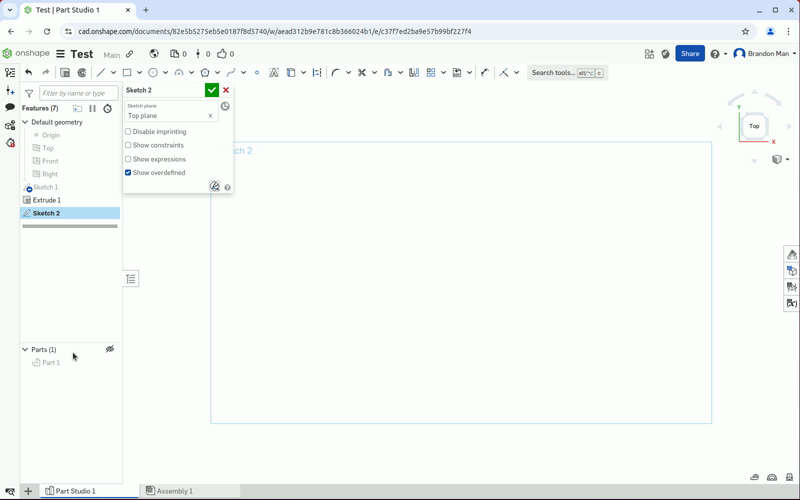
key(l)
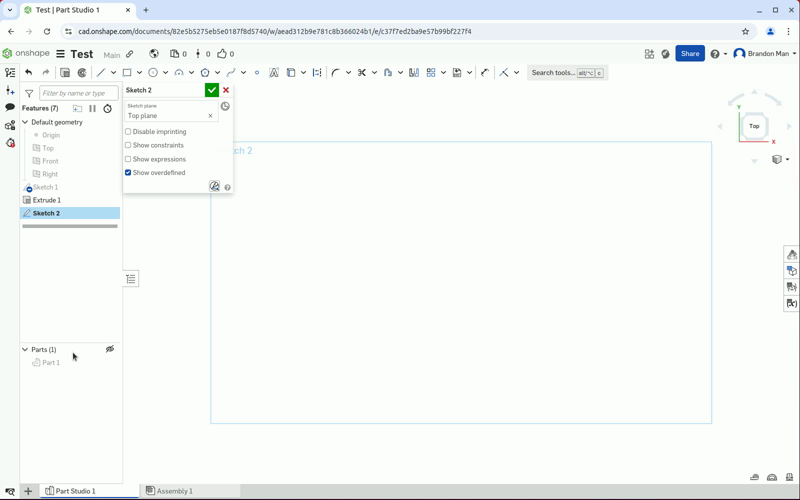
key_down(shift)
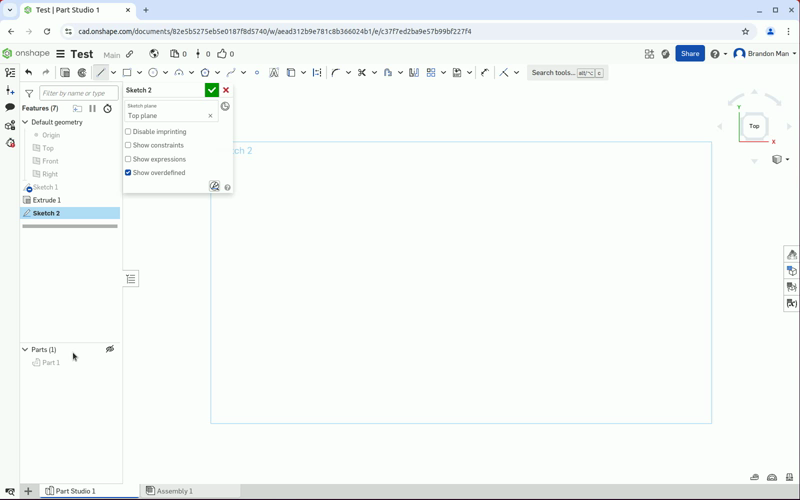
mouse_move(418, 257)
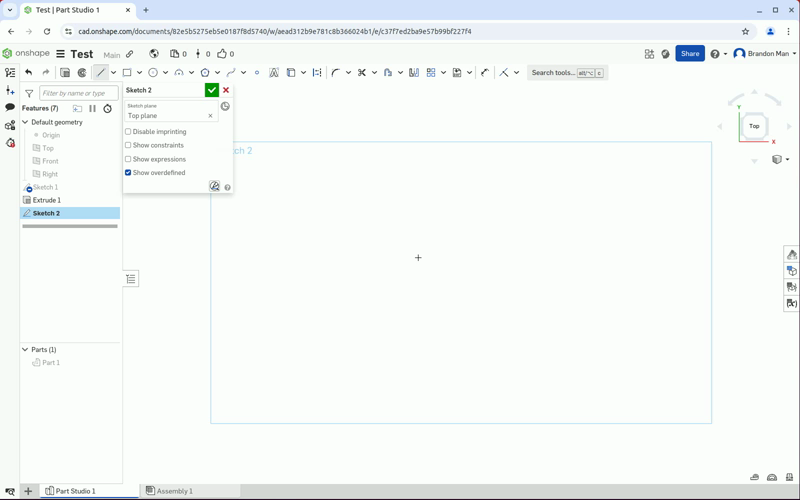
click(418, 257)
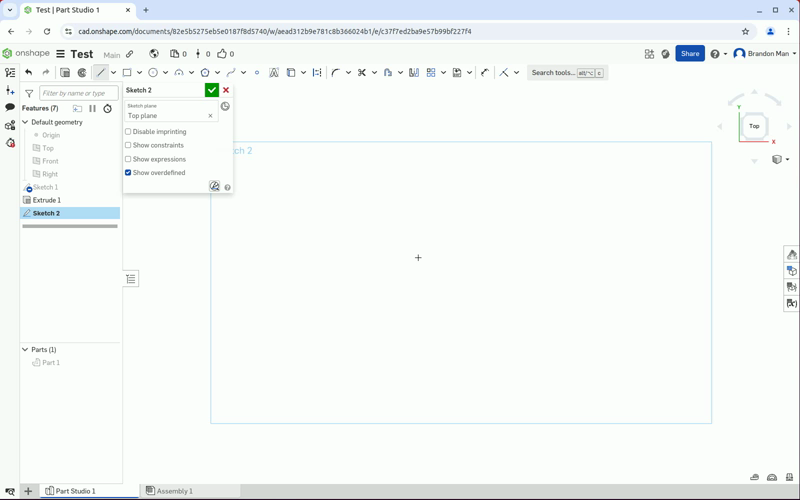
key_up(shift)
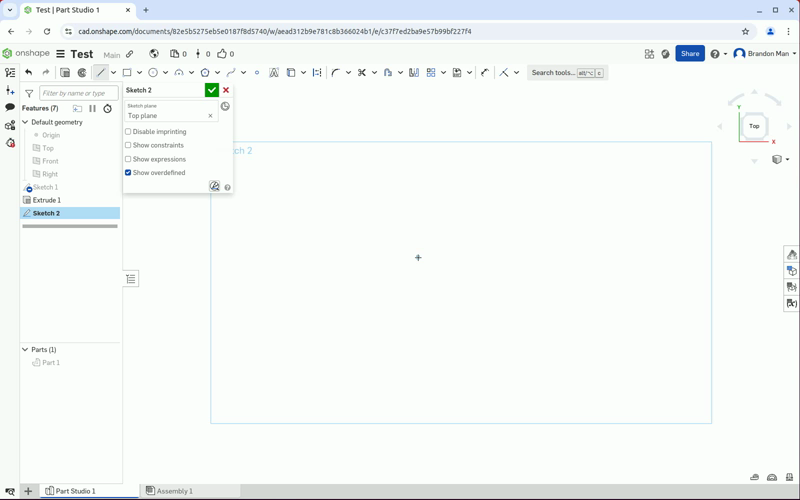
key_down(shift)
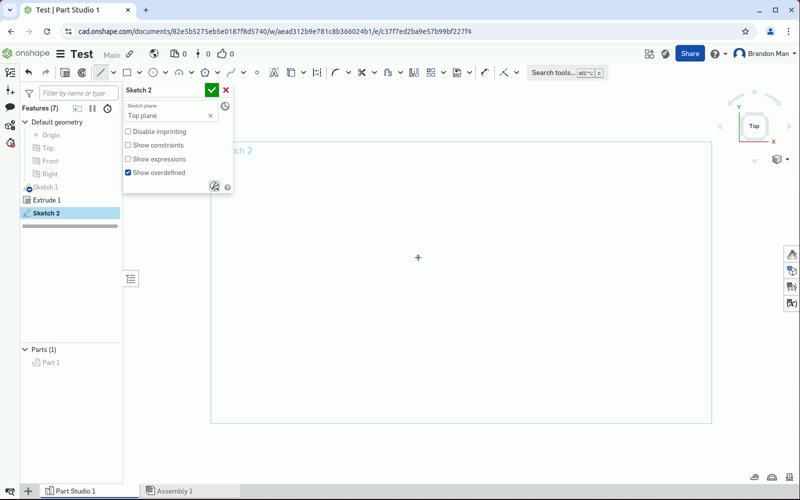
mouse_move(448, 257)
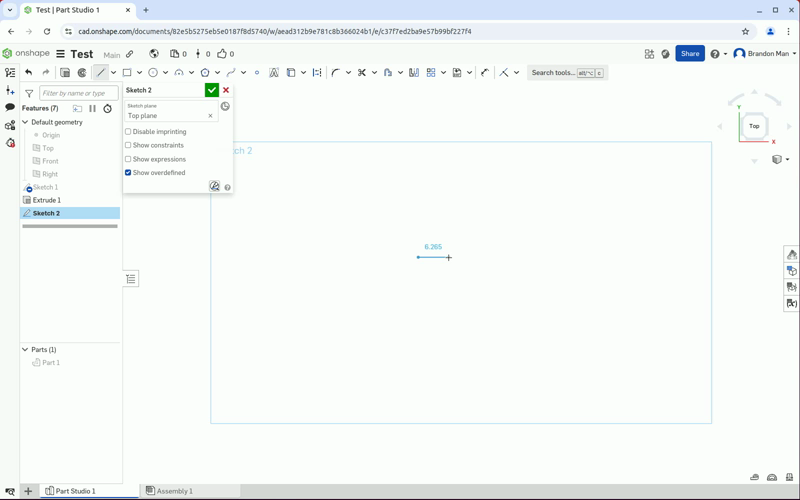
mouse_move(435, 257)
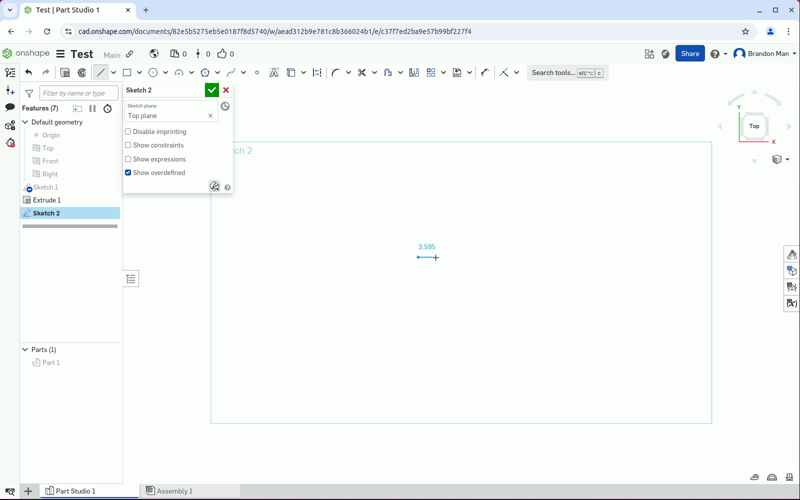
click(435, 257)
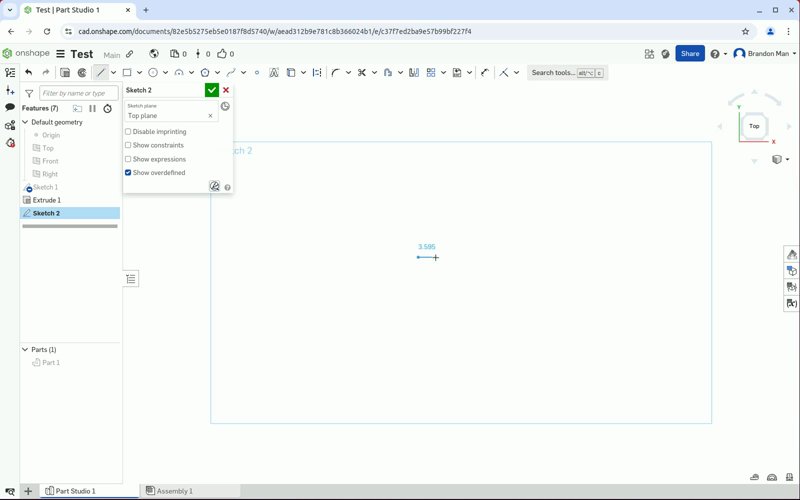
key_up(shift)
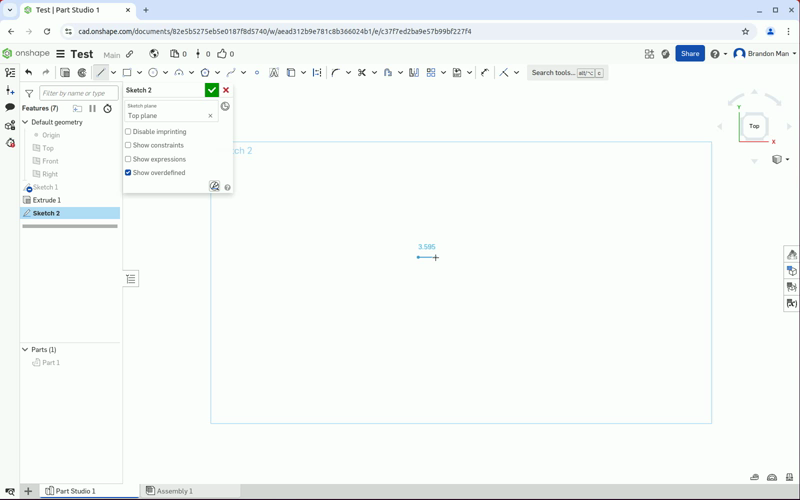
key_down(shift)
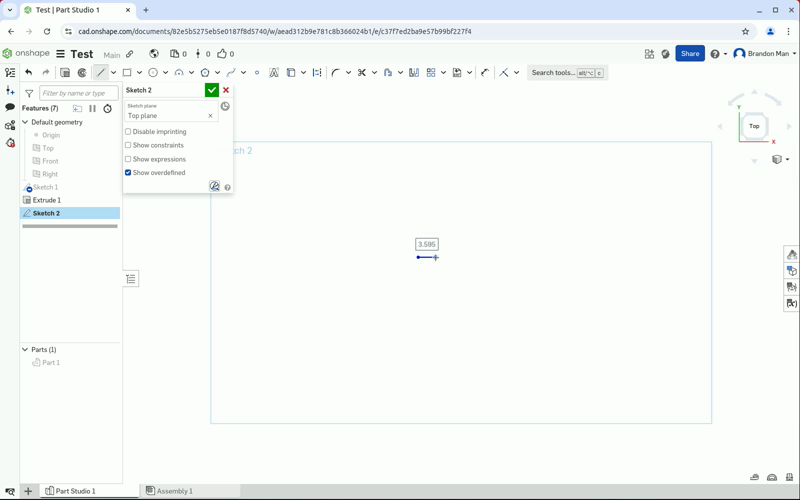
mouse_move(465, 257)
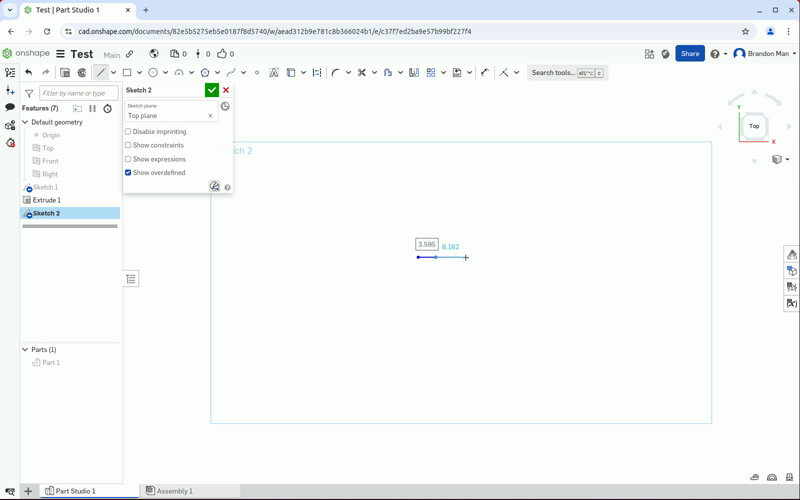
mouse_move(435, 239)
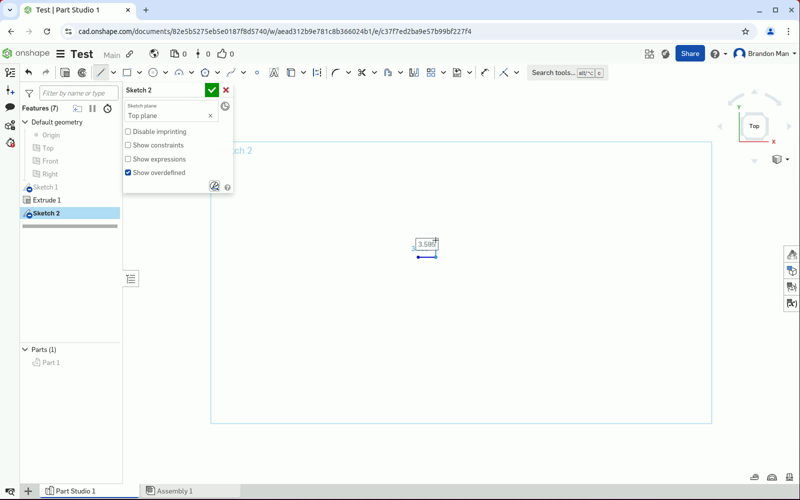
click(435, 239)
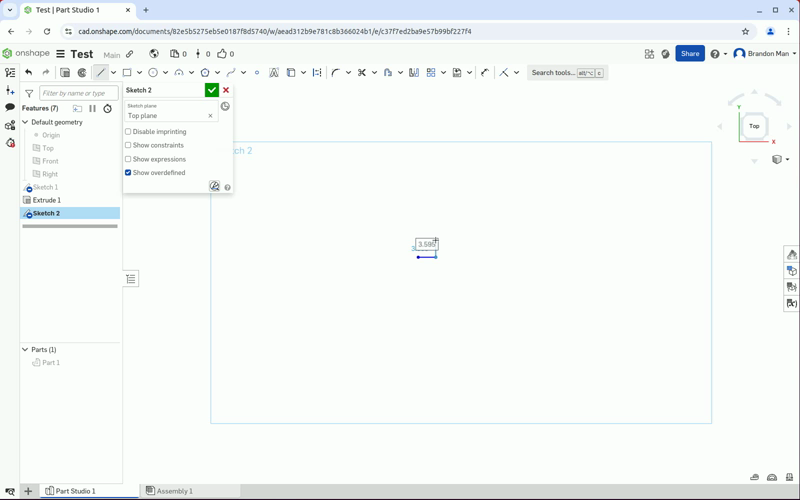
key_up(shift)
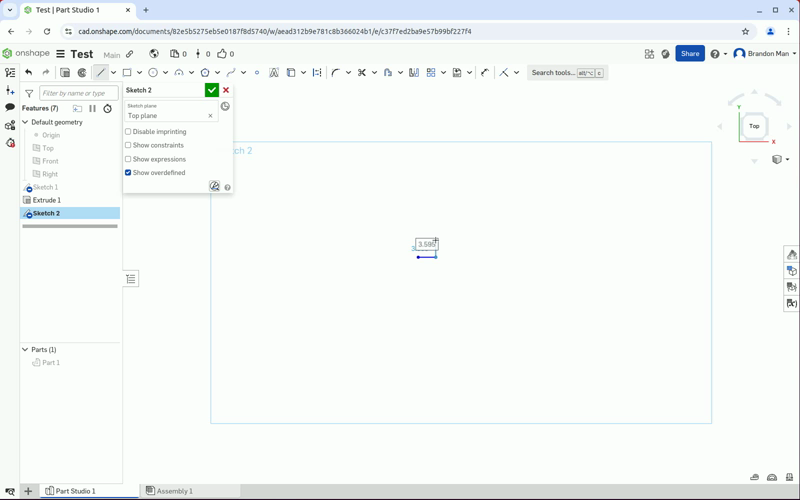
key_down(shift)
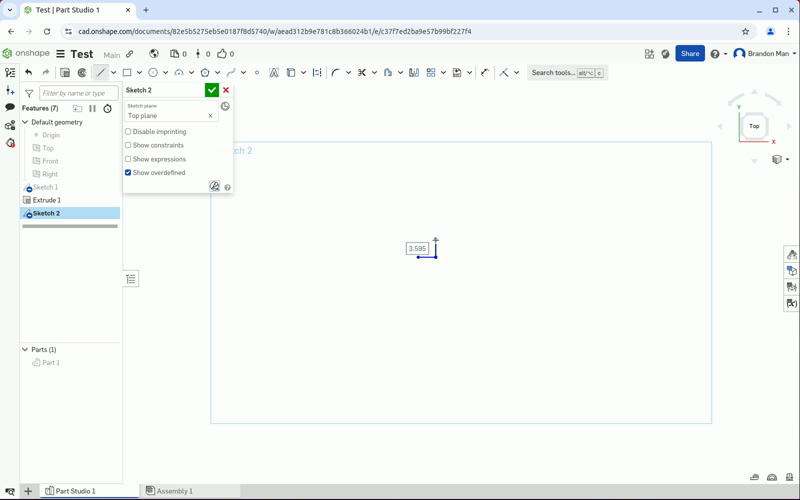
mouse_move(465, 239)
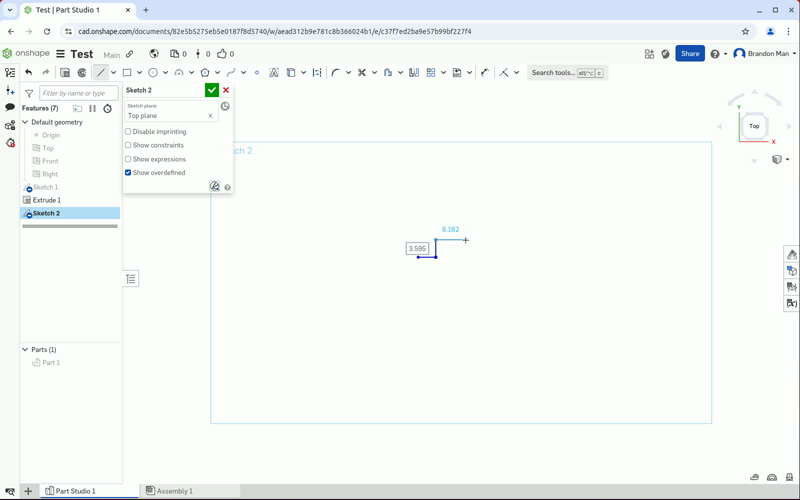
mouse_move(418, 239)
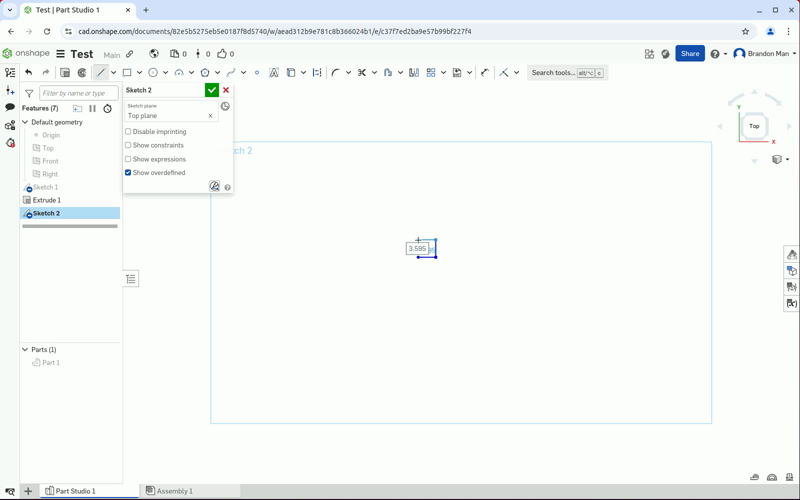
click(418, 239)
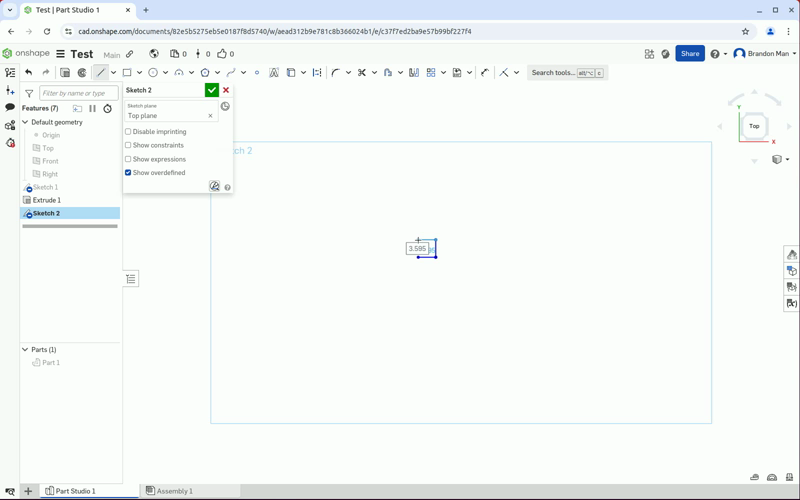
key_up(shift)
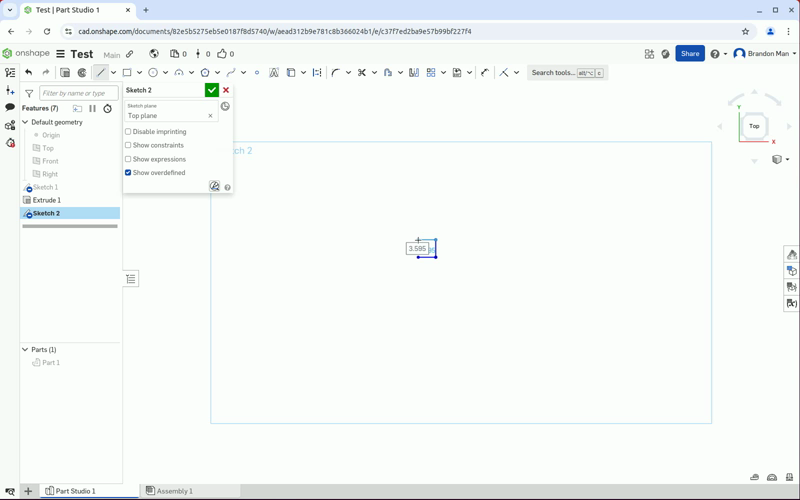
mouse_move(448, 239)
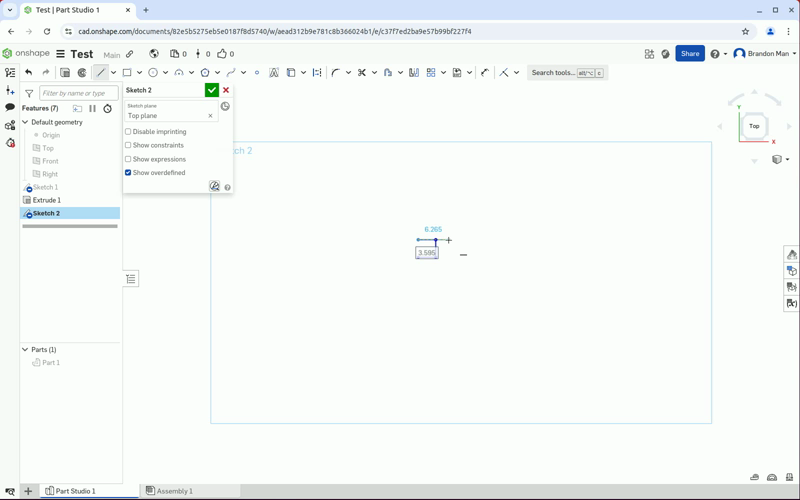
key_down(shift)
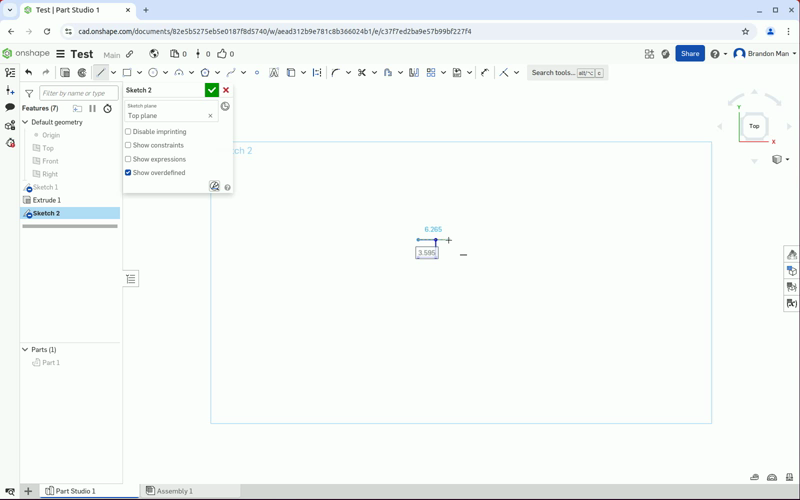
mouse_move(418, 257)
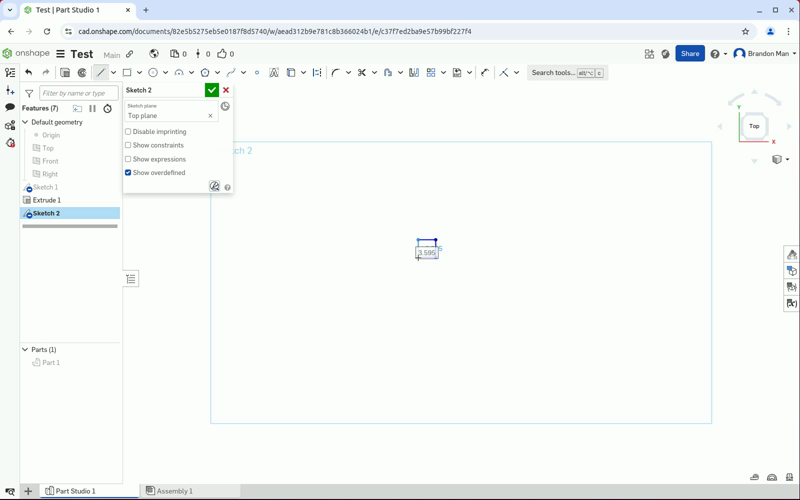
key_up(shift)
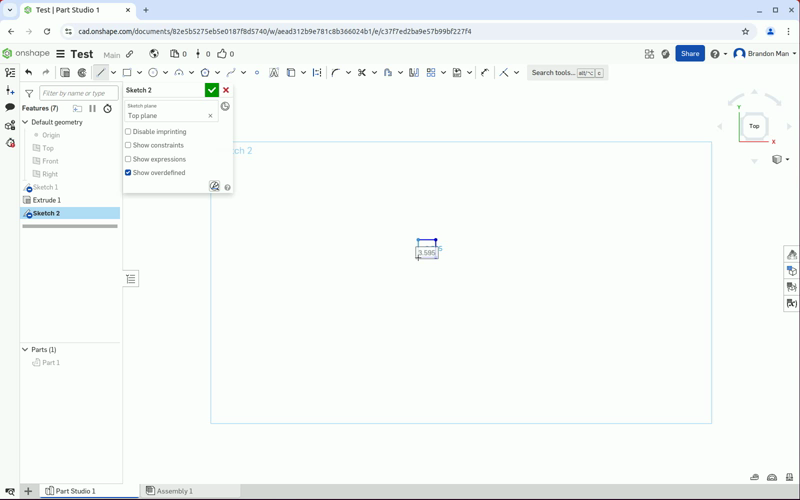
click(418, 257)
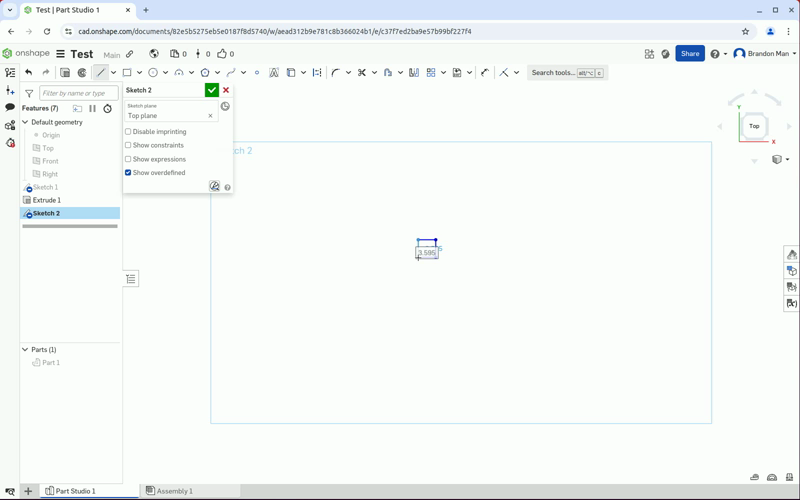
key(esc)
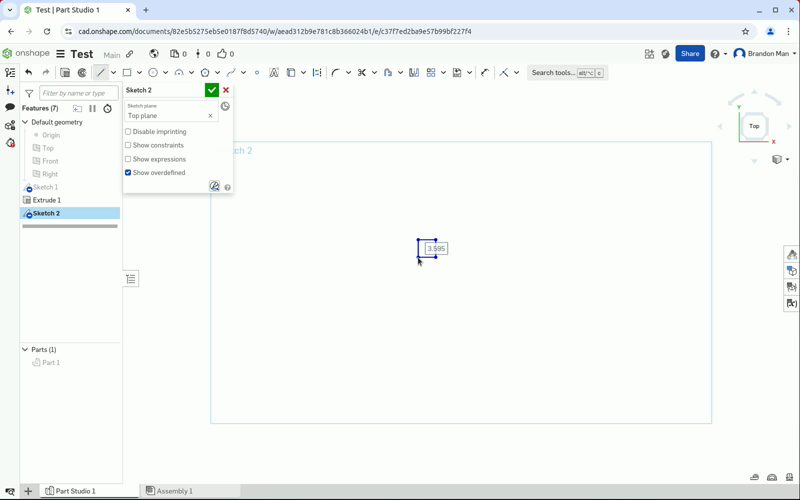
mouse_move(427, 251)
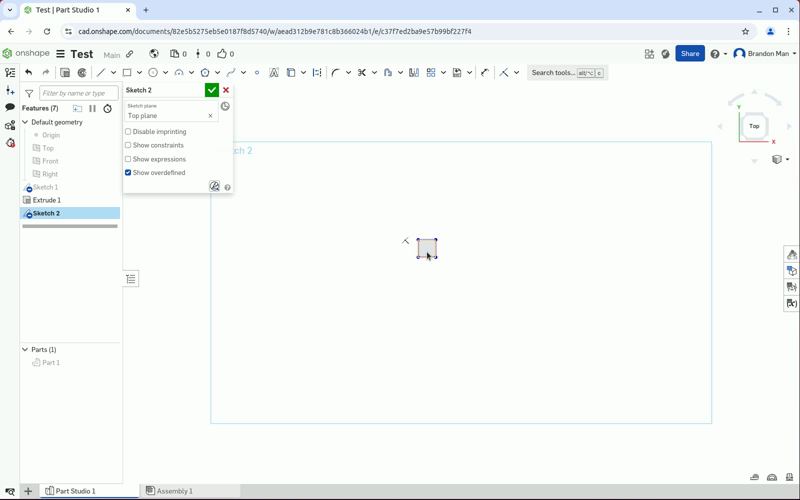
scroll(6)
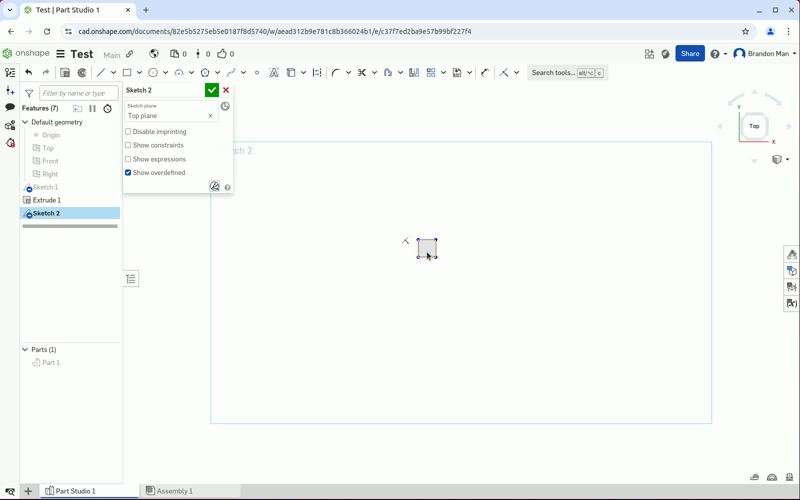
scroll(6)
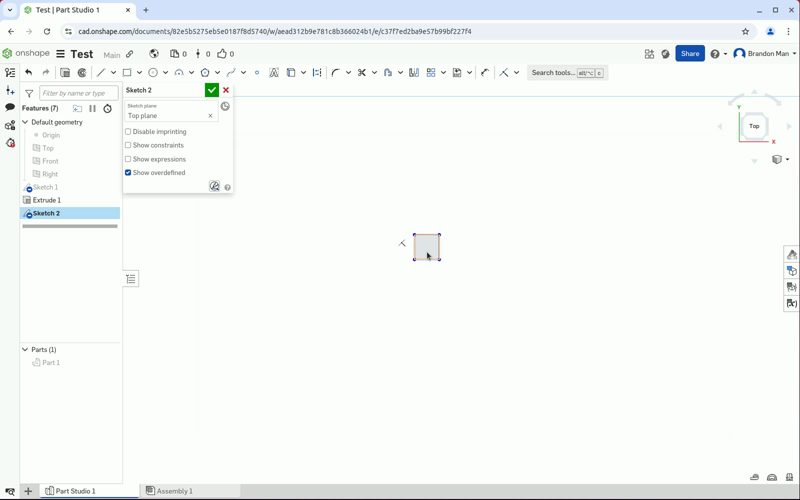
scroll(6)
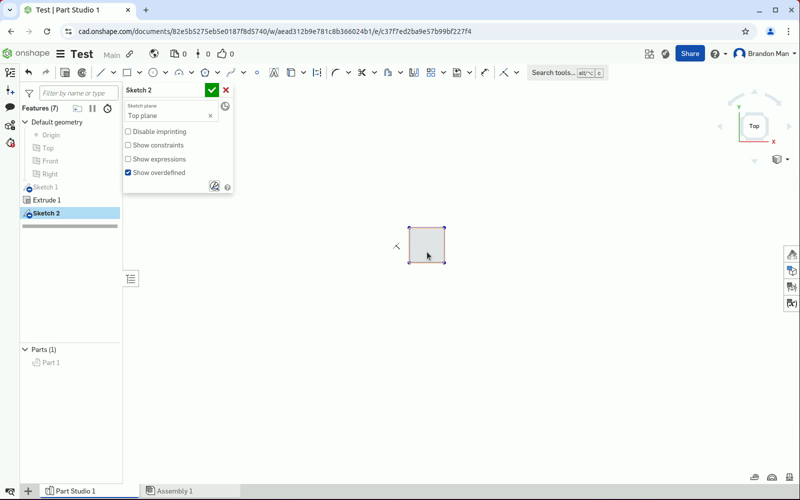
scroll(6)
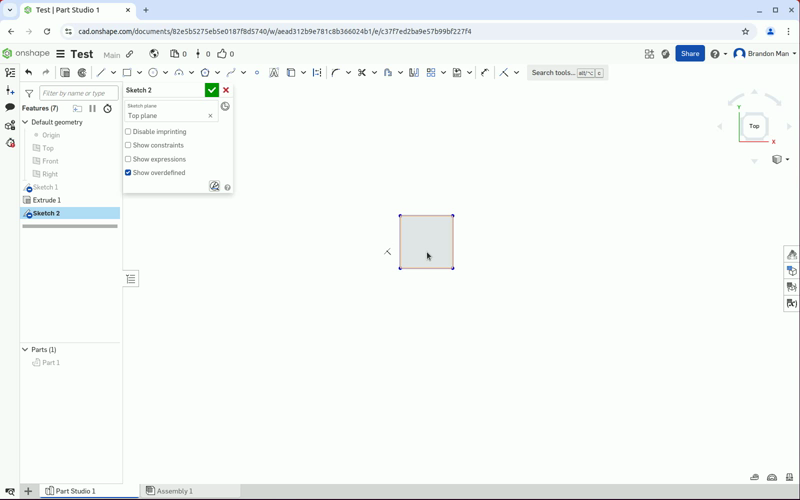
scroll(6)
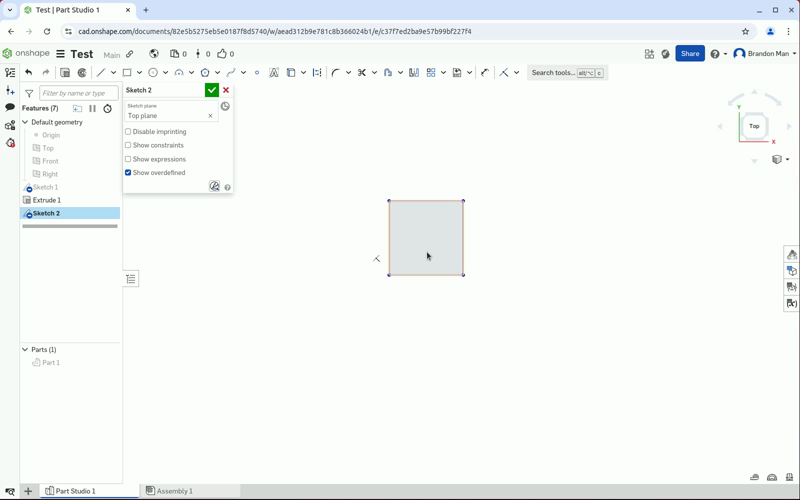
scroll(6)
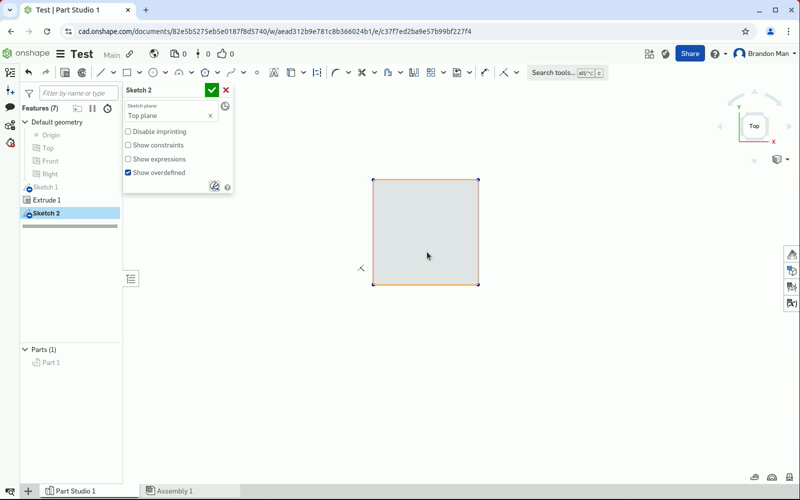
scroll(6)
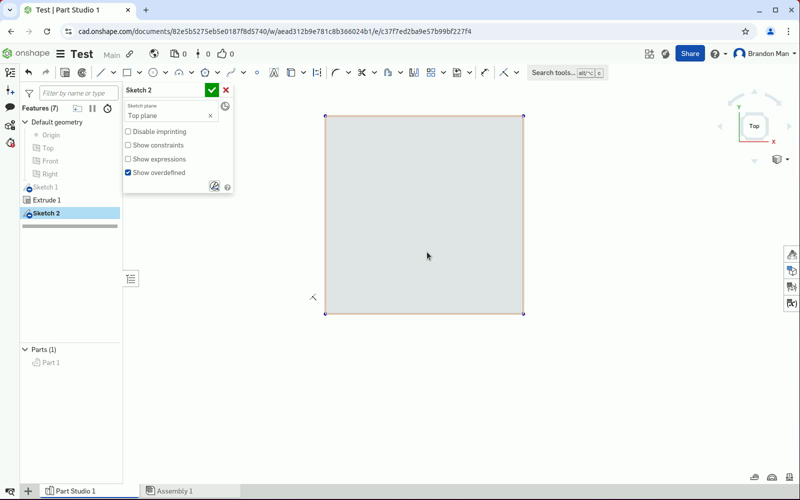
click(427, 251)
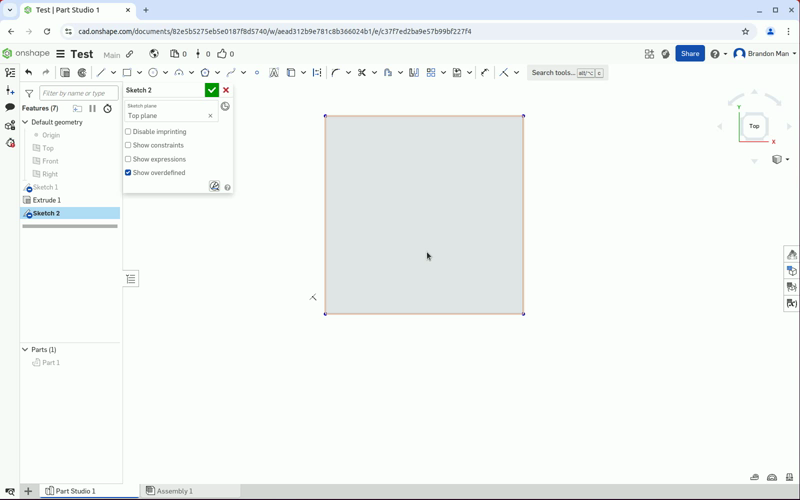
scroll(-6)
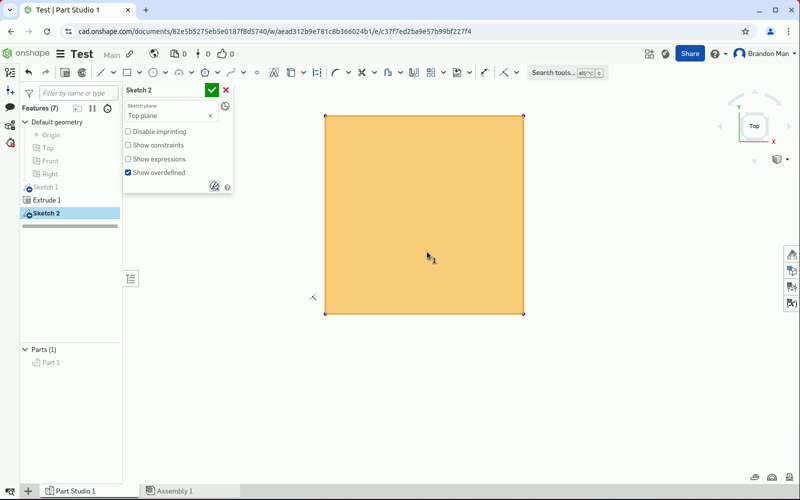
scroll(-6)
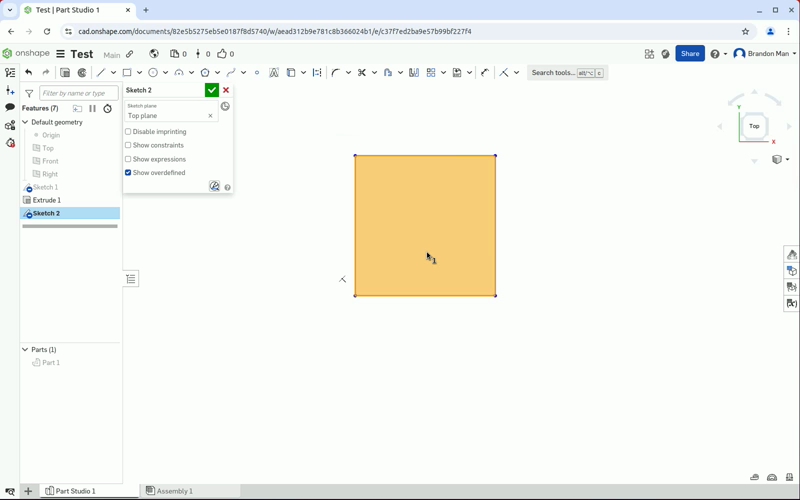
scroll(-6)
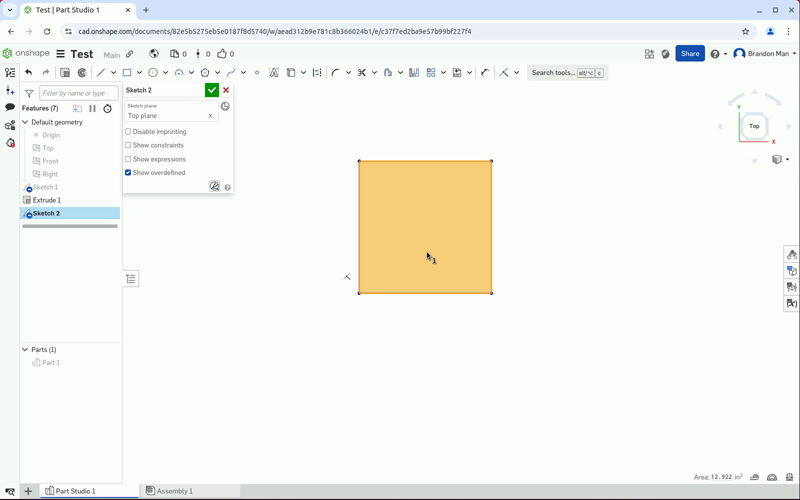
scroll(-6)
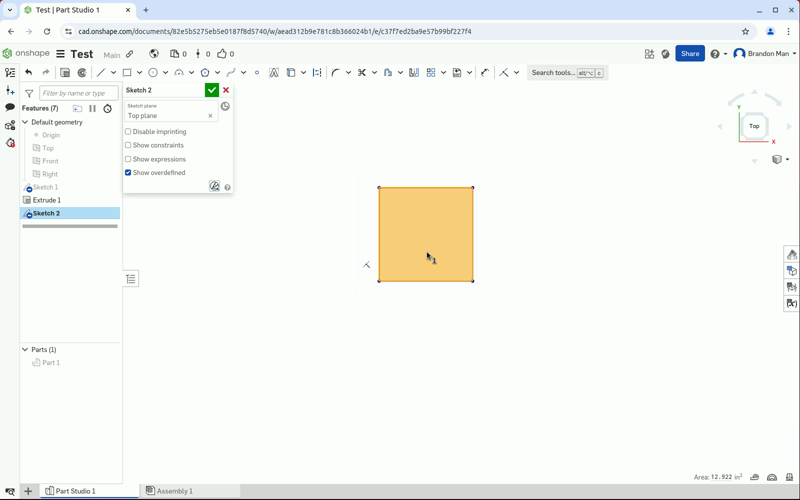
scroll(-6)
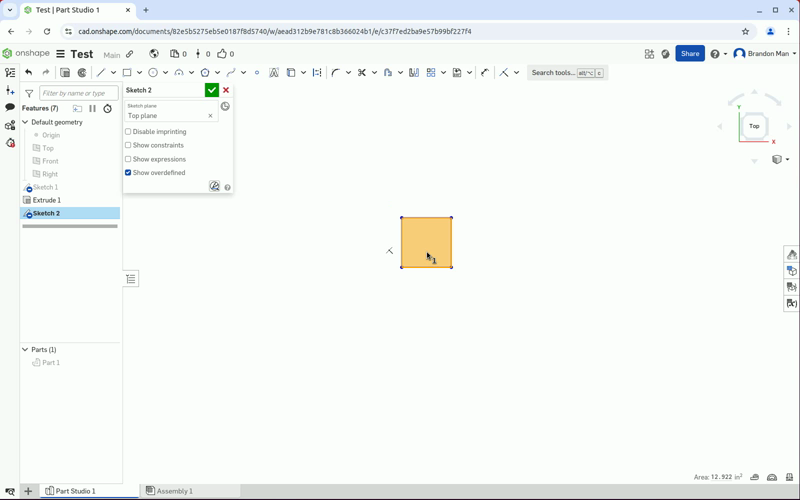
scroll(-6)
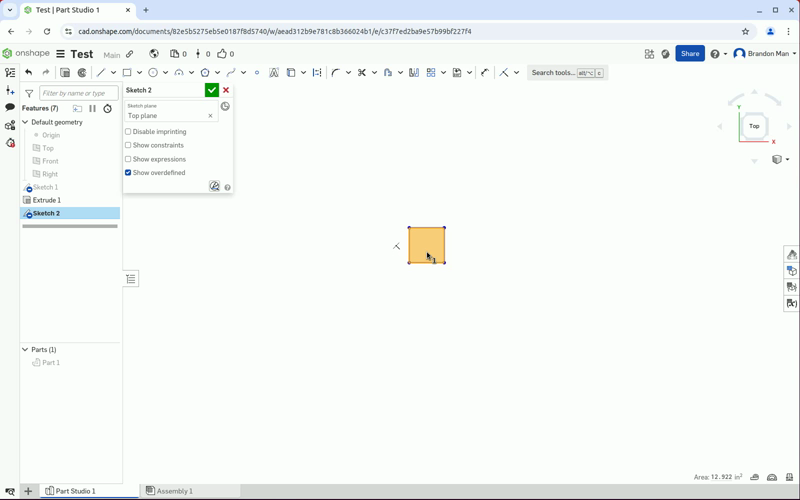
scroll(-6)
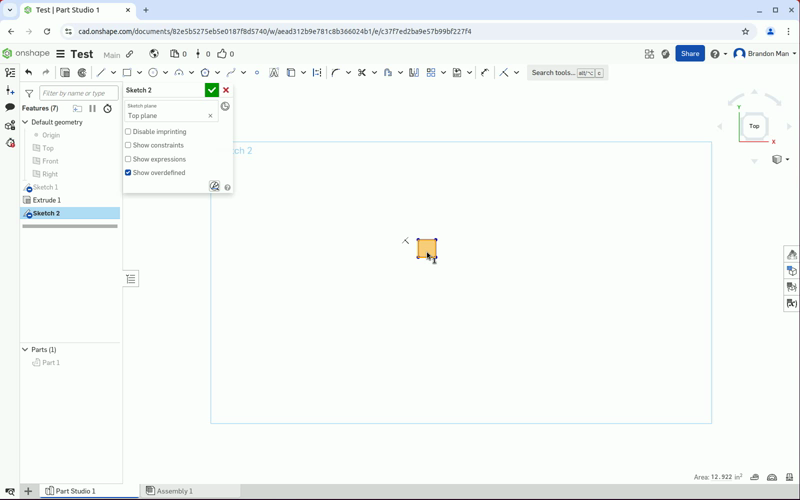
mouse_move(73, 352)
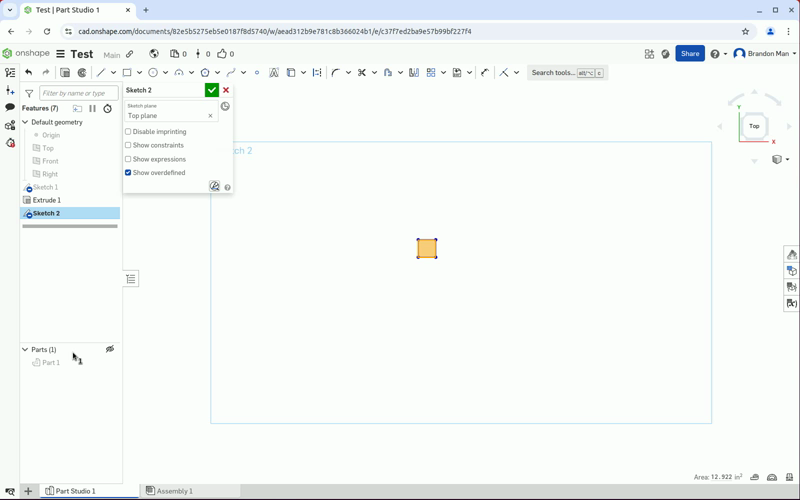
key(shift+y)
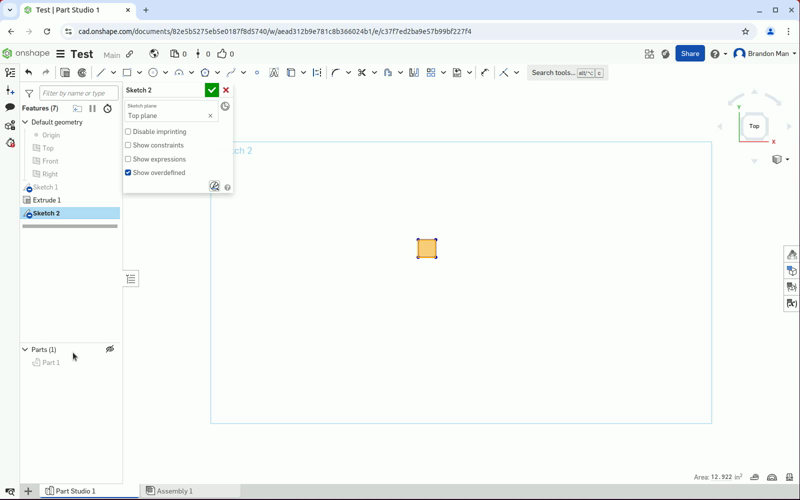
key(shift+e)
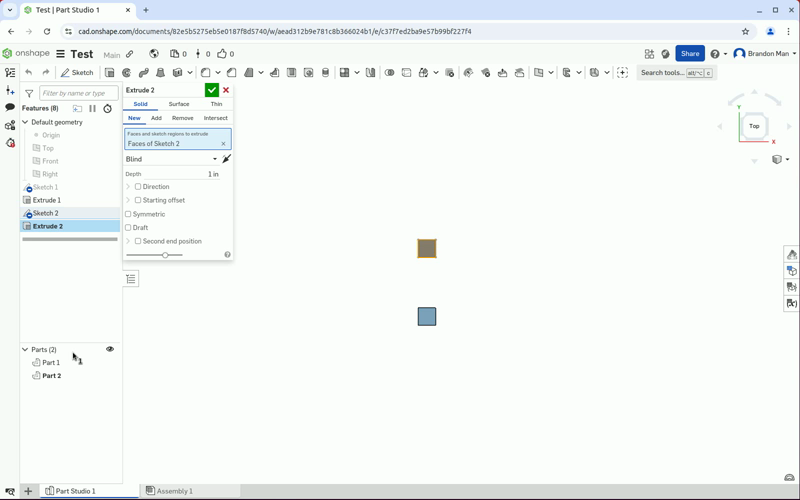
mouse_move(143, 106)
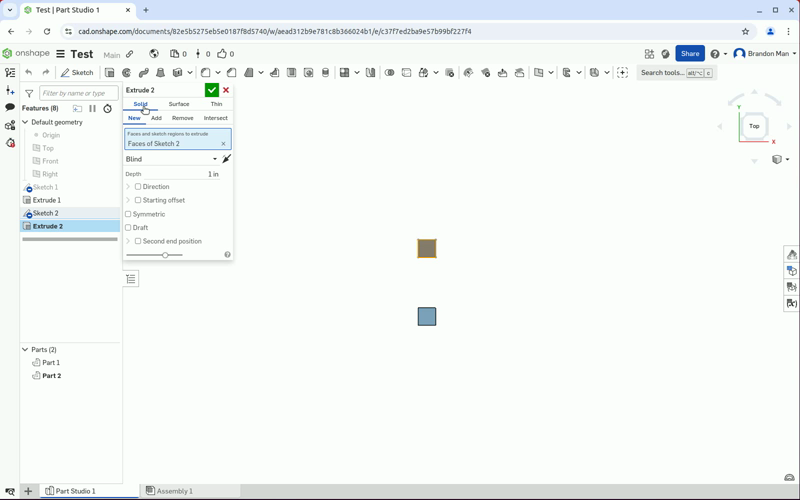
click(143, 106)
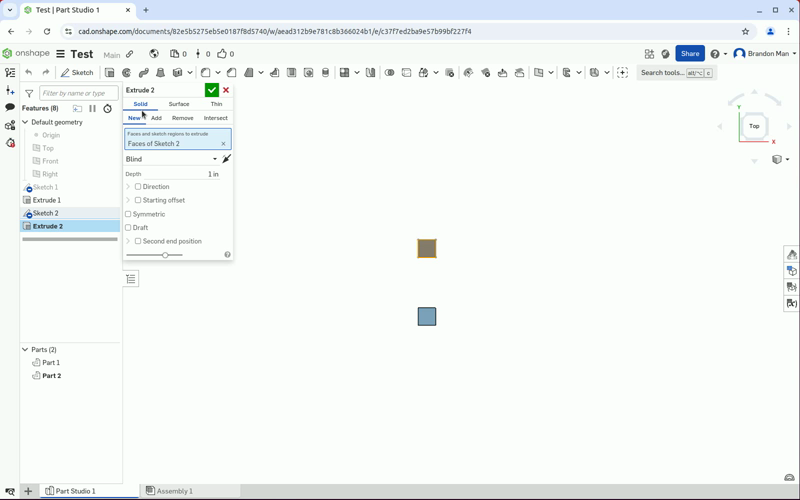
mouse_move(137, 120)
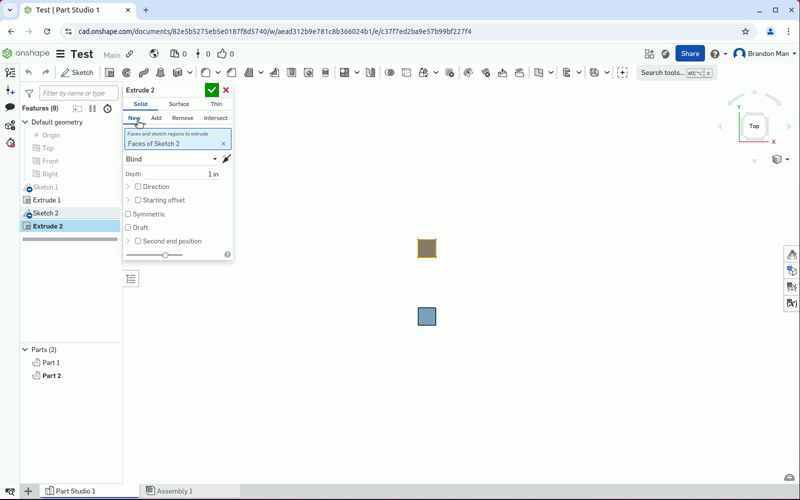
click(137, 120)
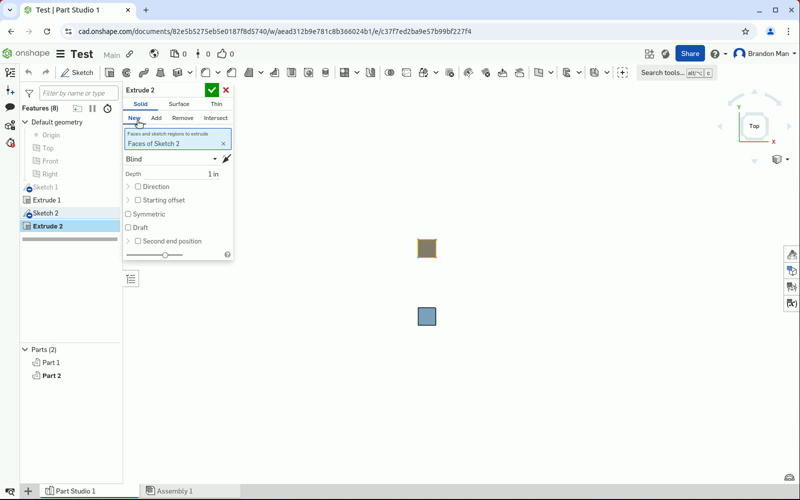
key(tab, 4)
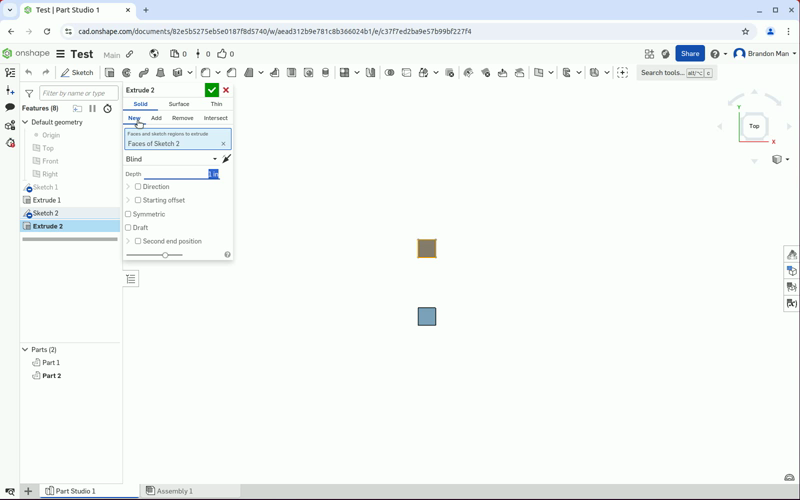
text(8.666)
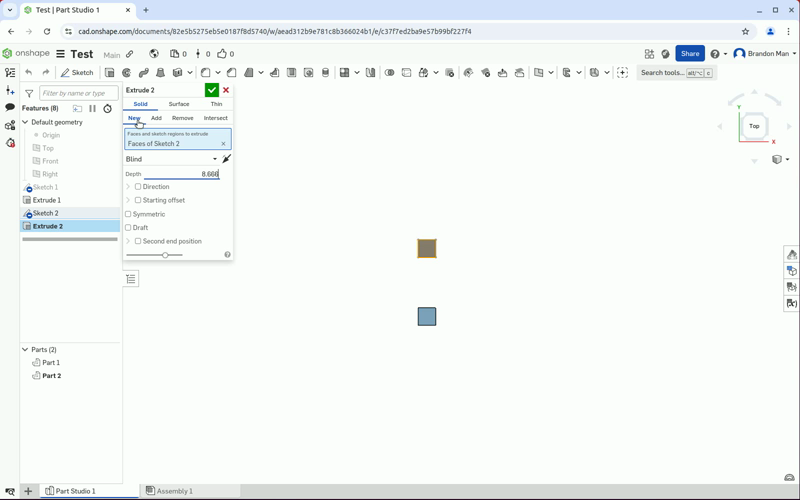
key(enter)
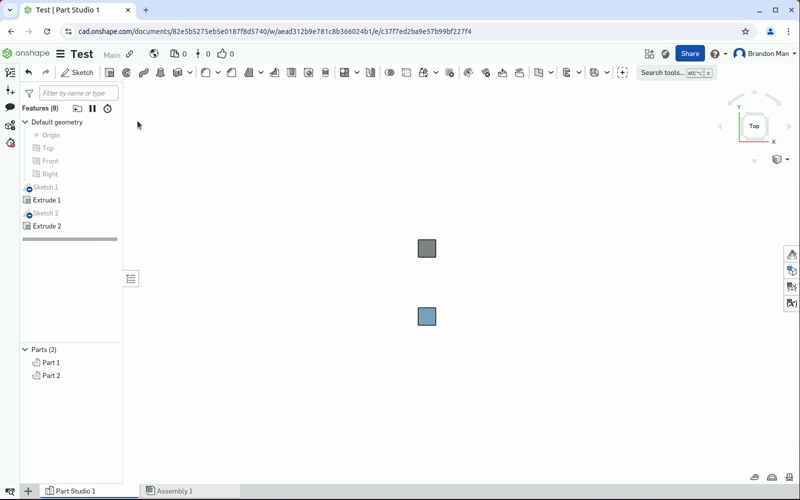
key(shift+h)
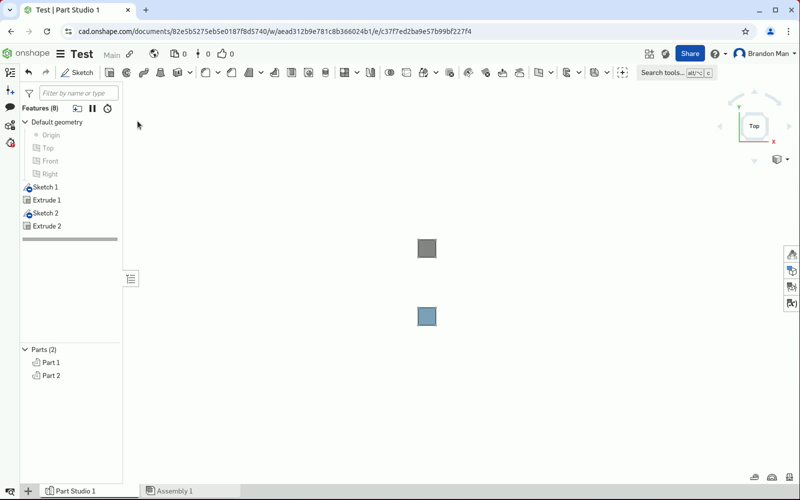
key(shift+h)
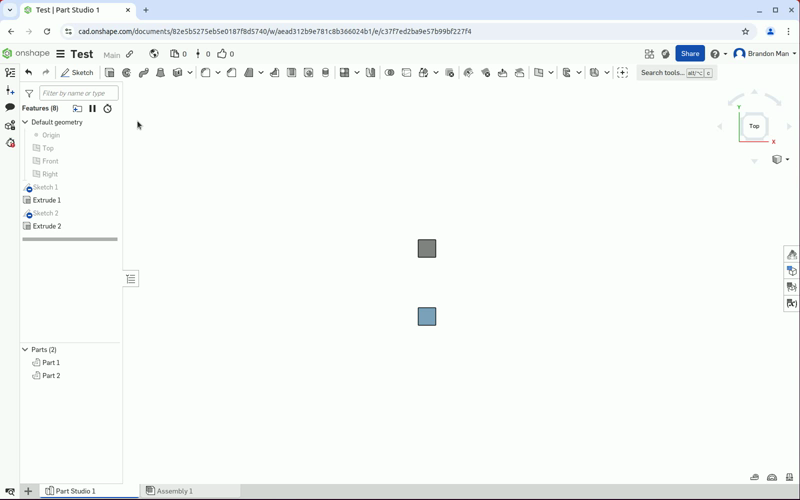
mouse_move(73, 189)
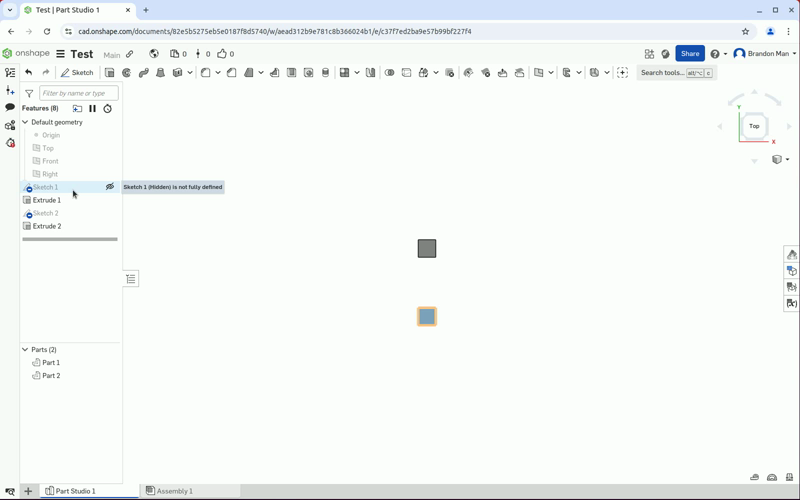
click(73, 189)
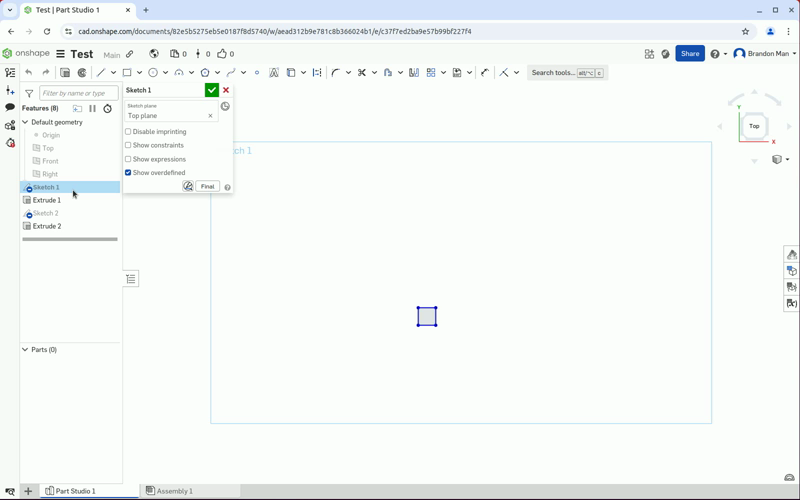
mouse_move(229, 92)
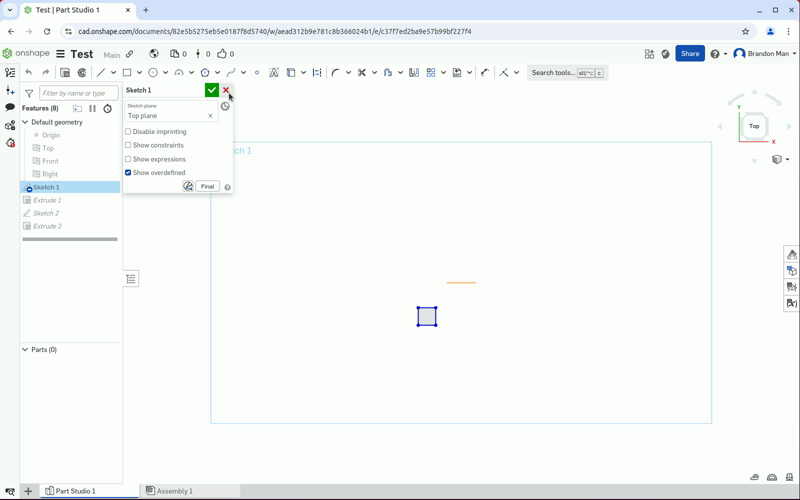
click(229, 92)
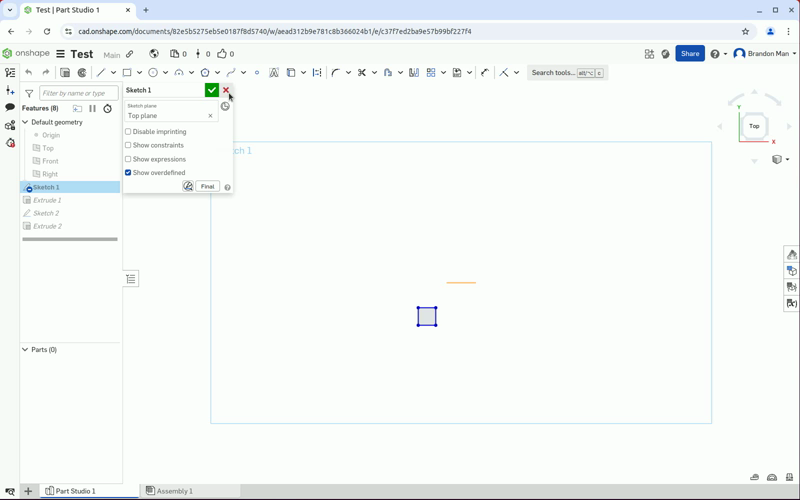
key(shift+s)
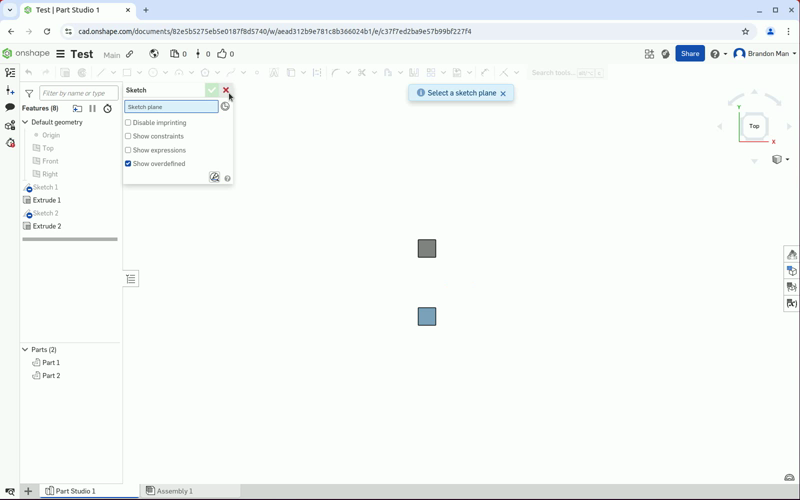
mouse_move(73, 150)
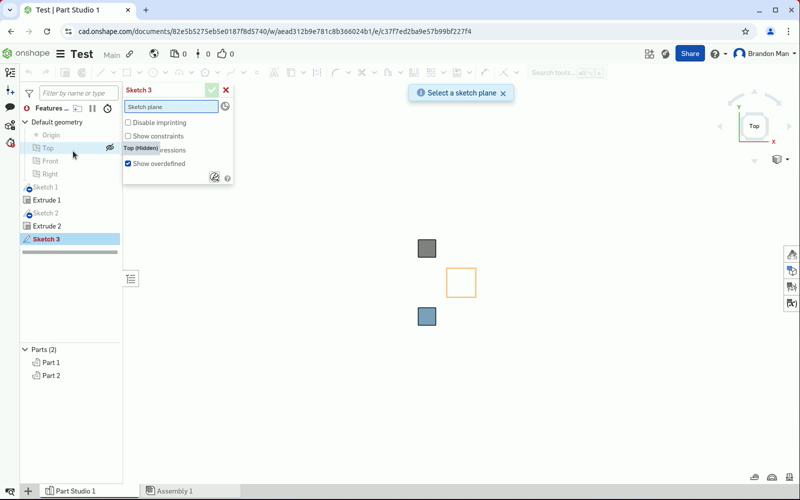
click(73, 150)
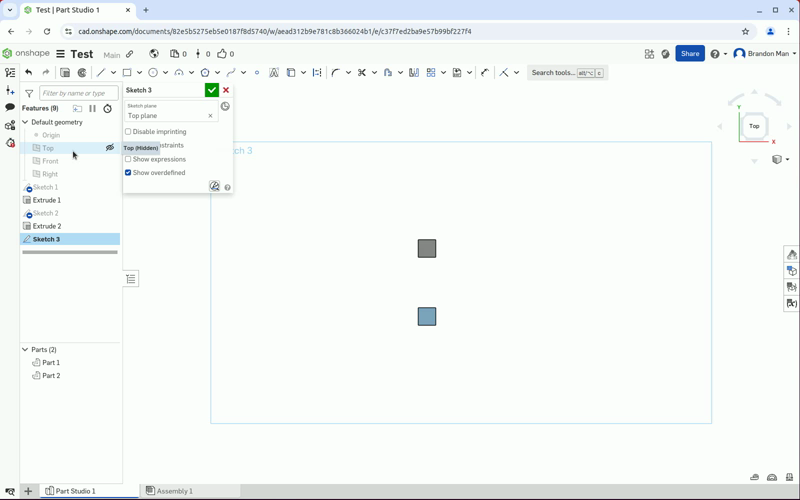
mouse_move(73, 352)
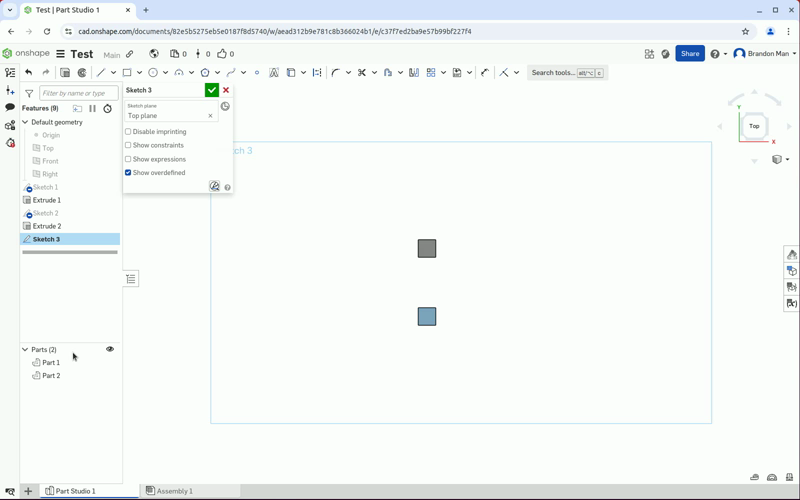
key(y)
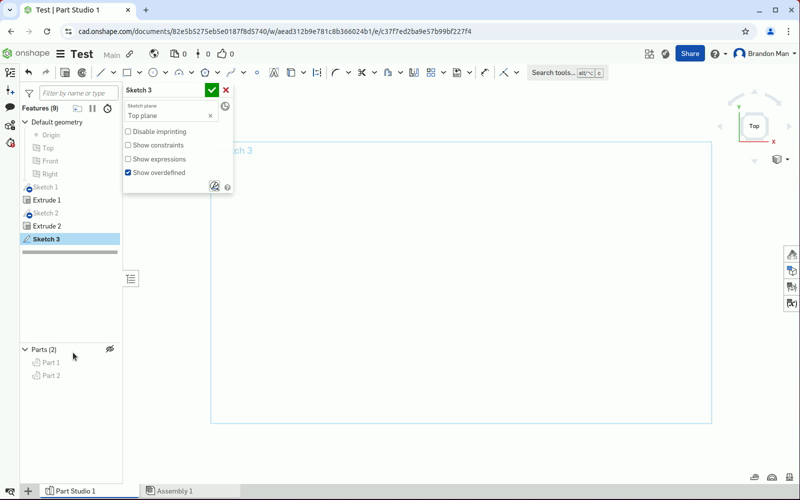
key(l)
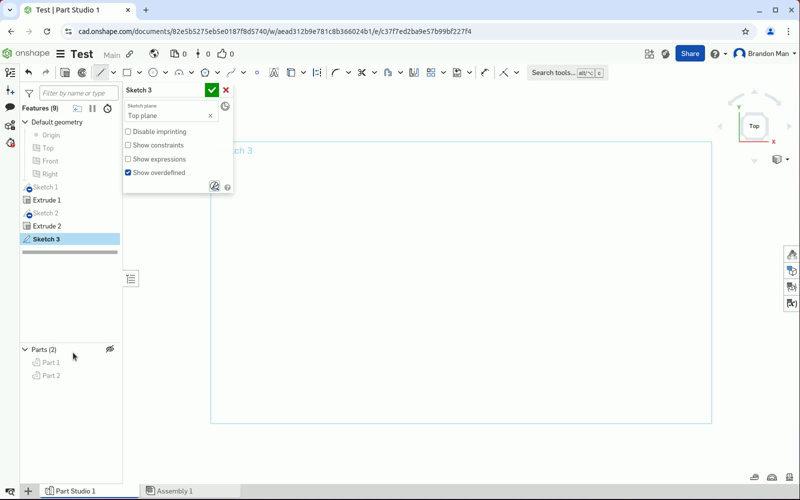
key_down(shift)
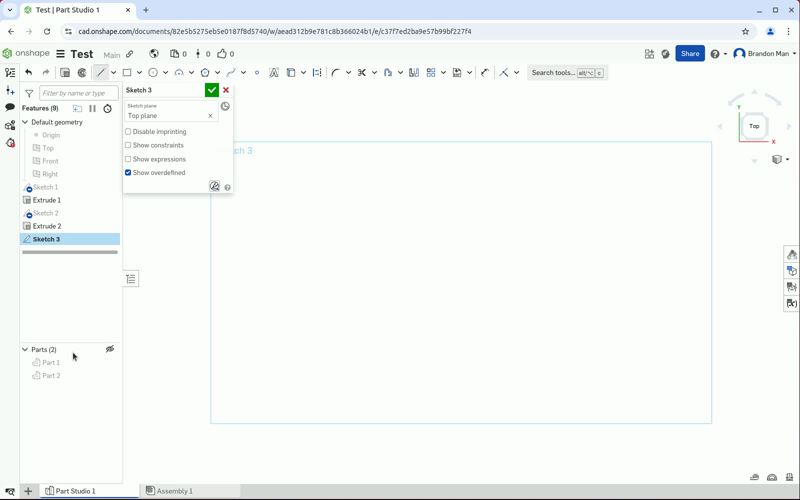
mouse_move(486, 257)
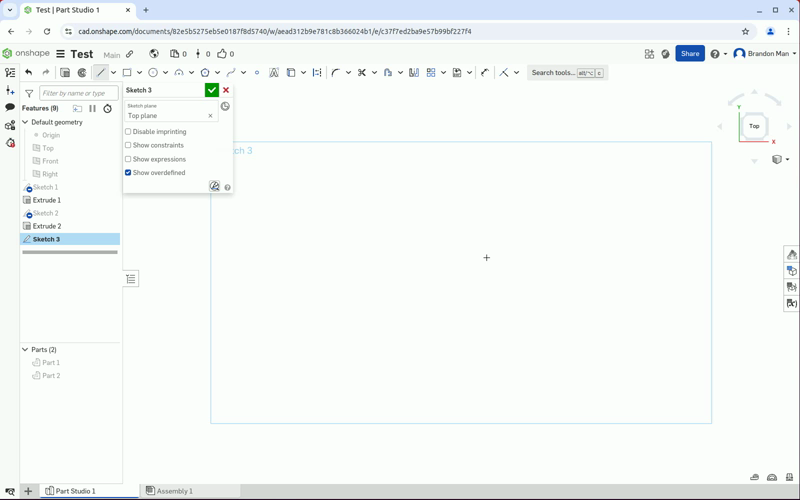
click(486, 257)
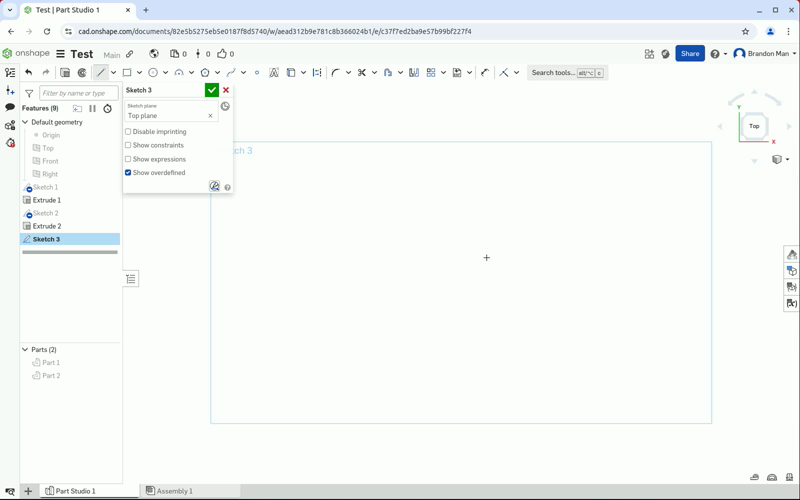
key_up(shift)
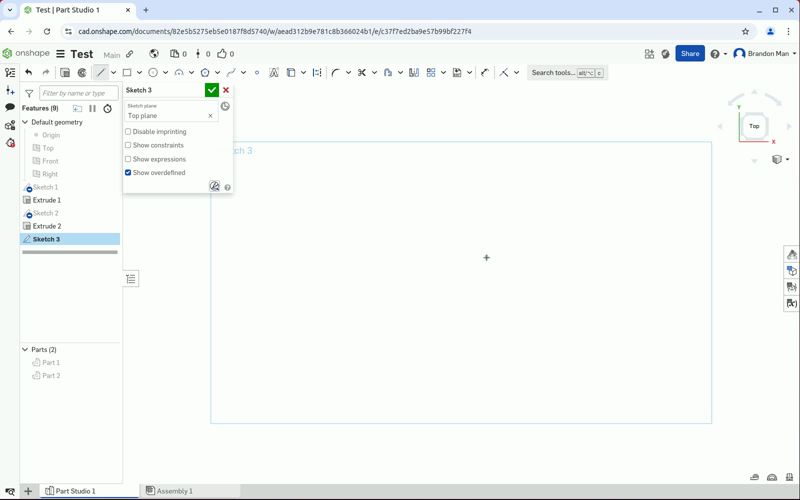
key_down(shift)
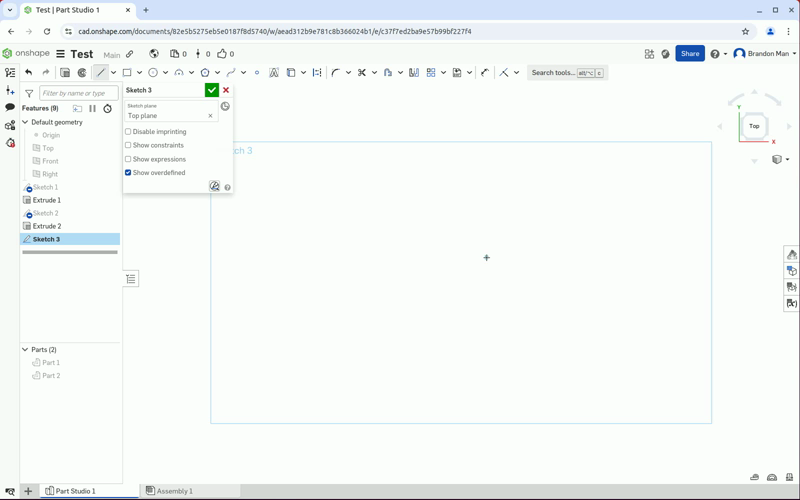
mouse_move(516, 257)
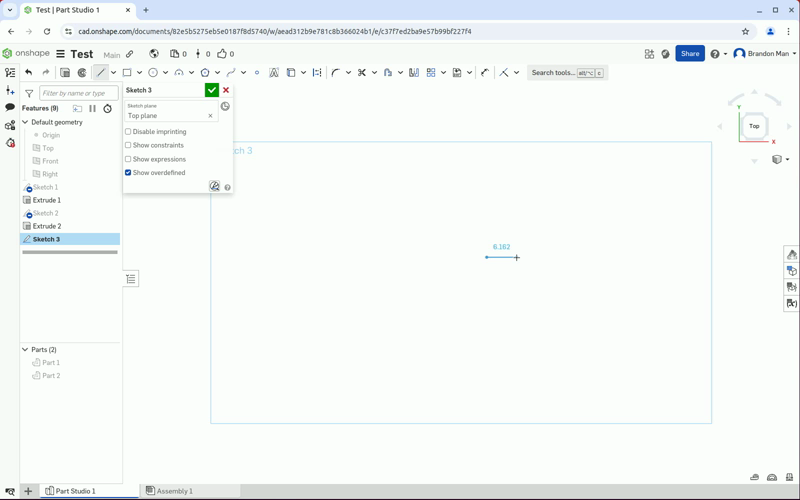
mouse_move(504, 257)
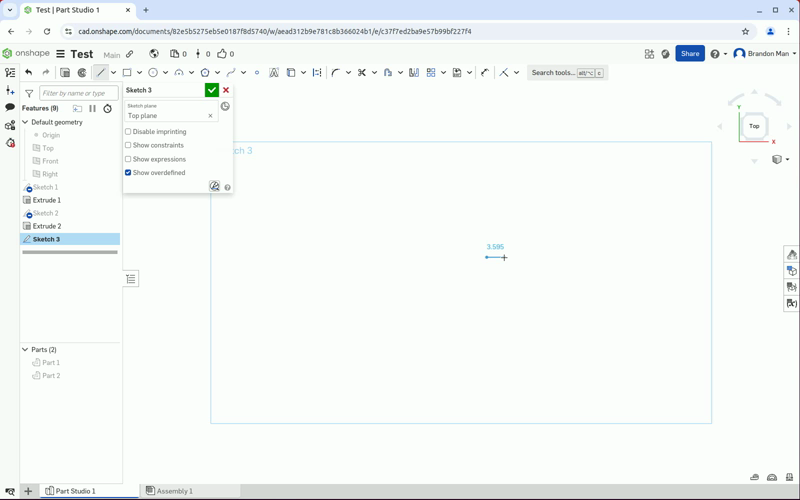
click(504, 257)
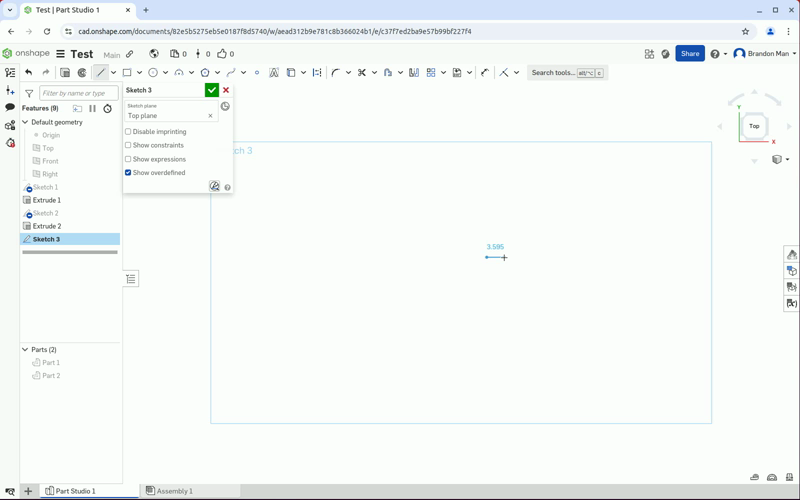
key_up(shift)
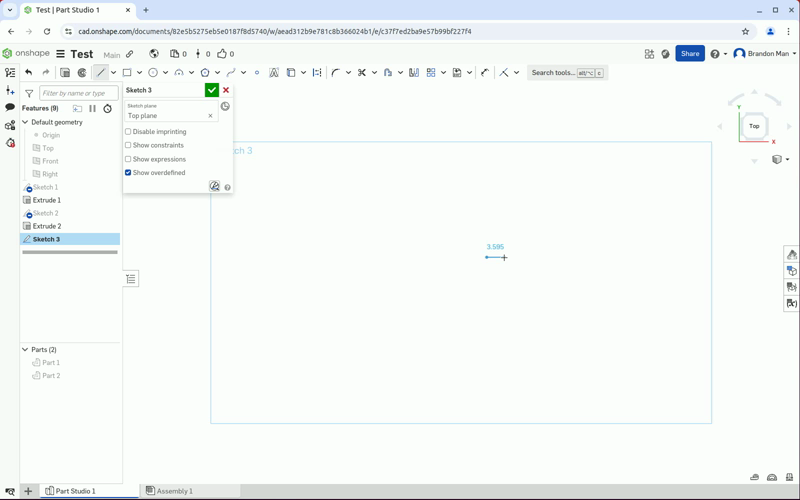
key_down(shift)
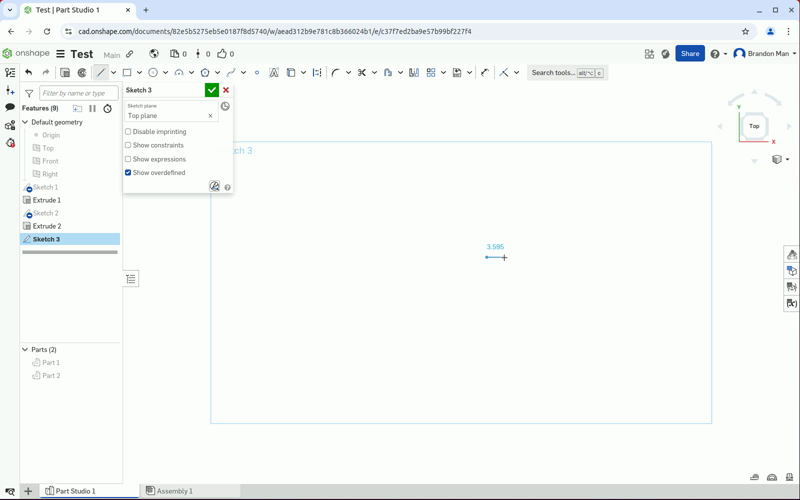
mouse_move(534, 257)
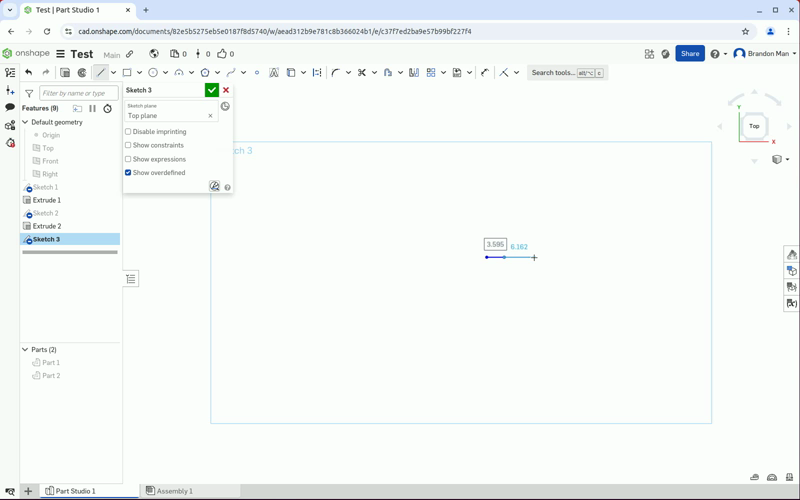
mouse_move(504, 239)
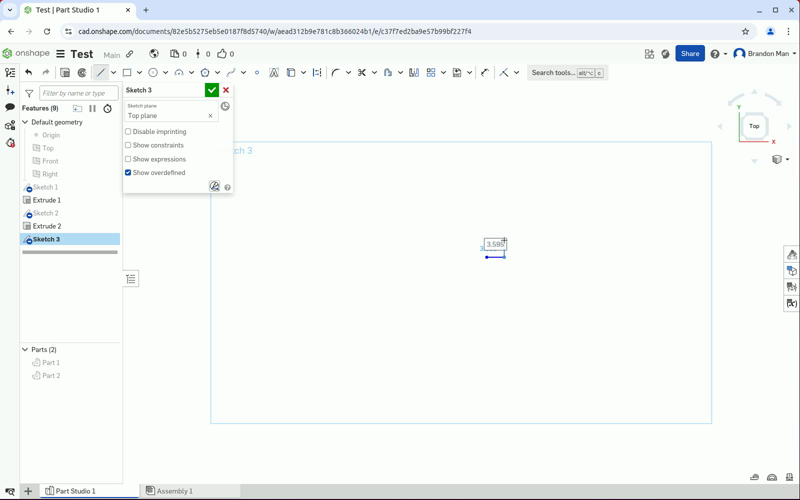
click(504, 239)
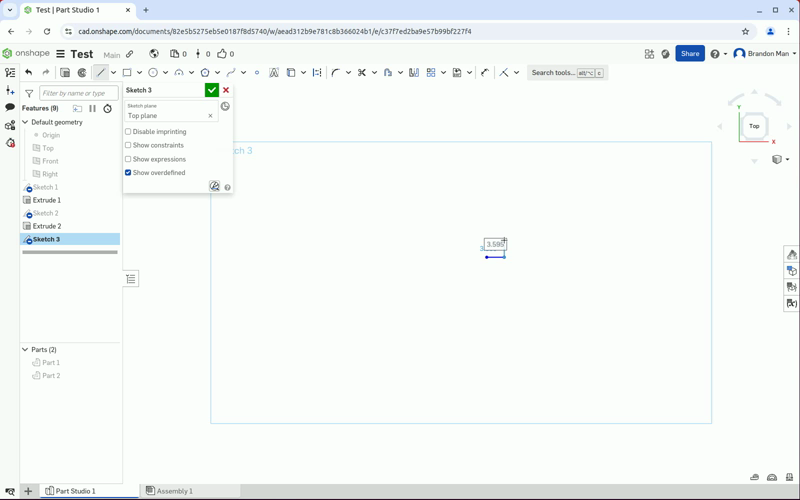
key_up(shift)
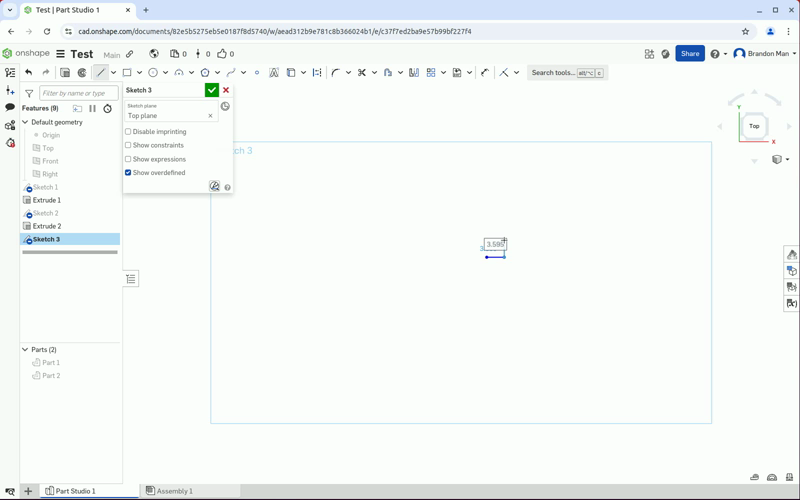
key_down(shift)
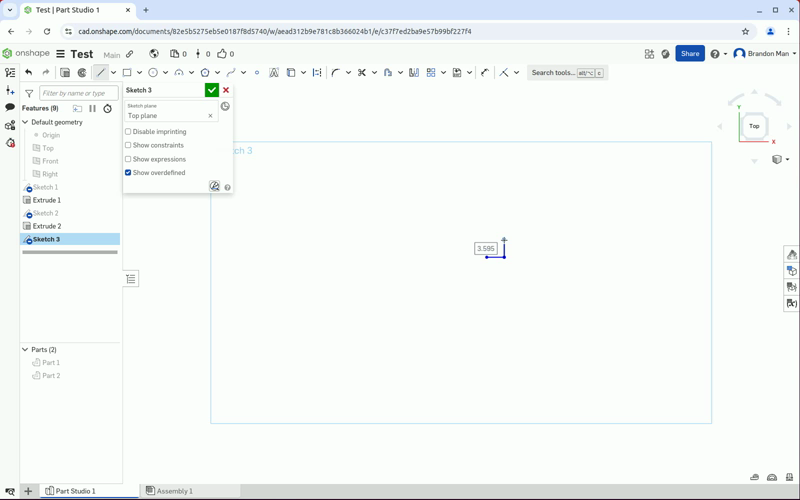
mouse_move(534, 239)
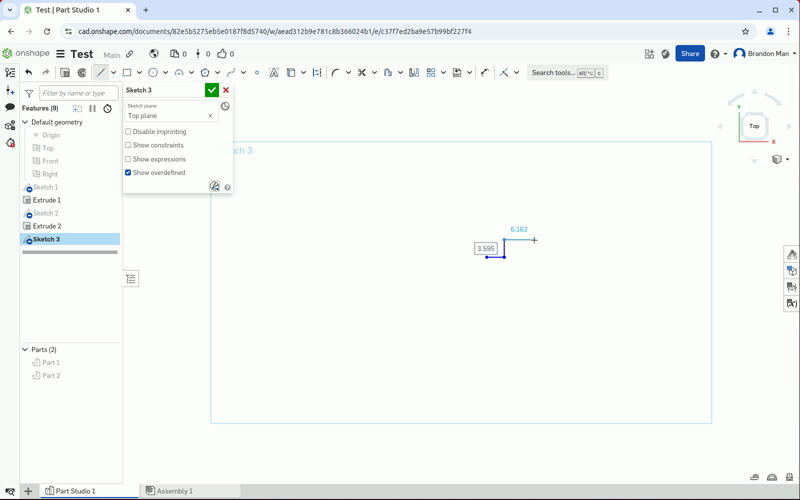
mouse_move(486, 239)
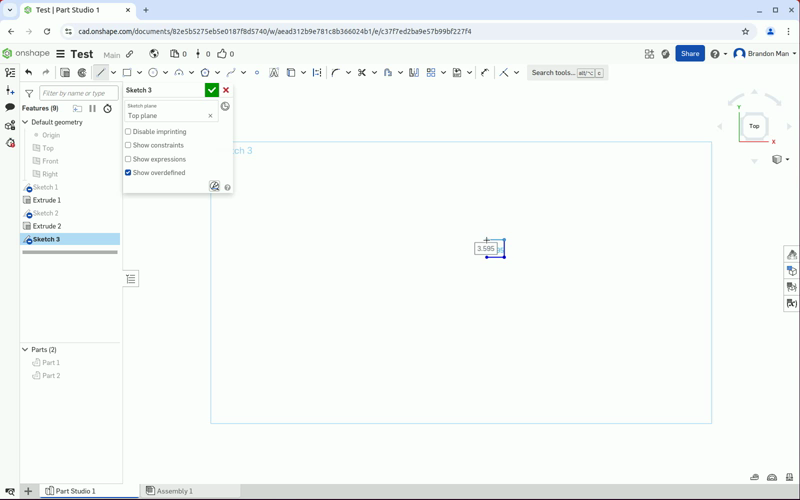
click(486, 239)
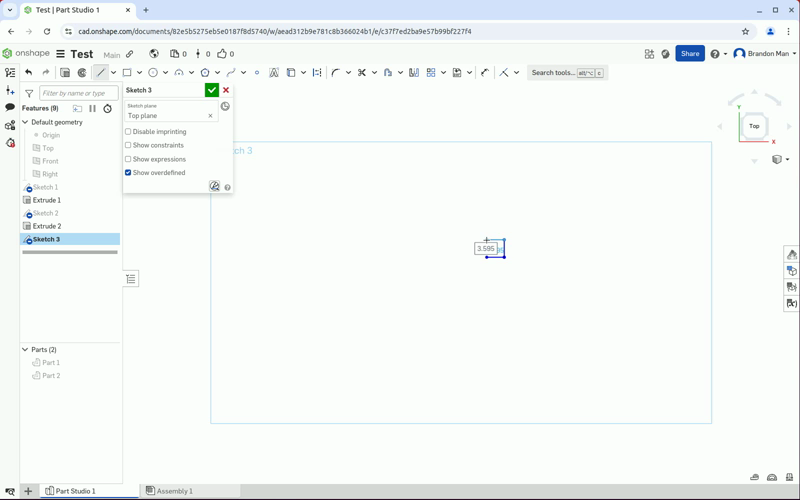
key_up(shift)
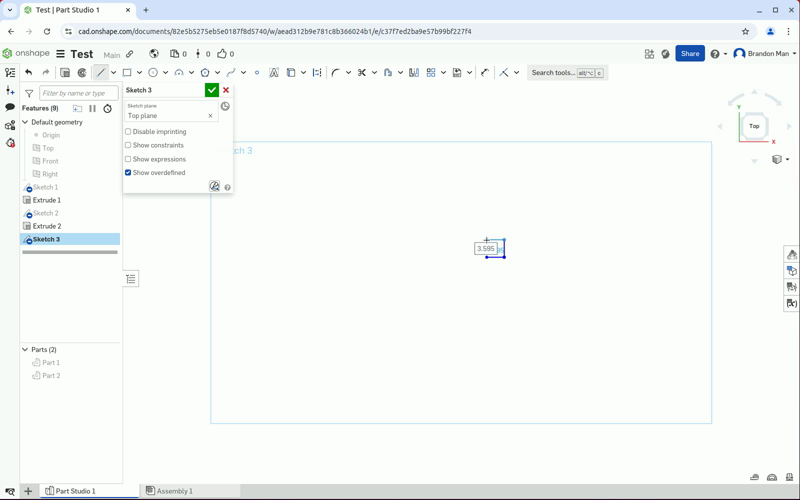
mouse_move(516, 239)
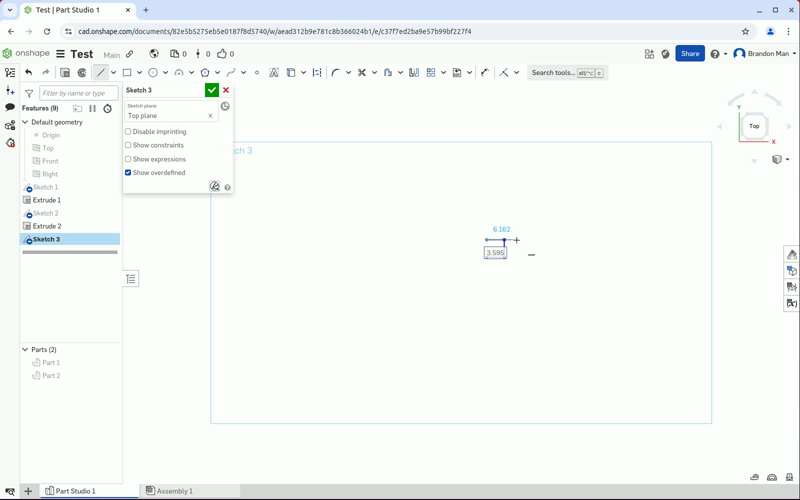
key_down(shift)
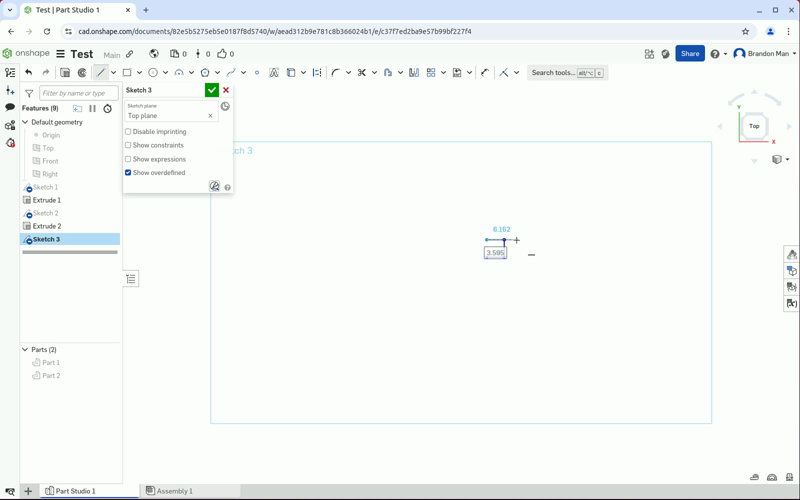
mouse_move(486, 257)
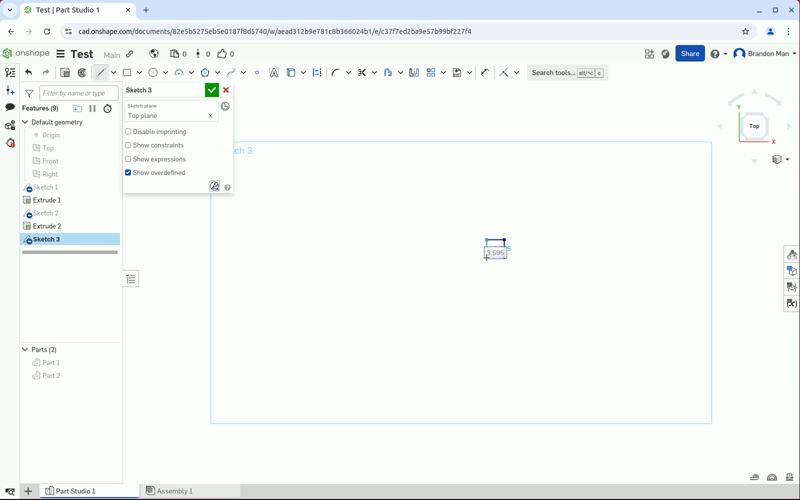
key_up(shift)
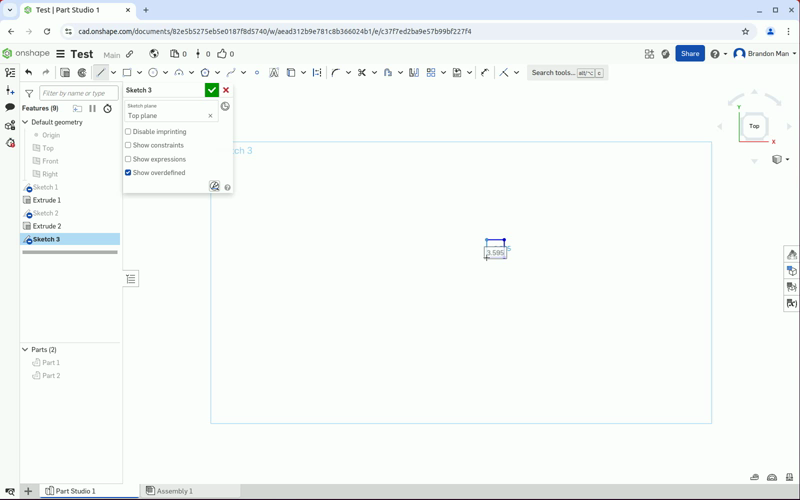
click(486, 257)
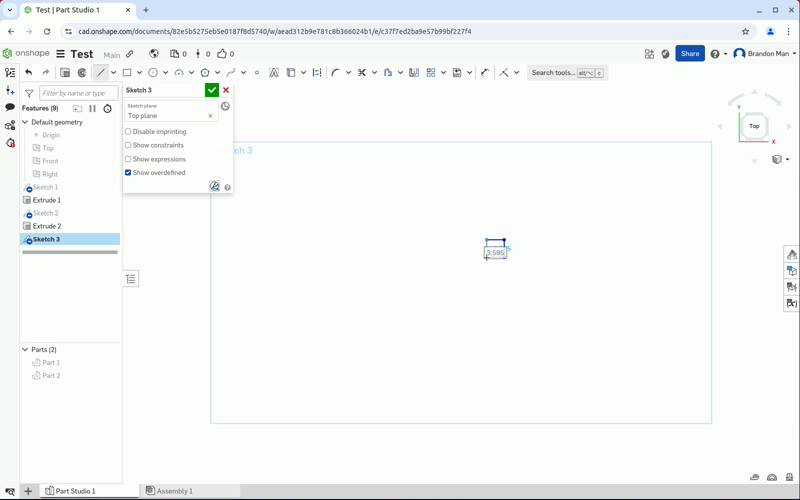
key(esc)
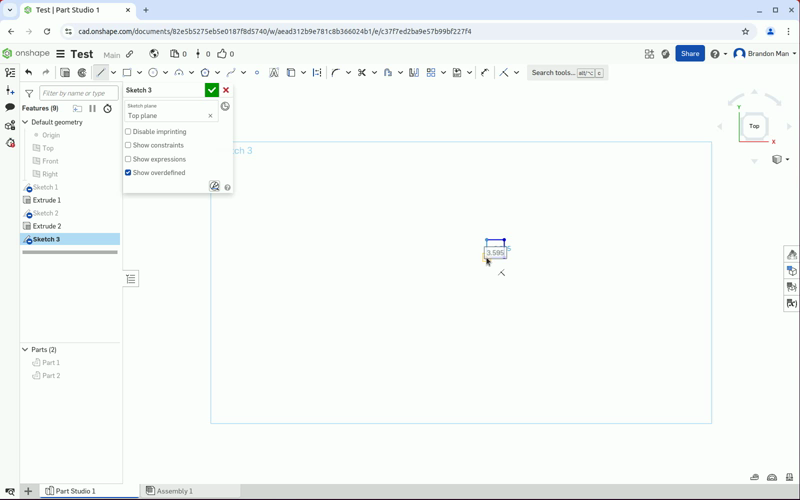
mouse_move(492, 254)
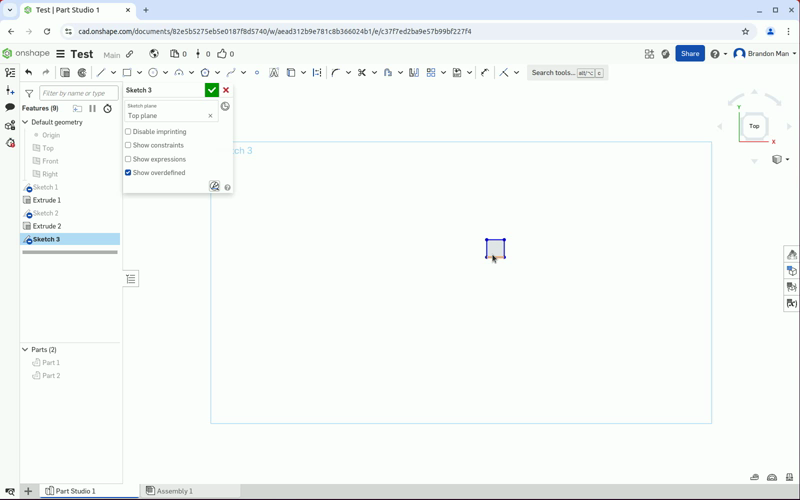
scroll(6)
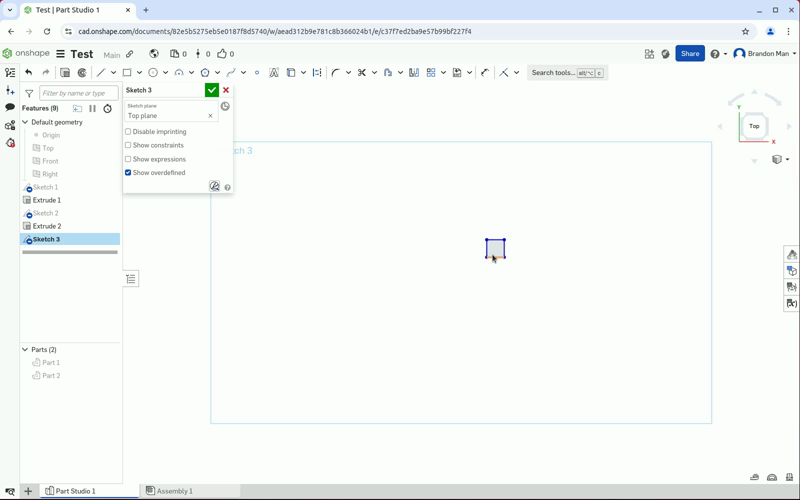
scroll(6)
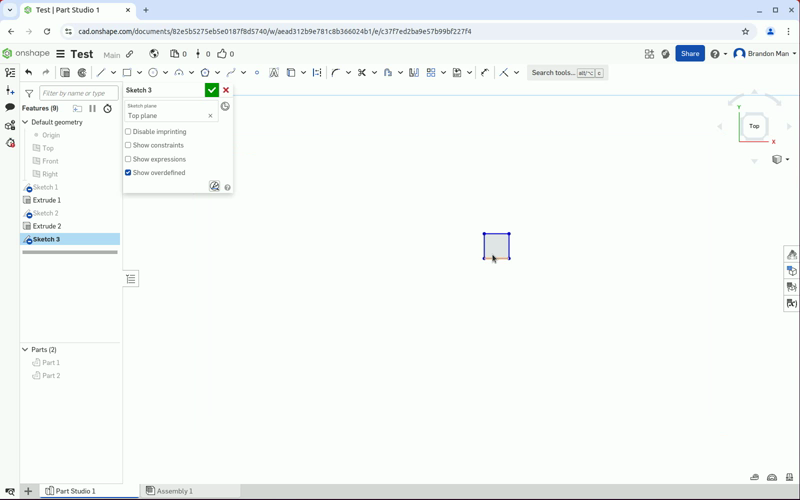
scroll(6)
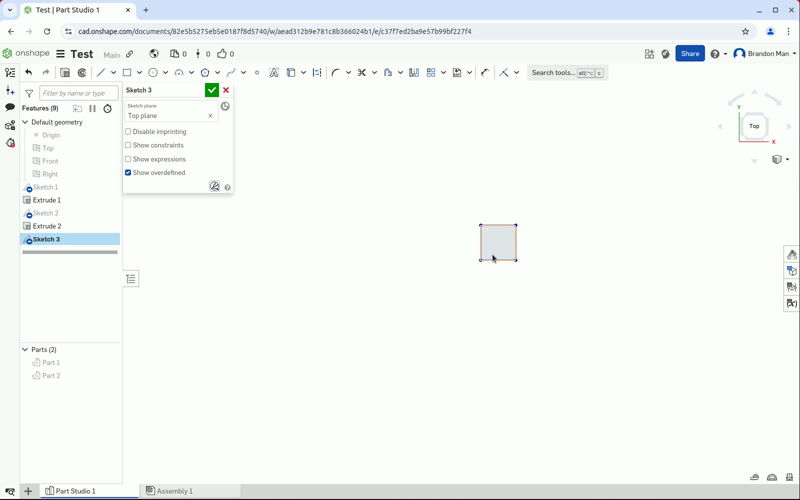
scroll(6)
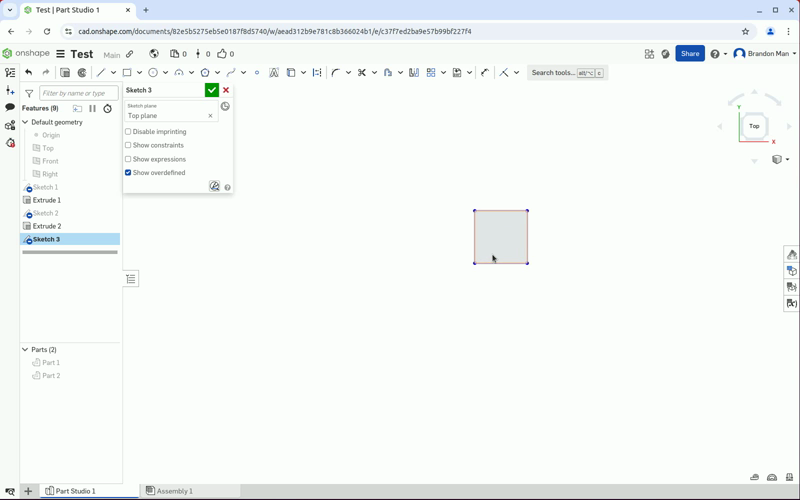
scroll(6)
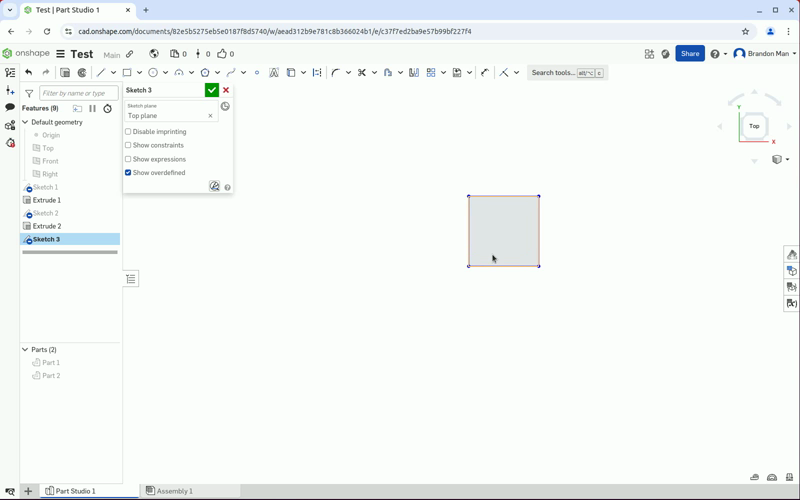
scroll(6)
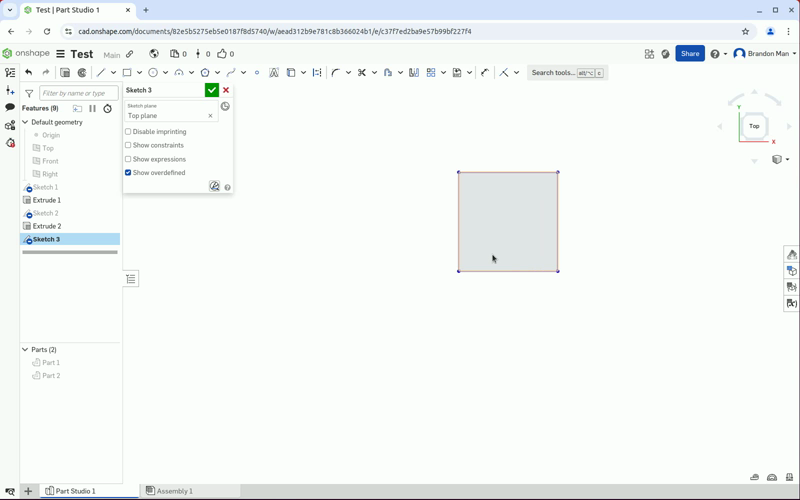
scroll(6)
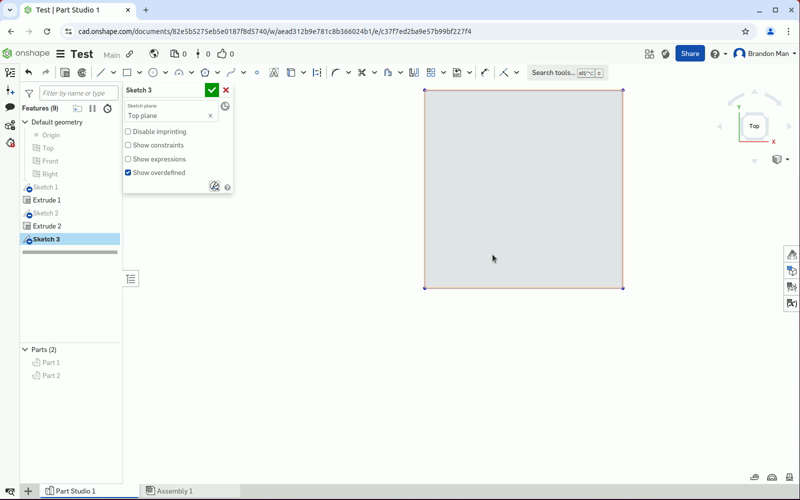
click(492, 254)
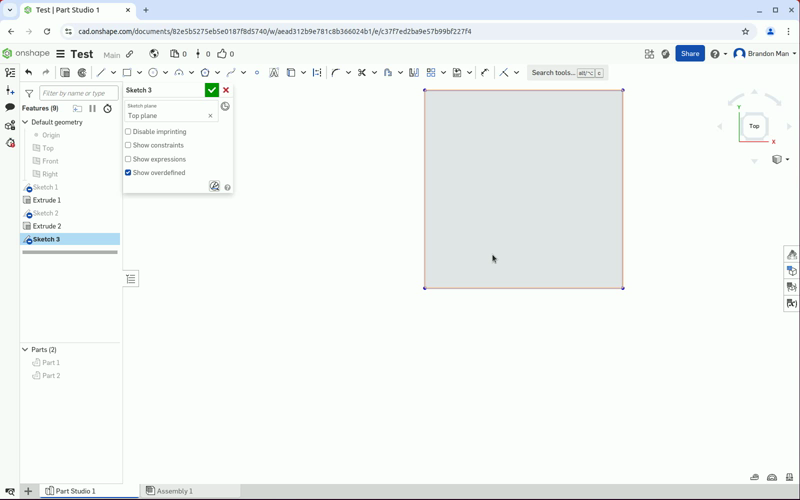
scroll(-6)
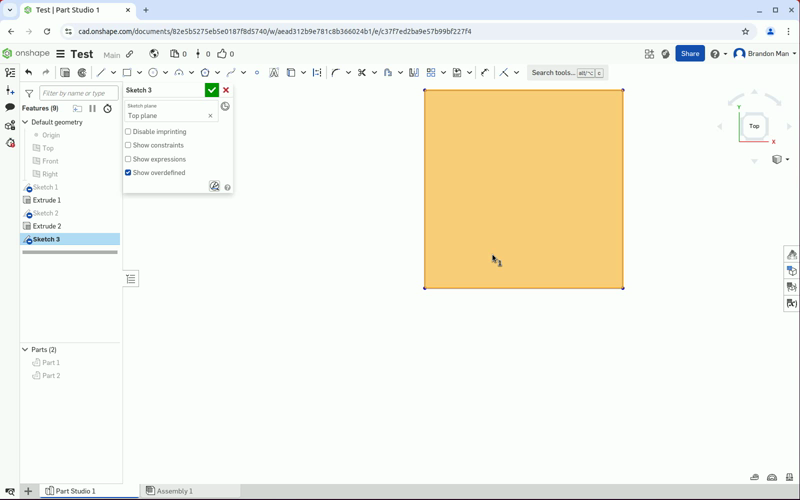
scroll(-6)
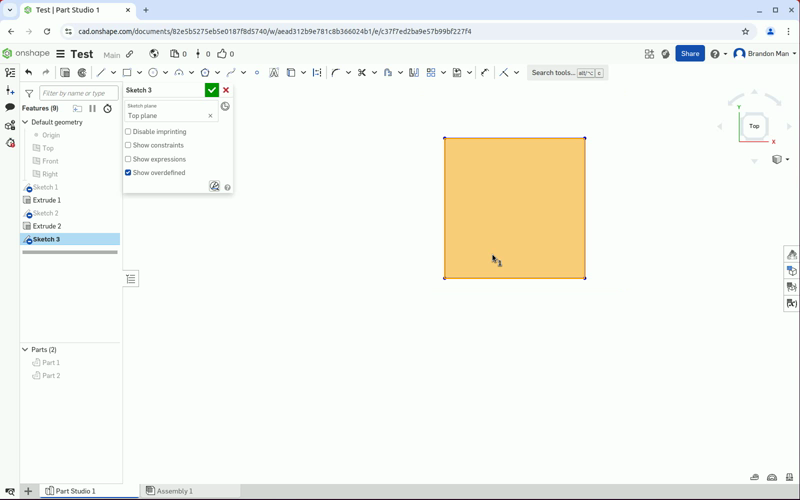
scroll(-6)
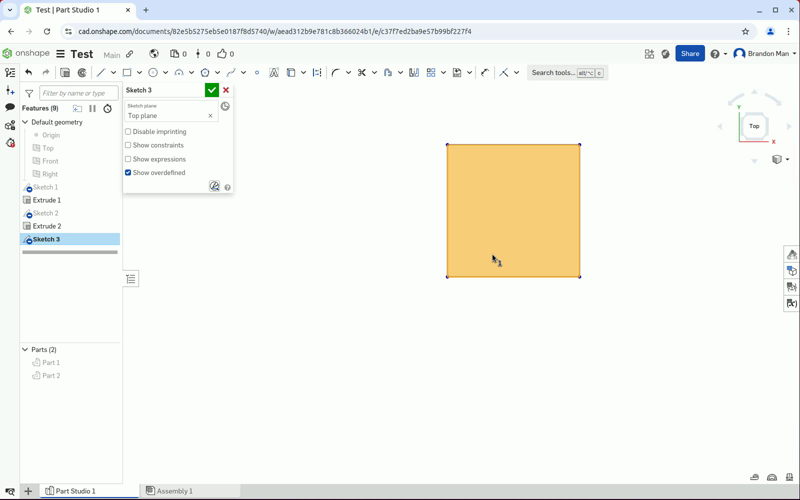
scroll(-6)
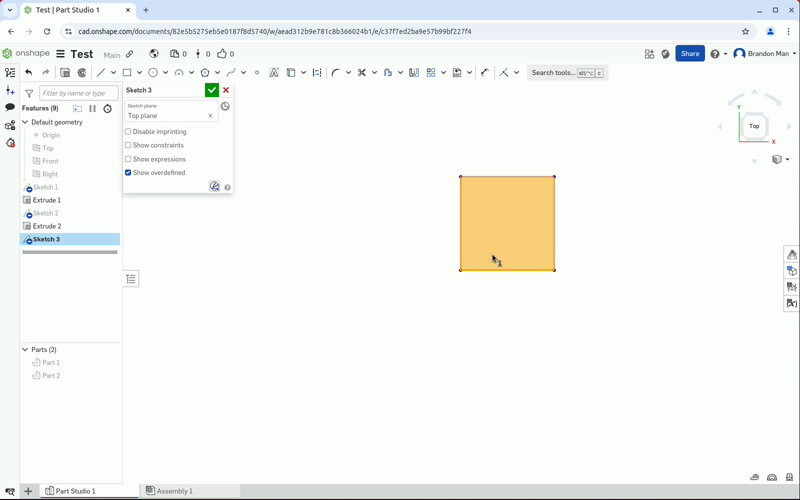
scroll(-6)
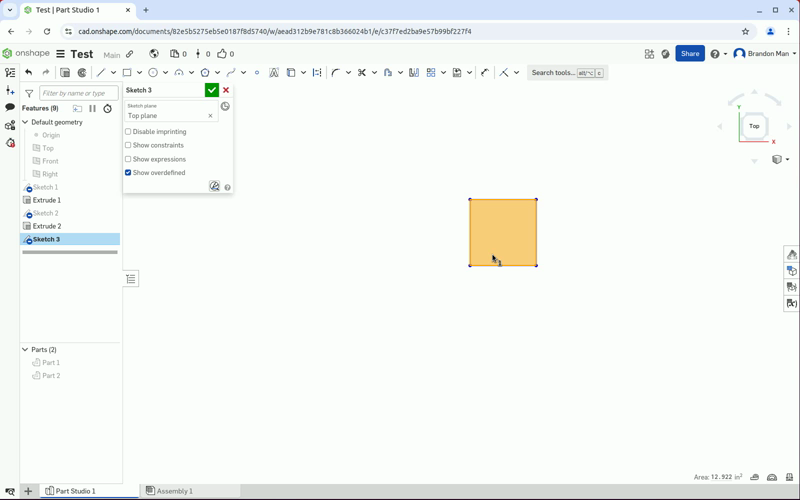
scroll(-6)
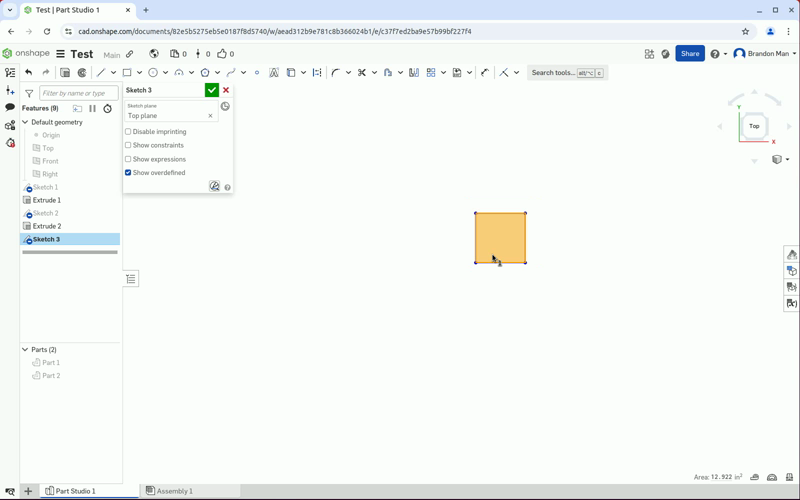
scroll(-6)
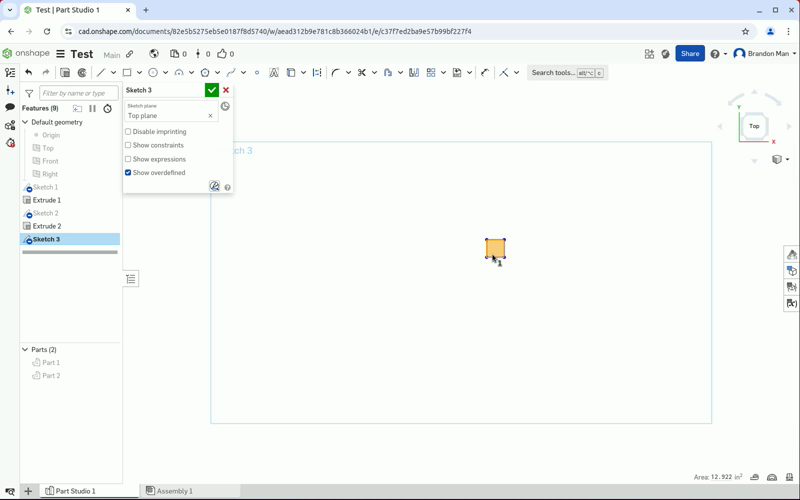
mouse_move(73, 352)
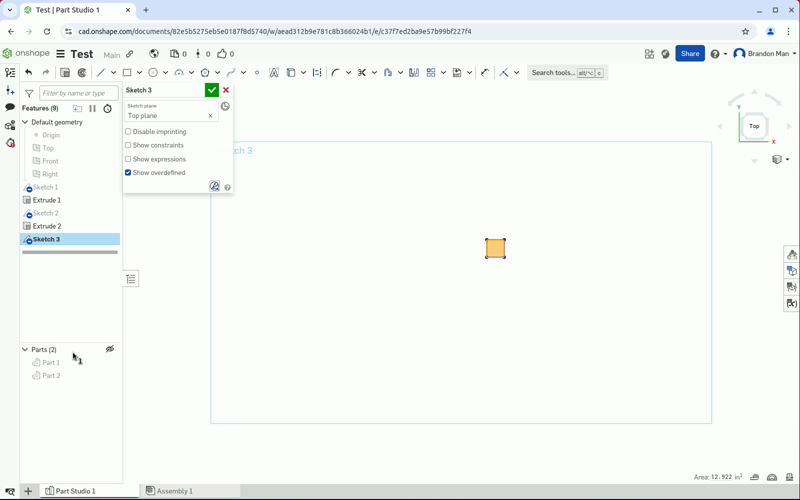
key(shift+y)
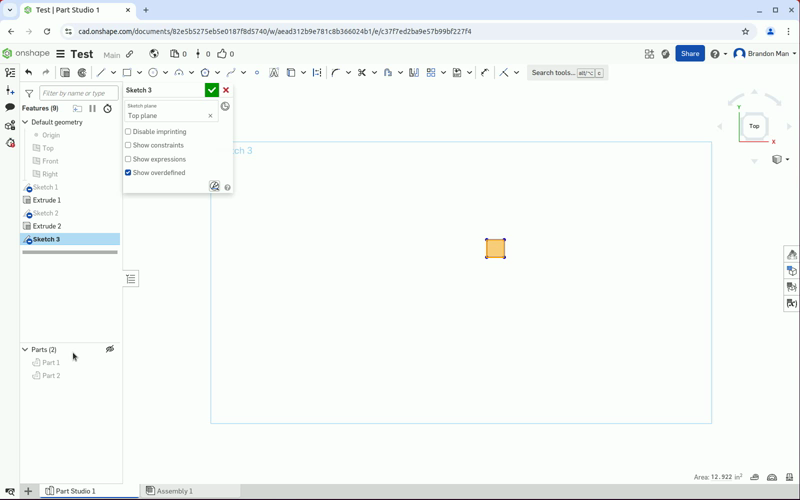
key(shift+e)
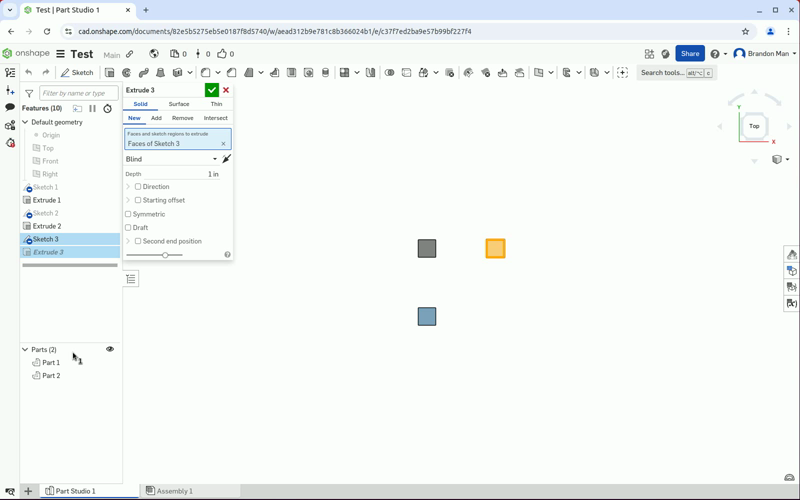
mouse_move(143, 106)
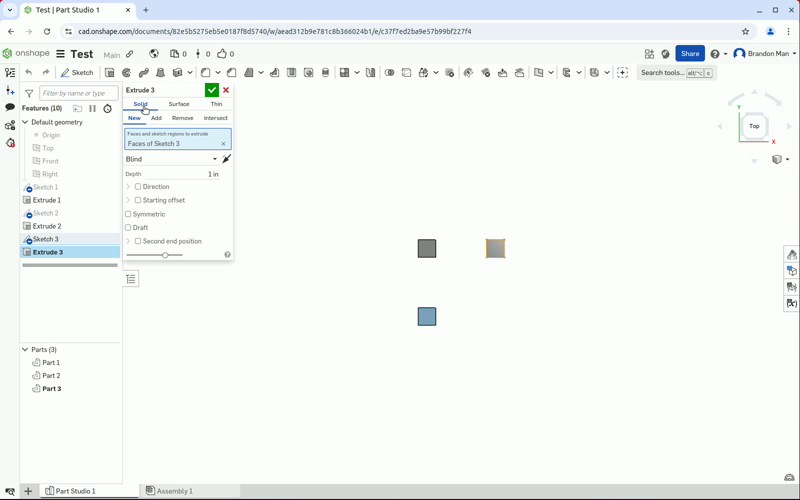
click(143, 106)
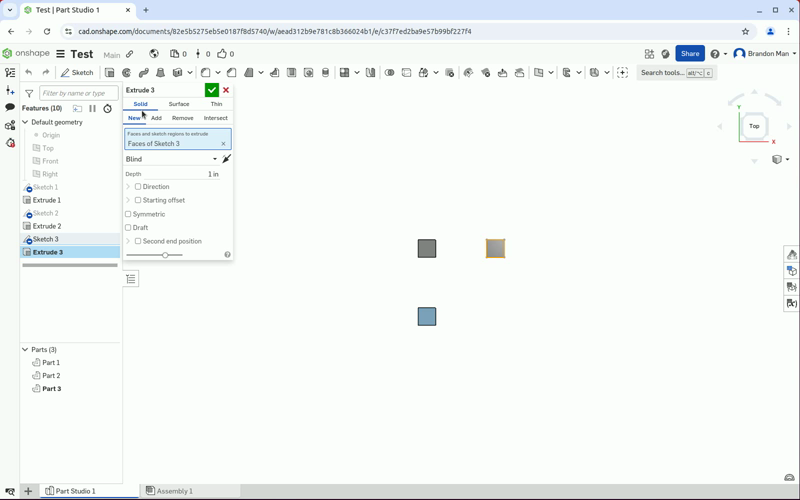
mouse_move(137, 120)
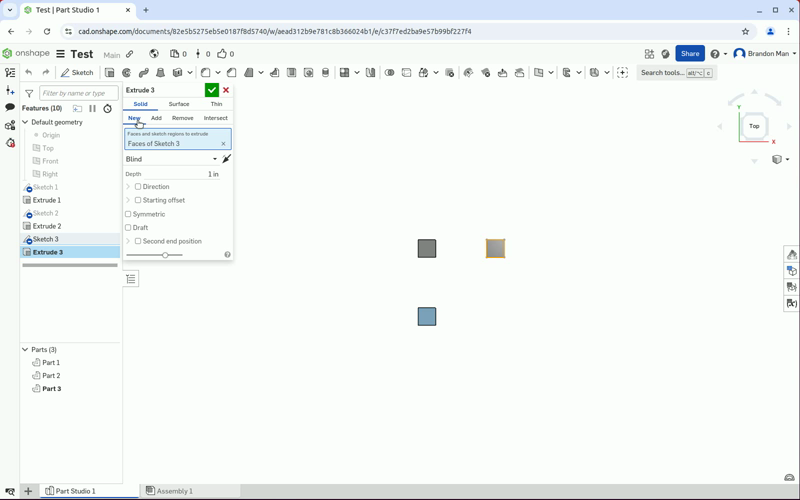
click(137, 120)
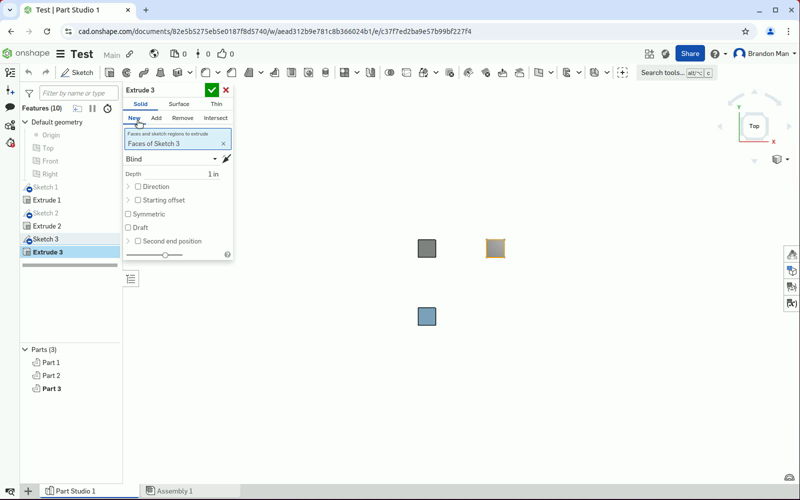
key(tab, 4)
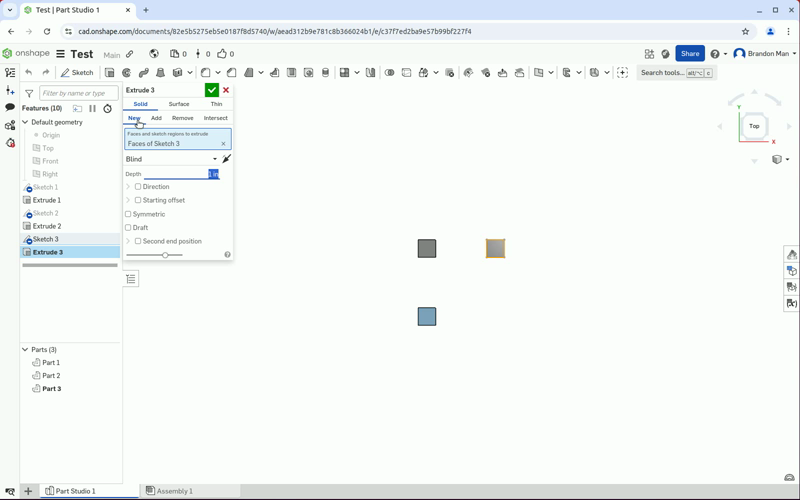
text(8.666)
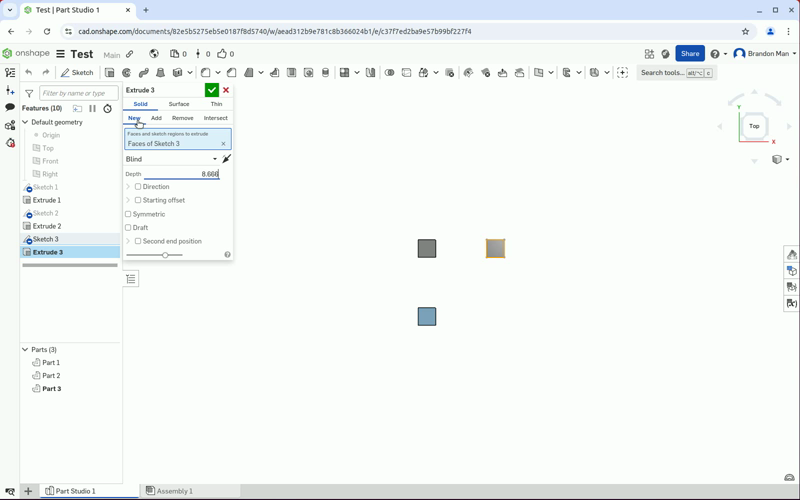
key(enter)
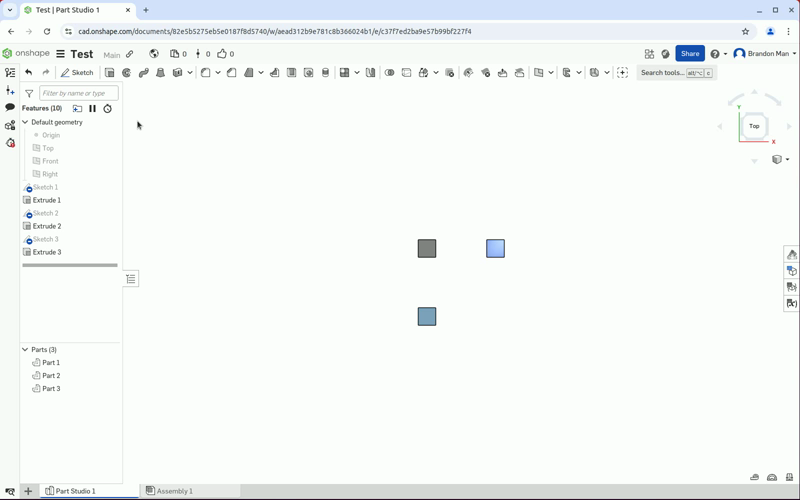
key(shift+h)
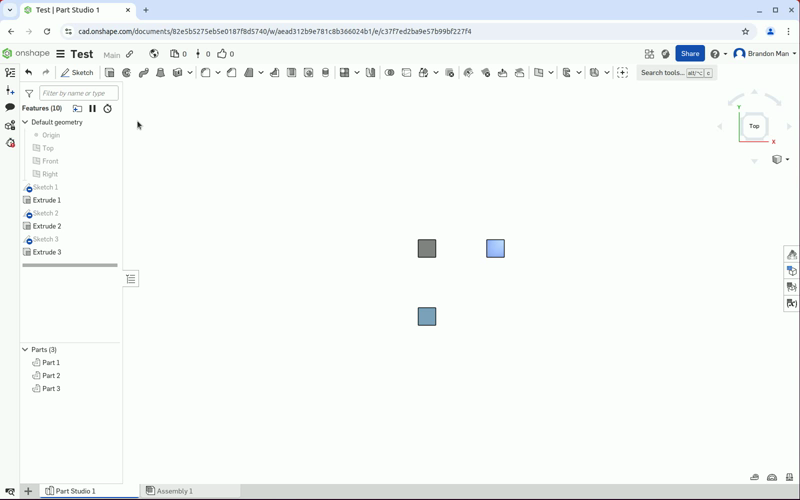
key(shift+h)
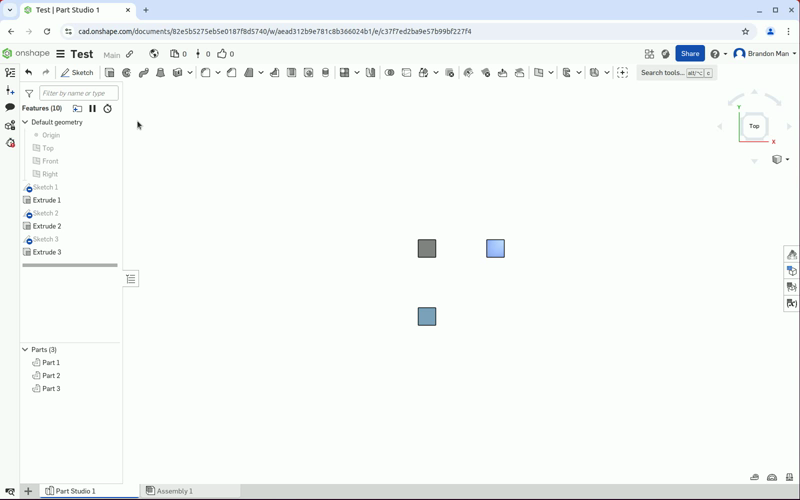
mouse_move(73, 189)
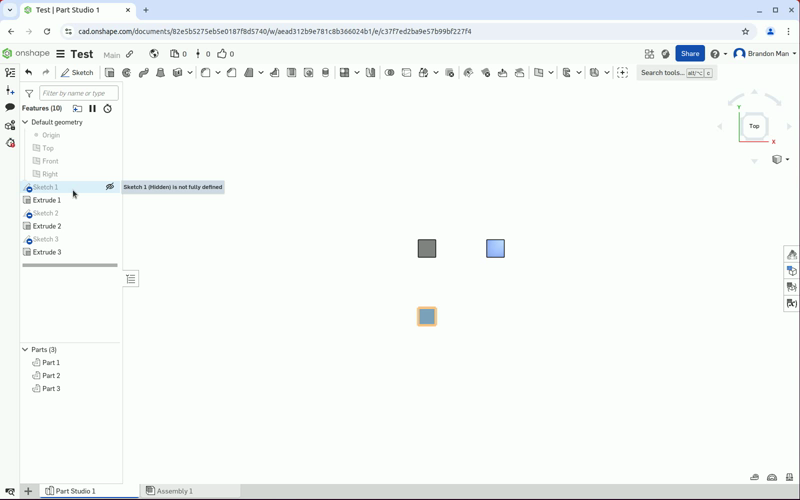
click(73, 189)
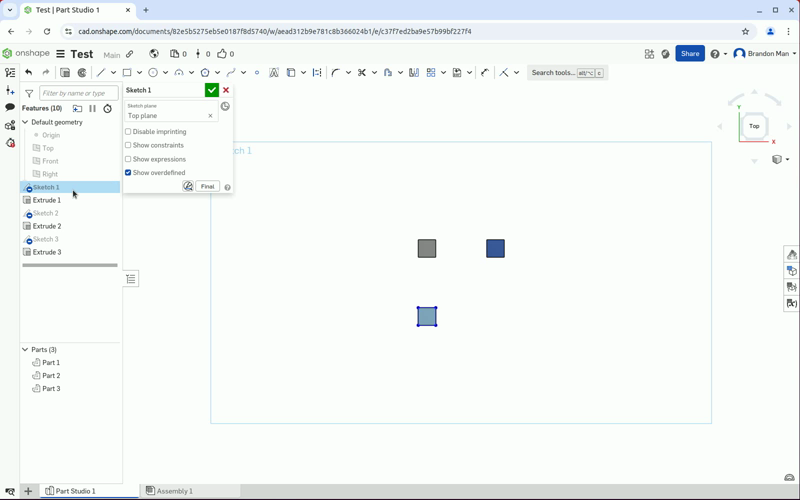
mouse_move(229, 92)
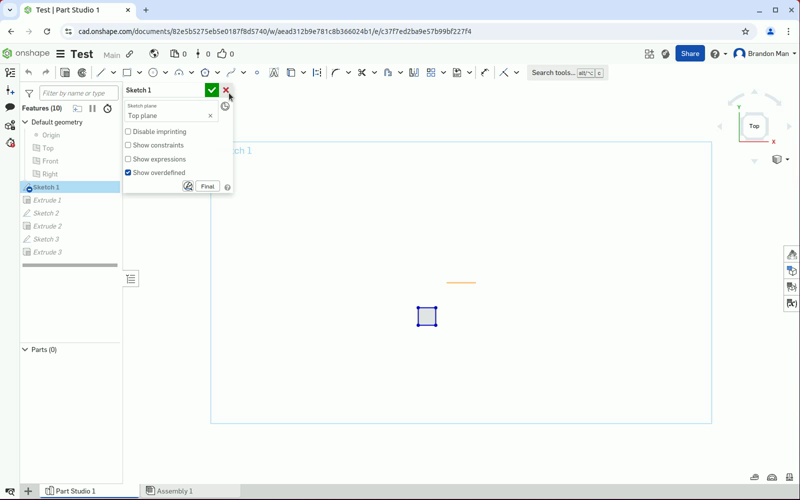
click(229, 92)
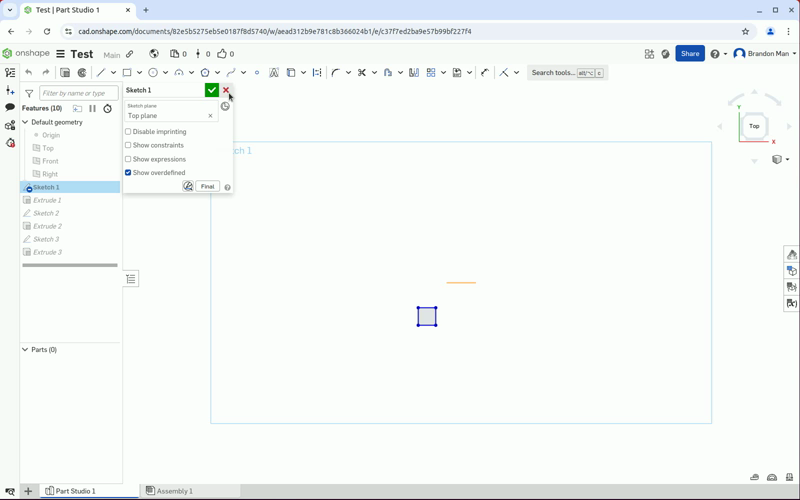
key(shift+s)
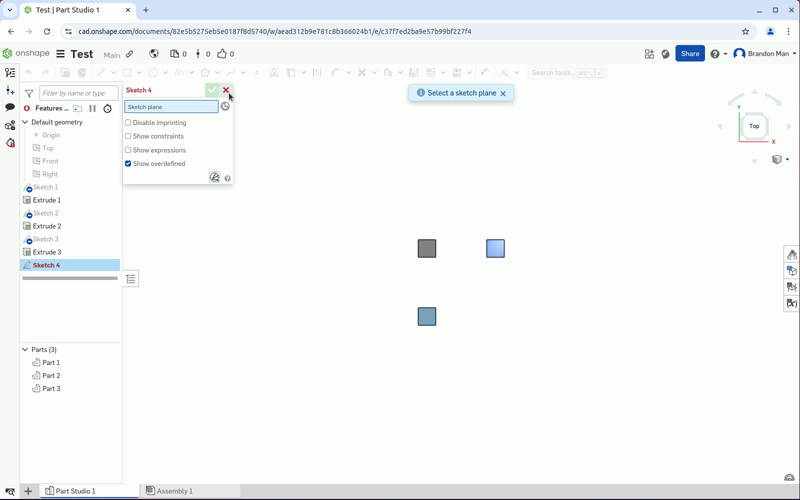
mouse_move(73, 150)
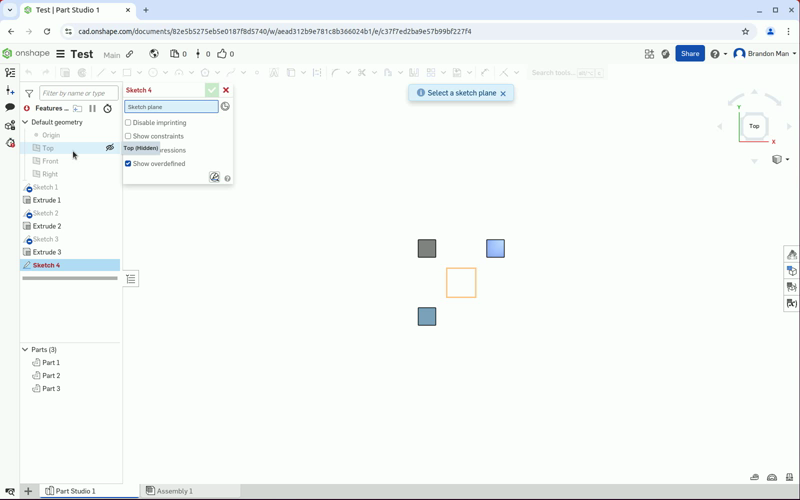
click(73, 150)
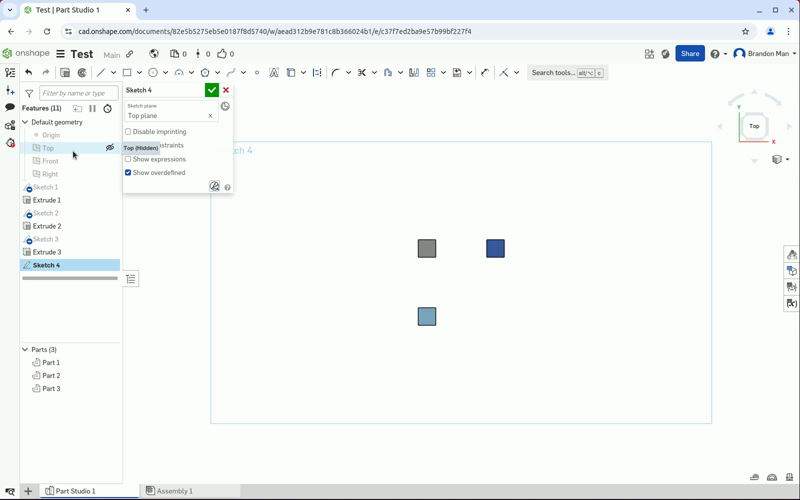
mouse_move(73, 352)
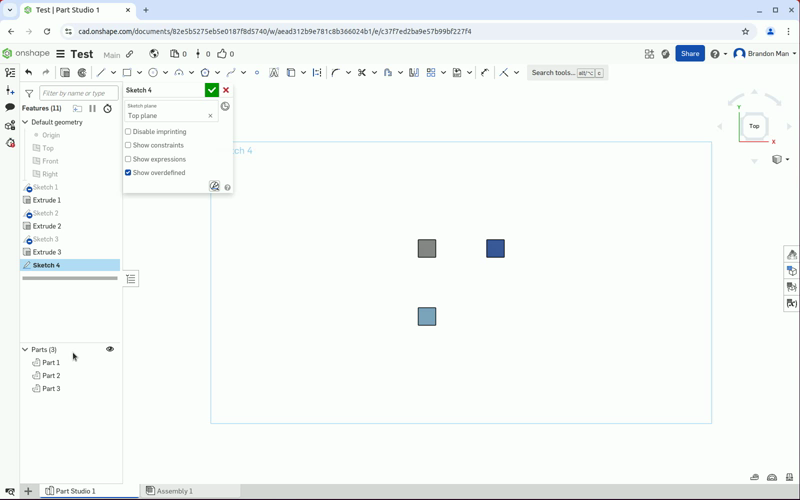
key(y)
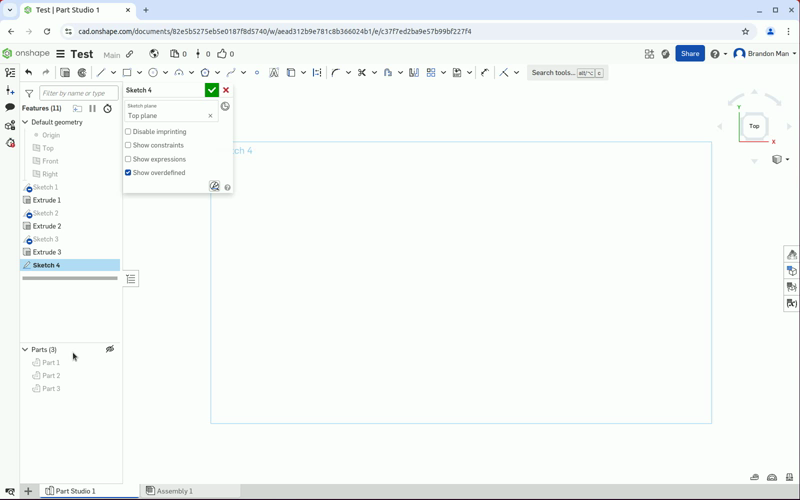
key(l)
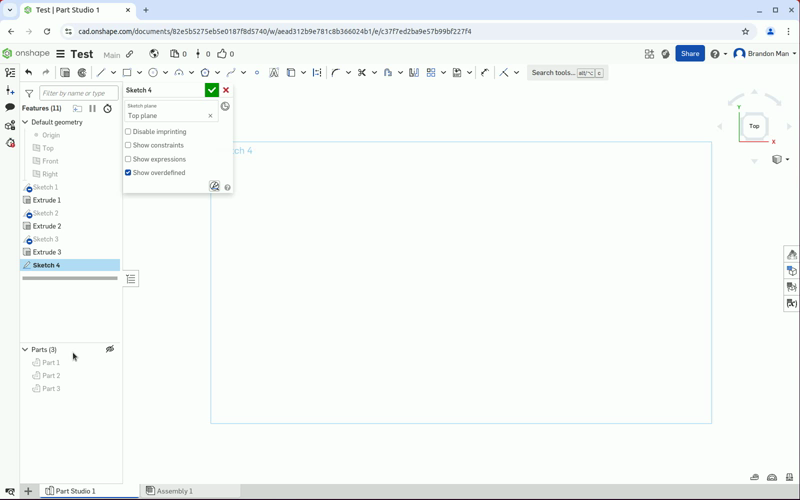
key_down(shift)
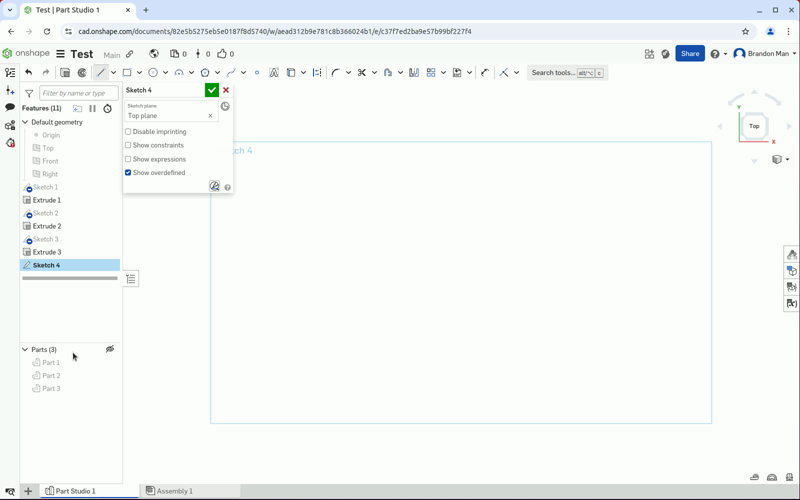
mouse_move(486, 325)
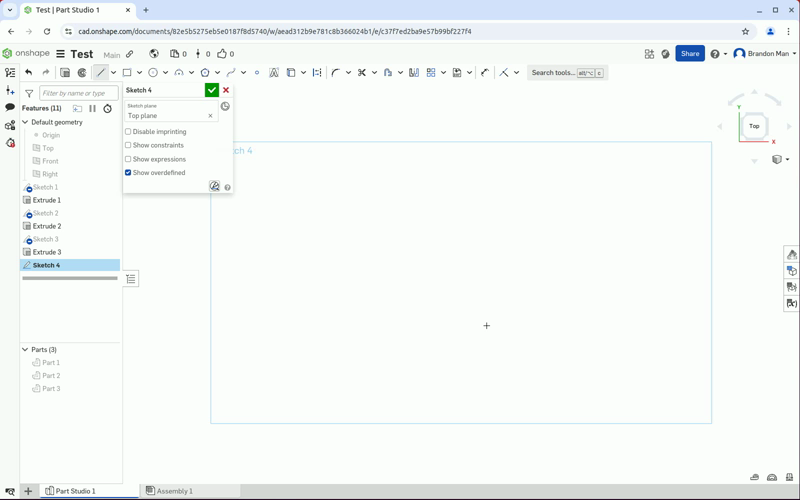
click(486, 325)
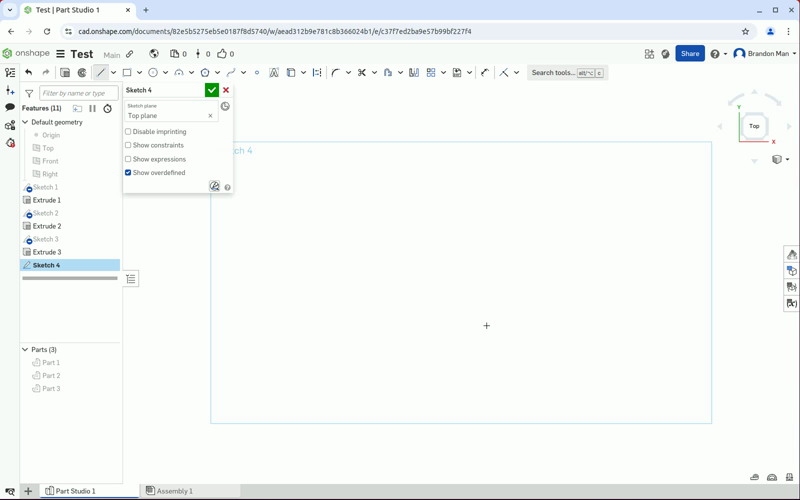
key_up(shift)
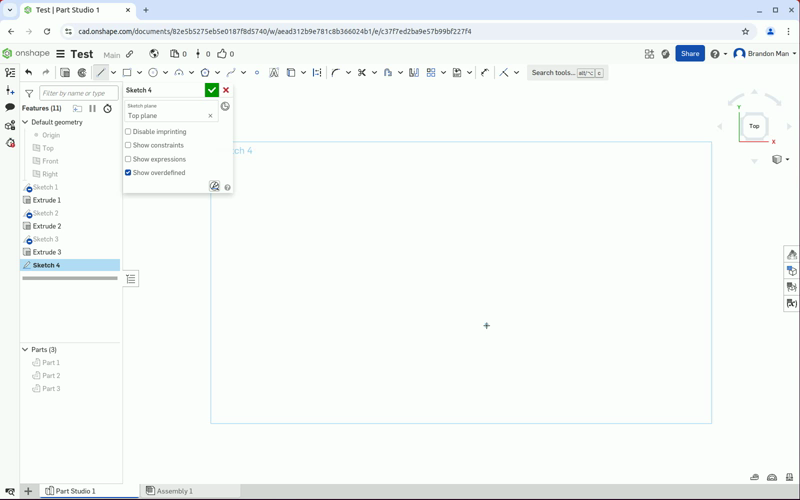
key_down(shift)
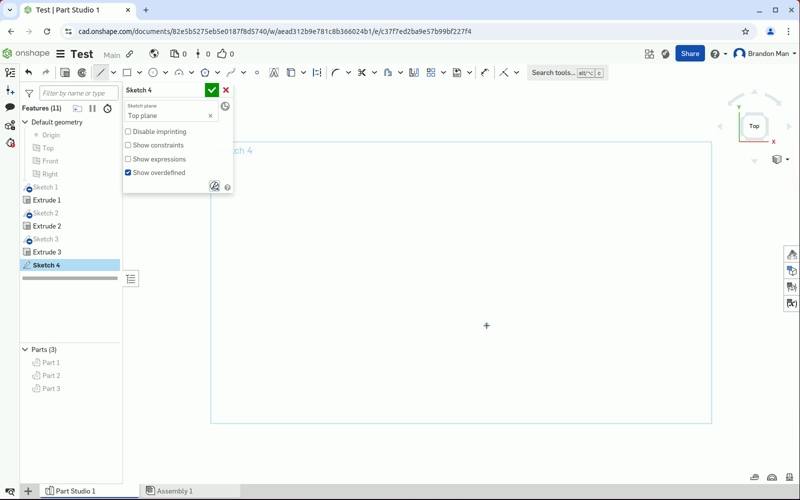
mouse_move(516, 325)
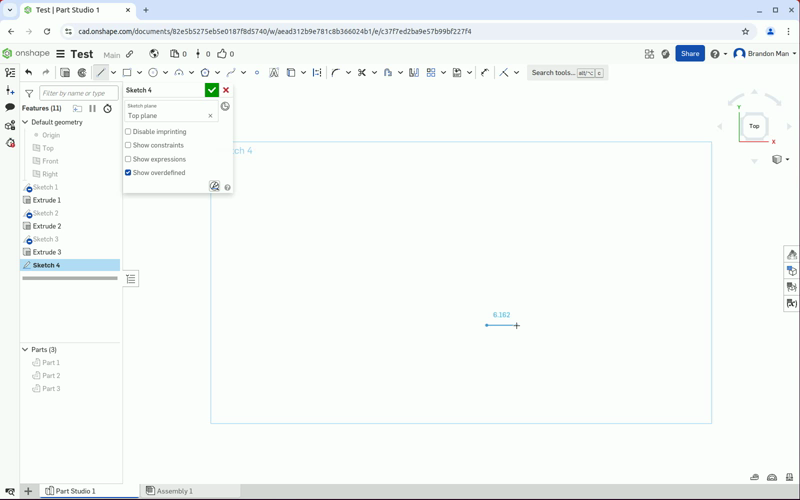
mouse_move(504, 325)
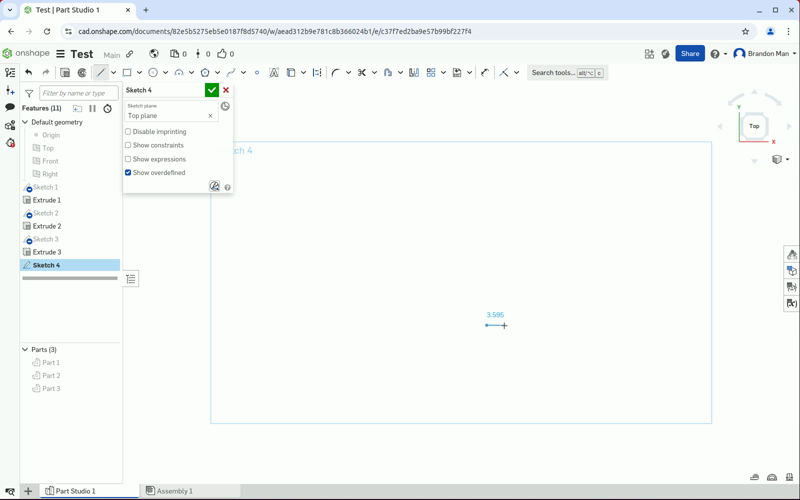
click(504, 325)
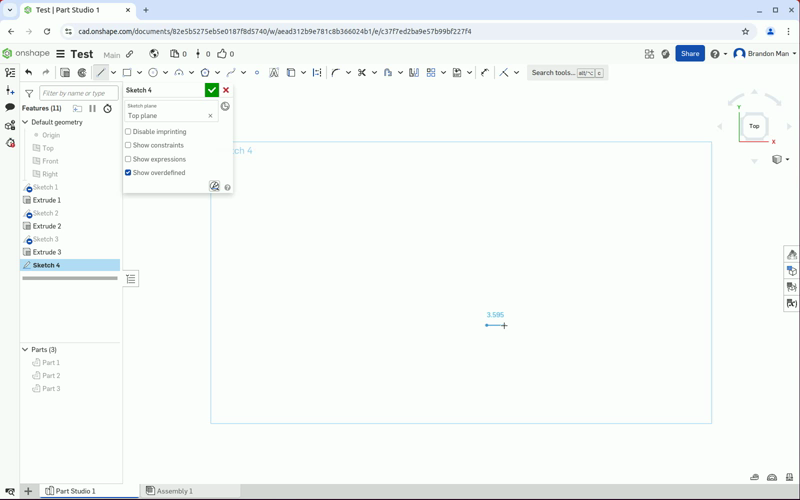
key_up(shift)
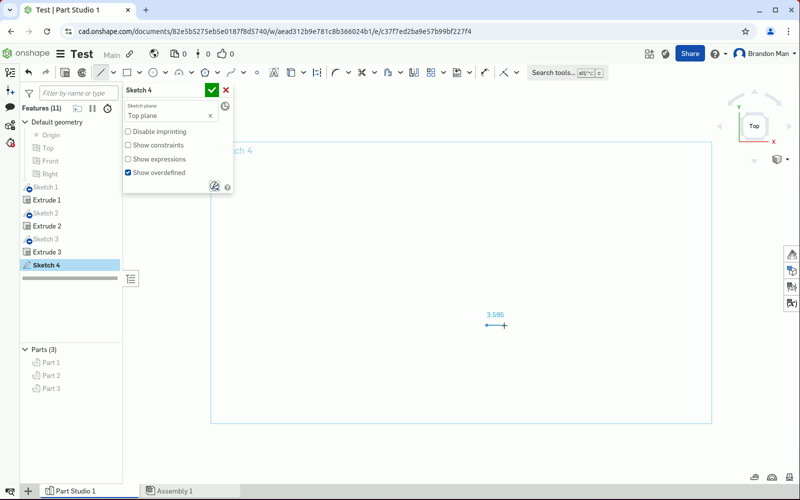
key_down(shift)
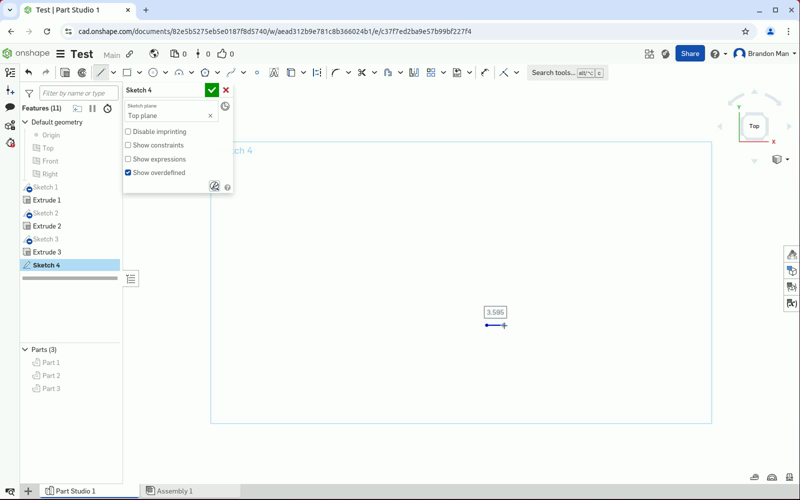
mouse_move(534, 325)
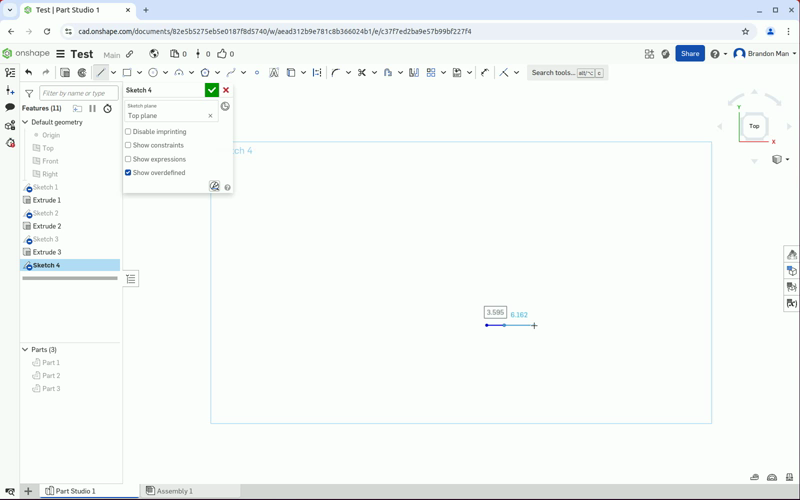
mouse_move(504, 307)
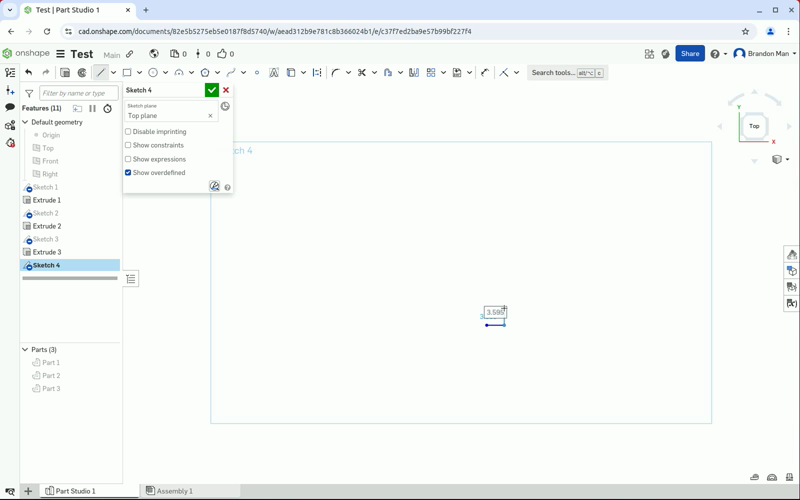
click(504, 307)
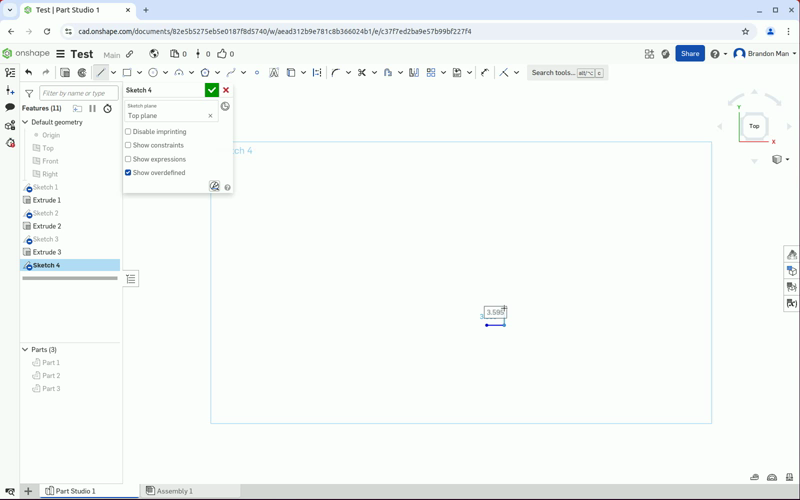
key_up(shift)
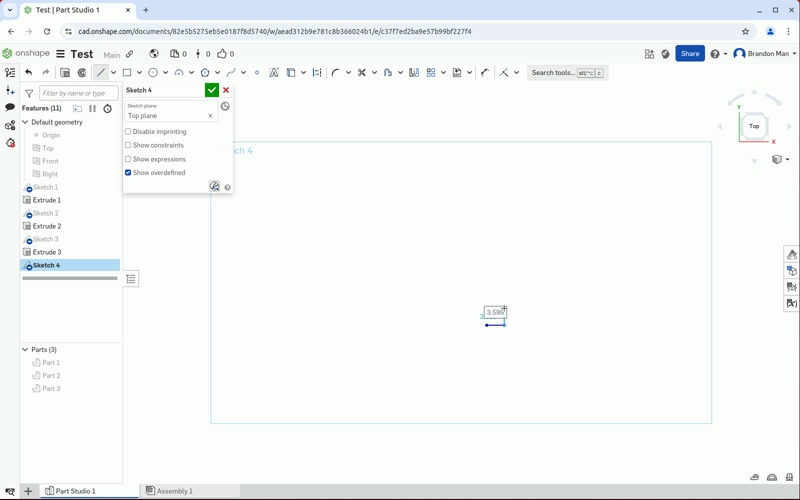
key_down(shift)
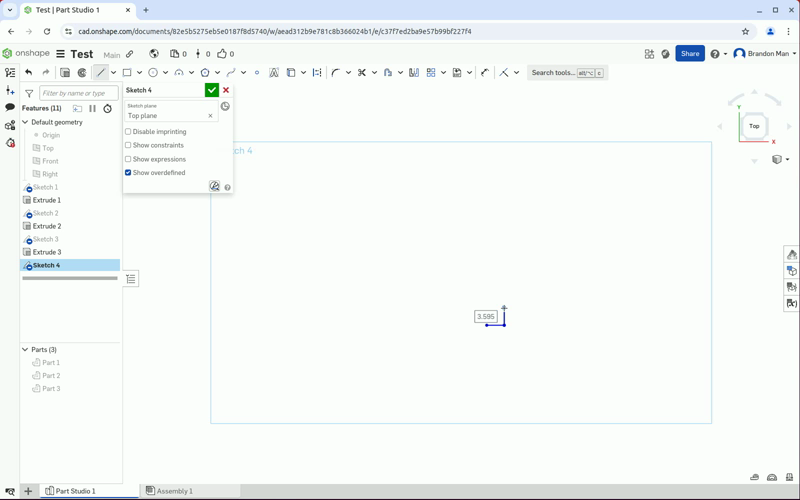
mouse_move(534, 307)
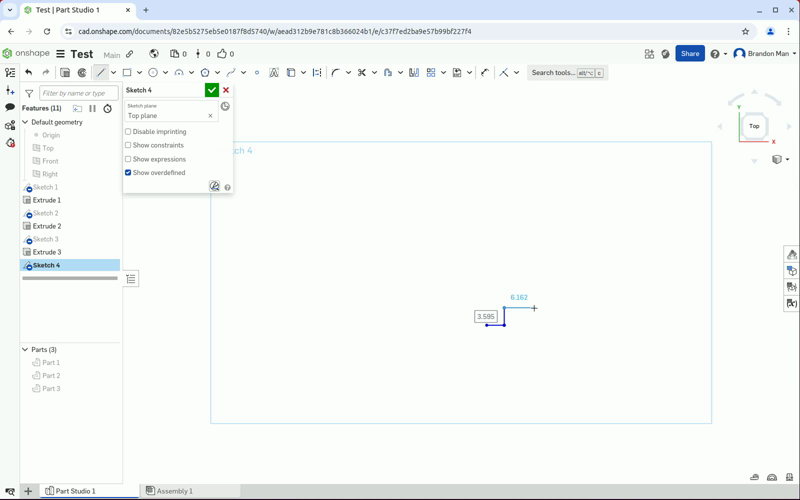
mouse_move(486, 307)
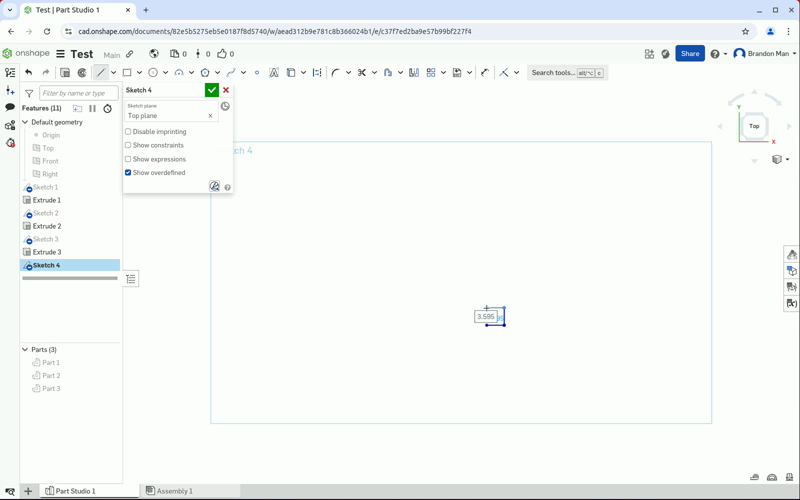
click(486, 307)
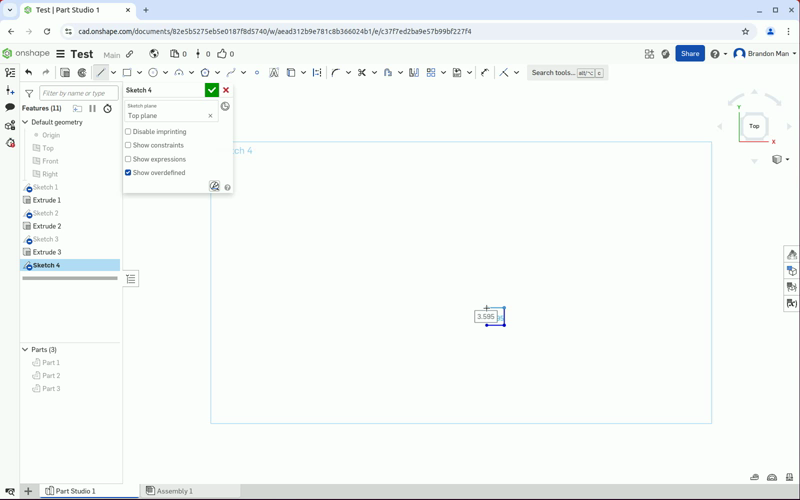
key_up(shift)
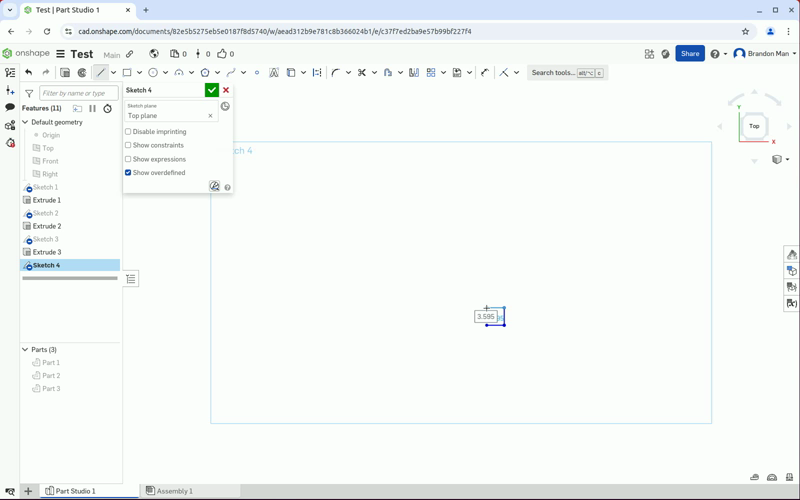
mouse_move(516, 307)
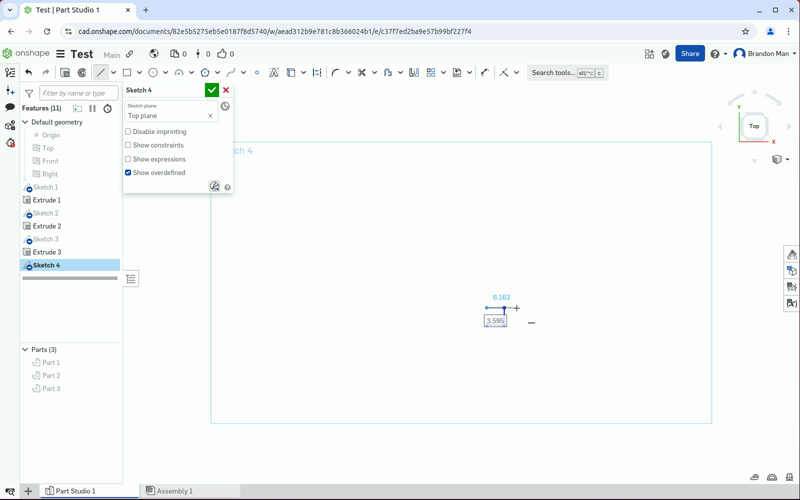
key_down(shift)
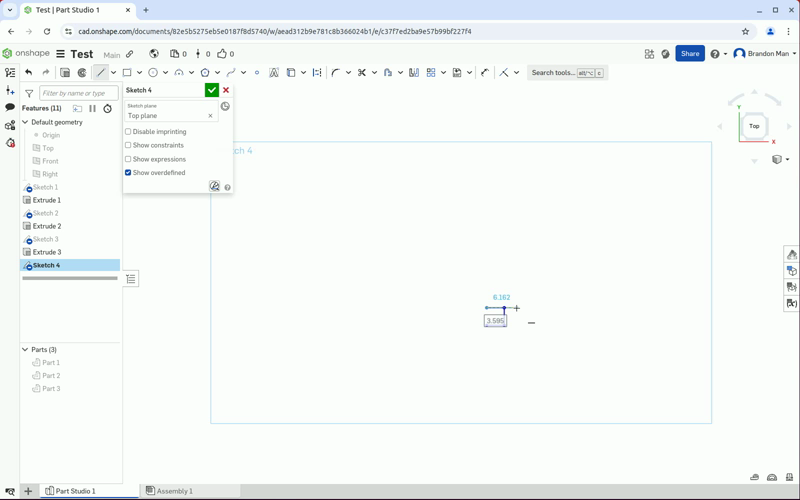
mouse_move(486, 325)
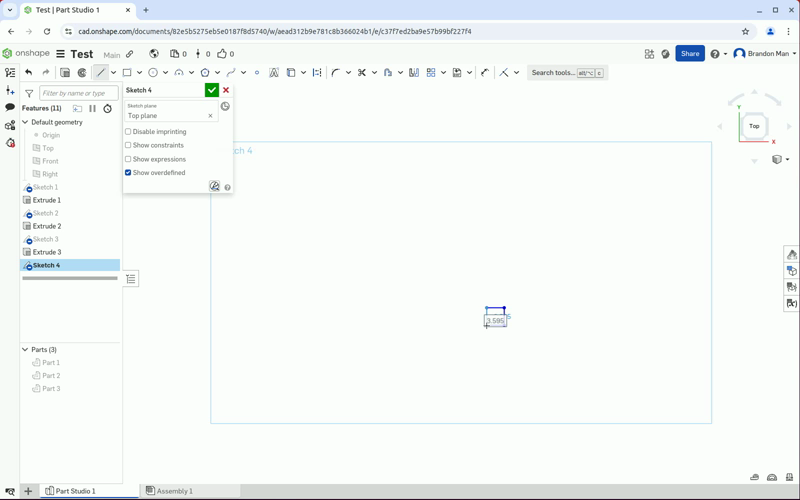
key_up(shift)
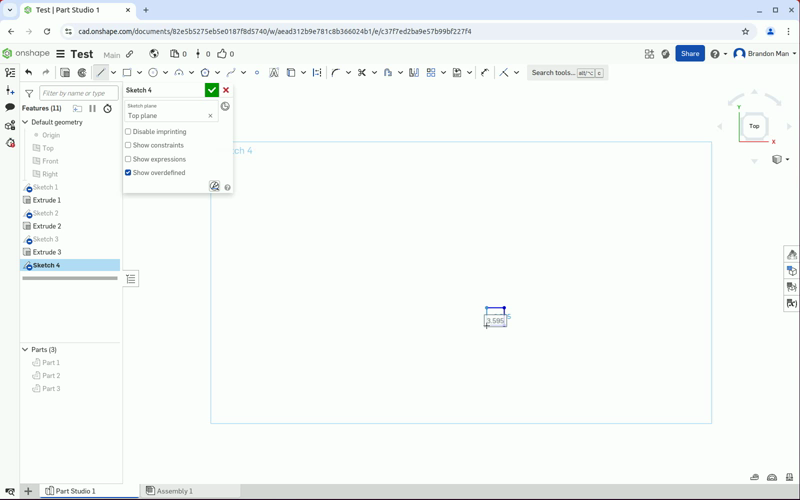
click(486, 325)
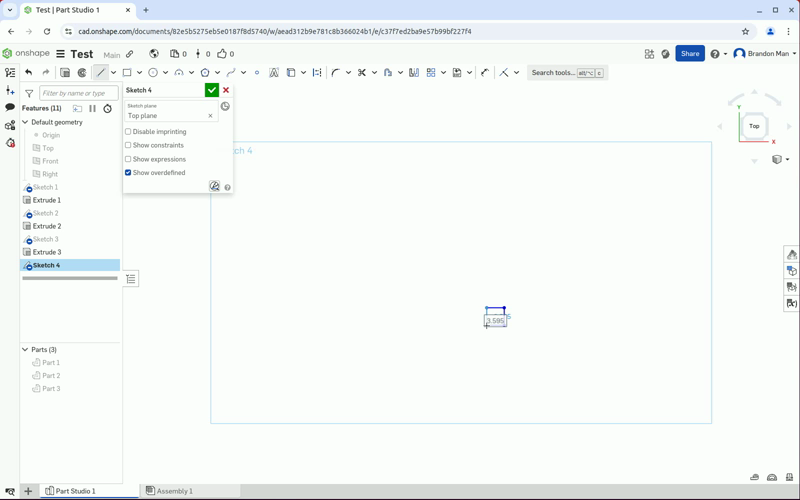
key(esc)
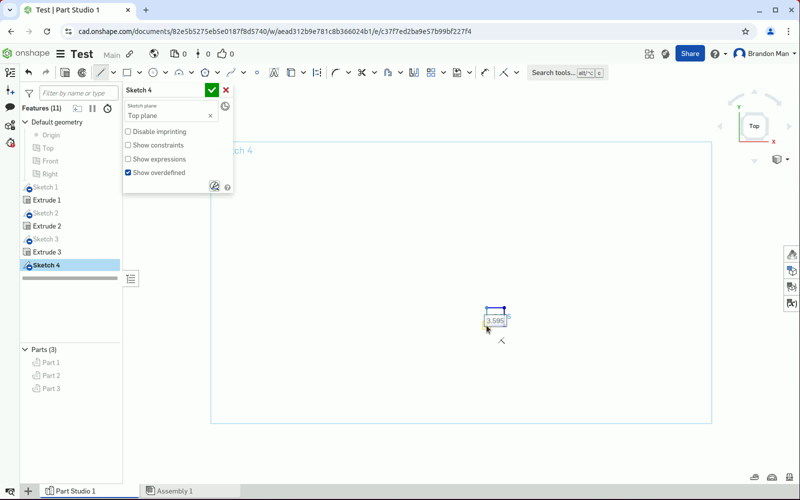
mouse_move(488, 324)
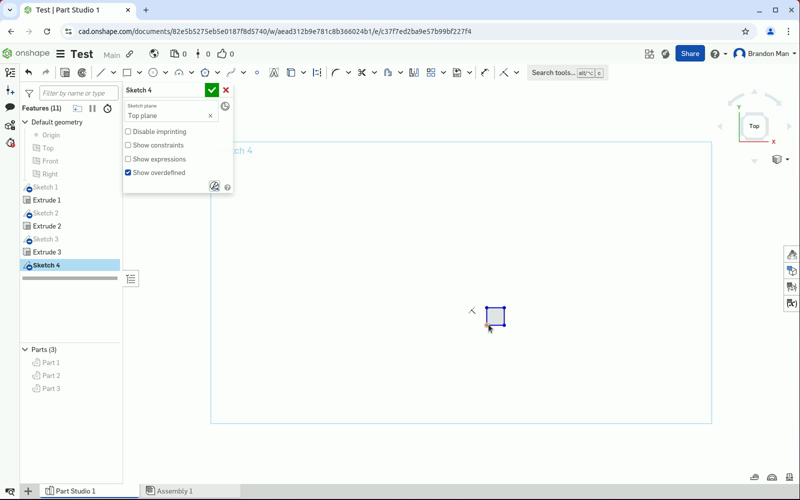
scroll(6)
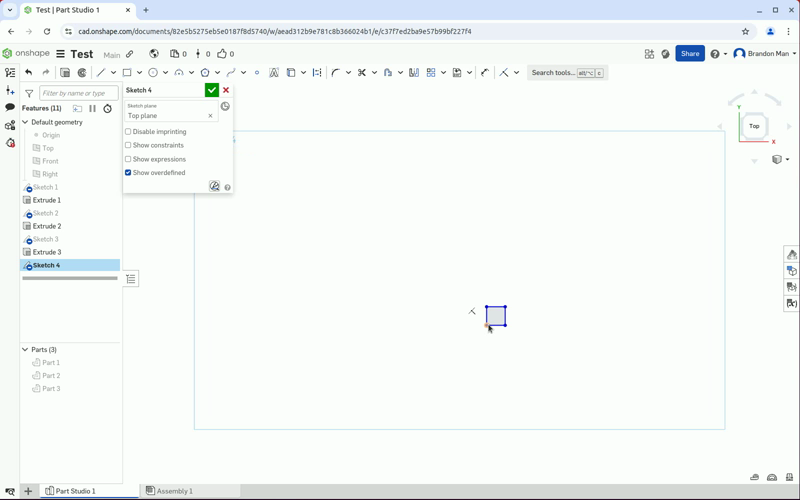
scroll(6)
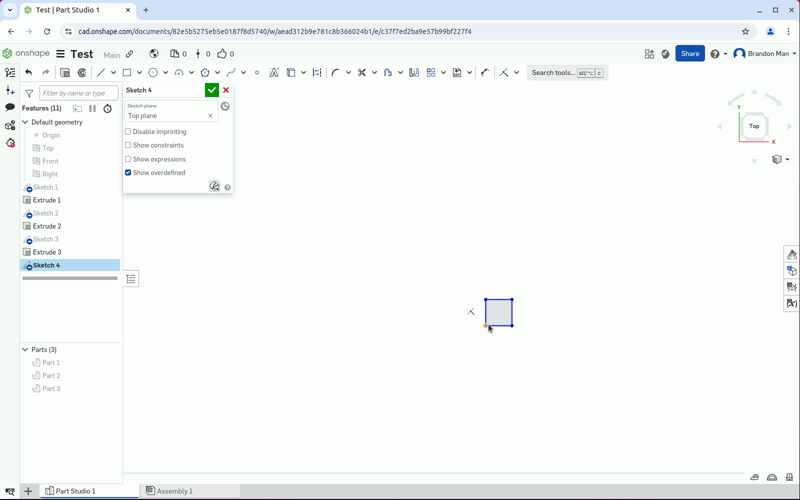
scroll(6)
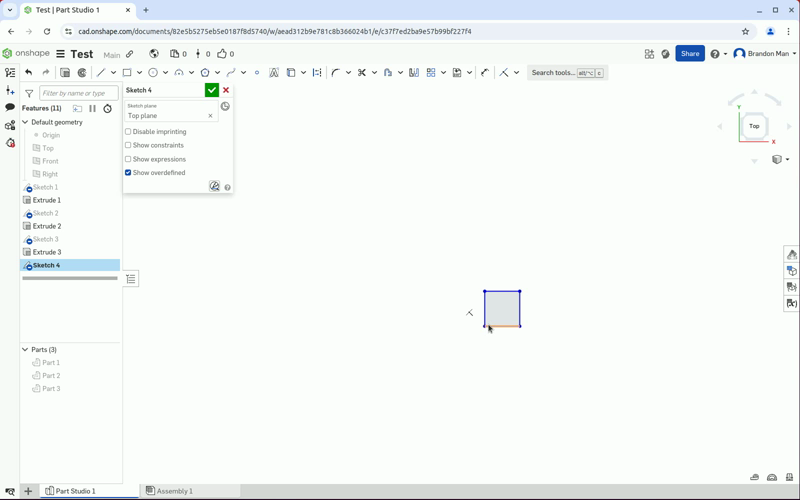
scroll(6)
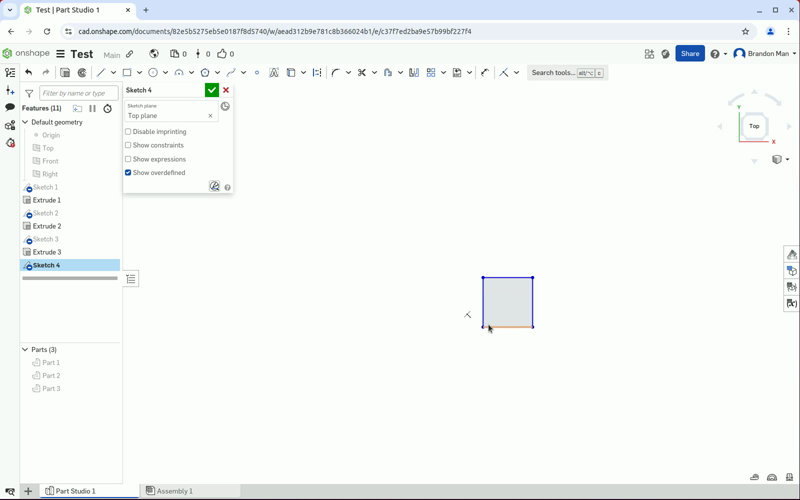
scroll(6)
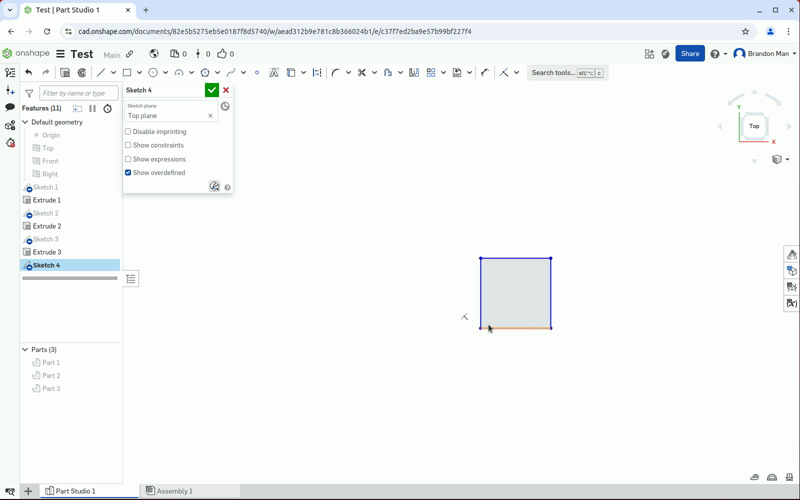
scroll(6)
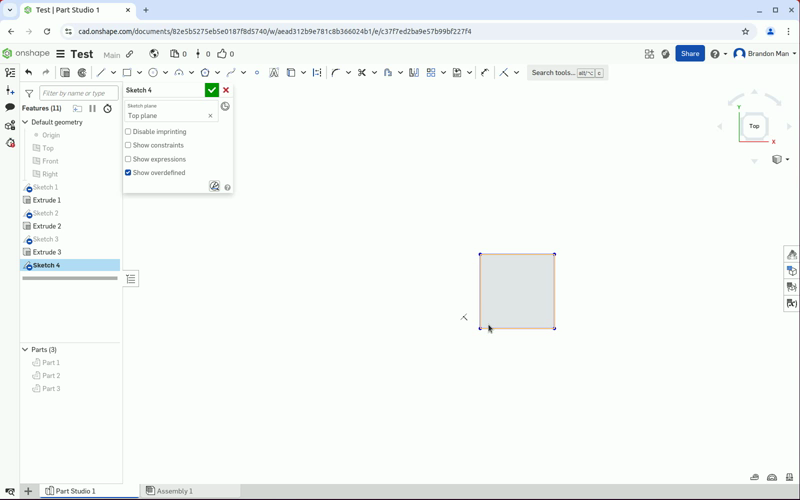
scroll(6)
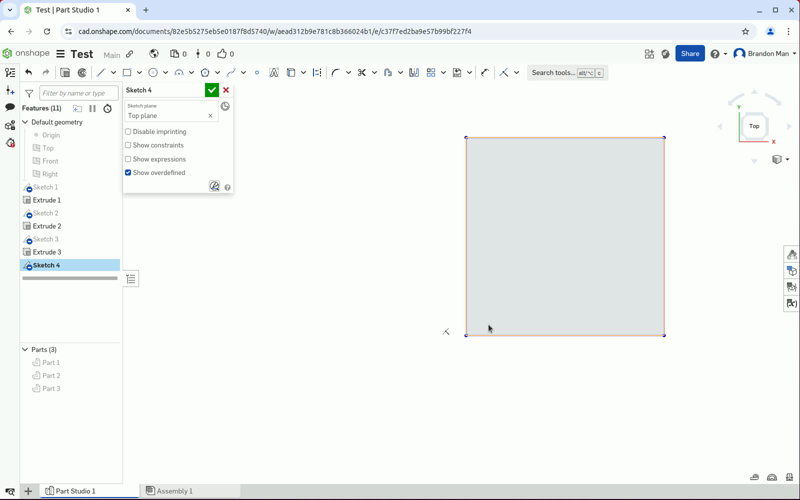
click(488, 324)
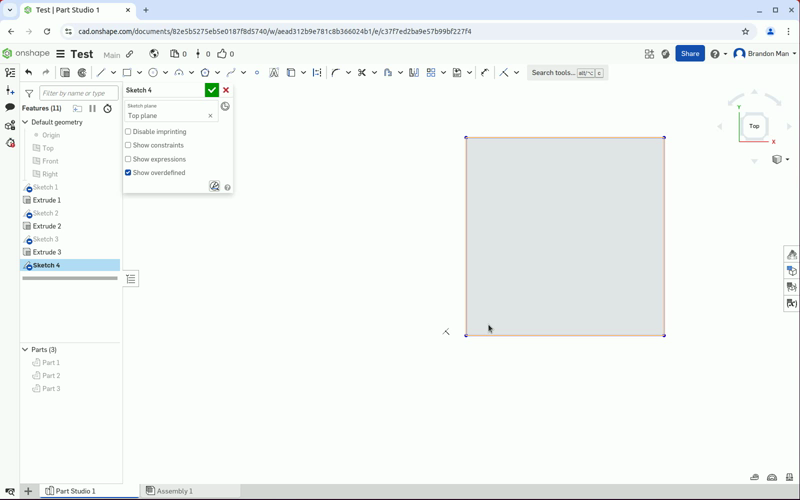
scroll(-6)
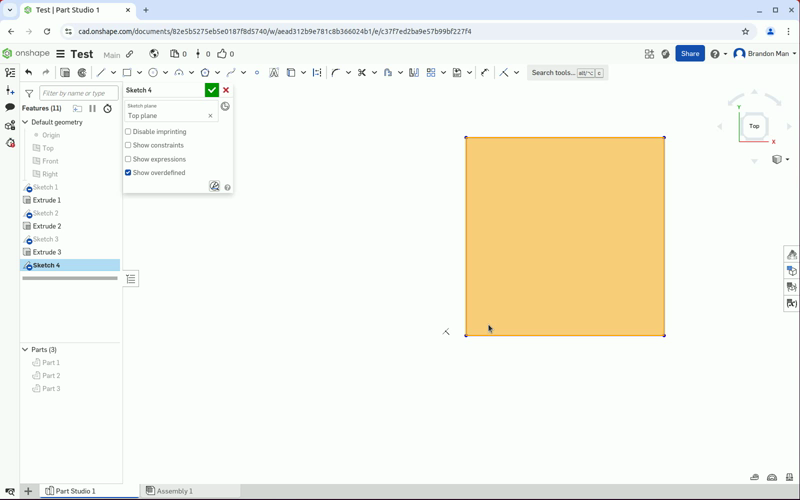
scroll(-6)
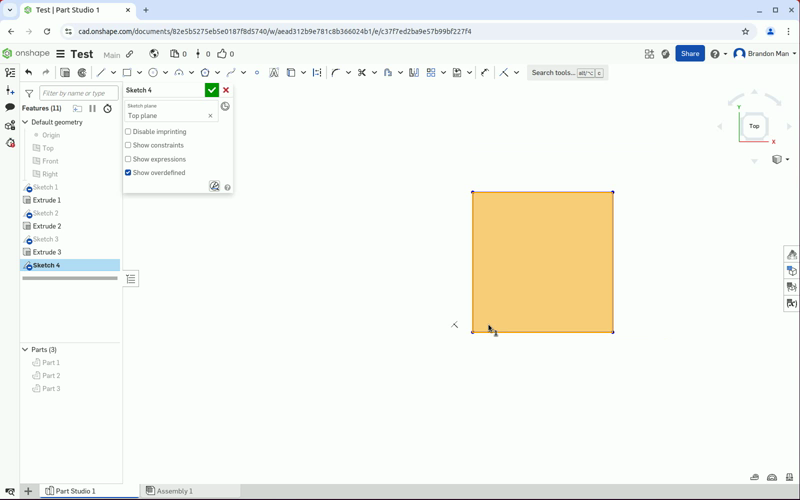
scroll(-6)
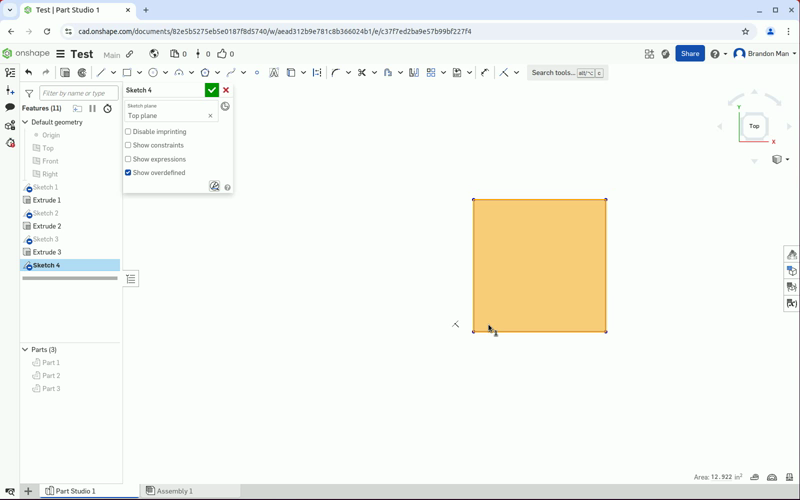
scroll(-6)
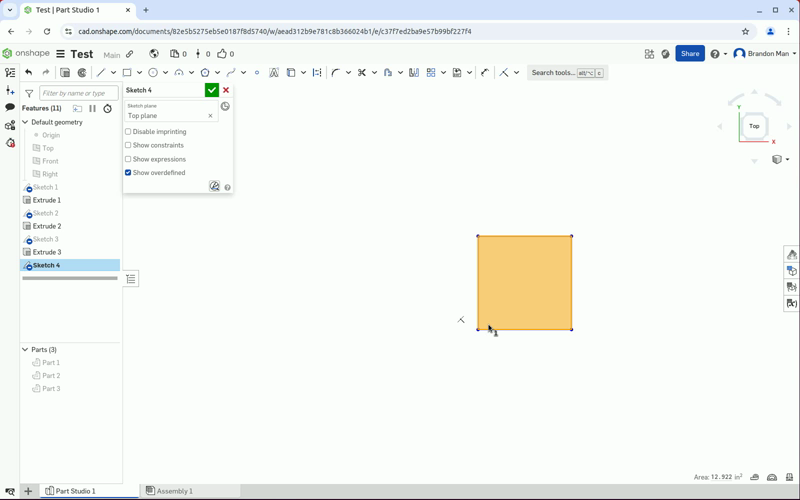
scroll(-6)
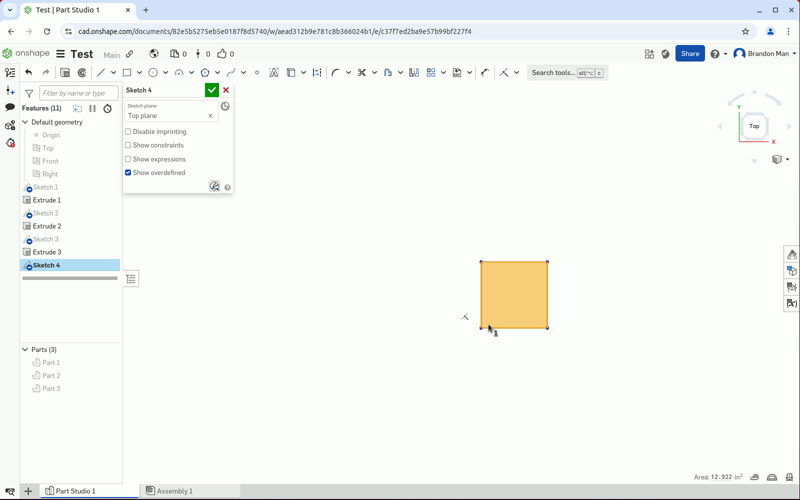
scroll(-6)
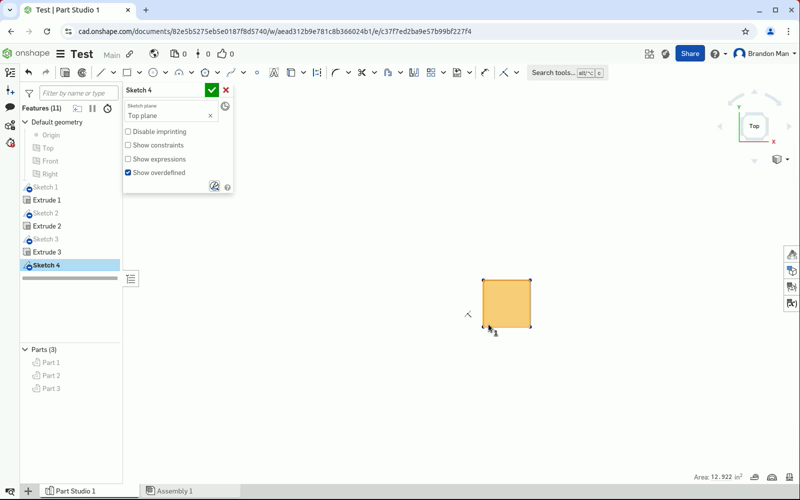
scroll(-6)
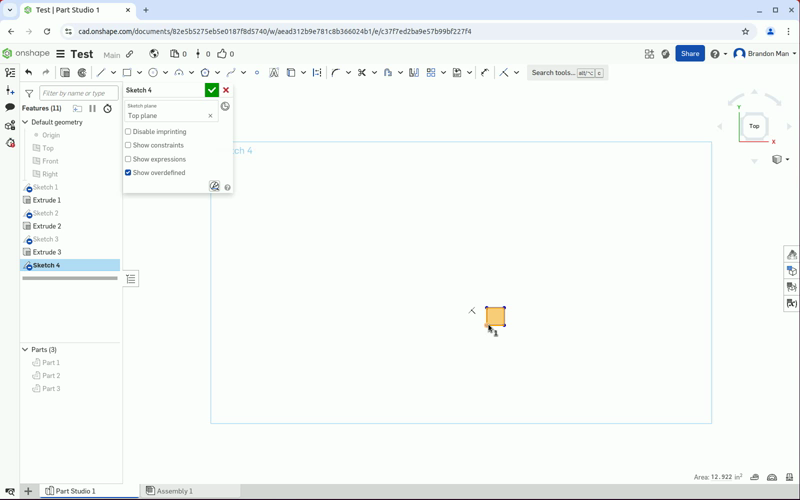
mouse_move(73, 352)
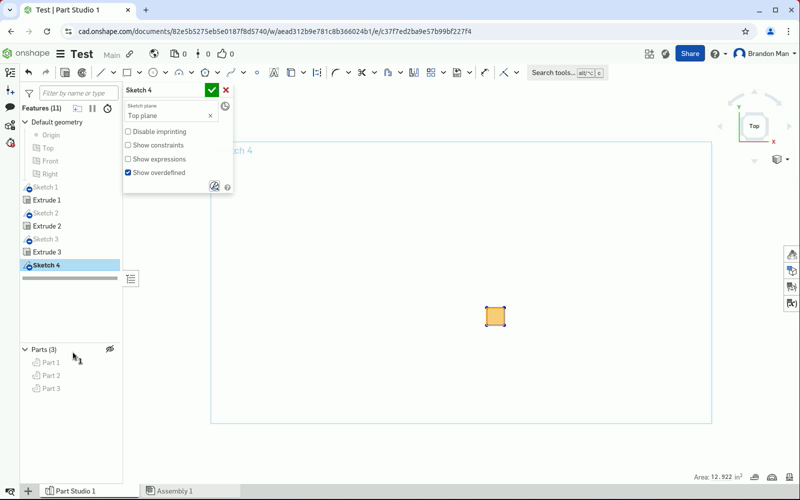
key(shift+y)
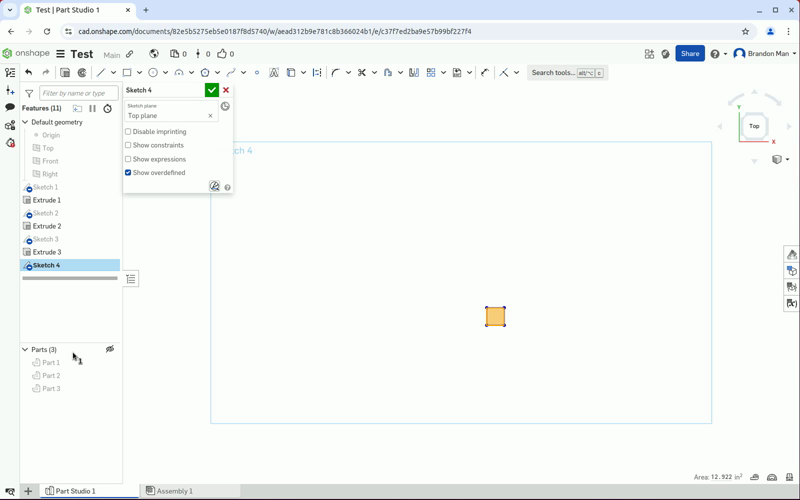
key(shift+e)
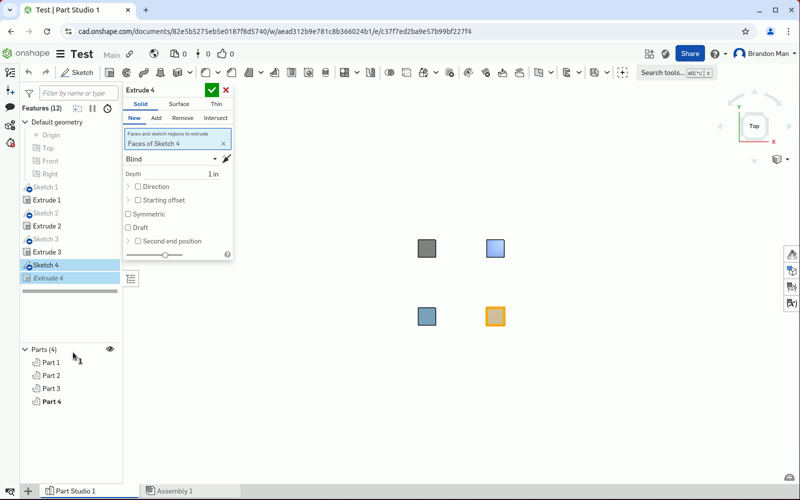
mouse_move(143, 106)
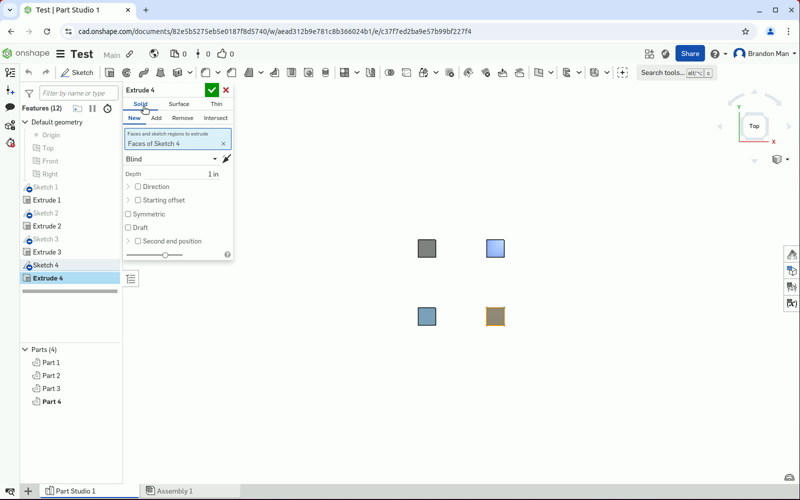
click(143, 106)
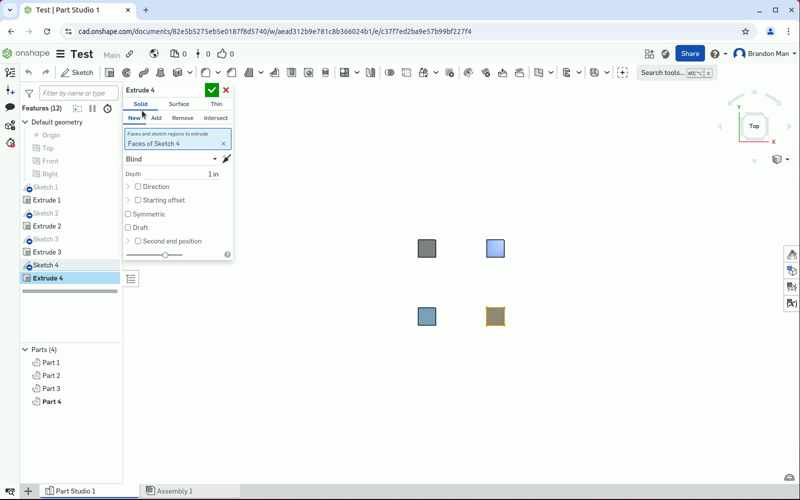
mouse_move(137, 120)
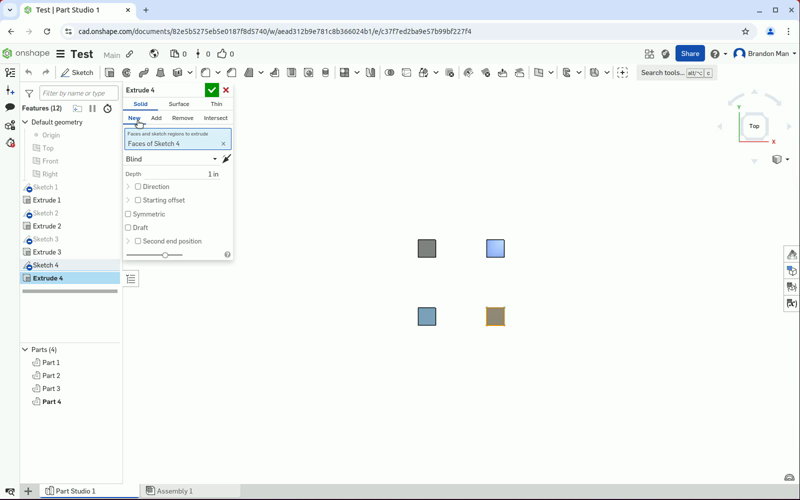
click(137, 120)
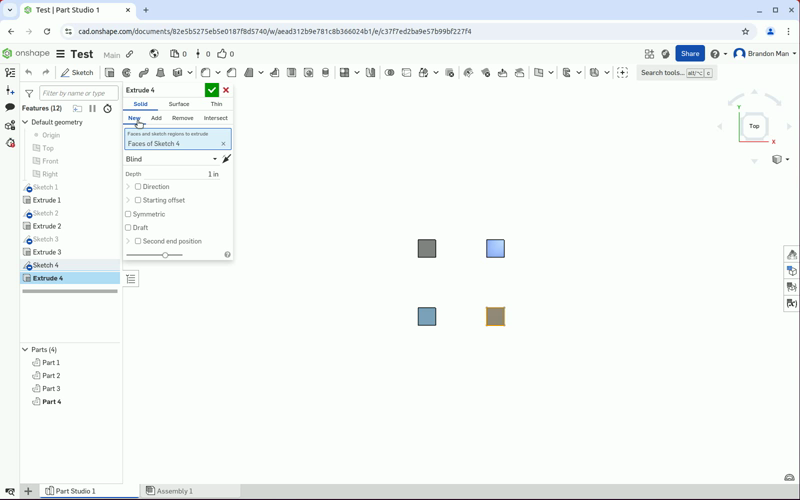
key(tab, 4)
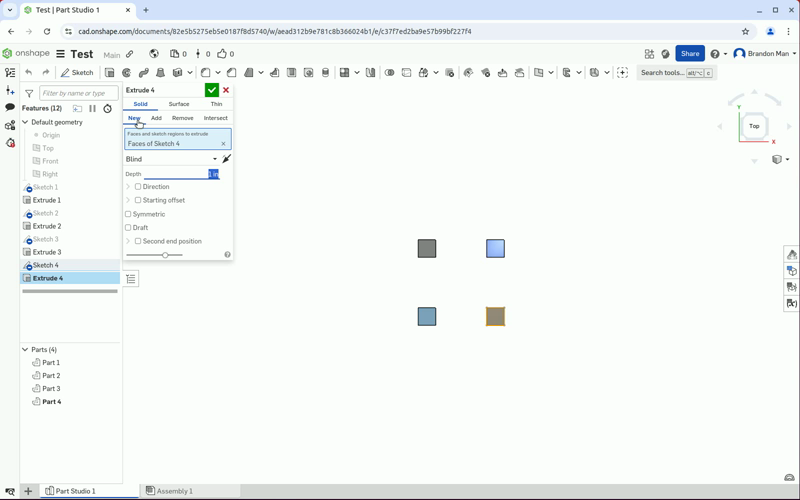
text(8.666)
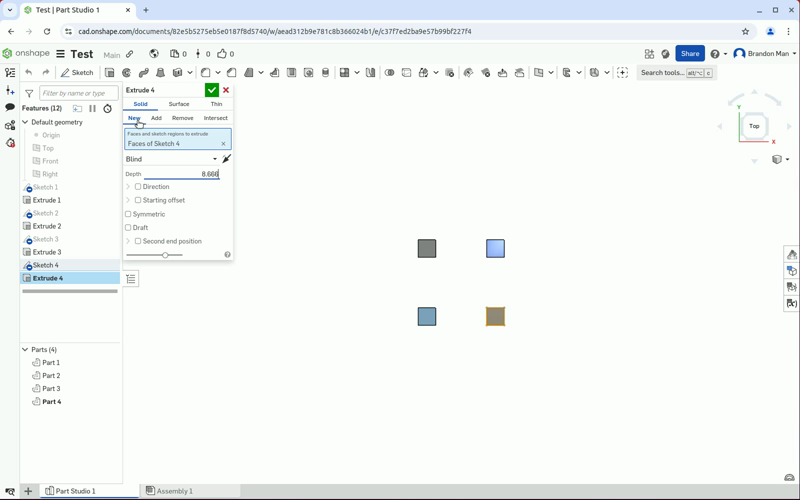
key(enter)
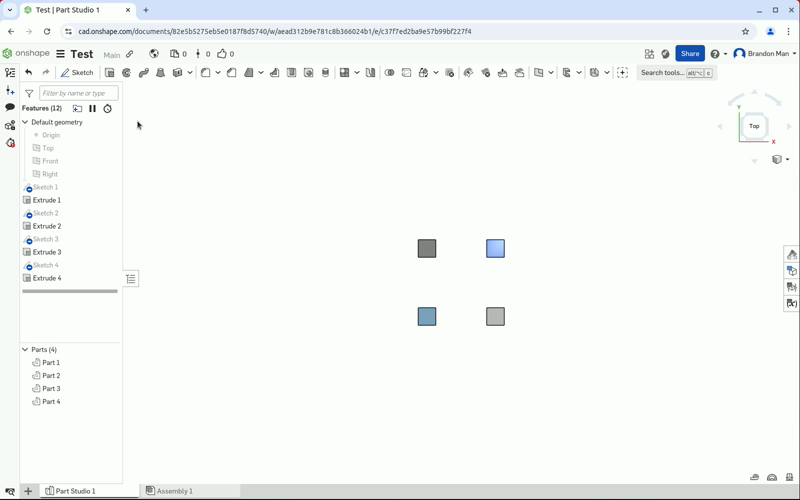
key(shift+h)
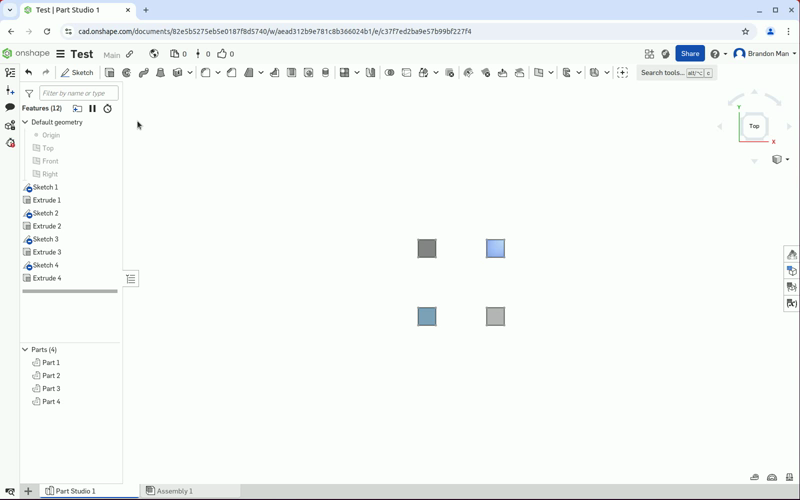
key(shift+h)
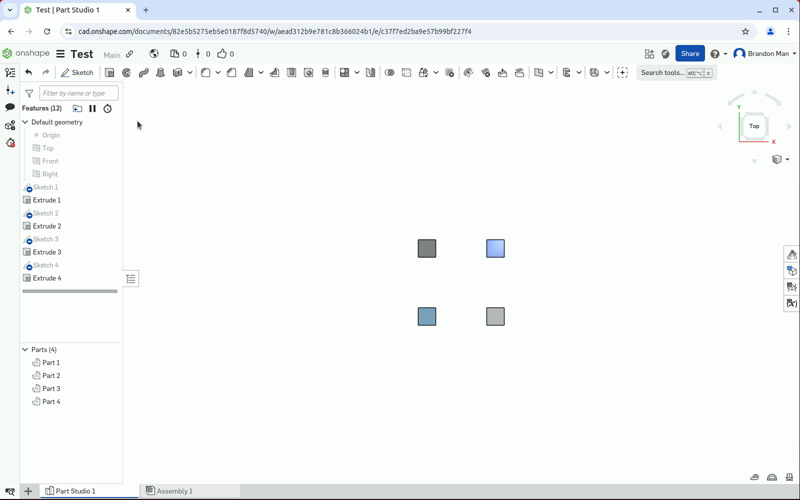
mouse_move(73, 189)
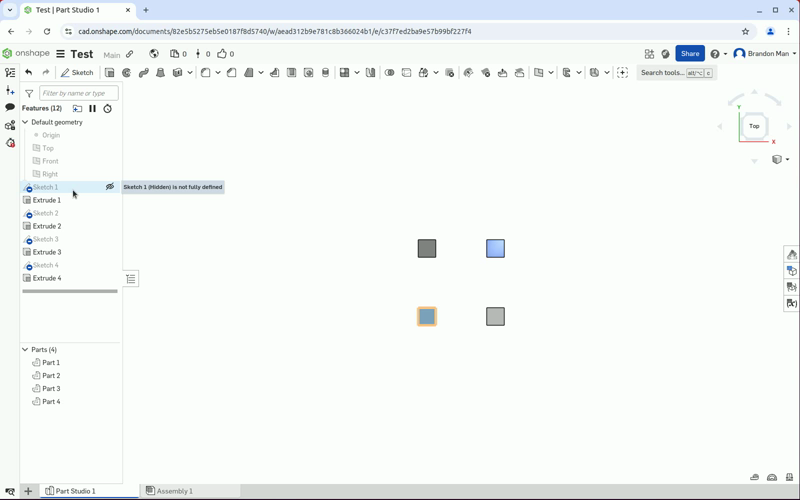
click(73, 189)
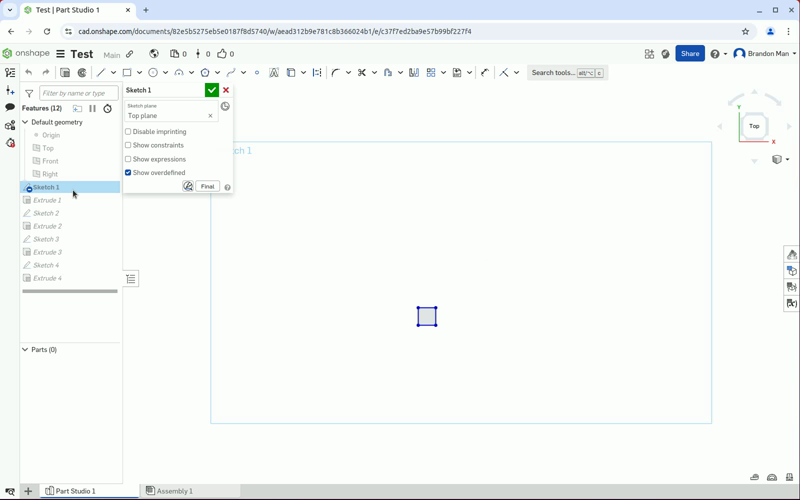
mouse_move(229, 92)
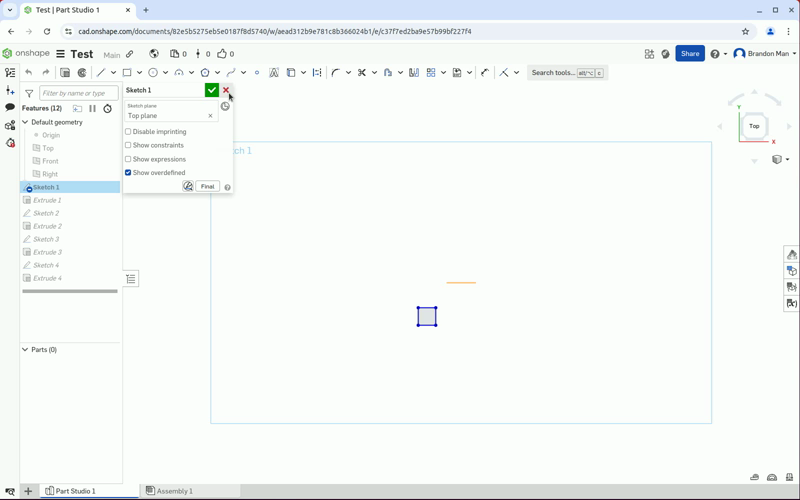
click(229, 92)
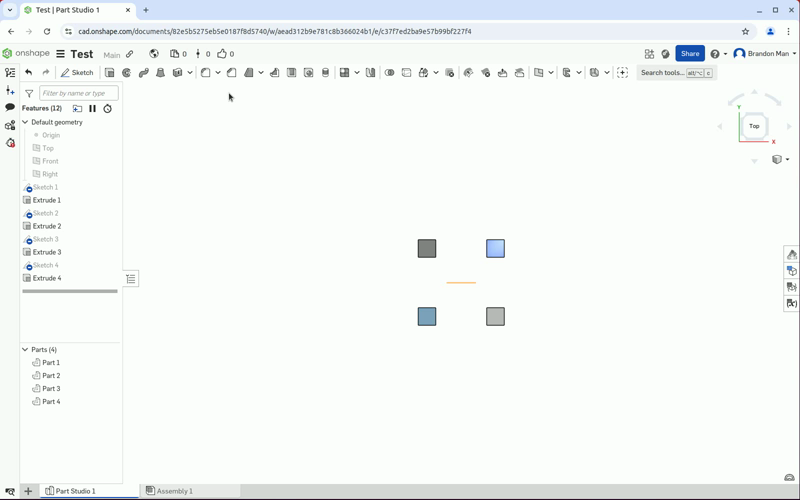
mouse_move(541, 75)
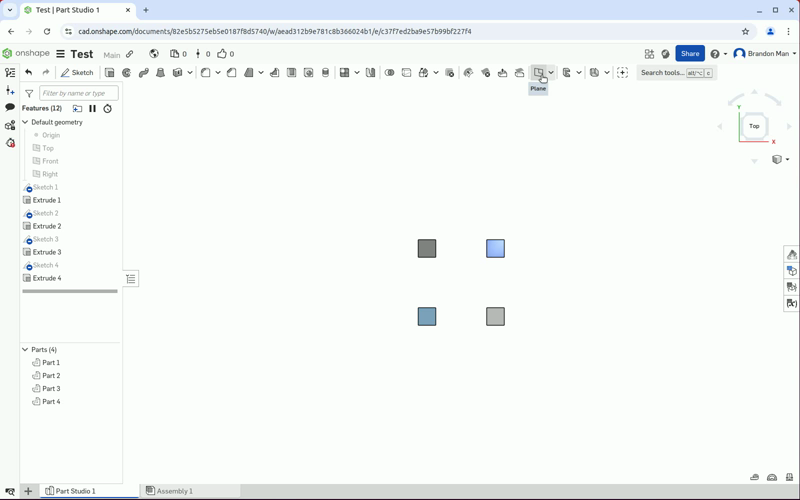
click(541, 75)
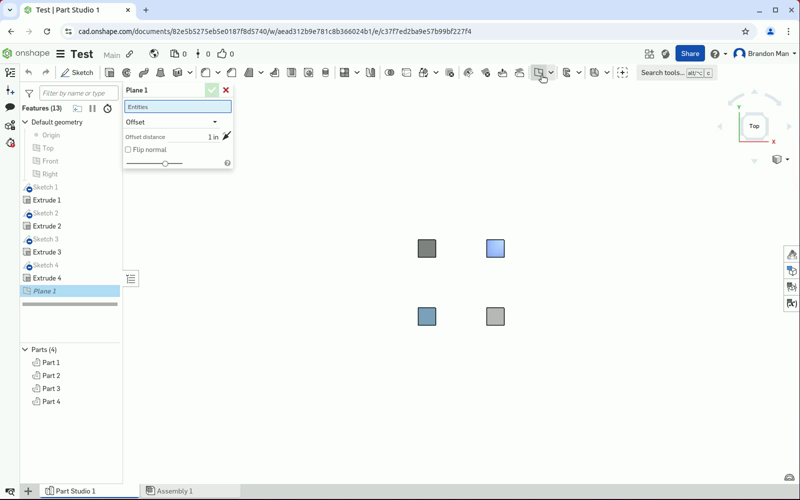
mouse_move(73, 150)
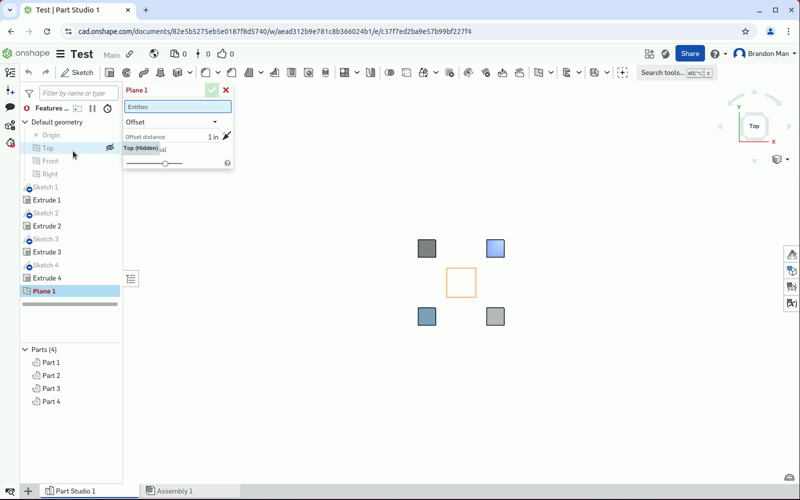
click(73, 150)
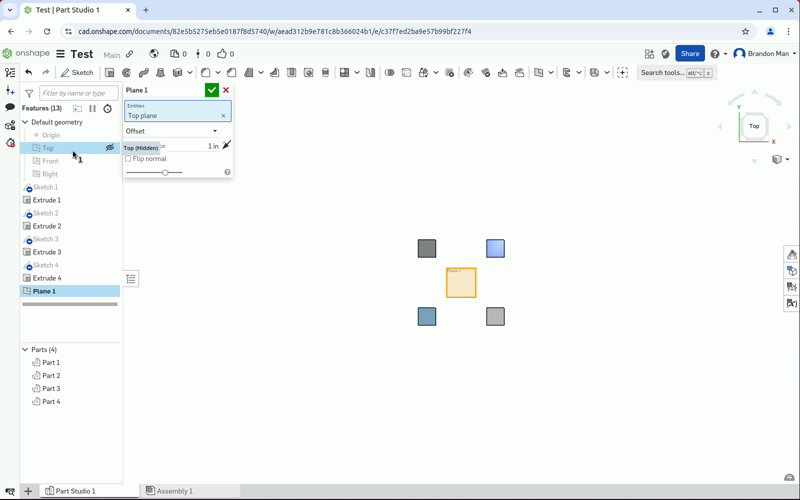
key(tab, 2)
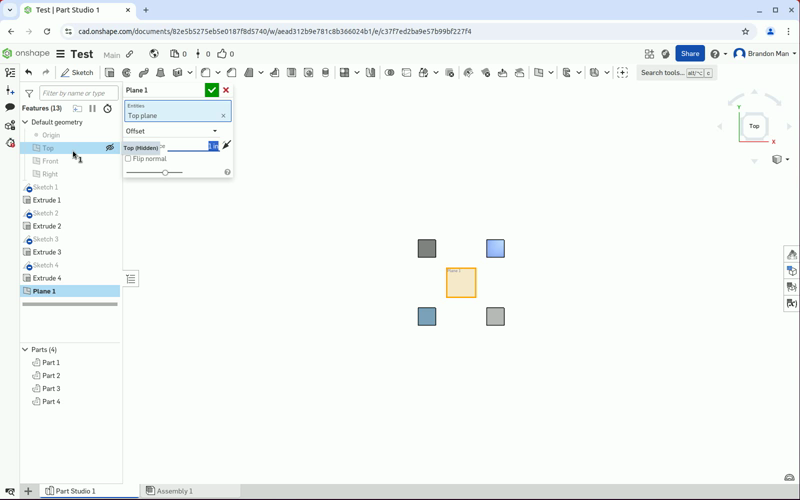
text(8.658)
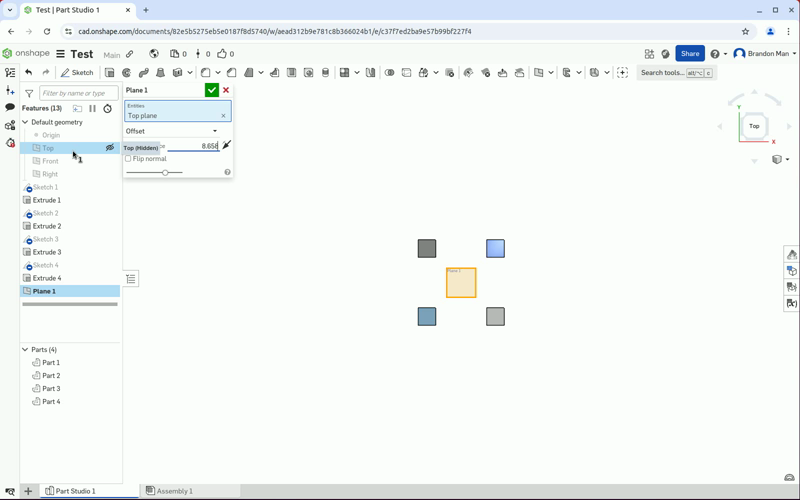
key(enter, 2)
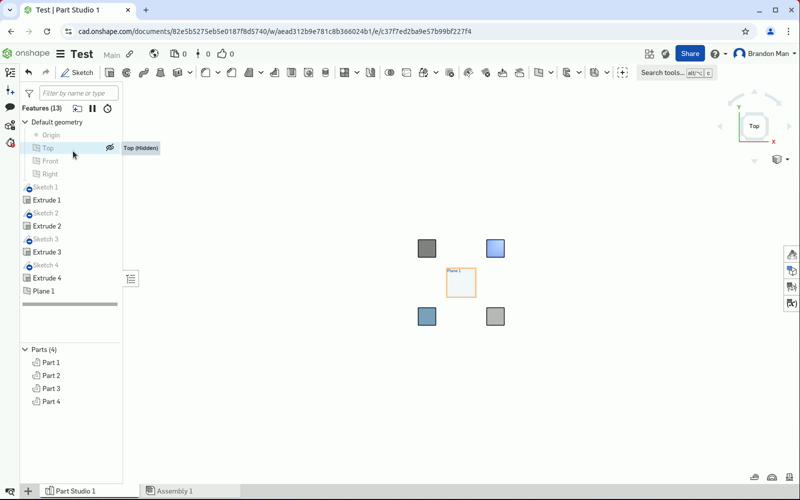
key(shift+s)
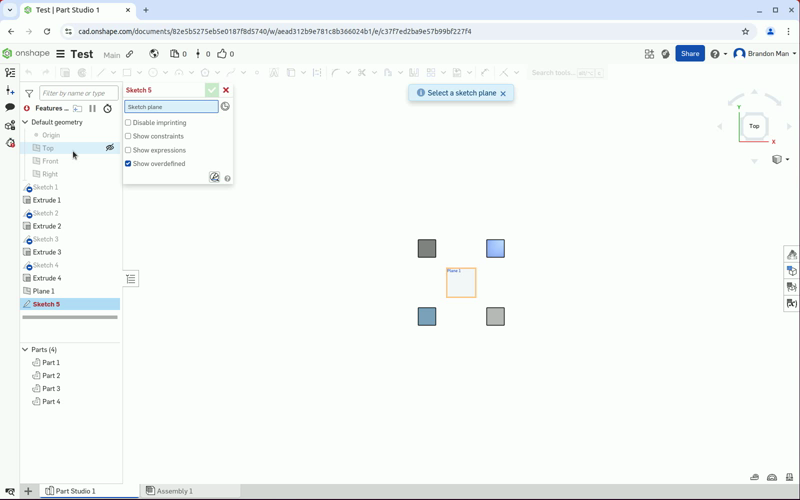
mouse_move(73, 293)
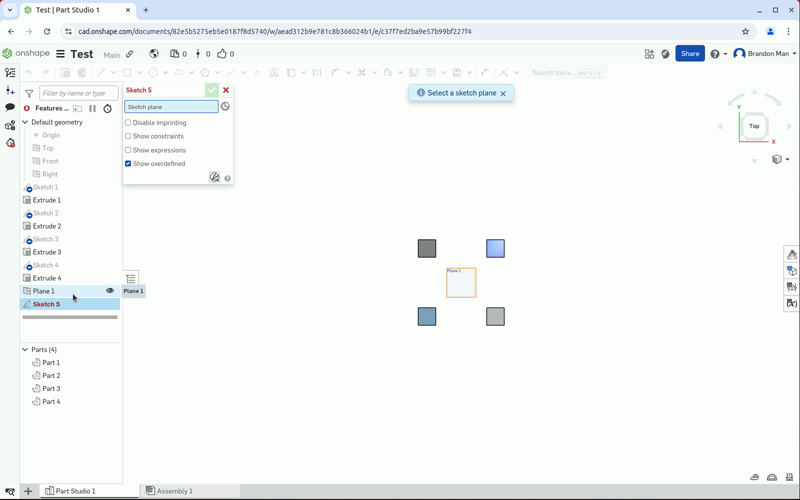
click(73, 293)
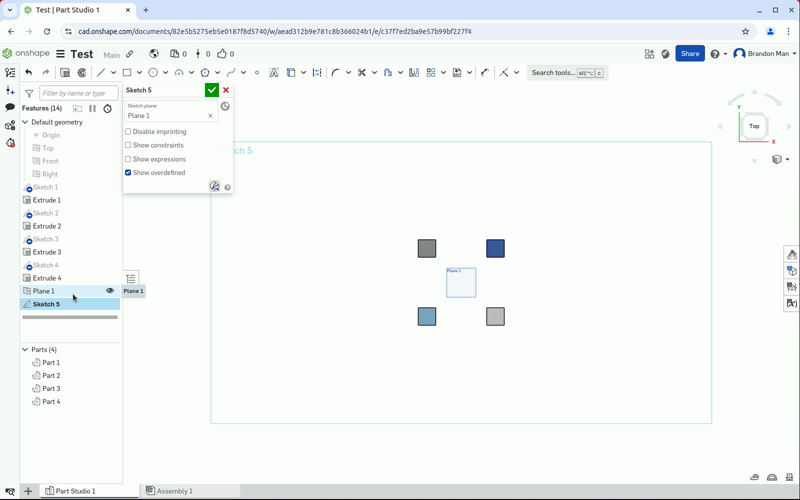
mouse_move(73, 352)
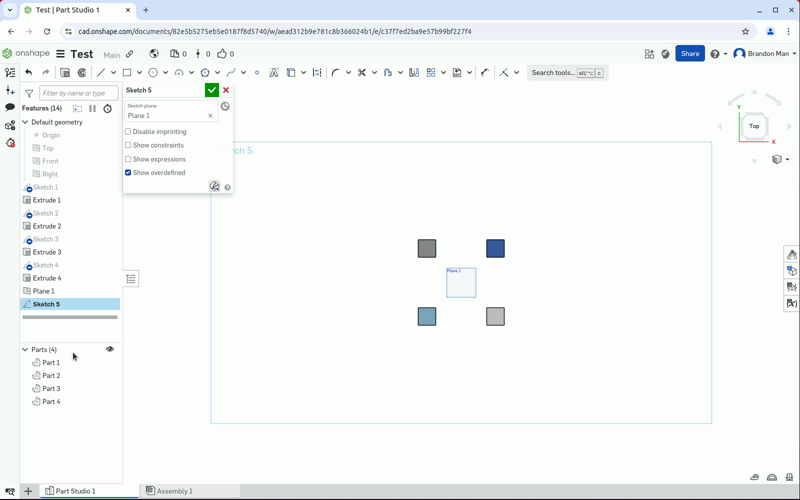
key(y)
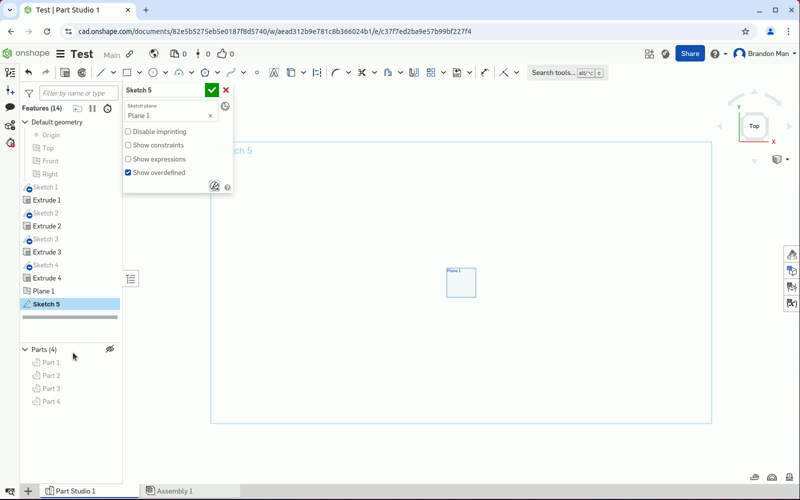
key(l)
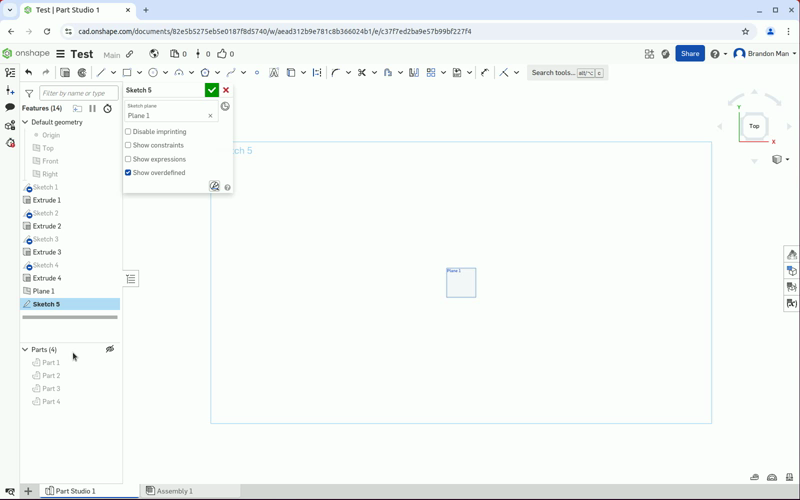
key_down(shift)
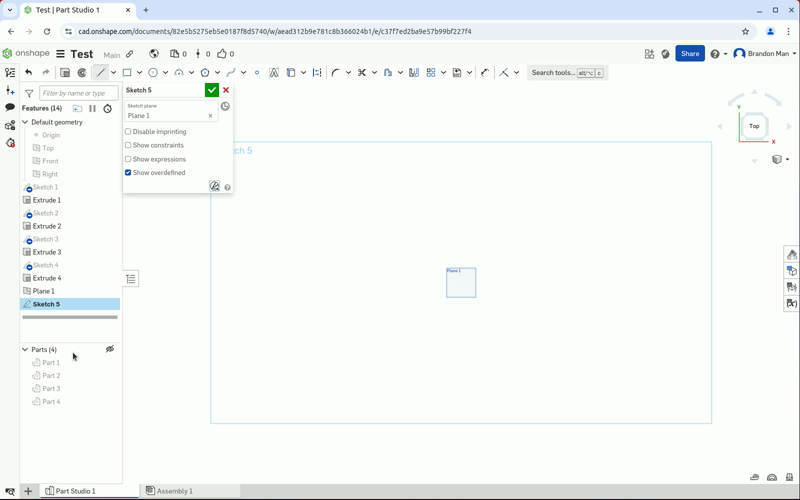
mouse_move(418, 325)
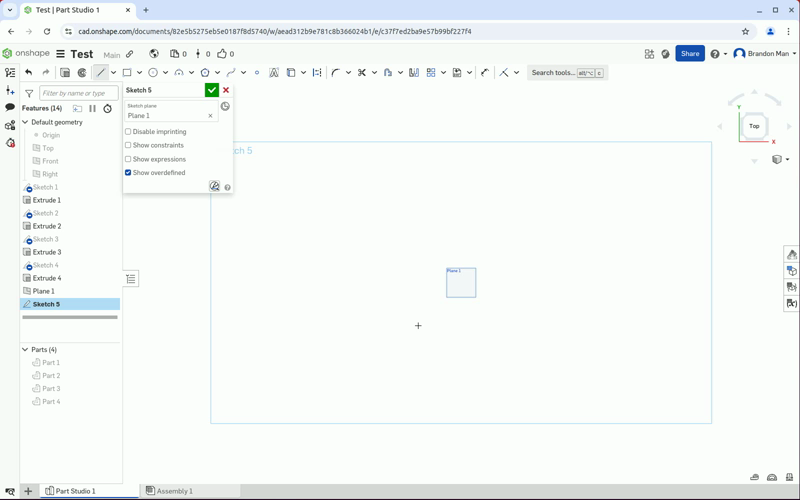
click(418, 325)
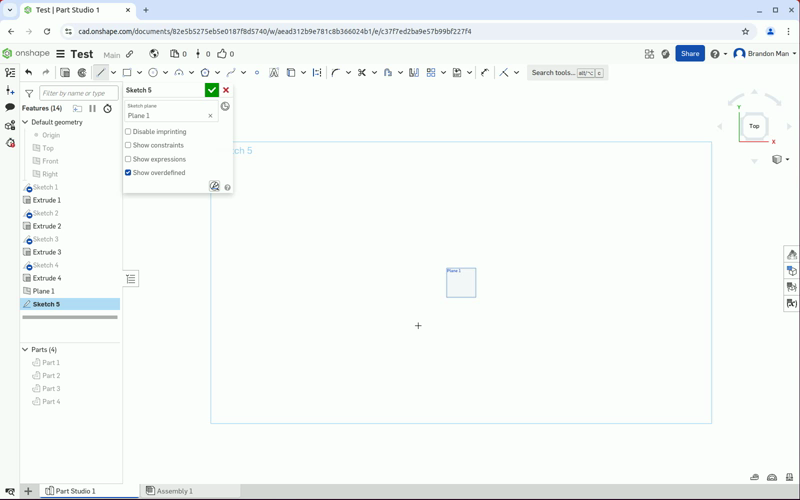
key_up(shift)
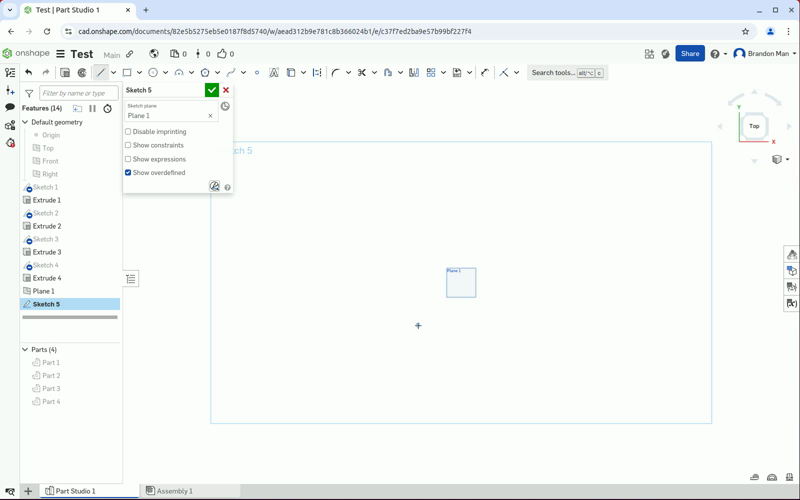
key_down(shift)
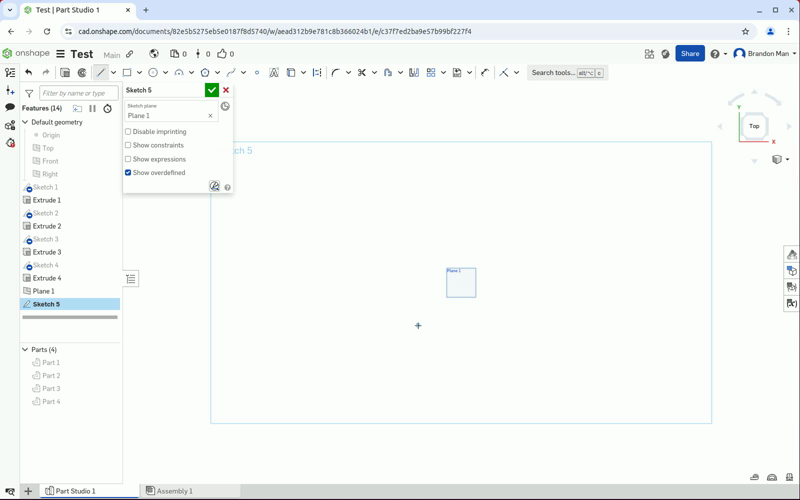
mouse_move(503, 325)
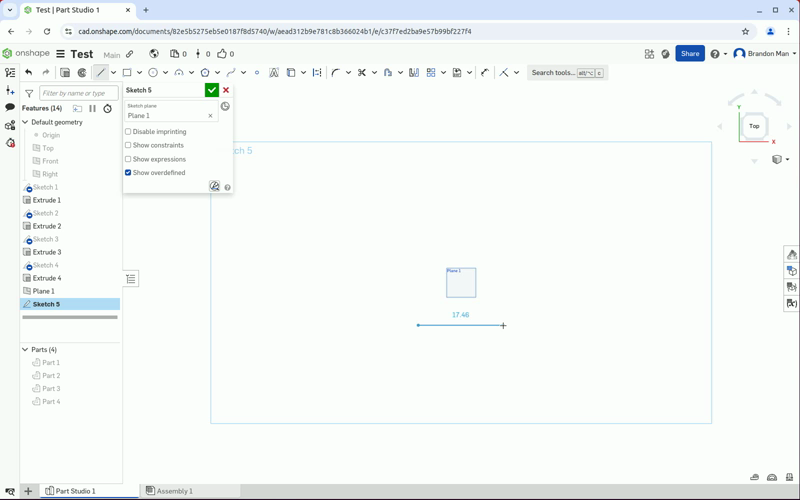
click(503, 325)
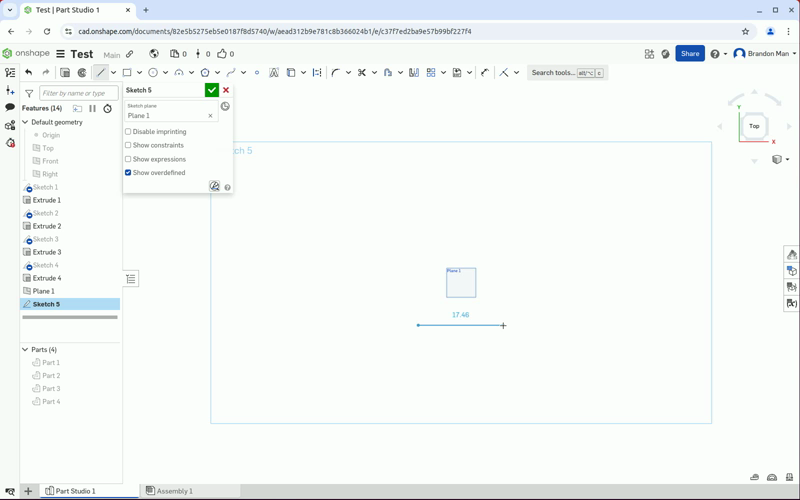
key_up(shift)
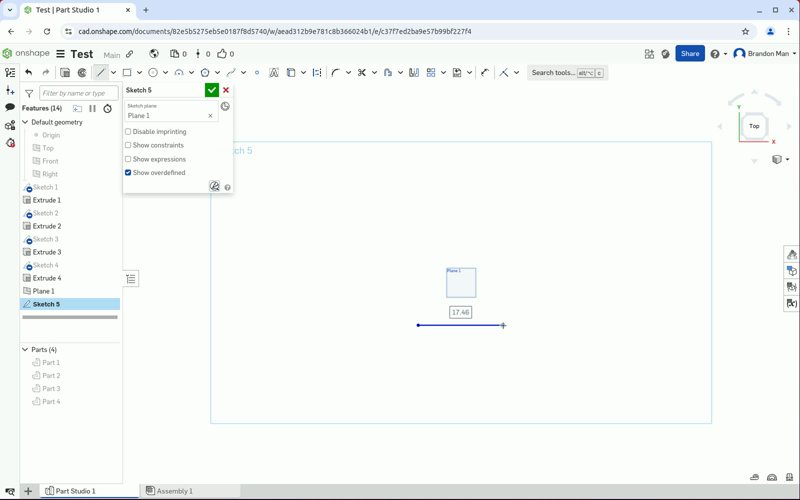
key_down(shift)
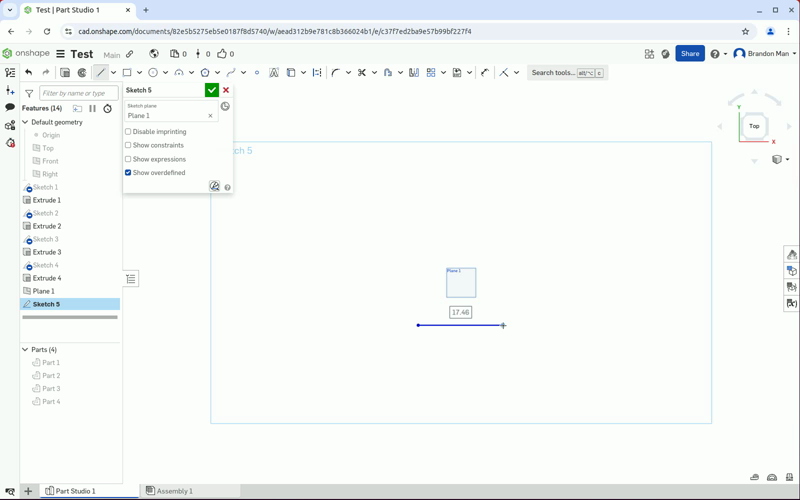
mouse_move(503, 240)
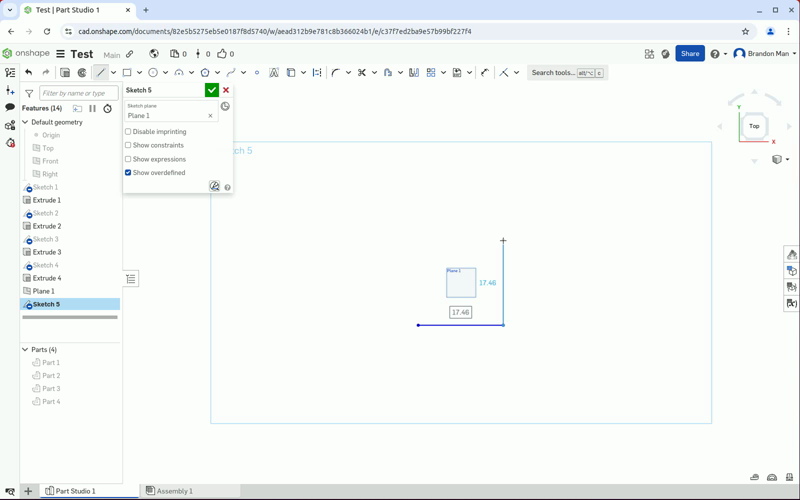
click(503, 240)
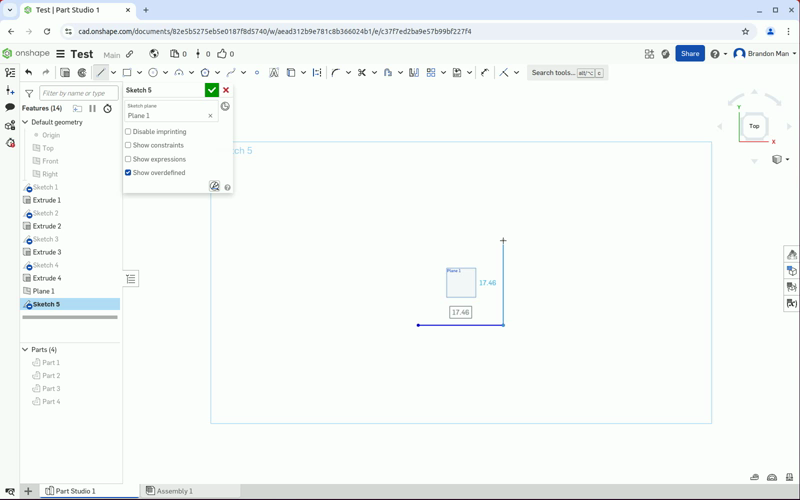
key_up(shift)
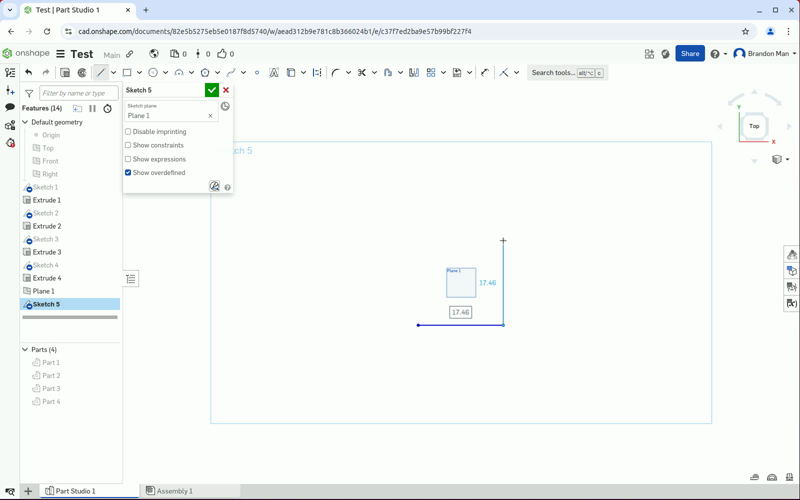
key_down(shift)
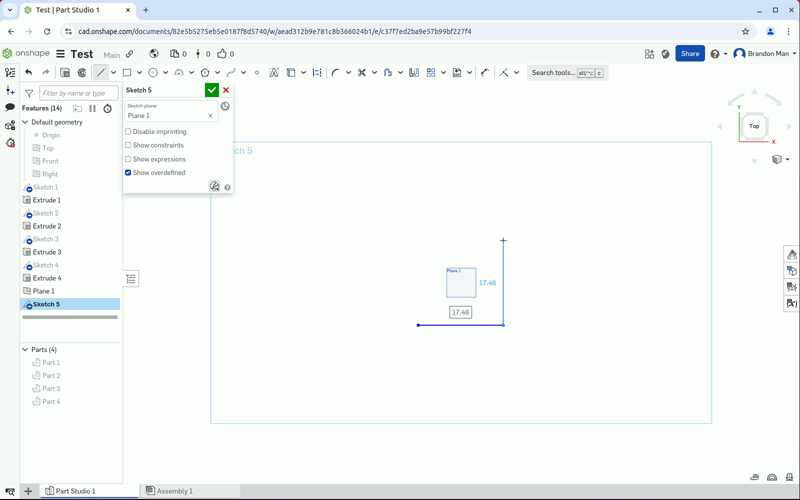
mouse_move(435, 240)
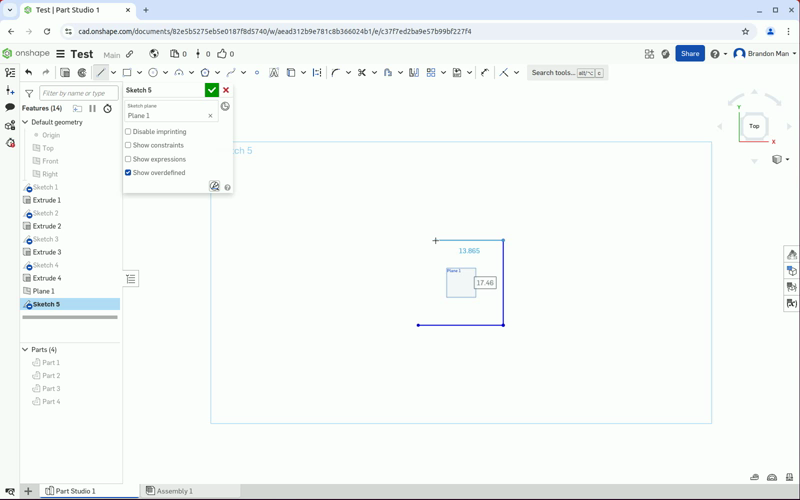
click(435, 240)
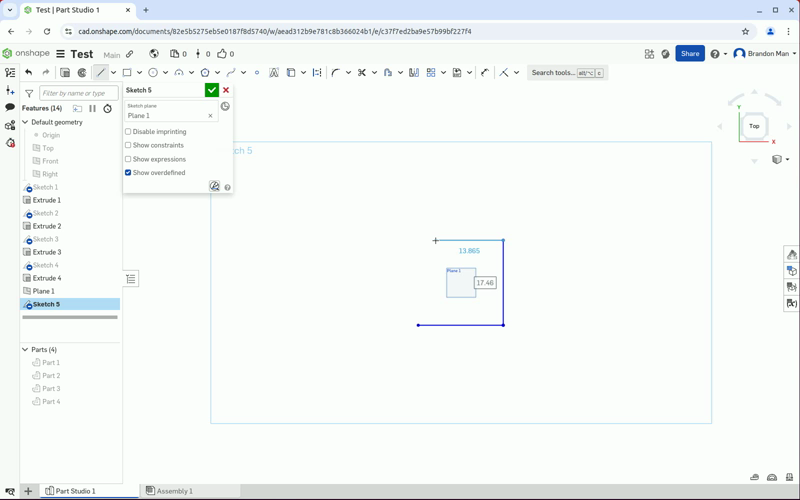
key_up(shift)
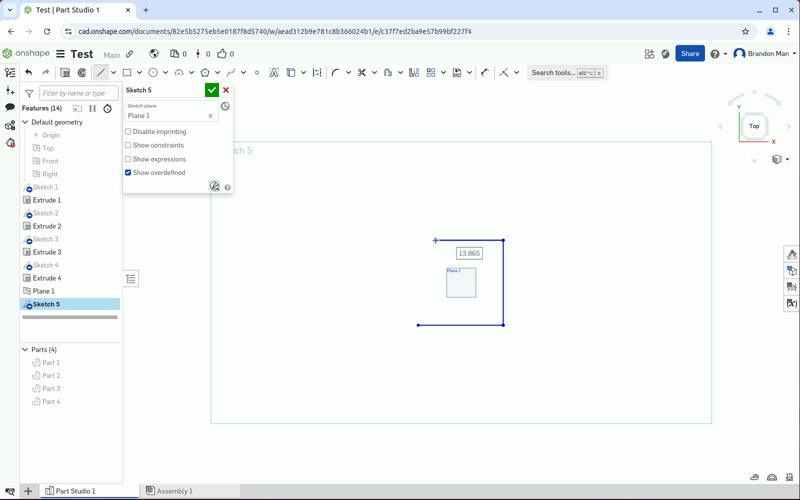
key_down(shift)
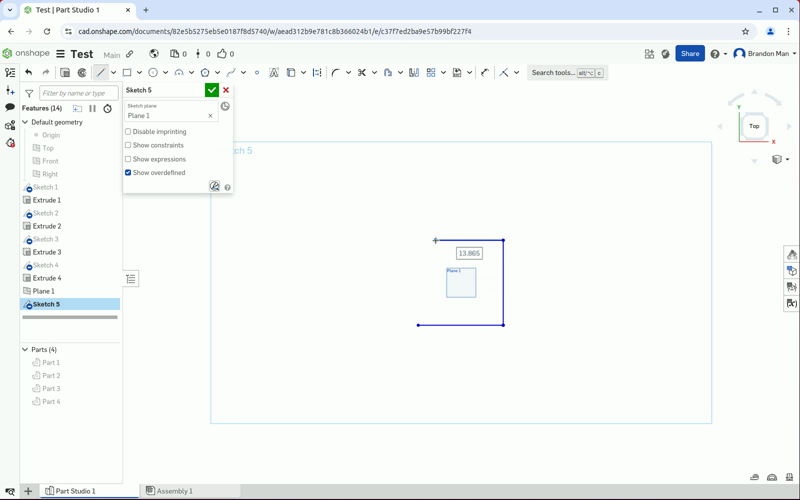
mouse_move(465, 240)
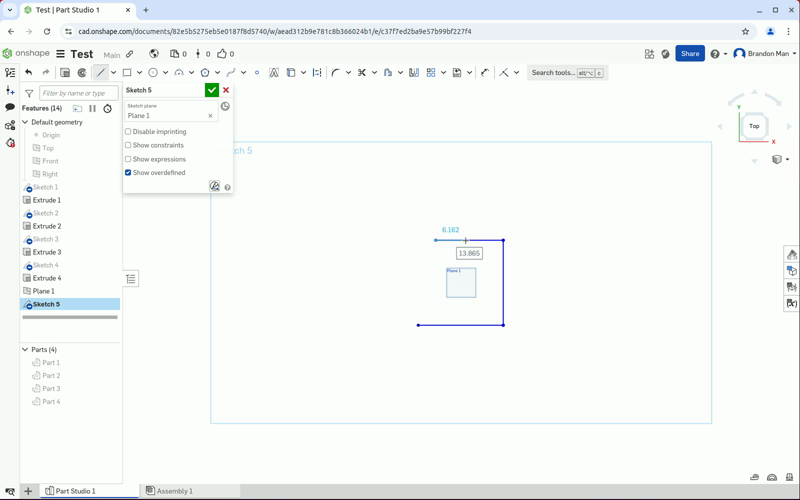
mouse_move(435, 257)
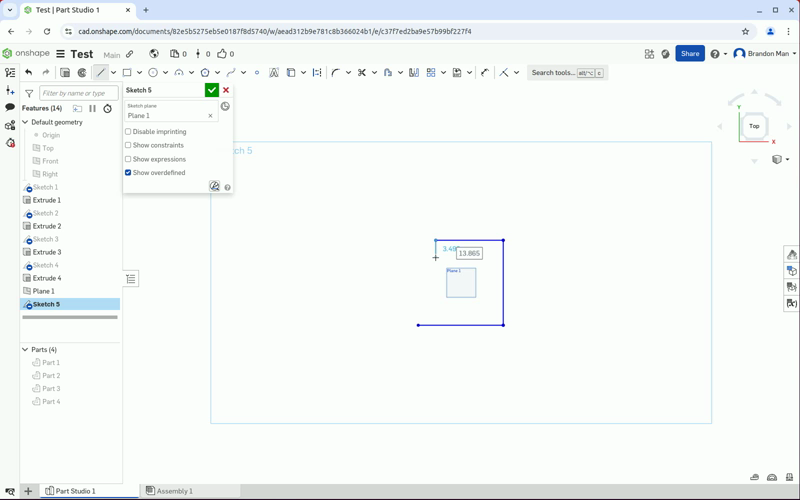
click(435, 257)
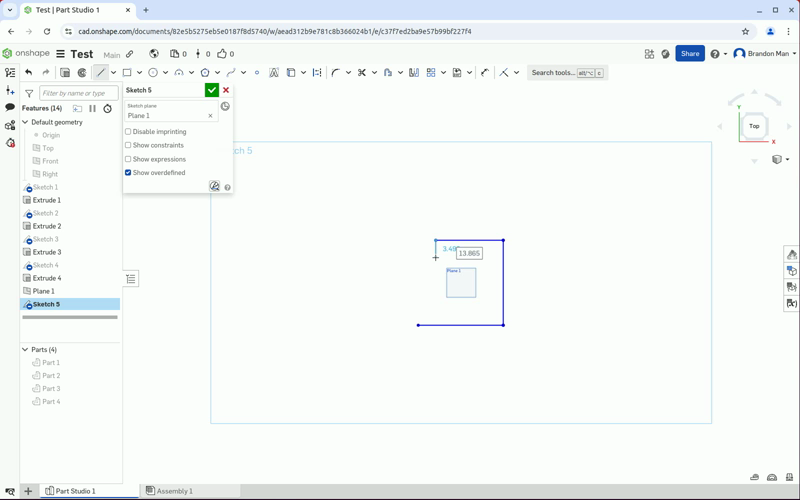
key_up(shift)
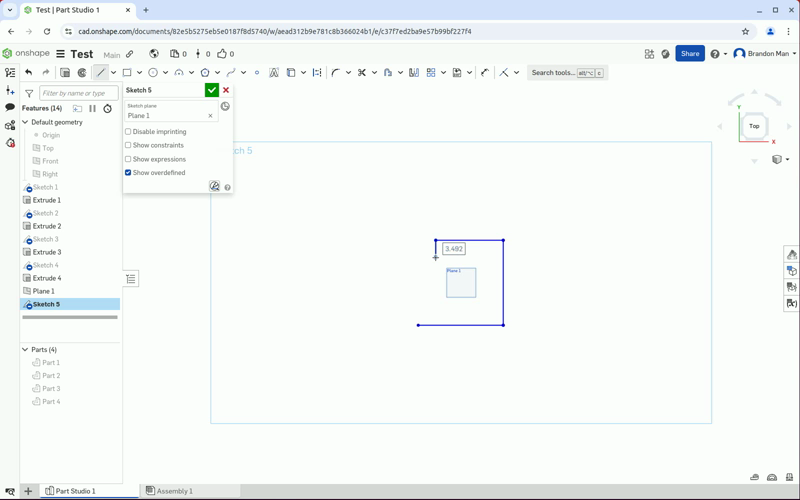
key_down(shift)
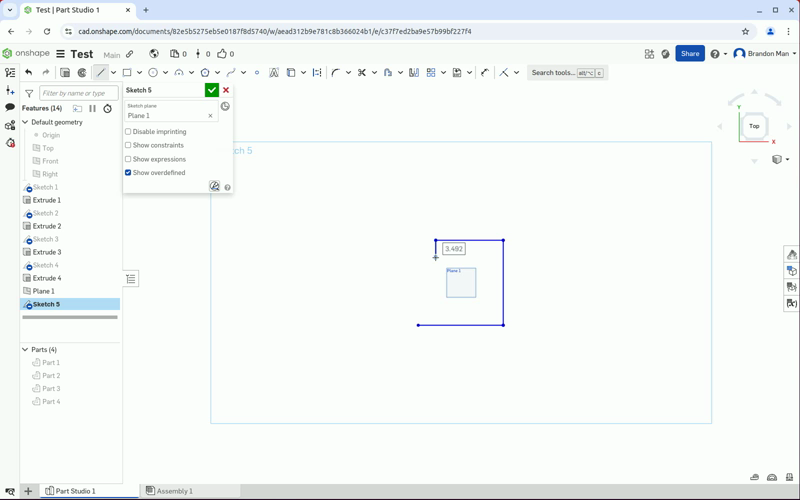
mouse_move(465, 257)
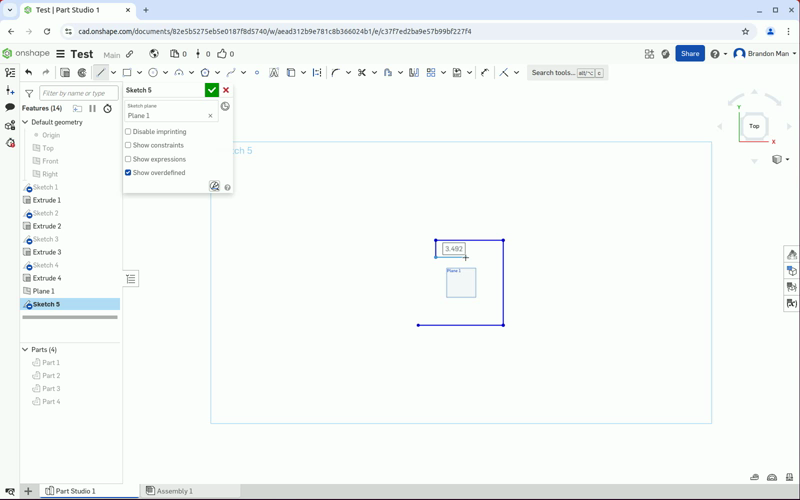
mouse_move(418, 257)
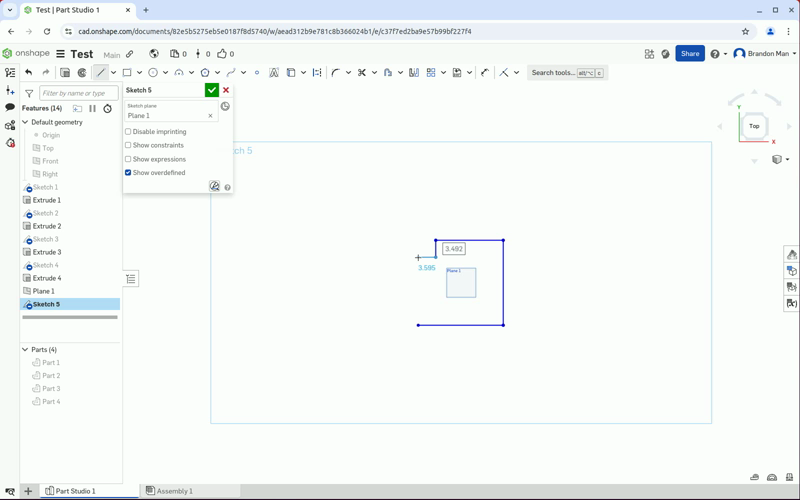
click(418, 257)
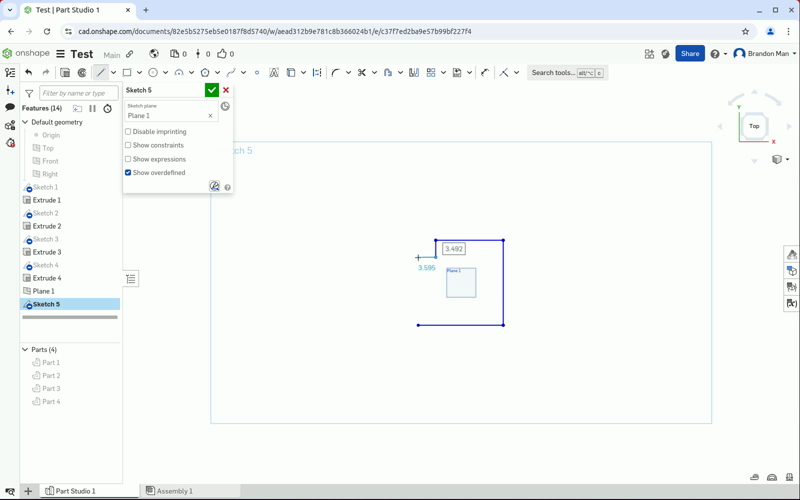
key_up(shift)
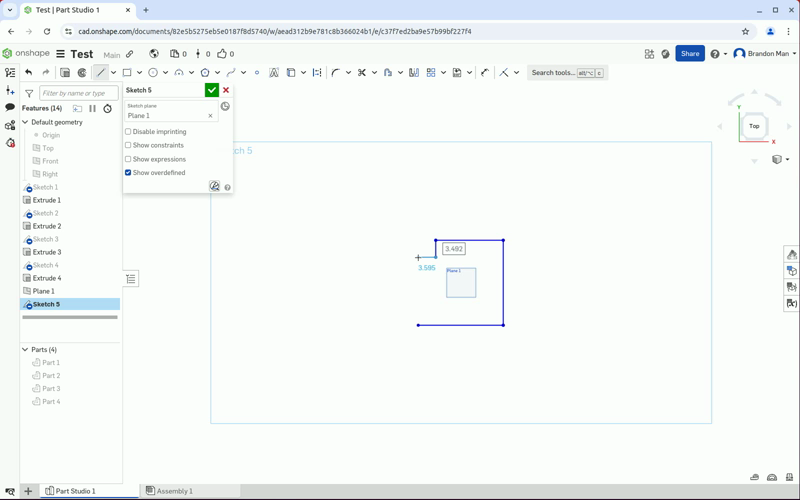
key_down(shift)
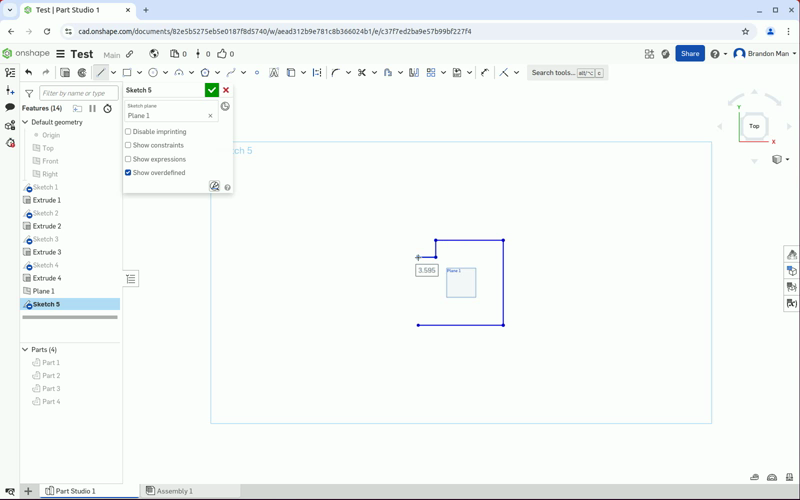
mouse_move(418, 325)
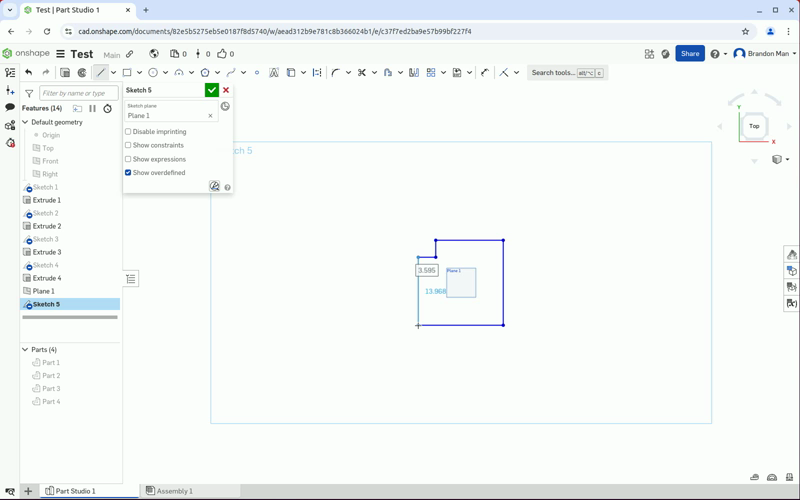
key_up(shift)
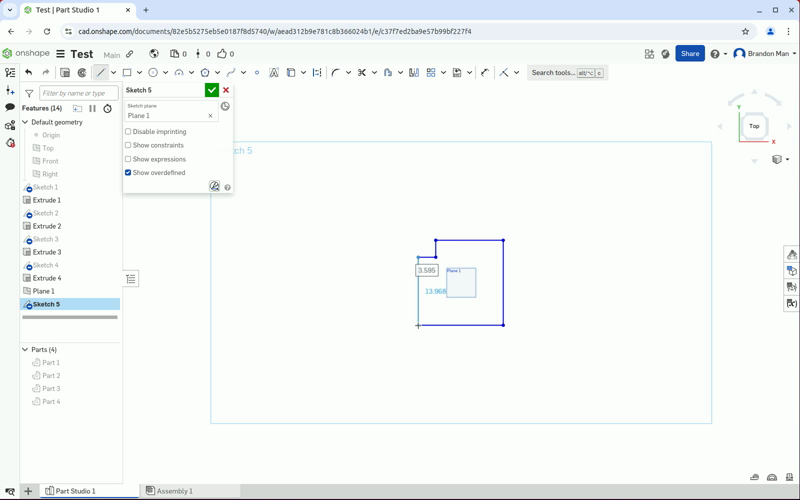
click(418, 325)
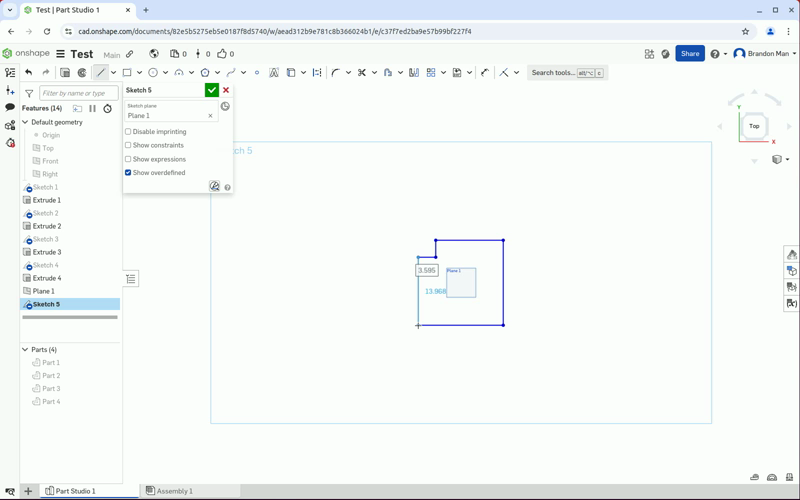
key(esc)
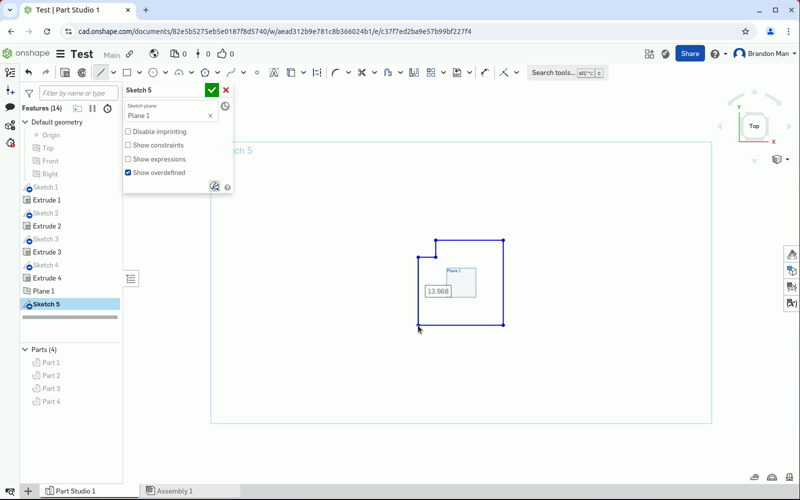
mouse_move(486, 274)
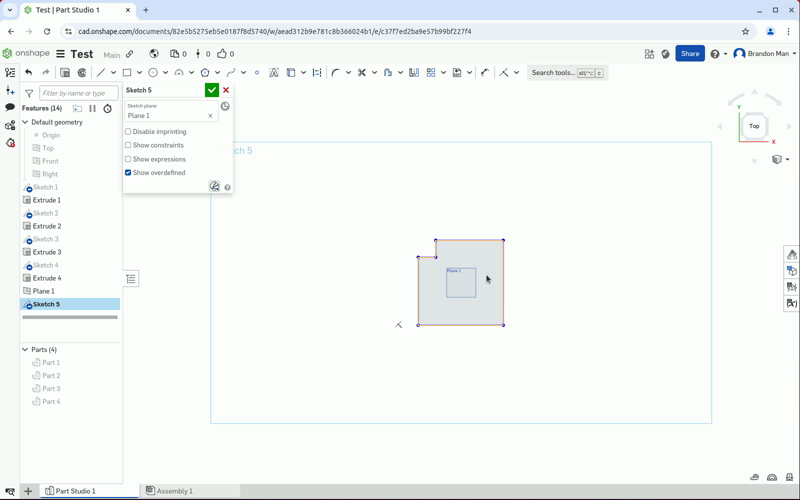
click(486, 274)
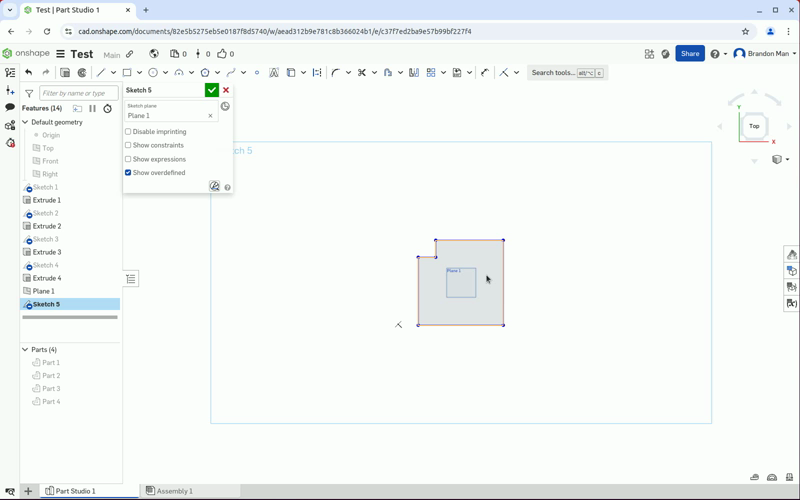
mouse_move(73, 352)
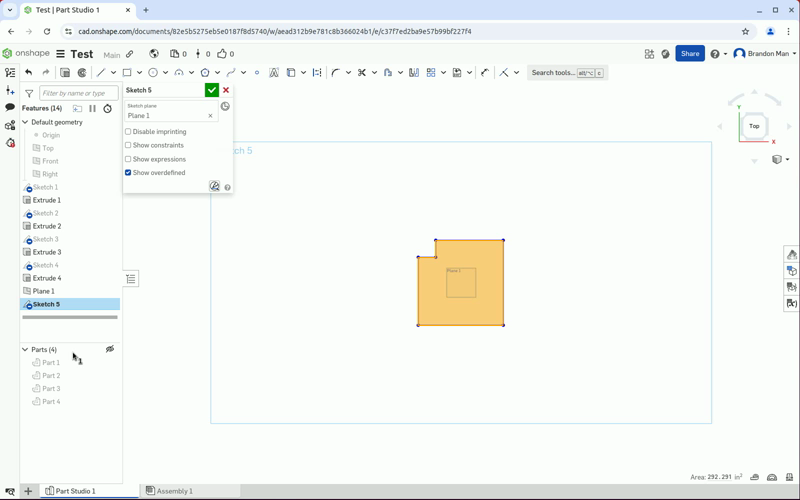
key(shift+y)
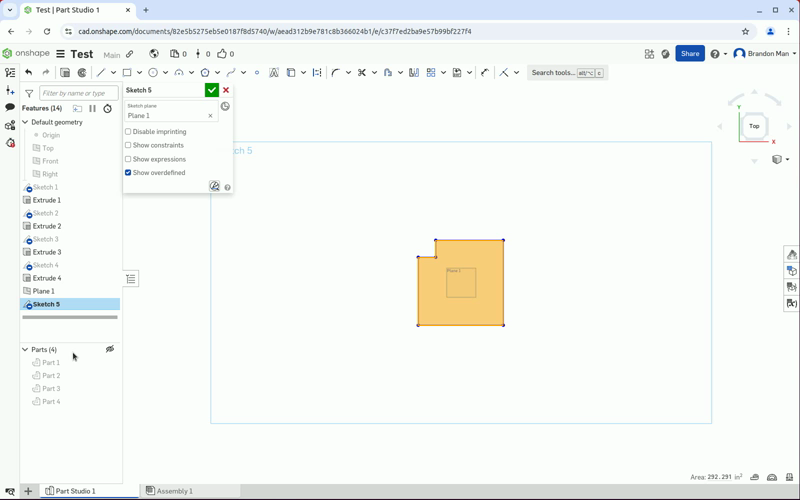
key(shift+e)
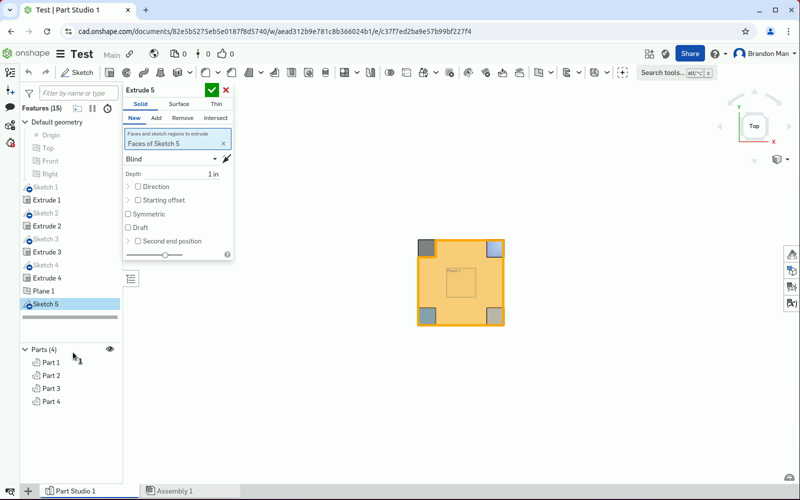
mouse_move(143, 106)
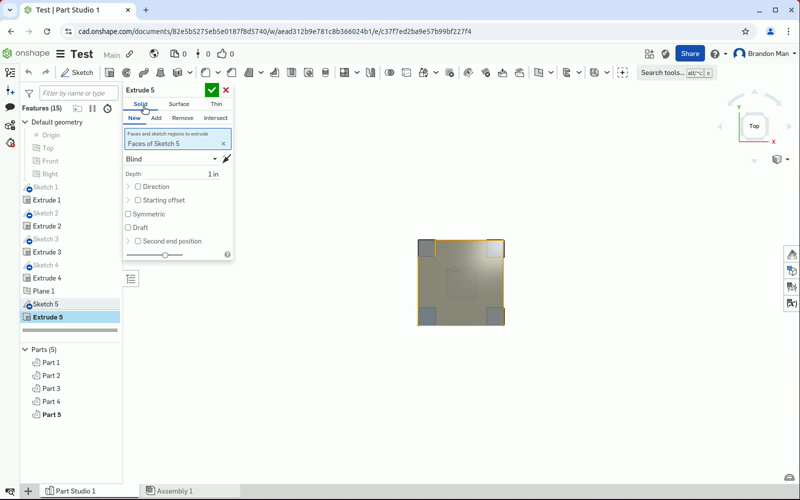
click(143, 106)
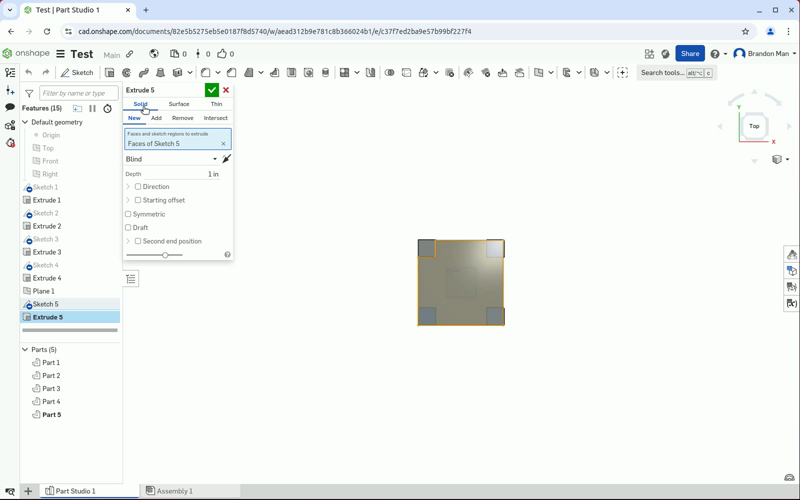
mouse_move(137, 120)
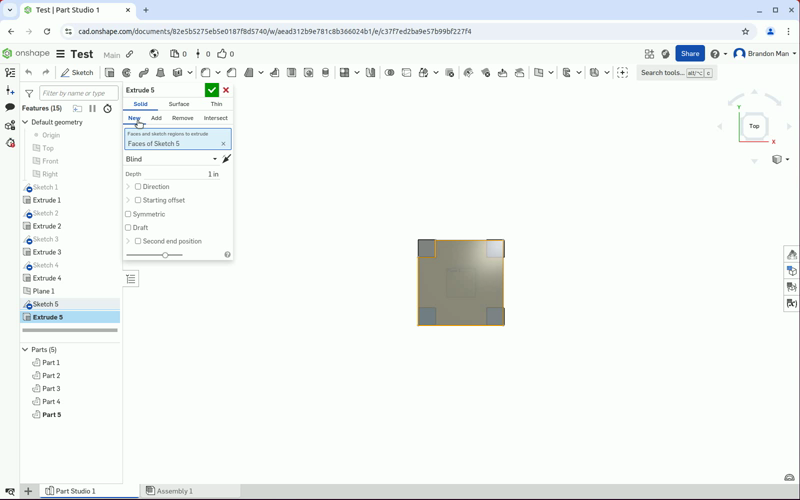
click(137, 120)
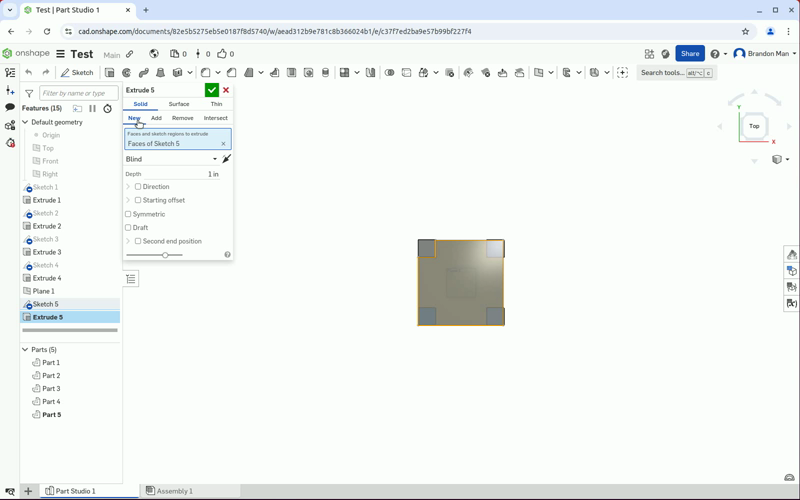
key(tab, 4)
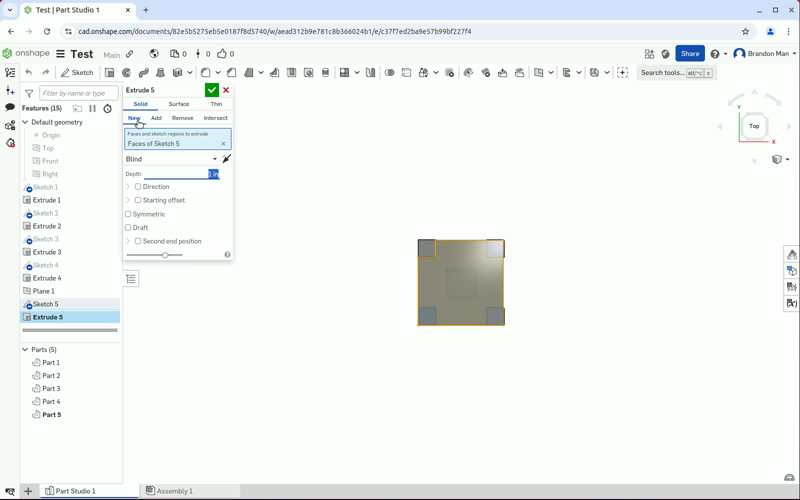
text(0.722)
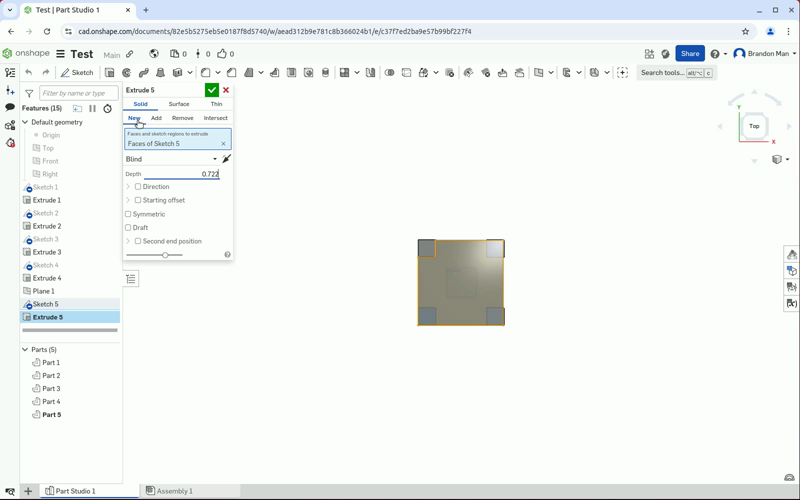
key(enter)
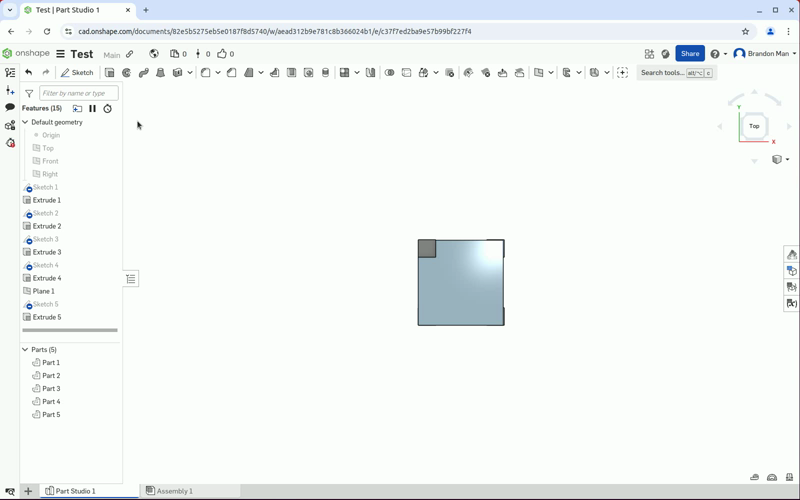
key(shift+h)
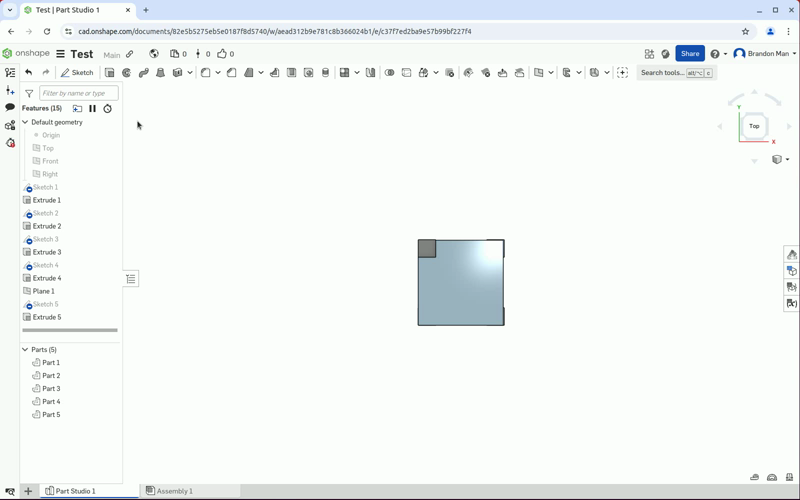
key(shift+h)
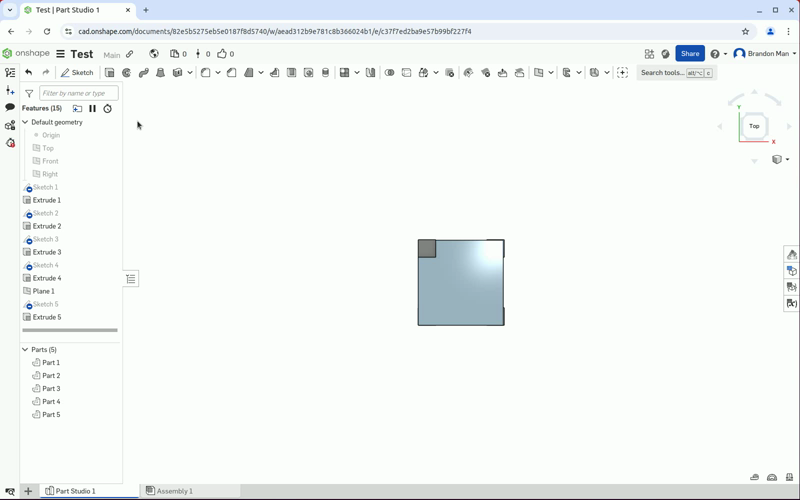
mouse_move(73, 189)
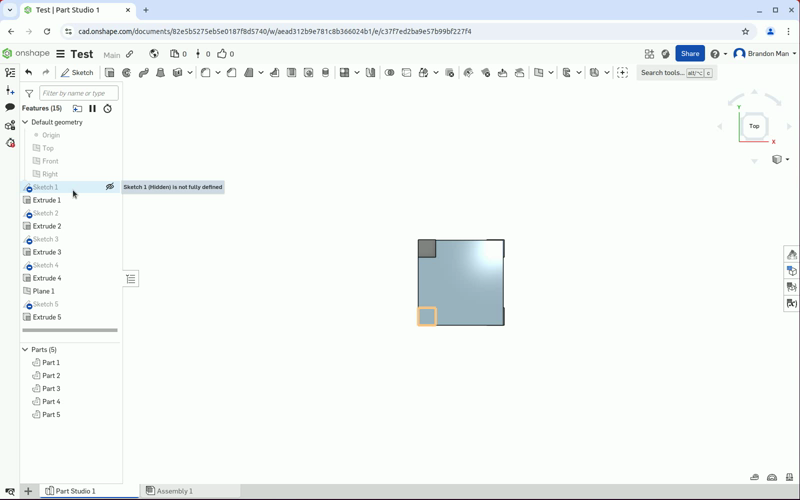
click(73, 189)
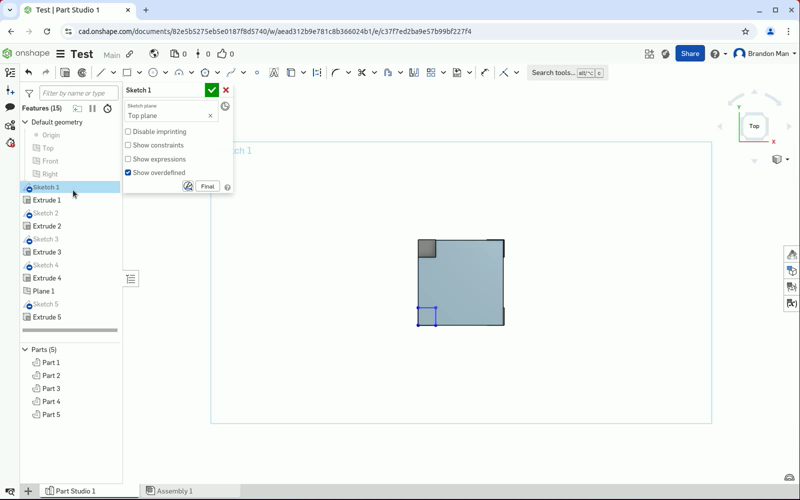
mouse_move(229, 92)
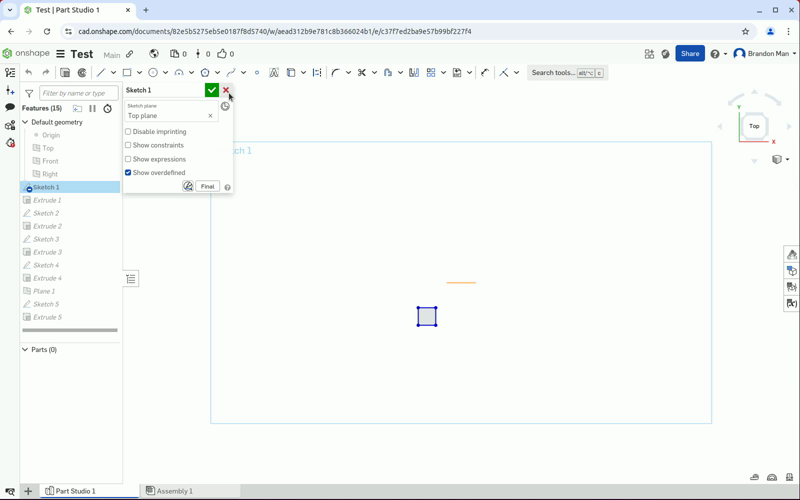
click(229, 92)
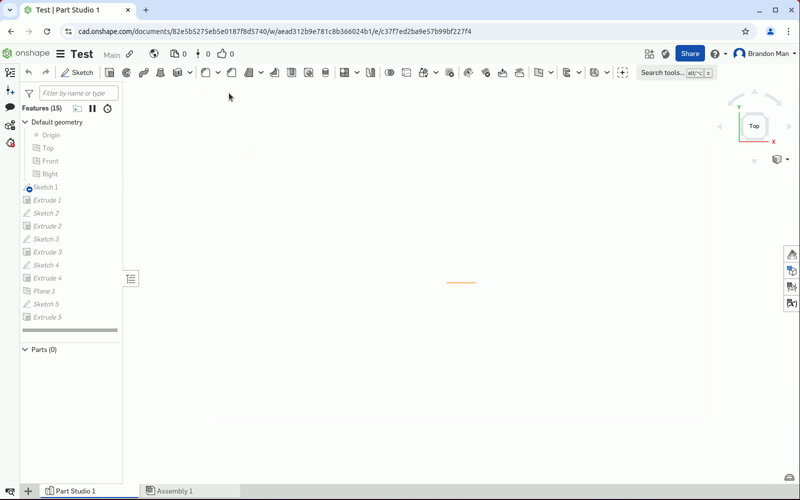
key(shift+s)
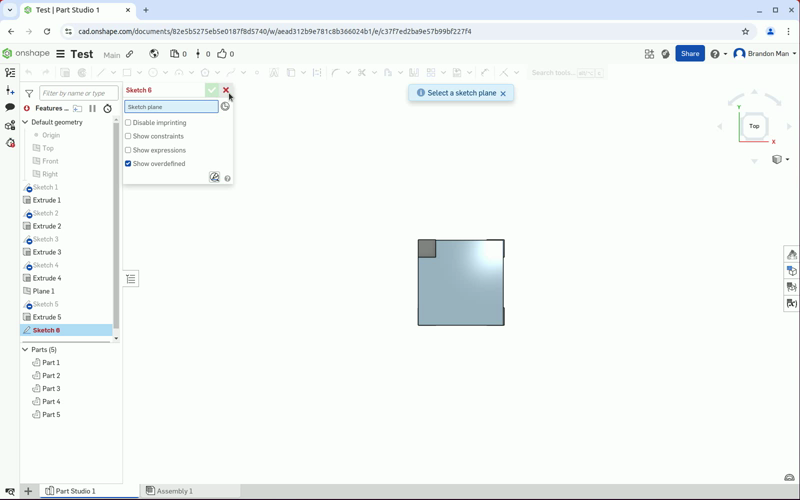
mouse_move(69, 293)
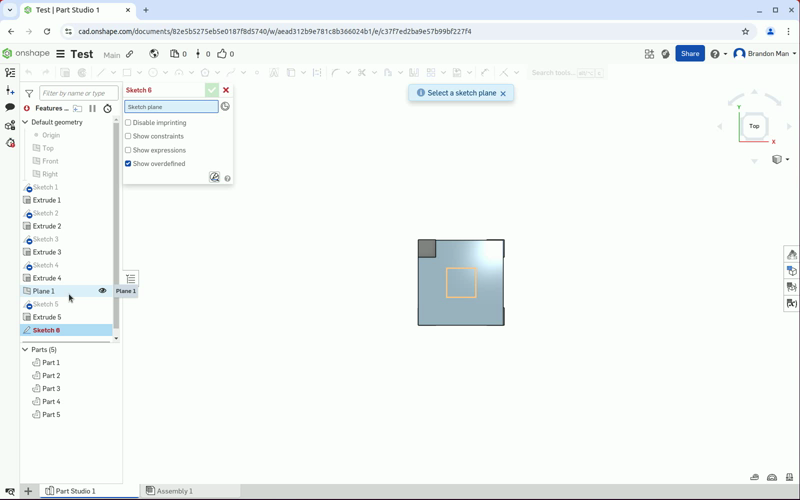
click(69, 293)
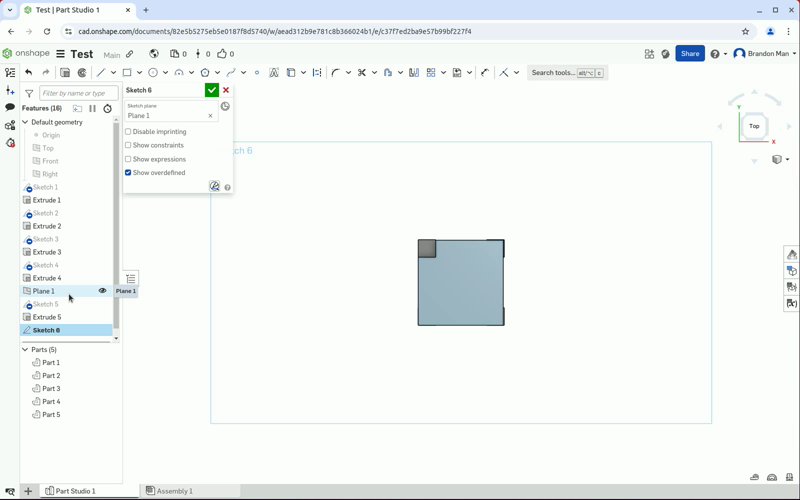
mouse_move(73, 352)
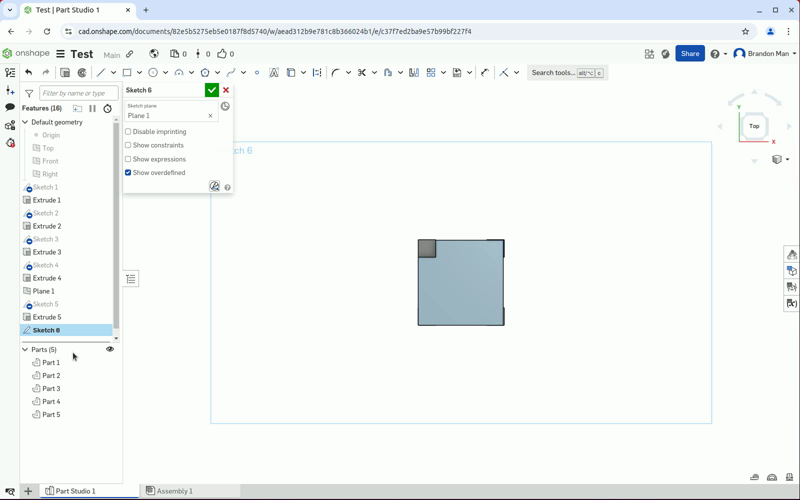
key(y)
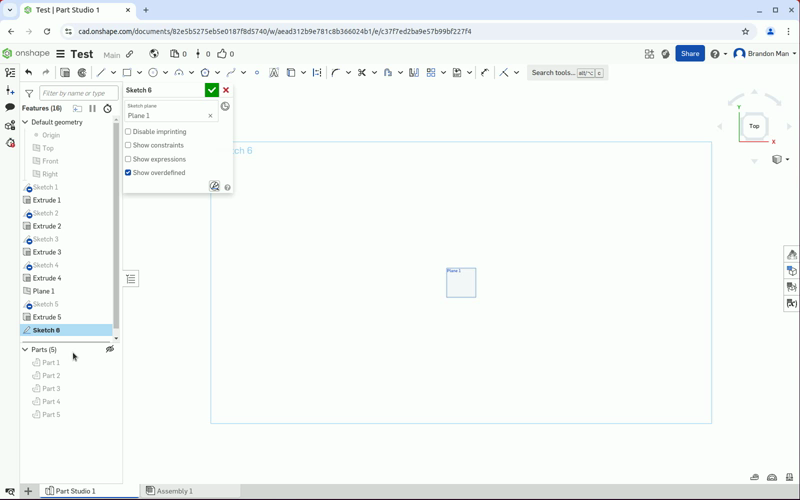
key(l)
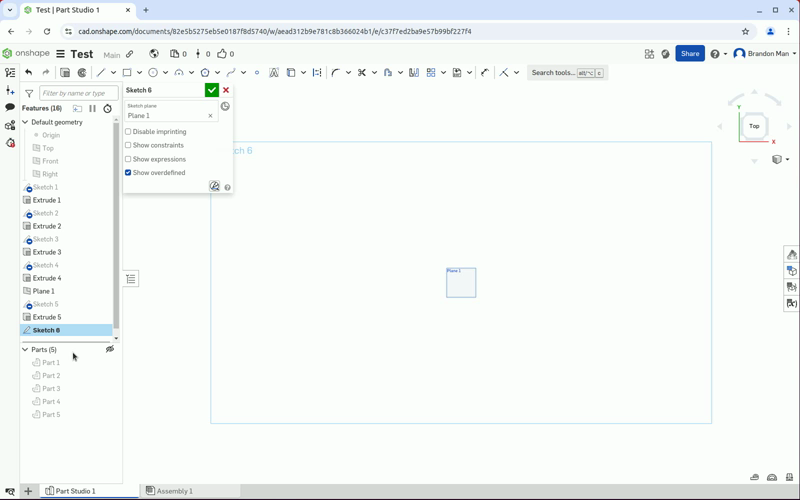
key_down(shift)
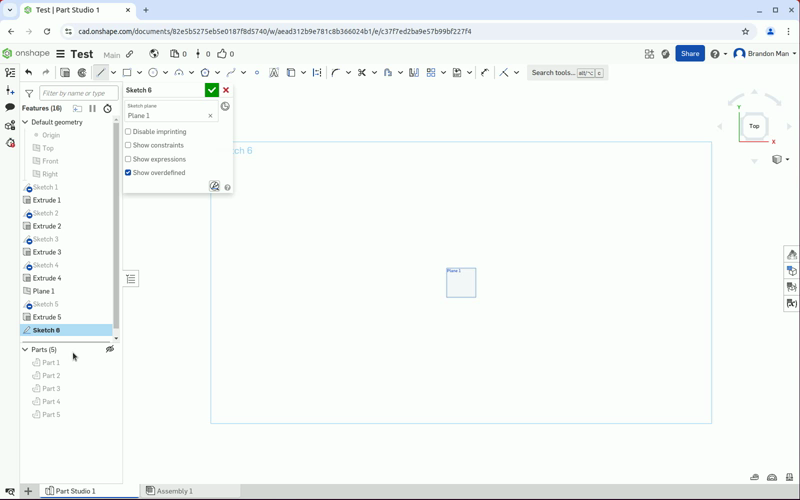
mouse_move(418, 257)
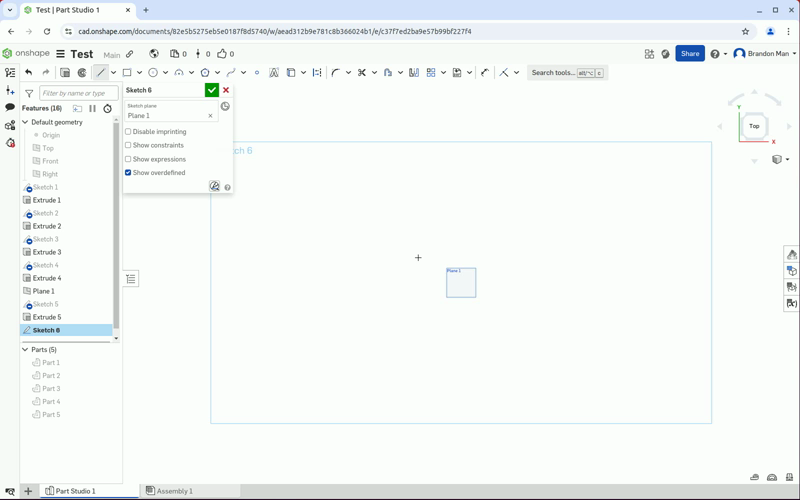
click(418, 257)
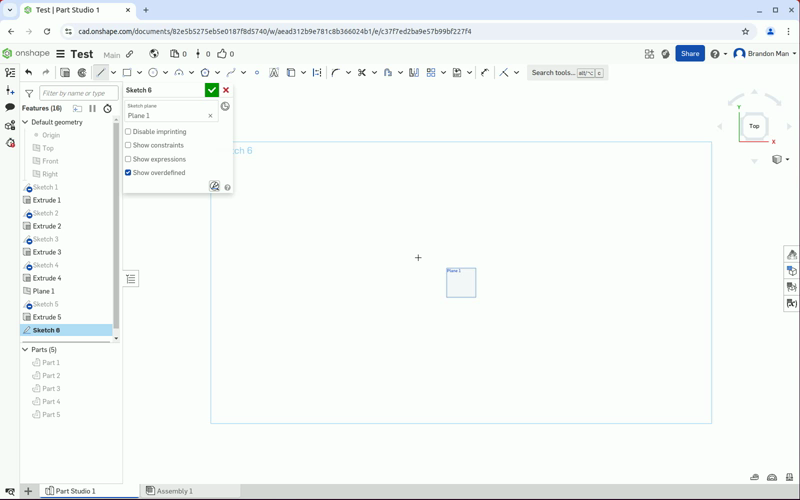
key_up(shift)
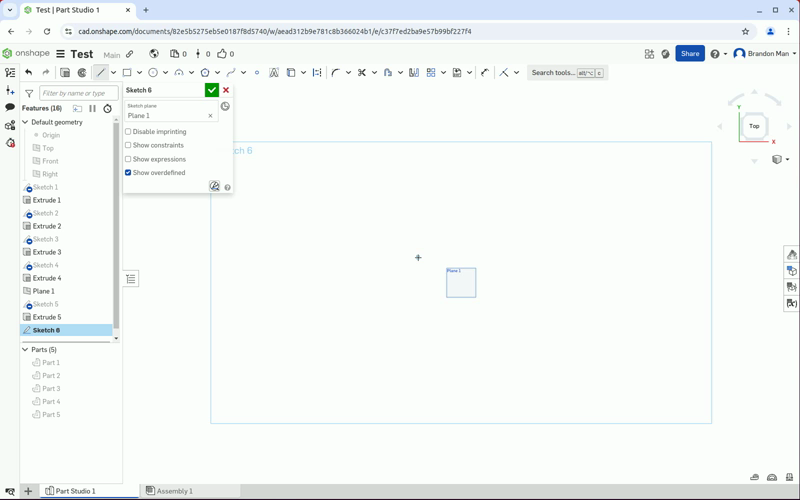
key_down(shift)
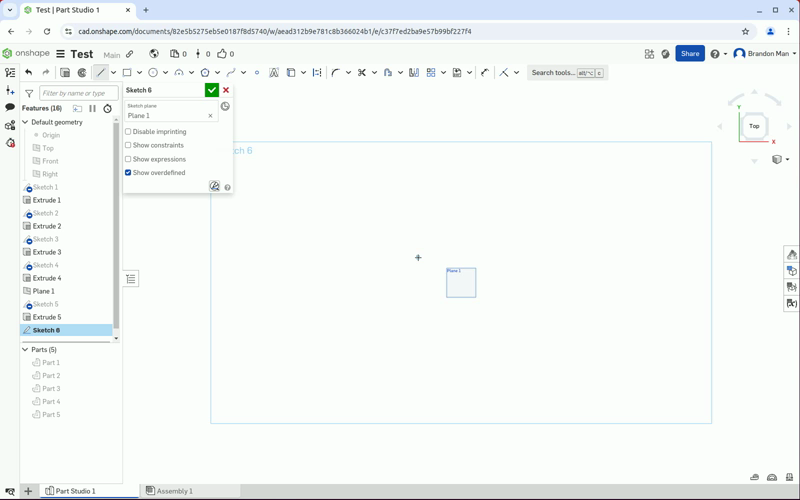
mouse_move(448, 257)
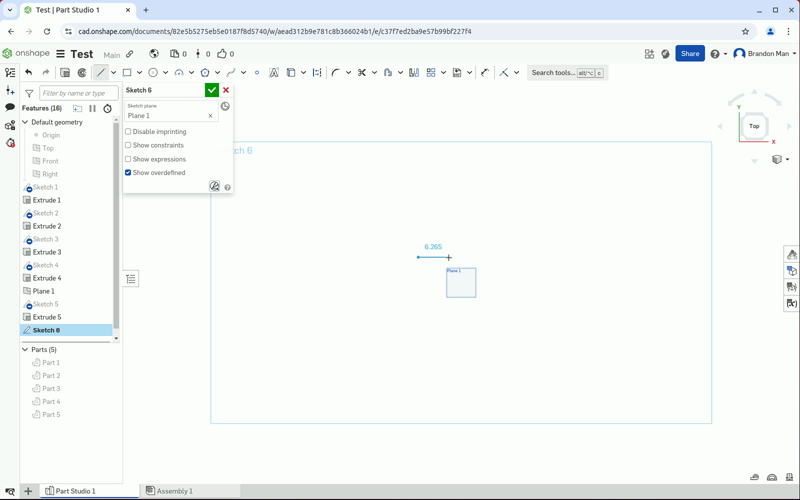
mouse_move(435, 257)
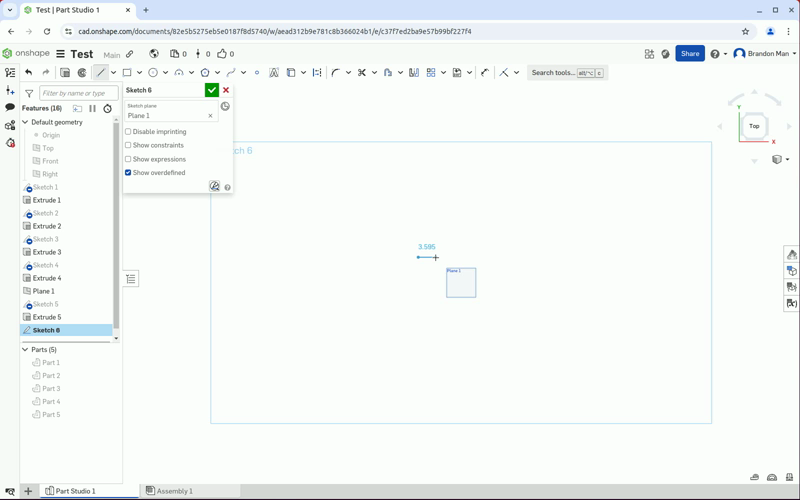
click(435, 257)
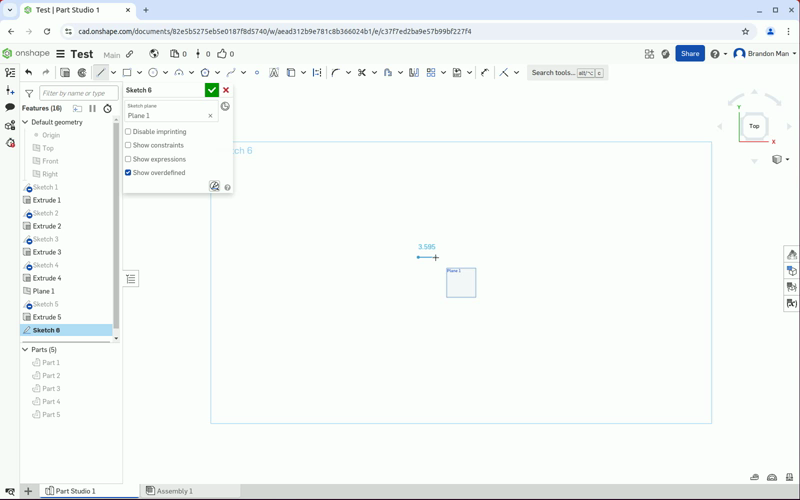
key_up(shift)
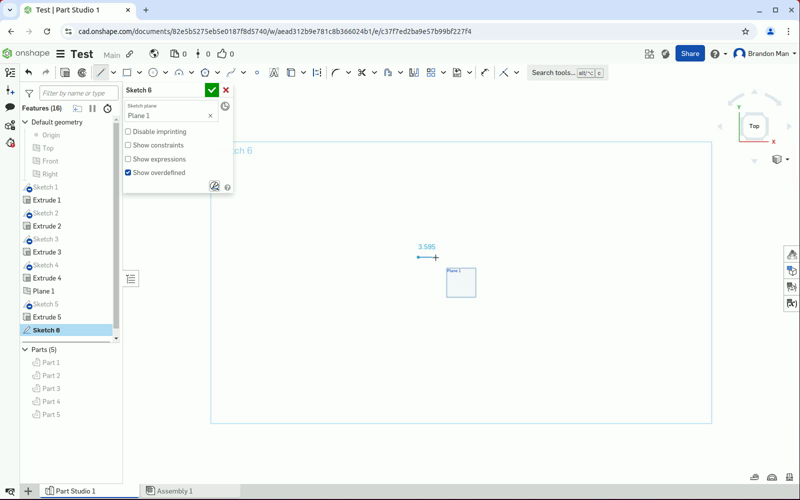
key_down(shift)
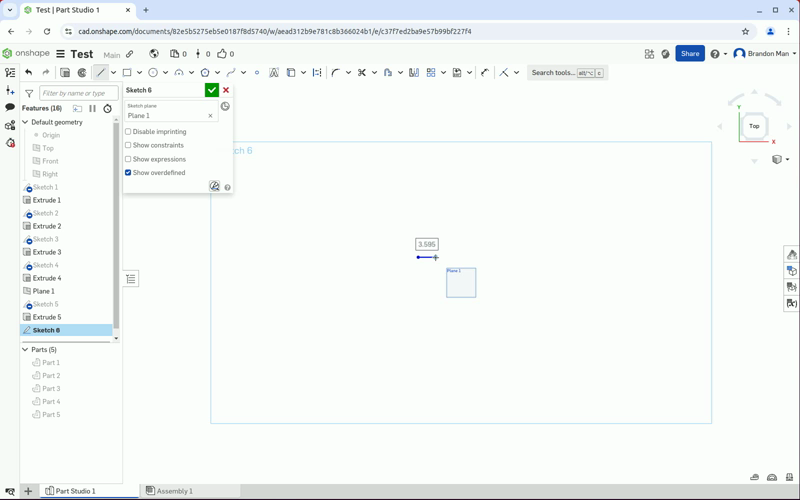
mouse_move(465, 257)
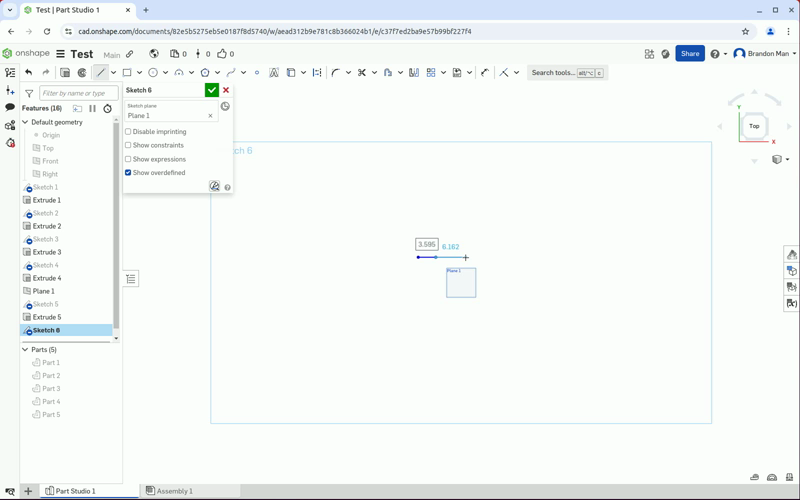
mouse_move(435, 239)
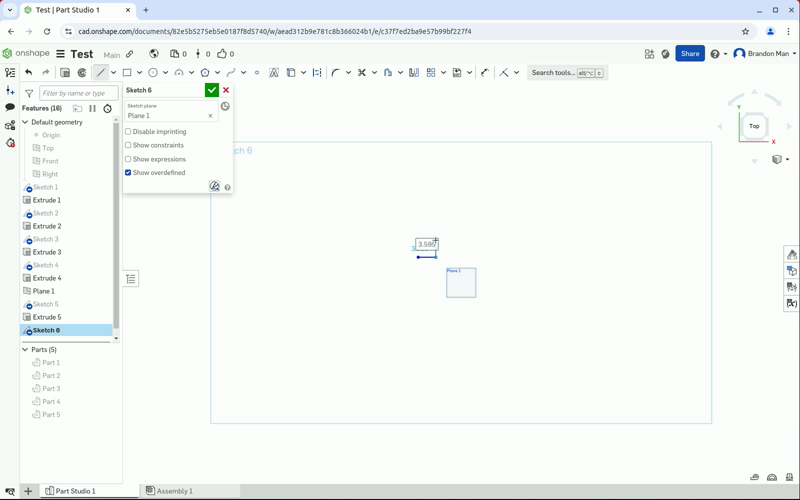
click(435, 239)
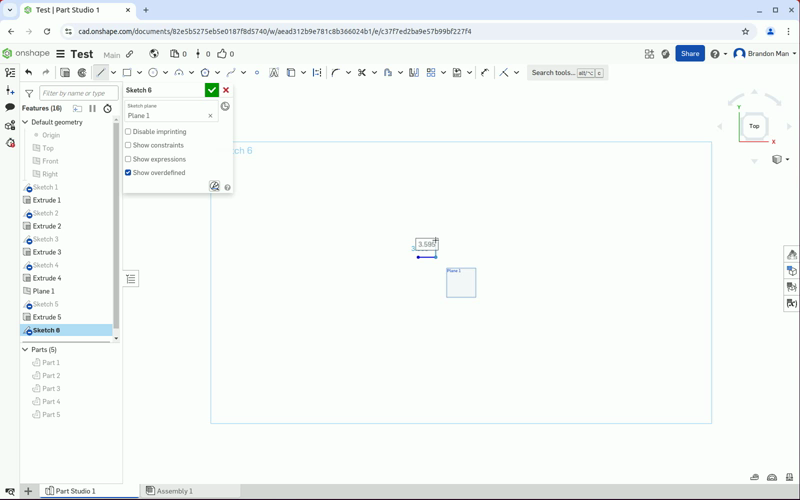
key_up(shift)
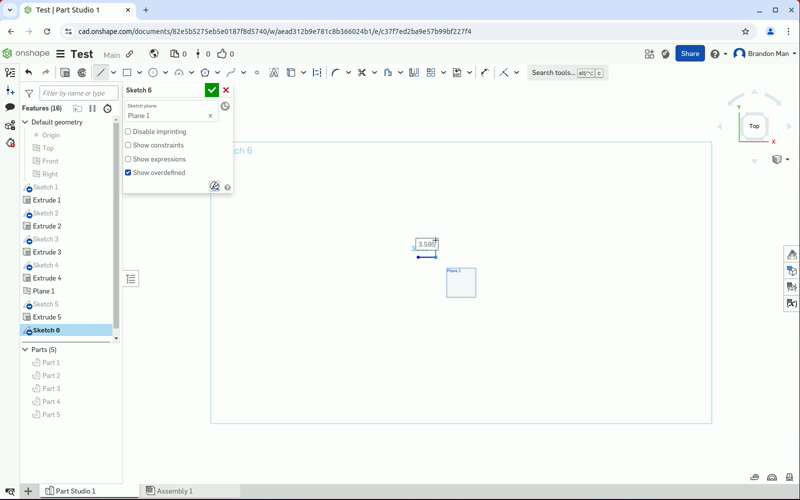
key_down(shift)
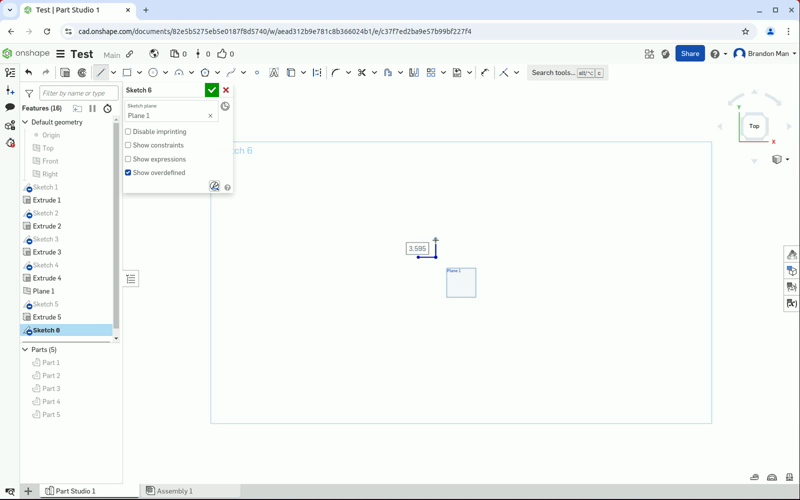
mouse_move(465, 239)
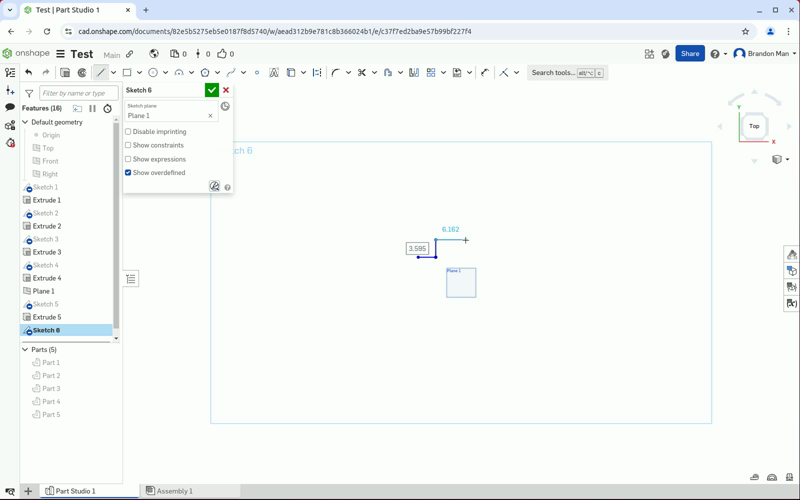
mouse_move(418, 239)
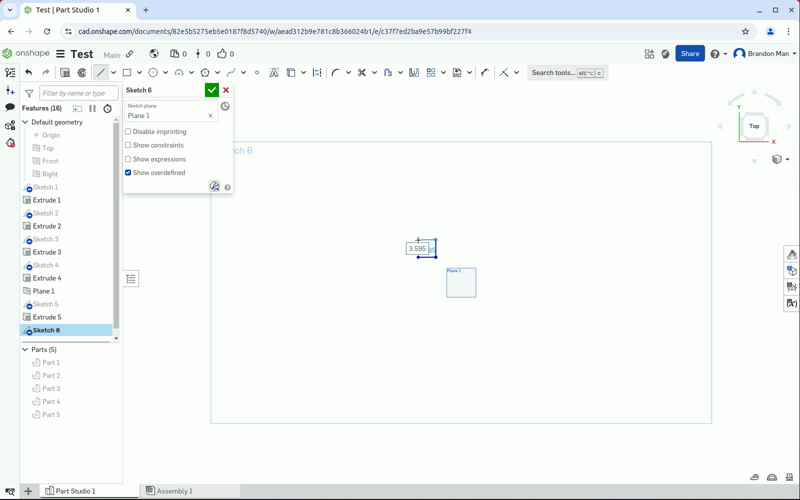
click(418, 239)
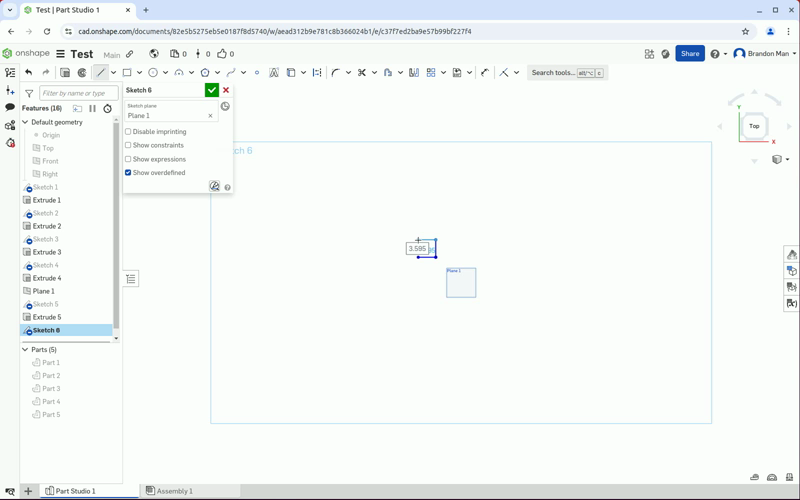
key_up(shift)
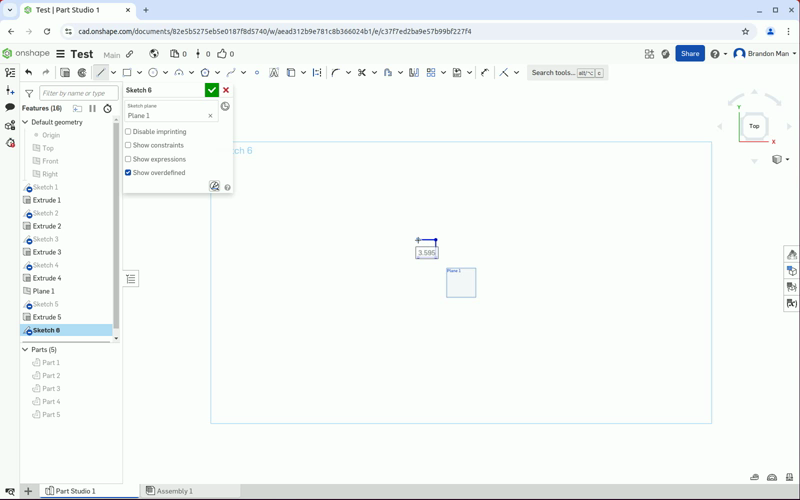
mouse_move(448, 239)
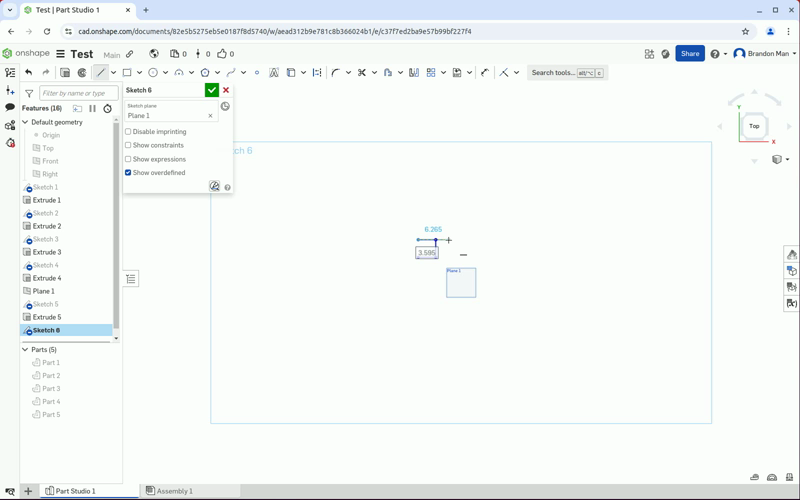
key_down(shift)
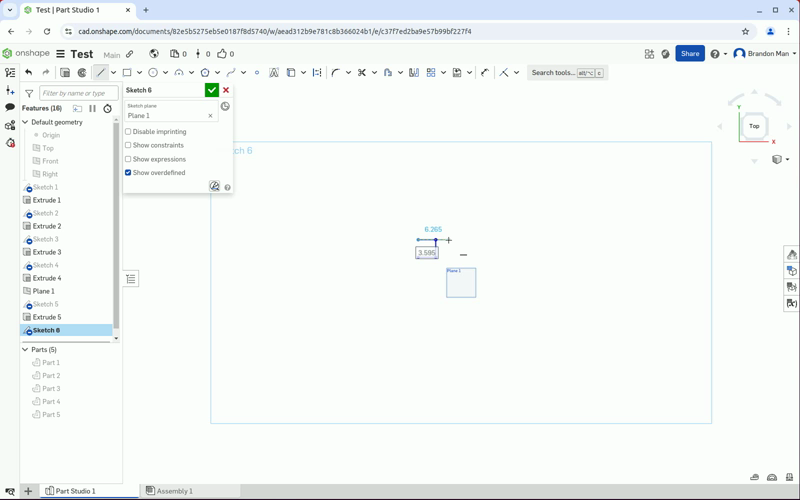
mouse_move(418, 257)
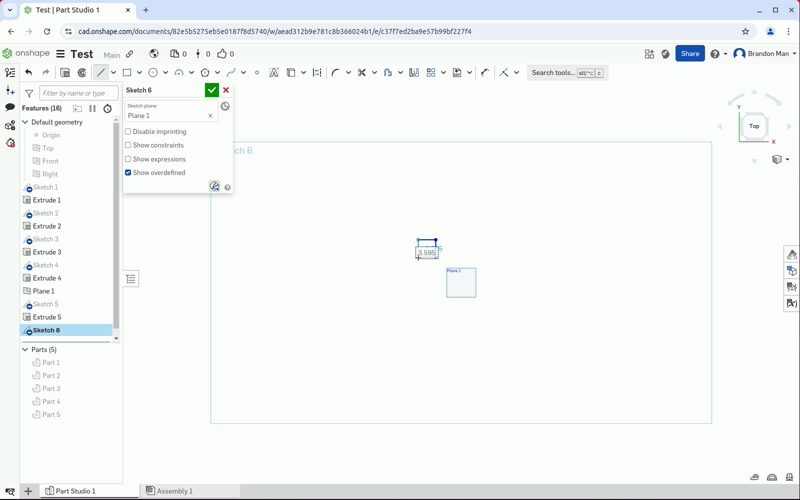
key_up(shift)
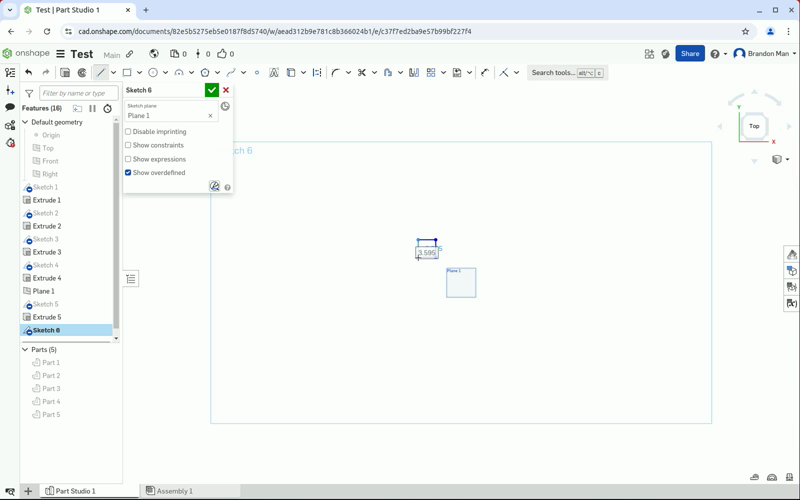
click(418, 257)
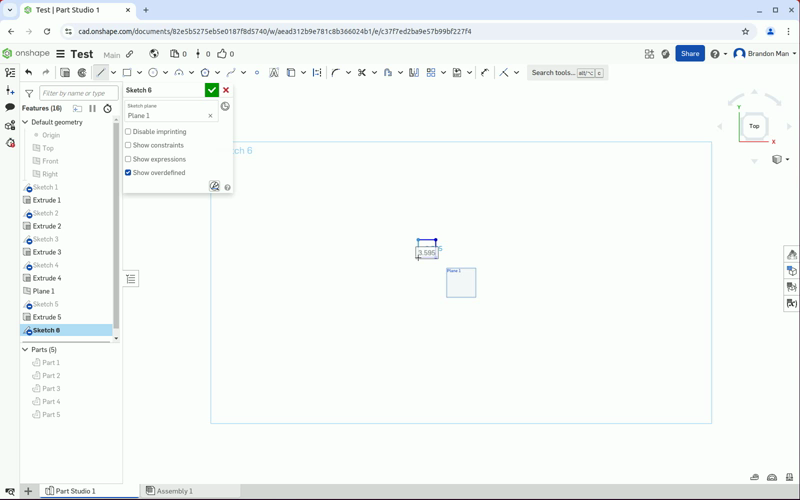
key(esc)
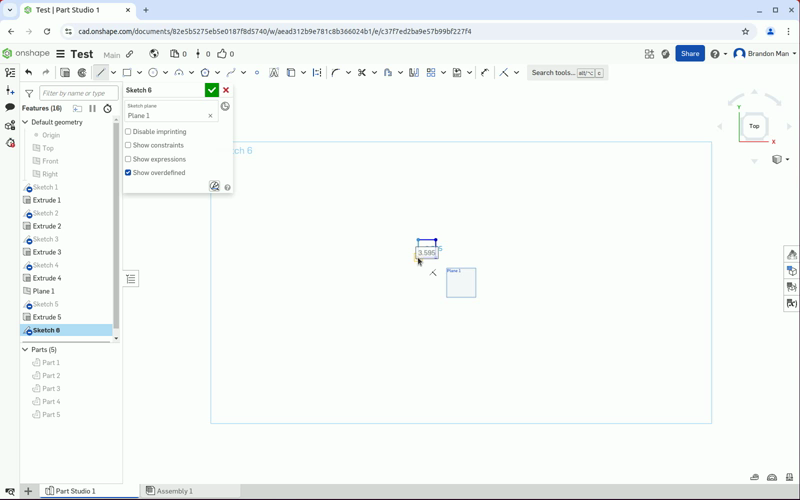
mouse_move(433, 240)
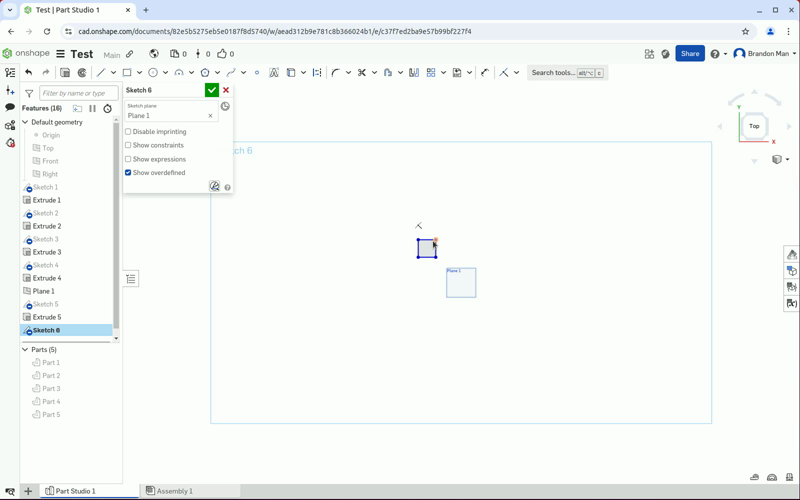
scroll(6)
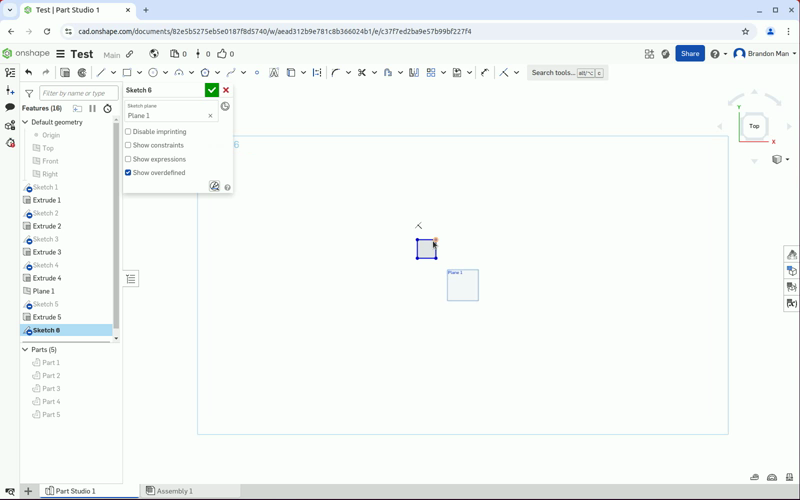
scroll(6)
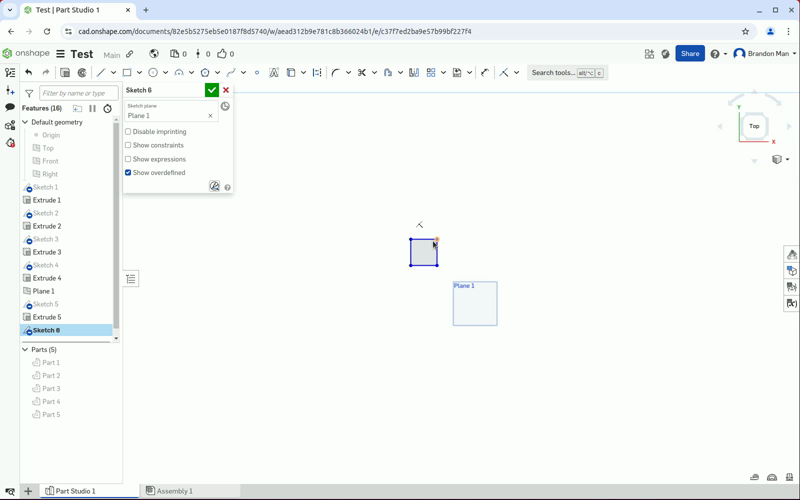
scroll(6)
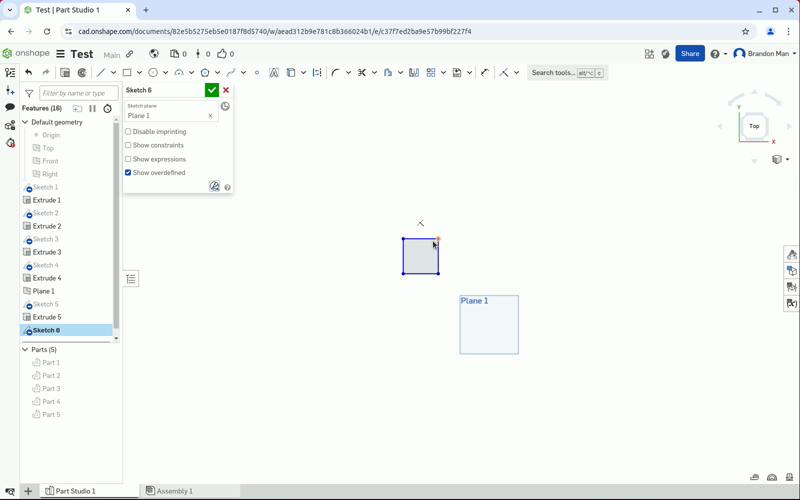
scroll(6)
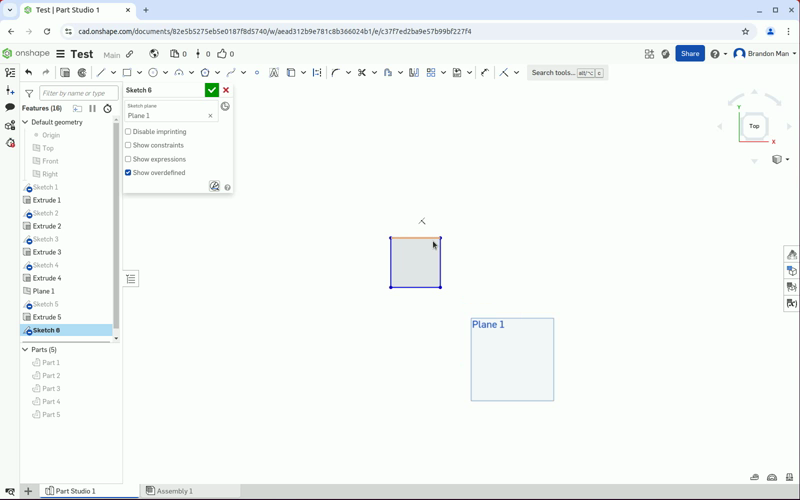
scroll(6)
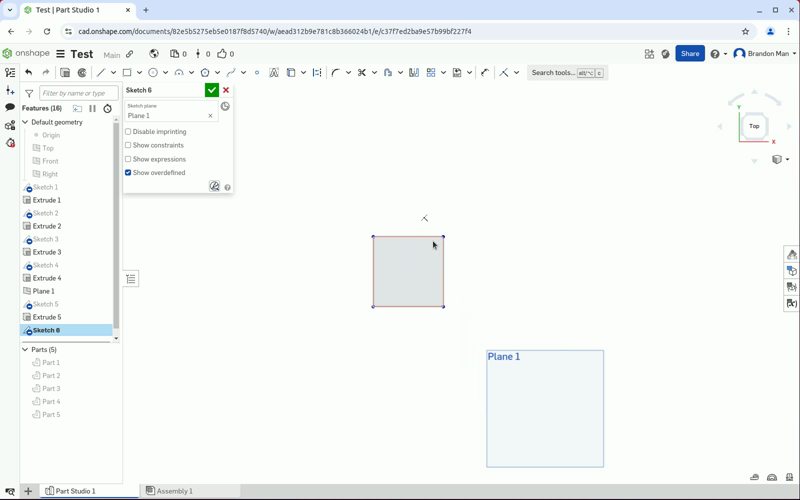
scroll(6)
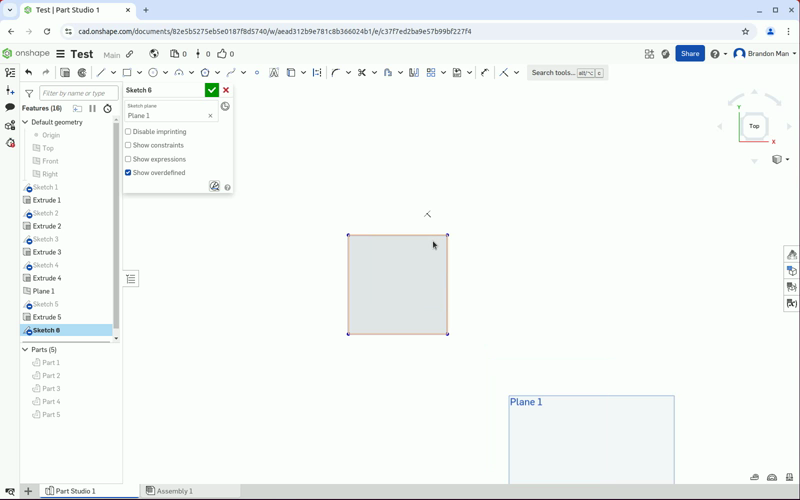
scroll(6)
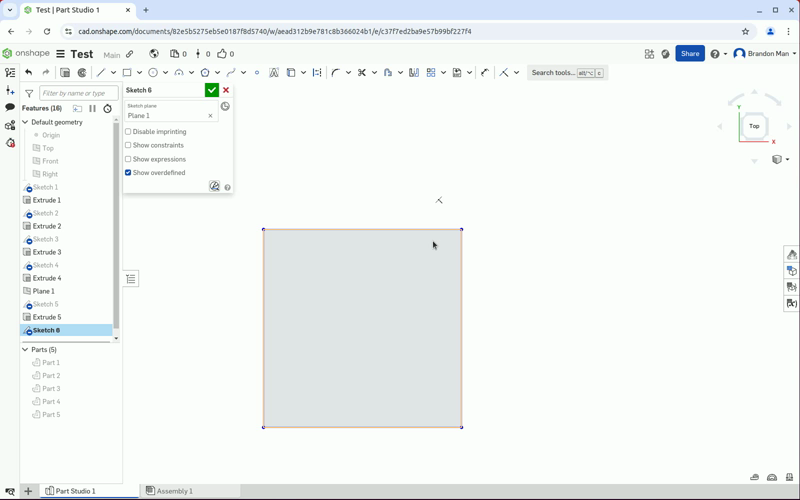
click(433, 240)
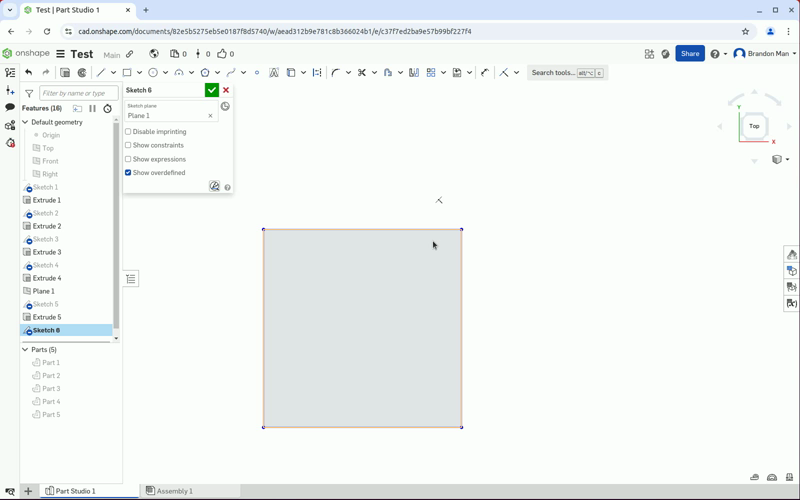
scroll(-6)
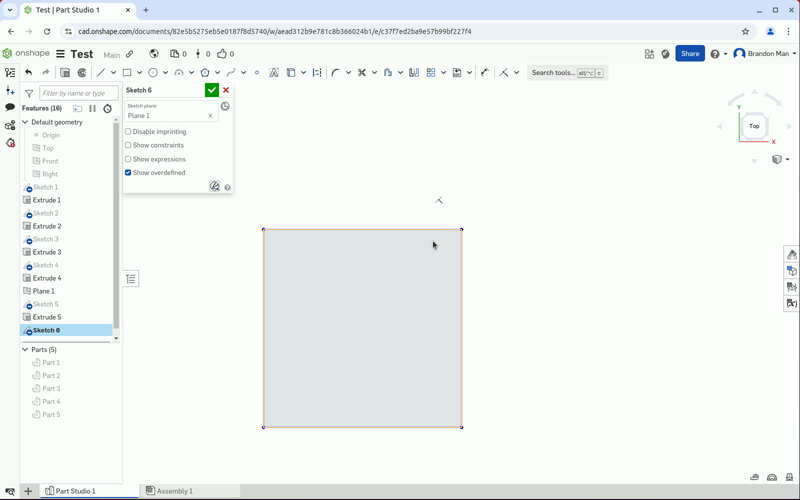
scroll(-6)
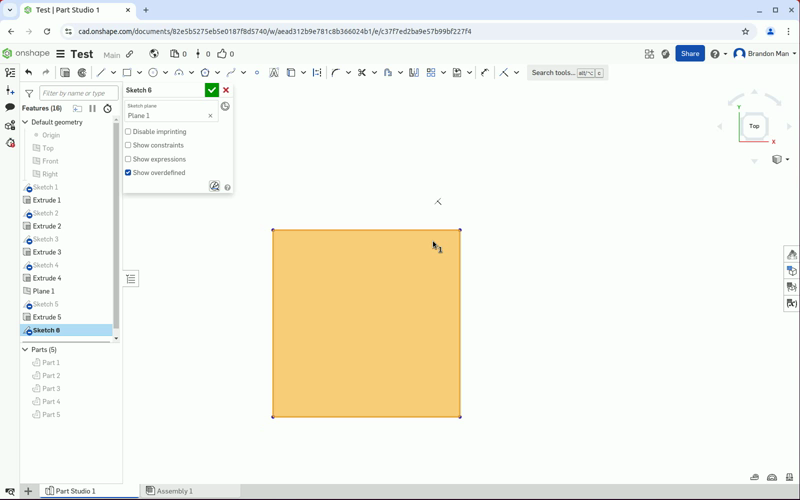
scroll(-6)
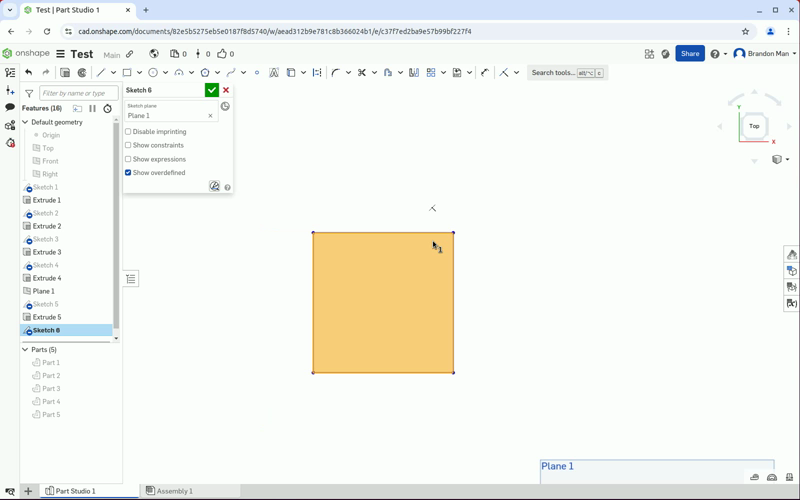
scroll(-6)
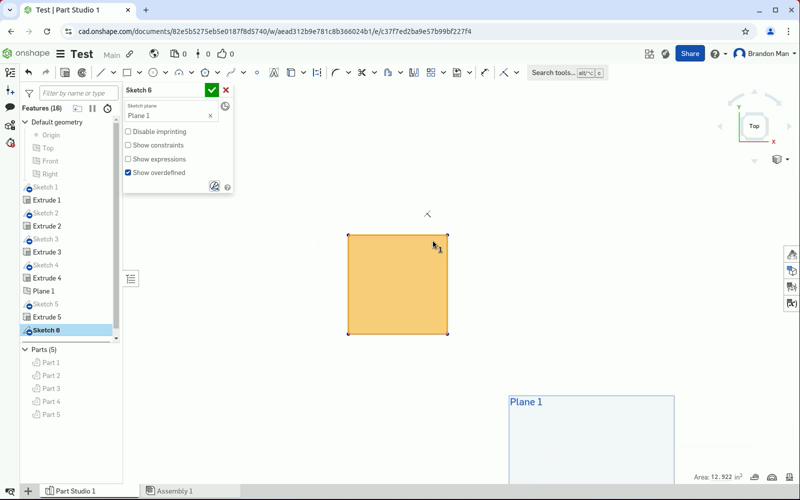
scroll(-6)
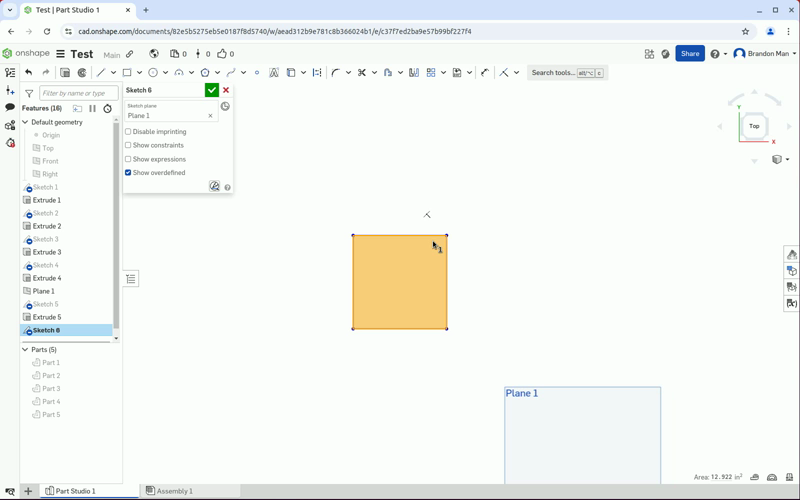
scroll(-6)
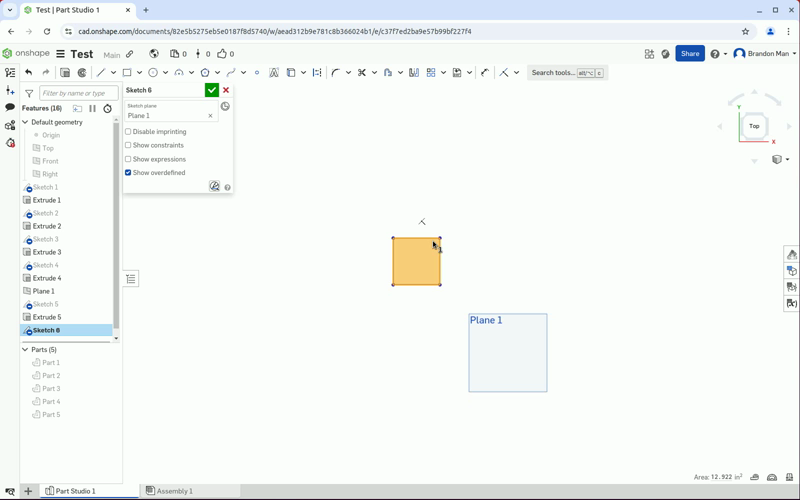
scroll(-6)
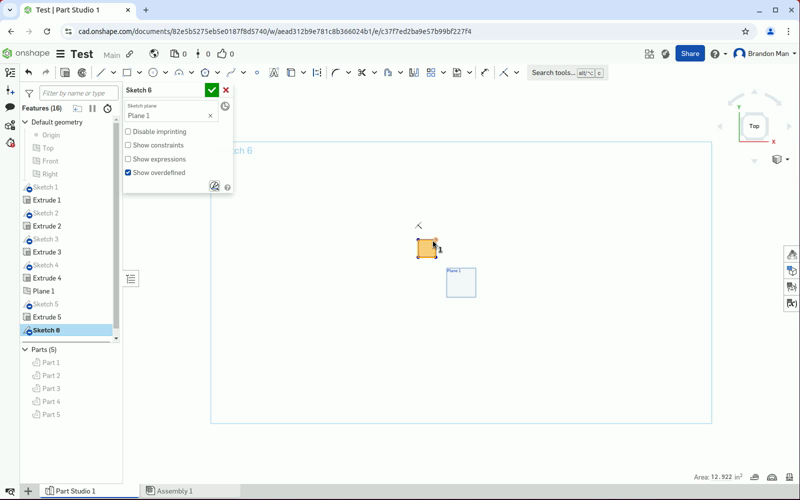
mouse_move(73, 352)
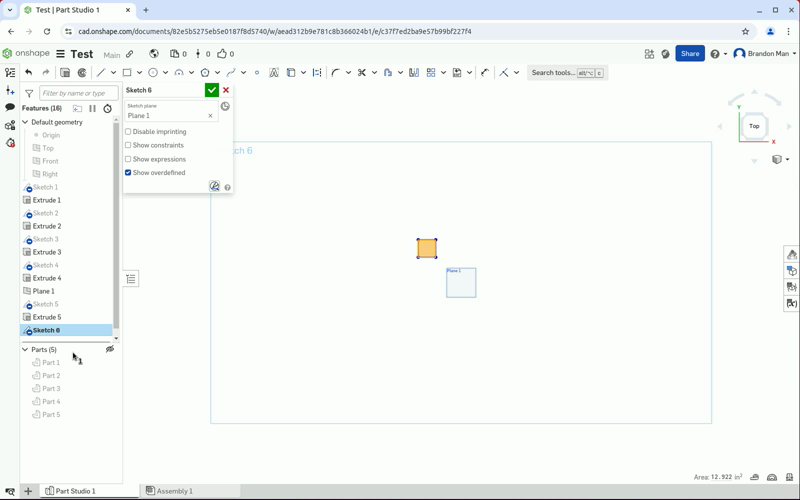
key(shift+y)
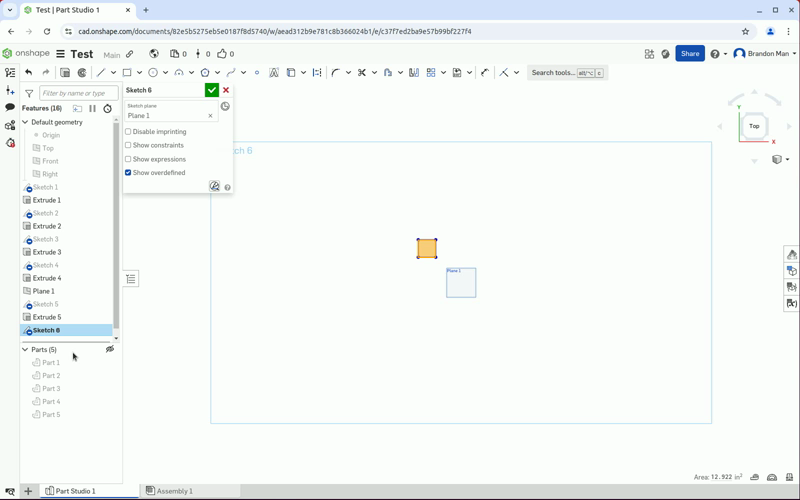
key(shift+e)
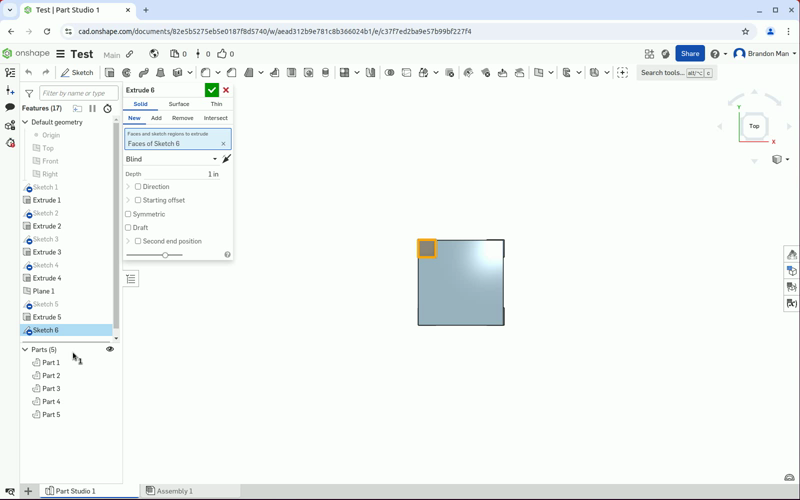
mouse_move(143, 106)
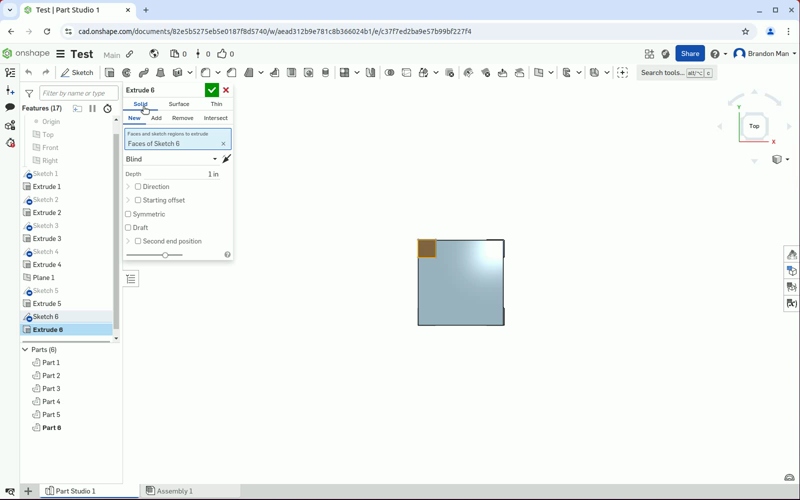
click(143, 106)
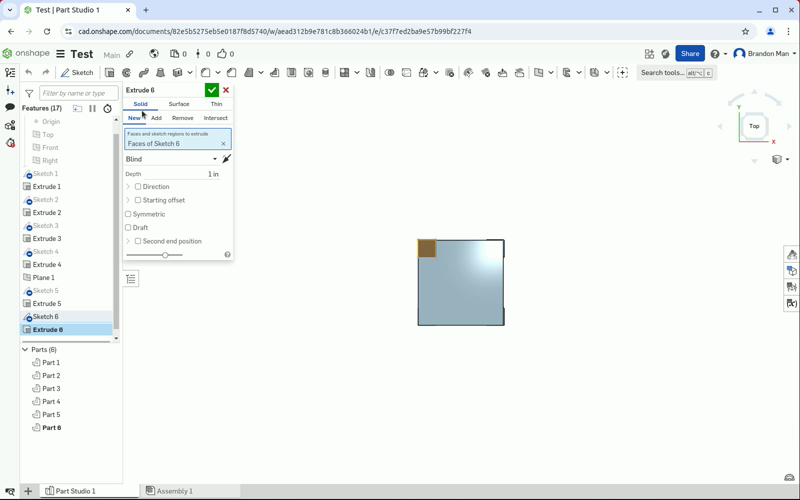
mouse_move(137, 120)
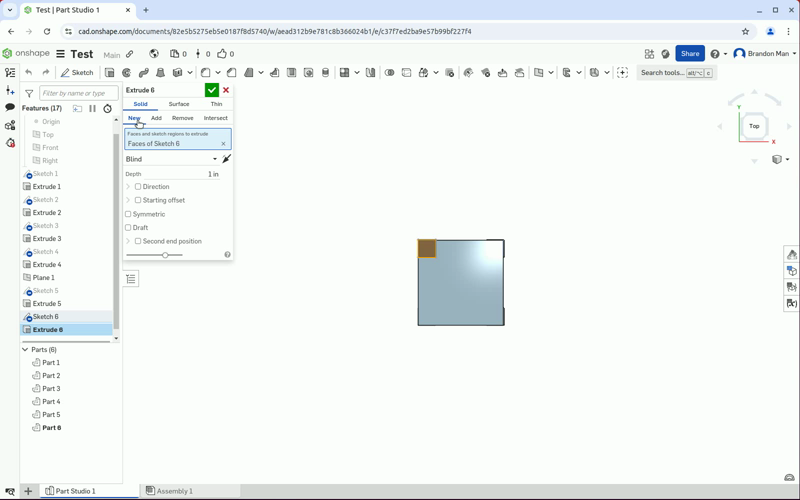
click(137, 120)
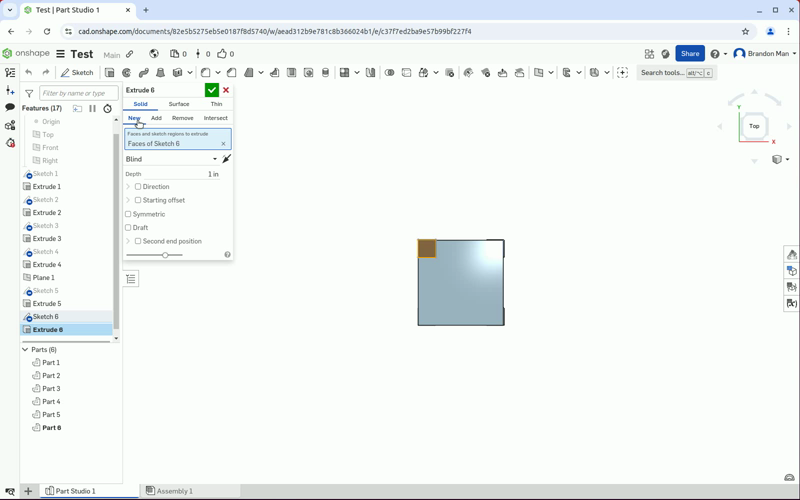
key(tab, 4)
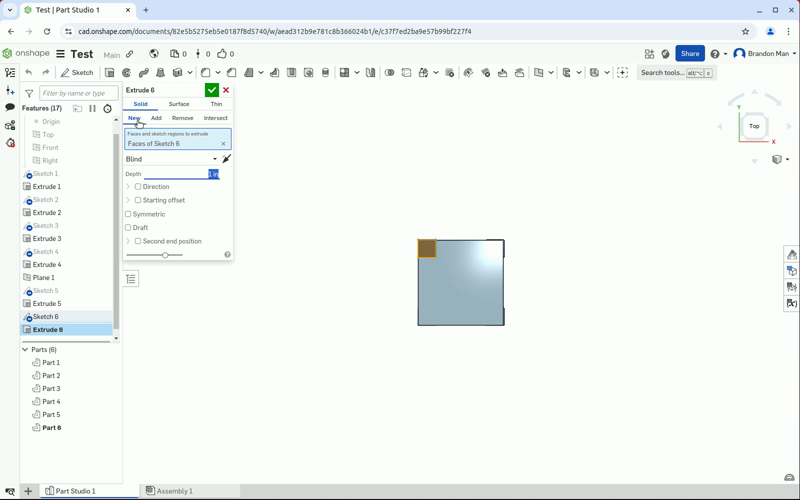
text(0.722)
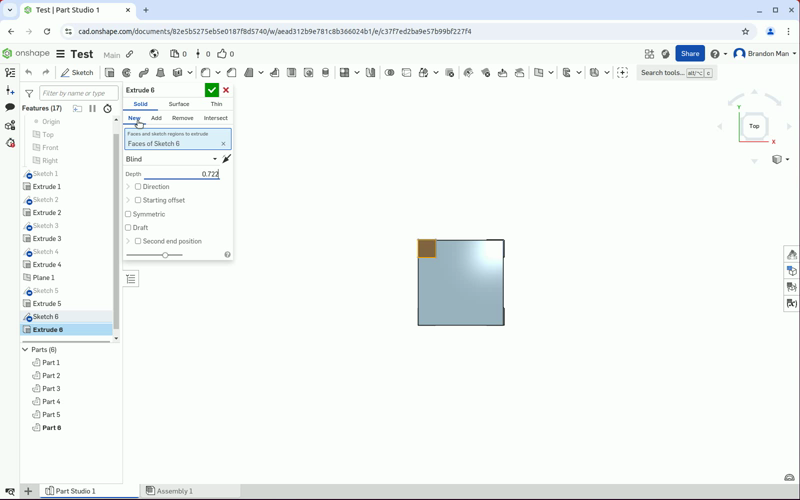
key(enter)
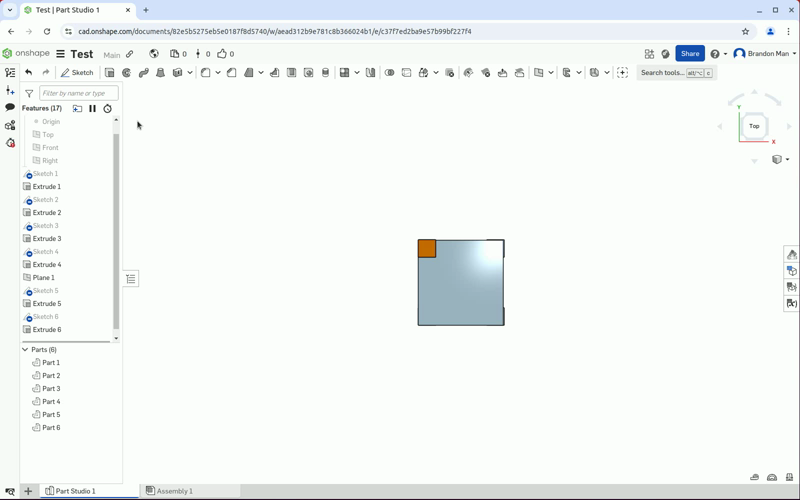
key(shift+h)
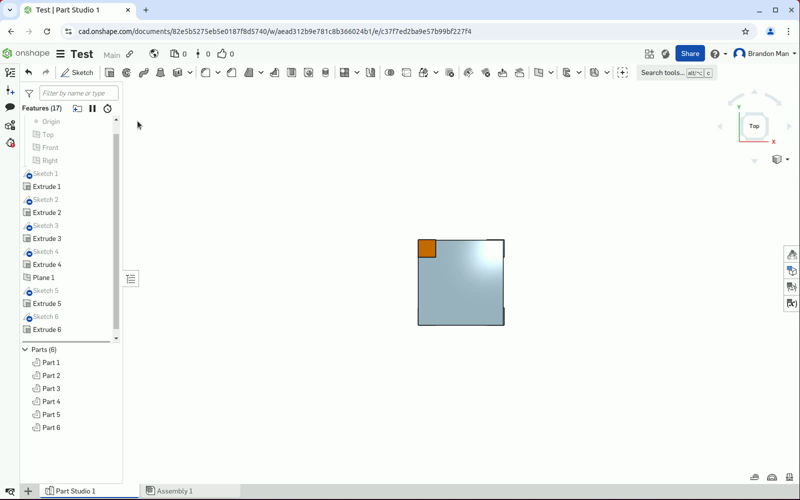
key(shift+h)
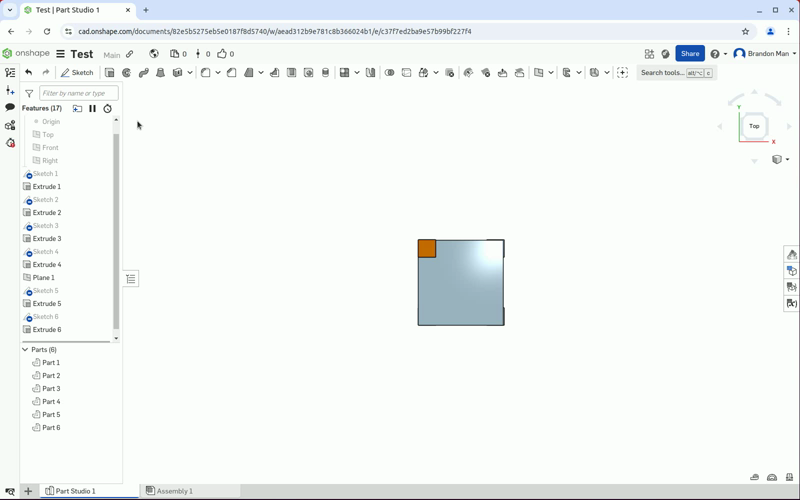
mouse_move(69, 176)
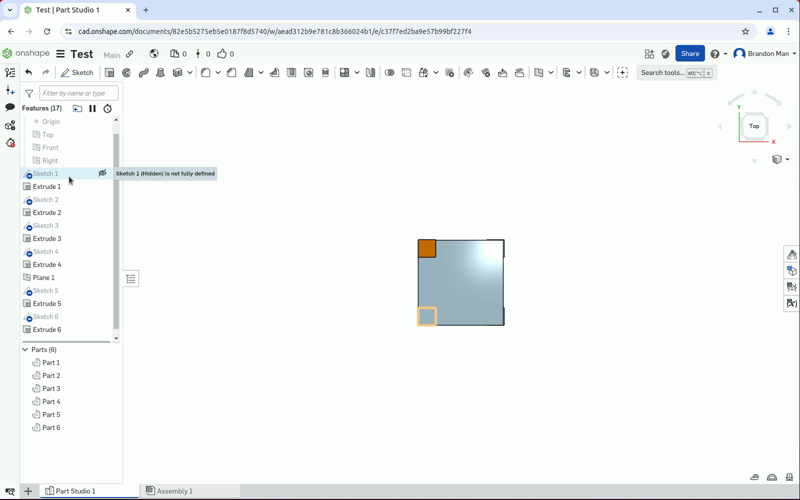
click(69, 176)
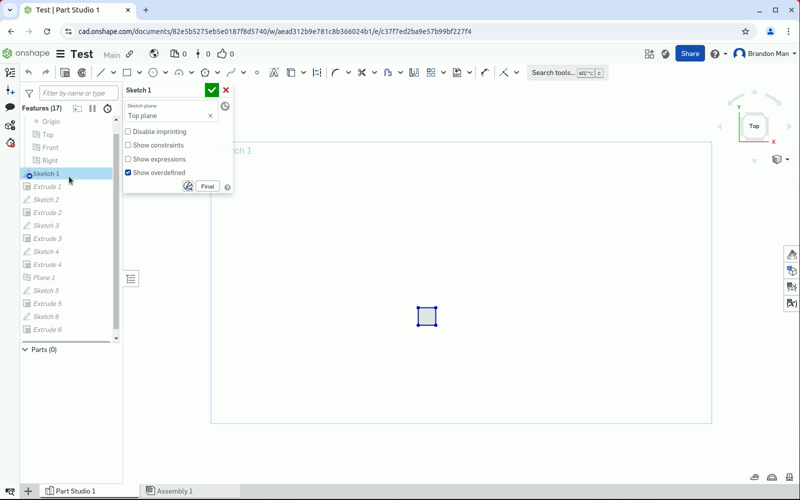
mouse_move(229, 92)
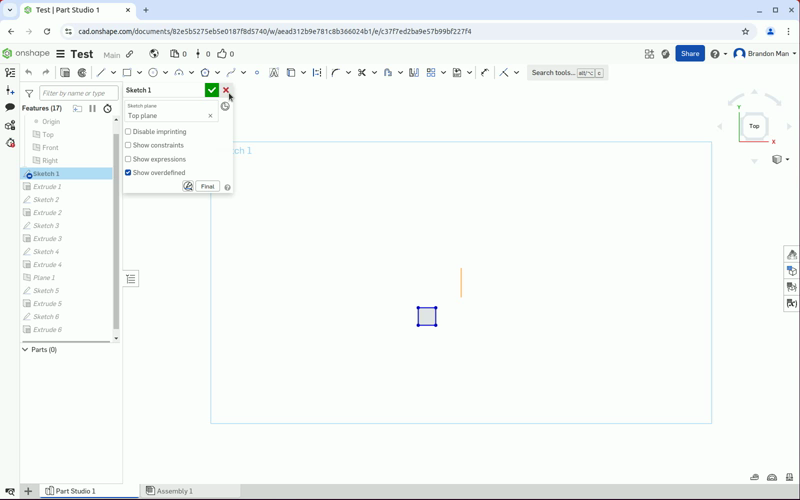
click(229, 92)
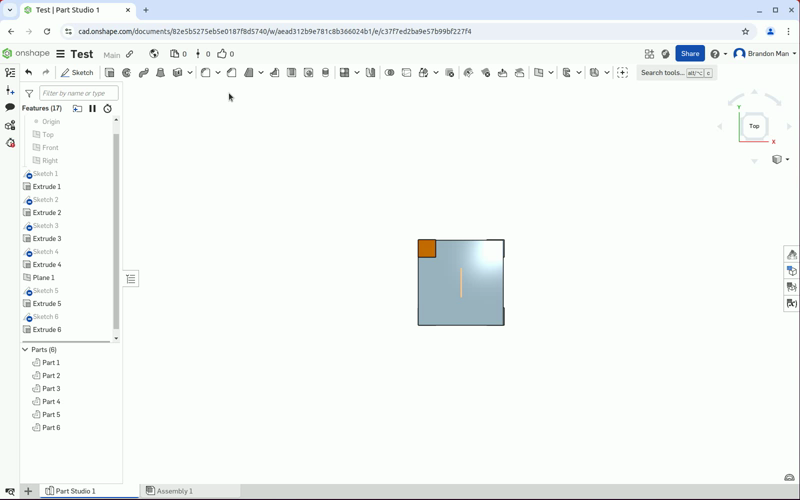
mouse_move(541, 75)
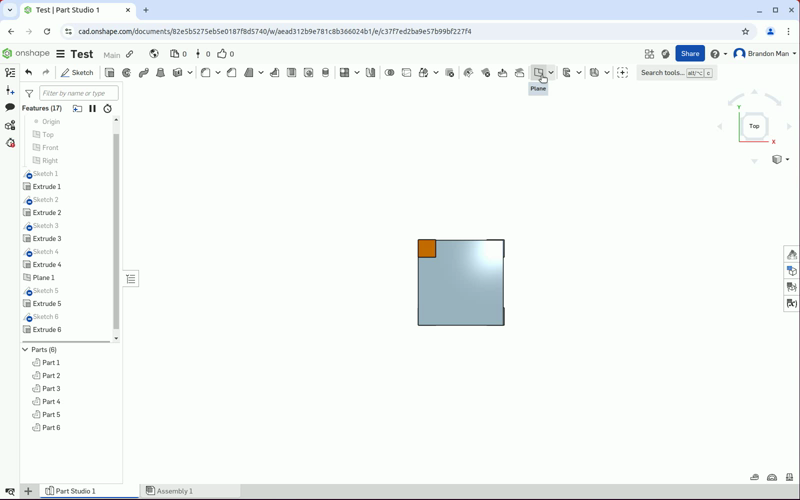
click(541, 75)
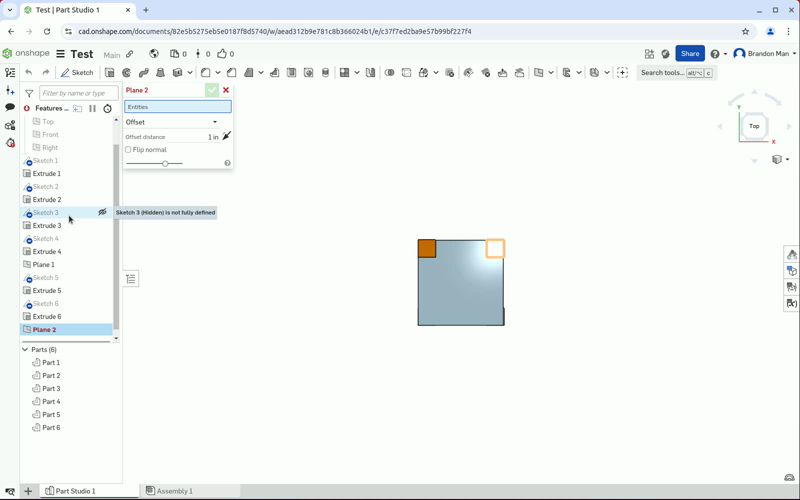
scroll(3)
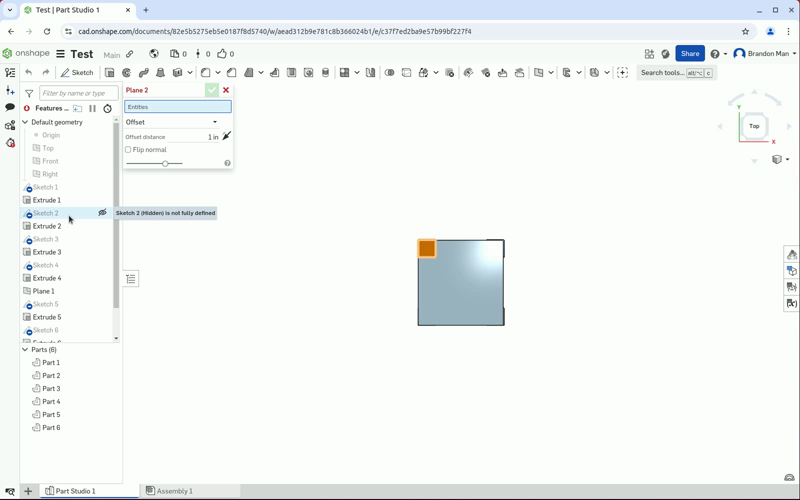
mouse_move(69, 150)
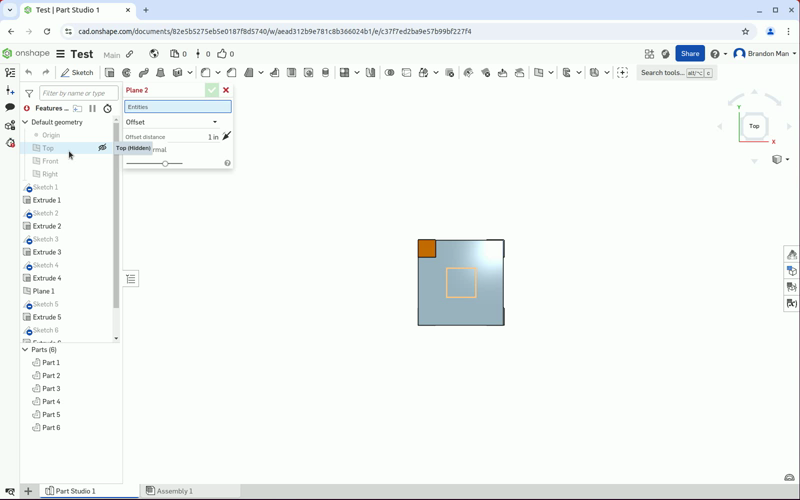
click(69, 150)
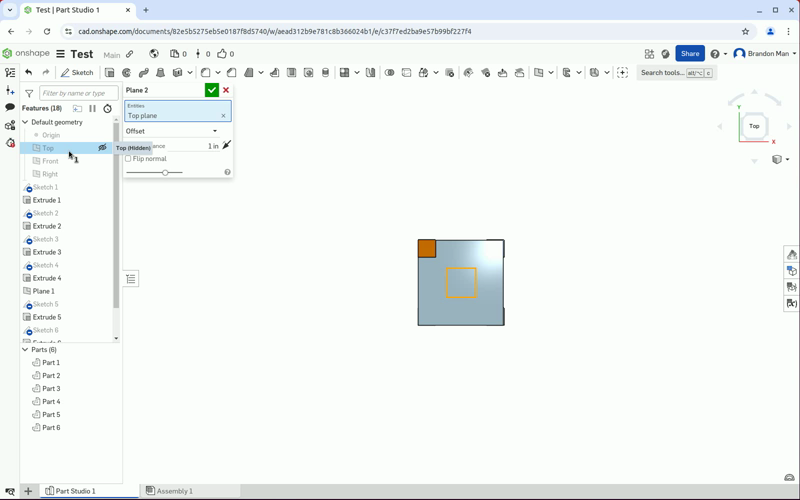
key(tab, 2)
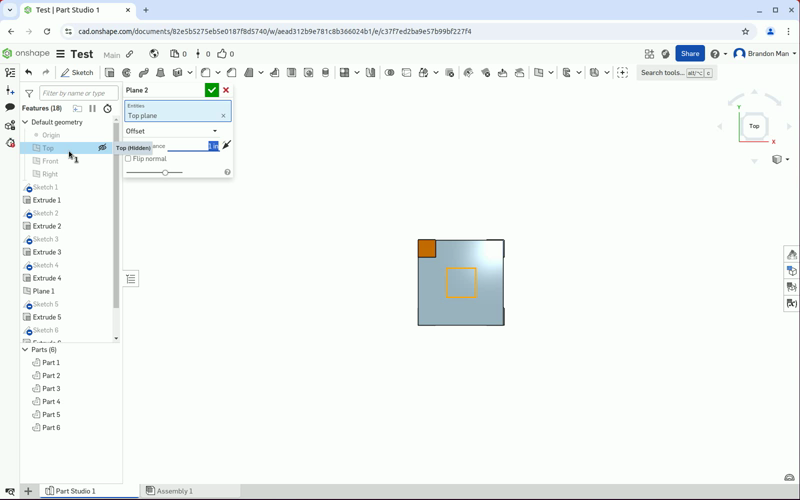
text(9.151)
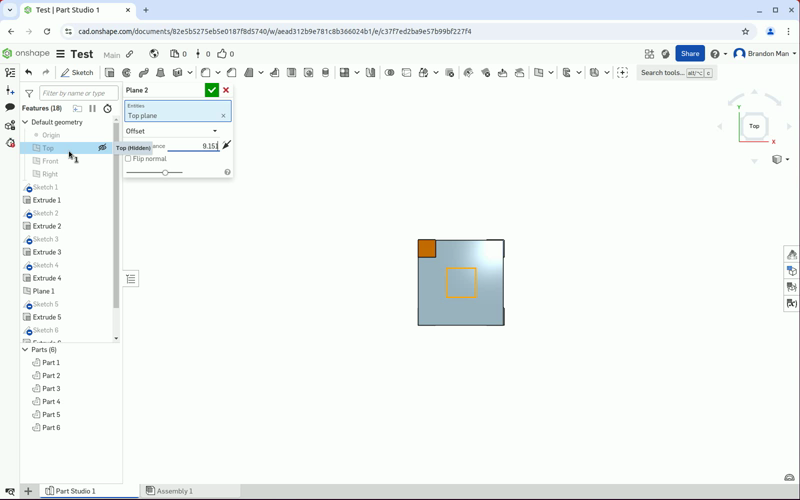
key(enter, 2)
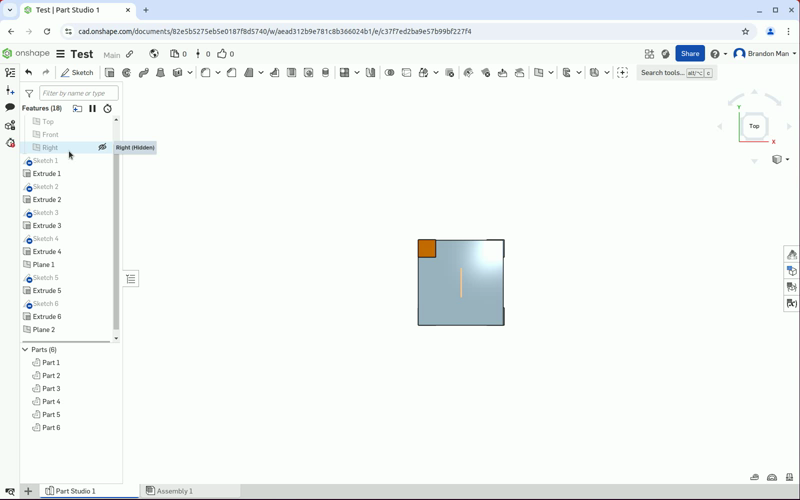
key(shift+s)
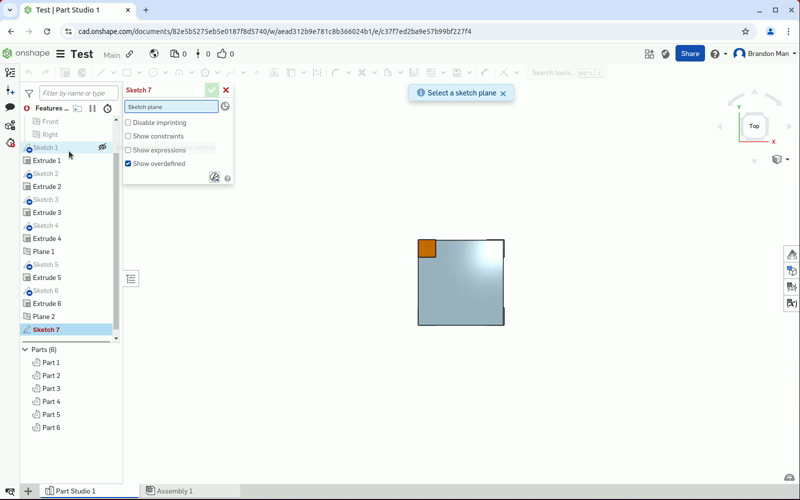
mouse_move(69, 319)
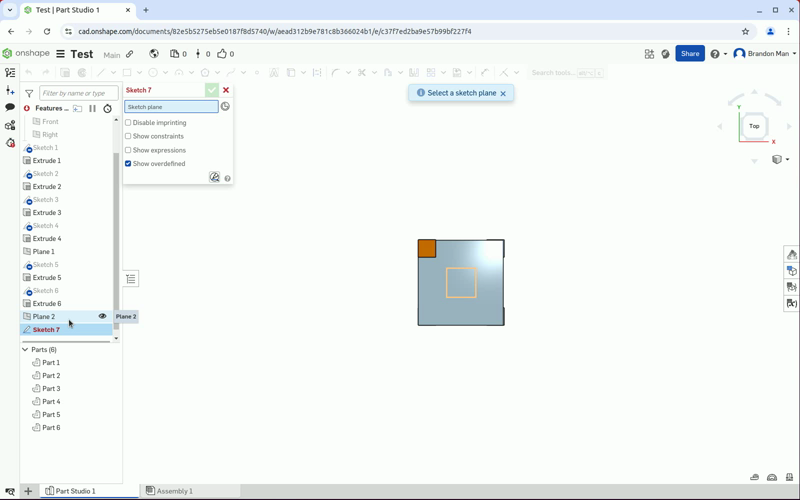
click(69, 319)
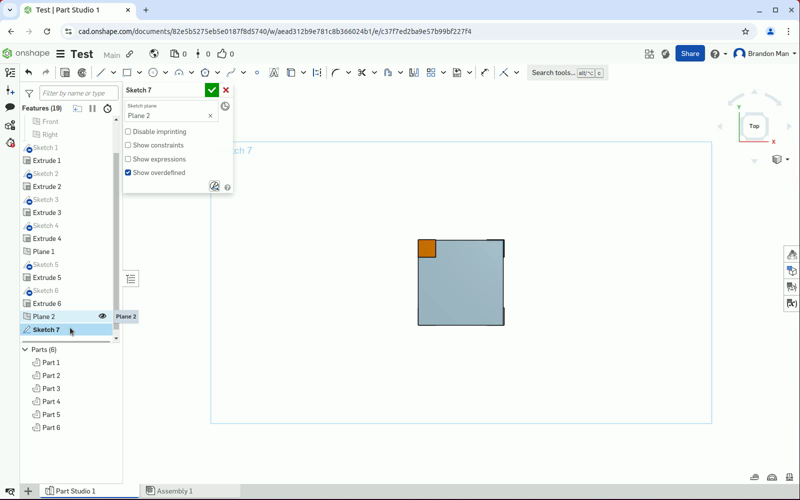
mouse_move(73, 352)
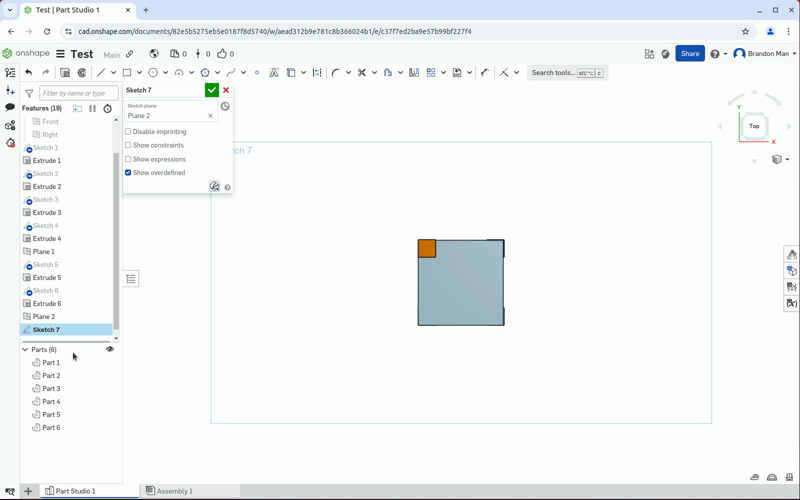
key(y)
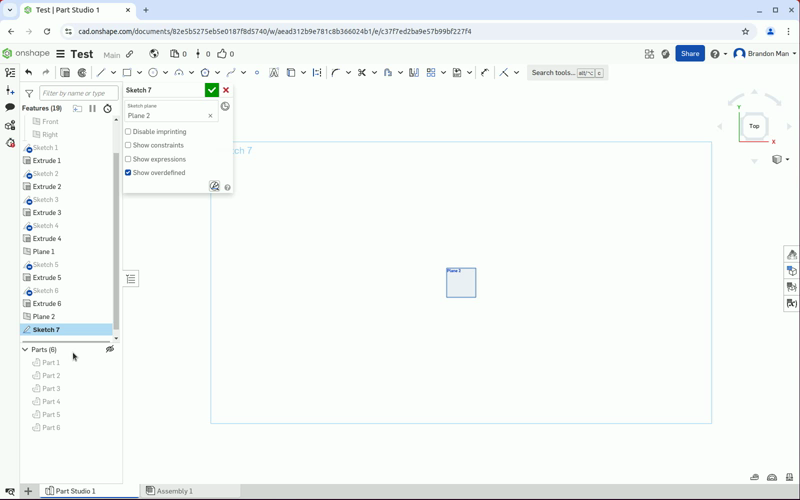
key(l)
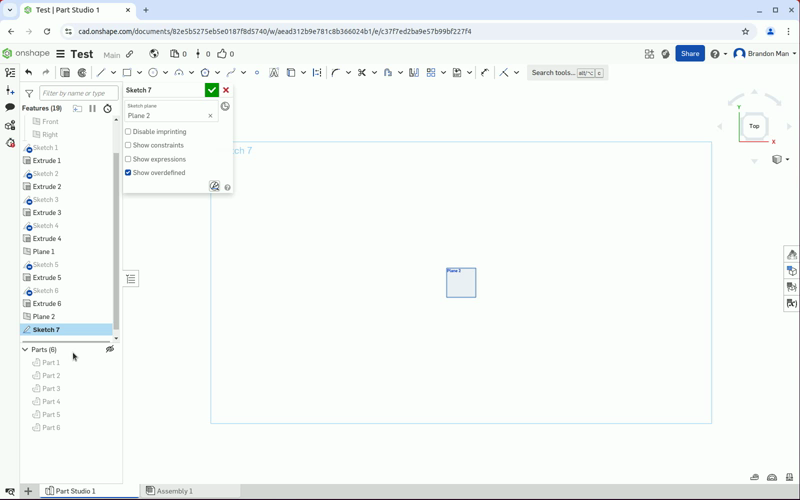
key_down(shift)
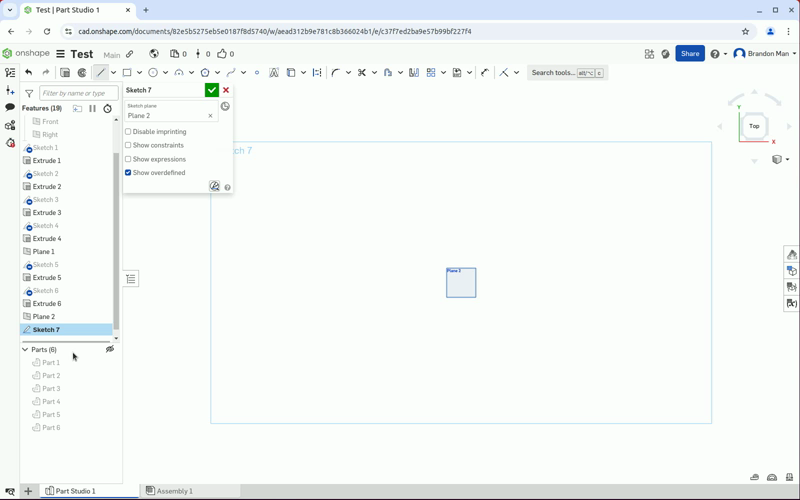
mouse_move(452, 257)
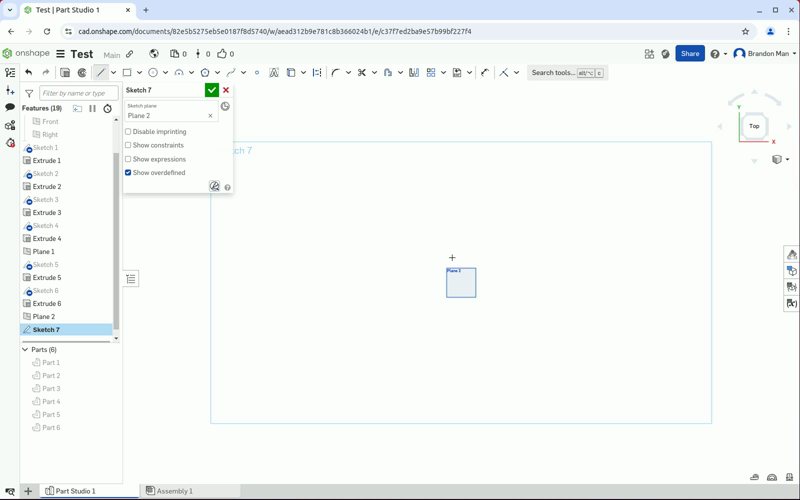
click(452, 257)
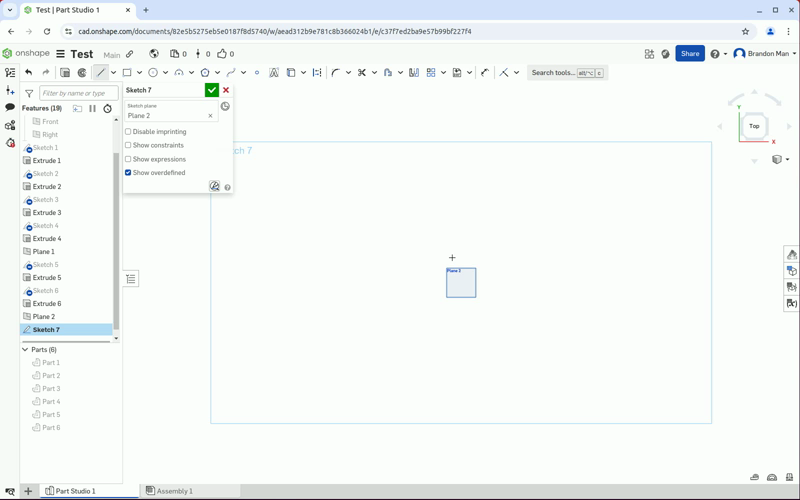
key_up(shift)
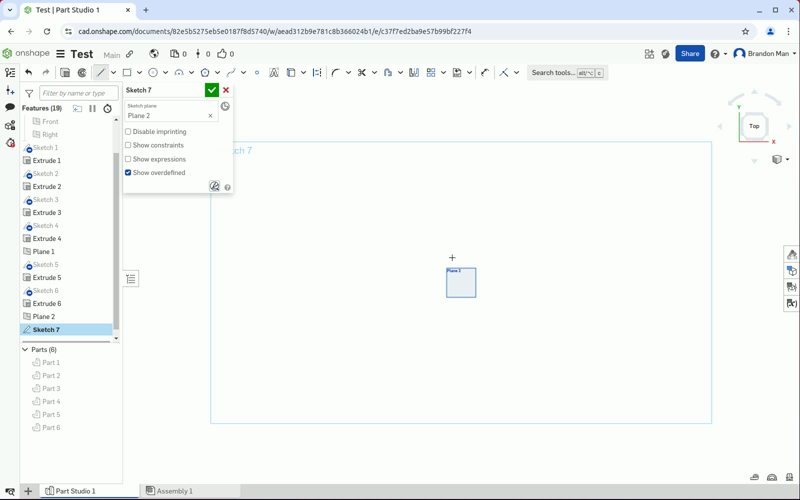
key_down(shift)
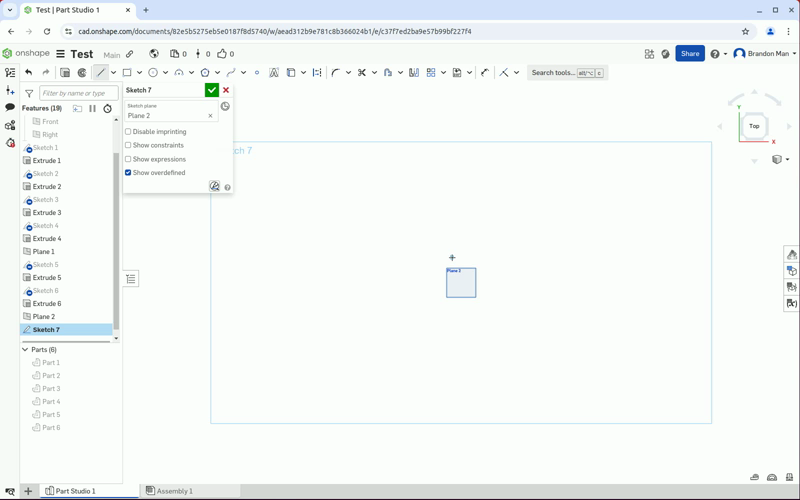
mouse_move(482, 257)
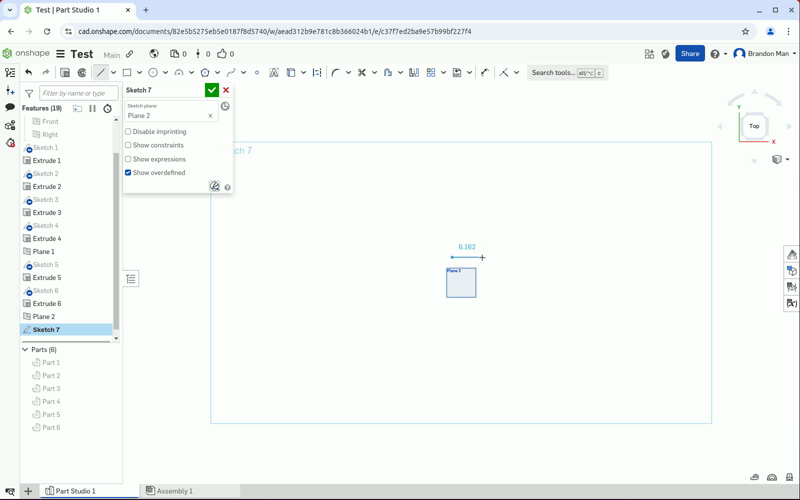
mouse_move(469, 257)
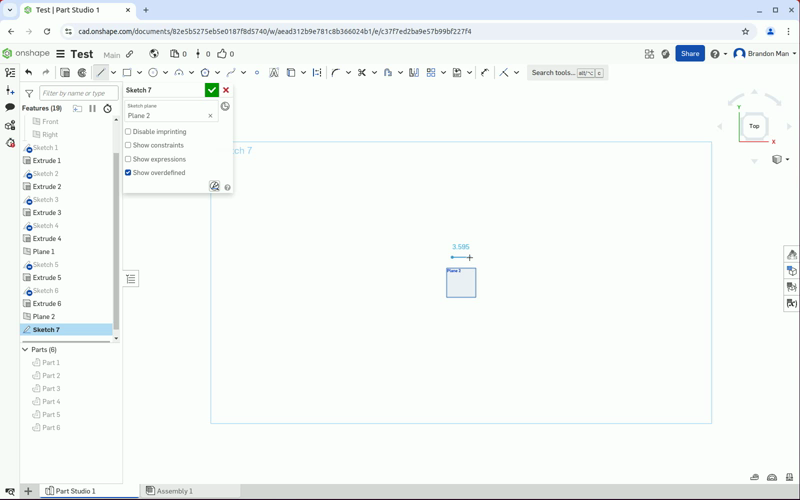
click(469, 257)
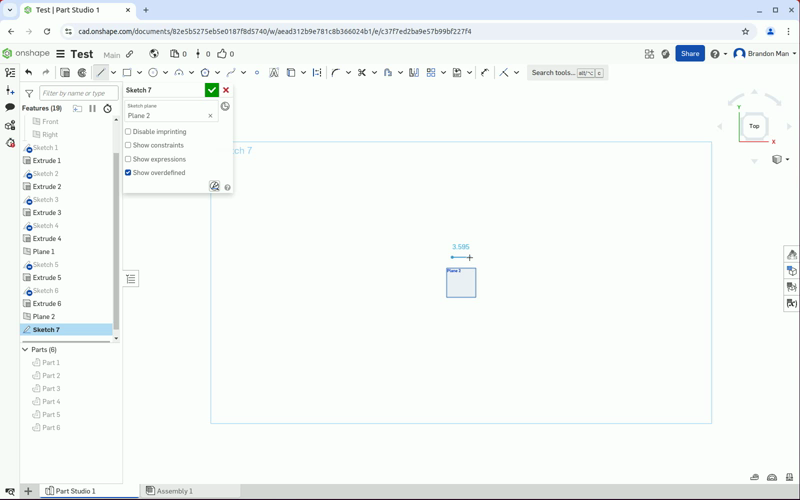
key_up(shift)
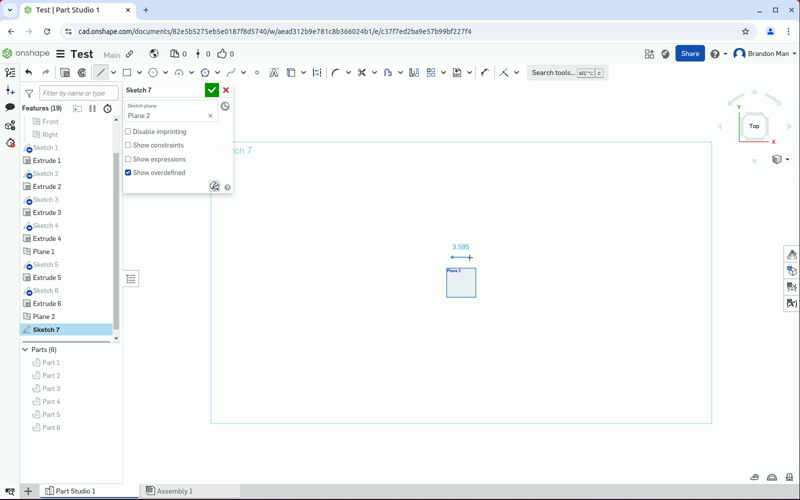
key_down(shift)
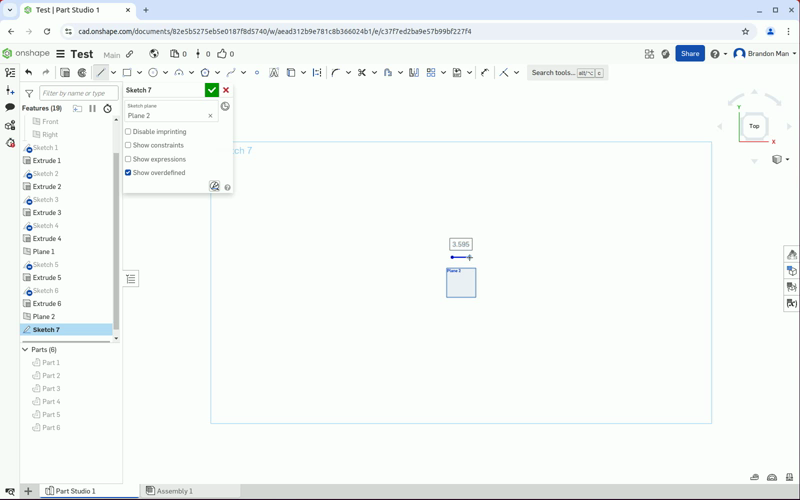
mouse_move(499, 257)
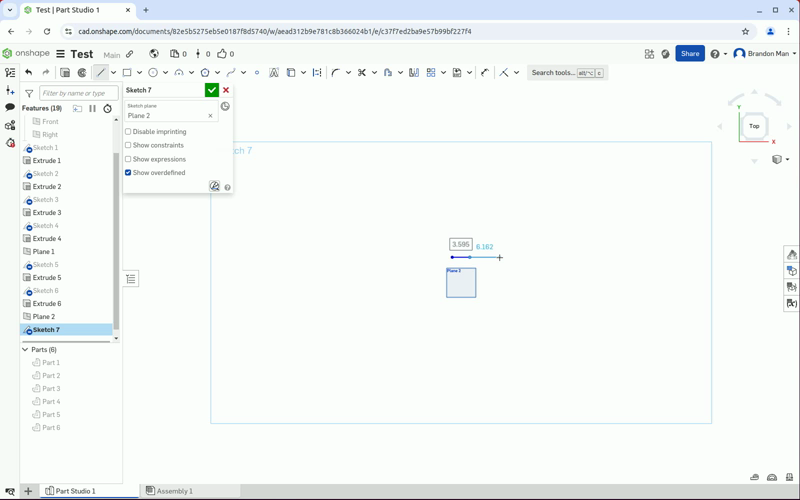
mouse_move(469, 240)
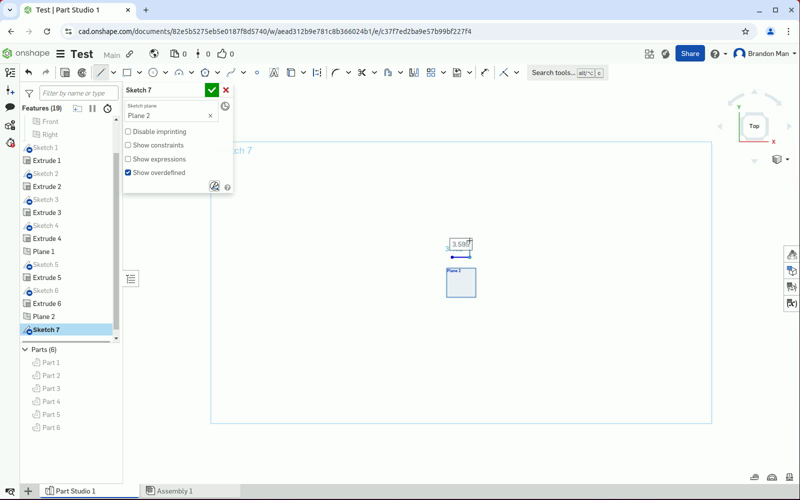
click(469, 240)
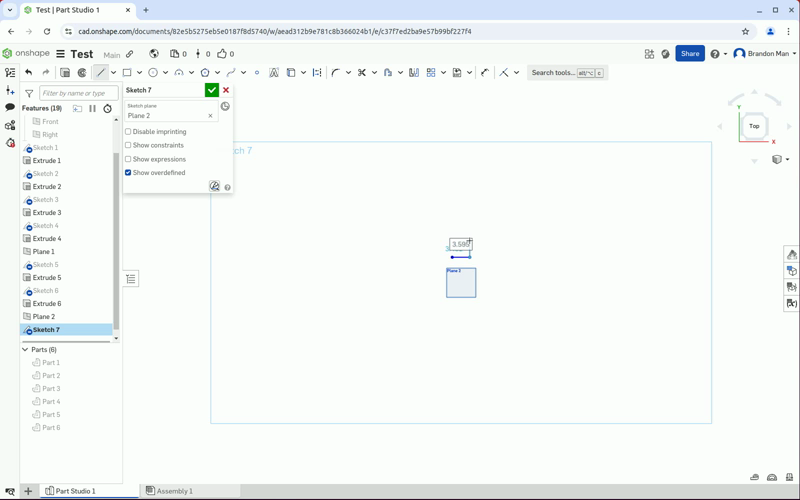
key_up(shift)
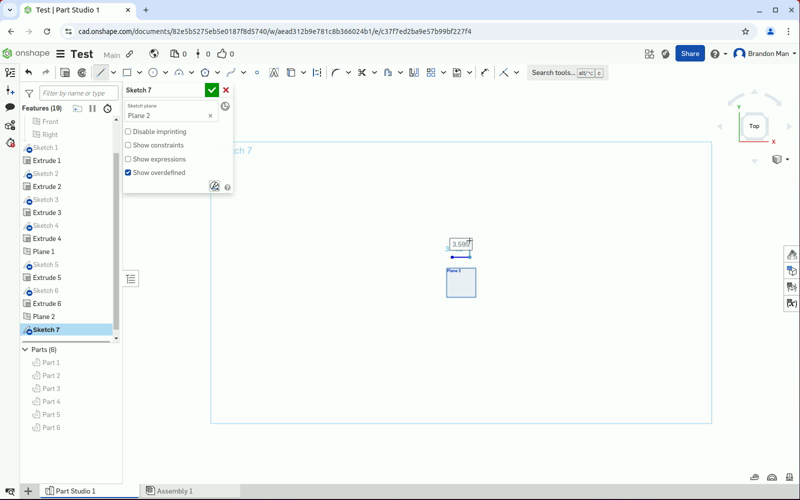
key_down(shift)
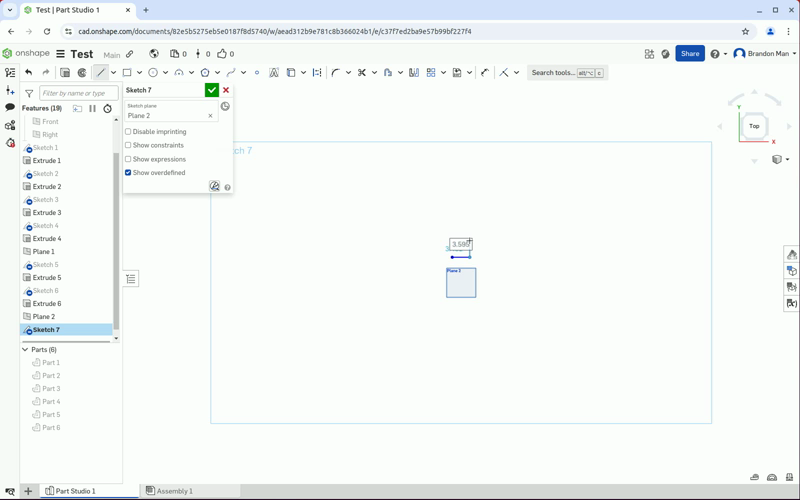
mouse_move(499, 240)
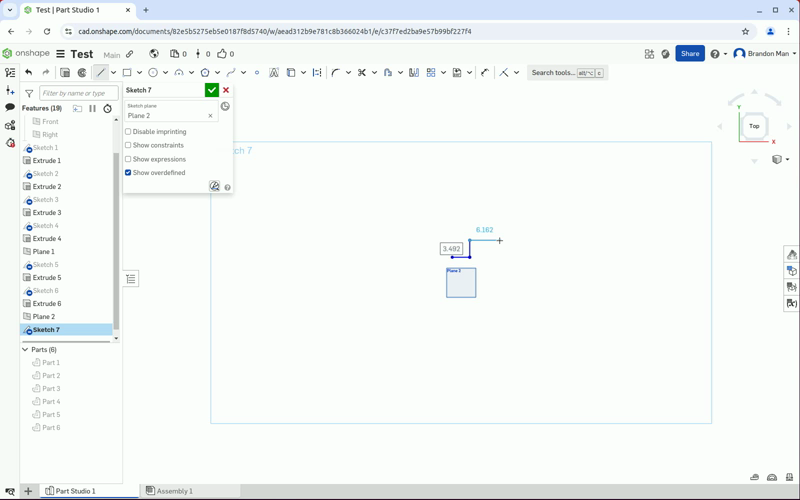
mouse_move(452, 240)
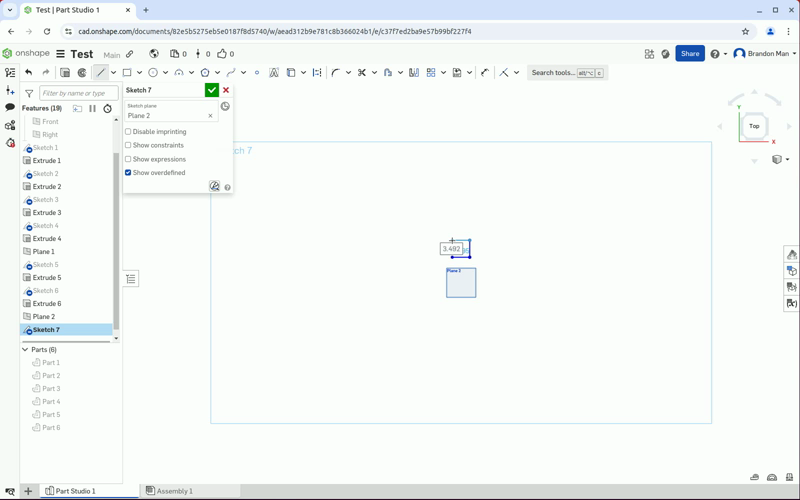
click(452, 240)
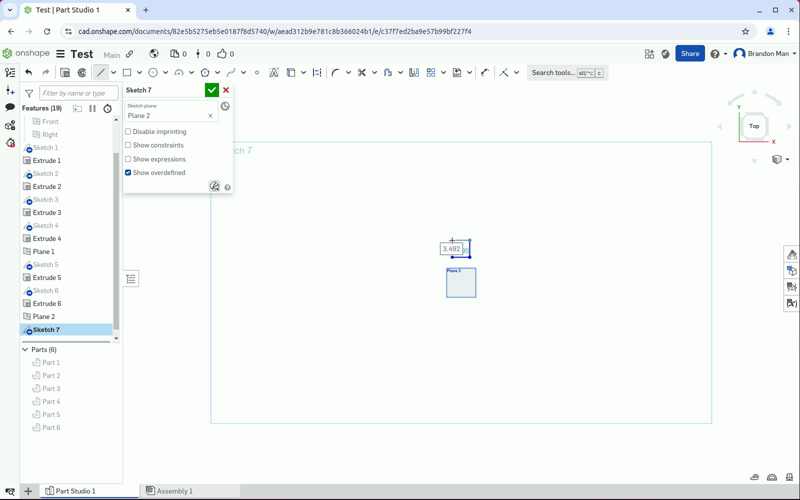
key_up(shift)
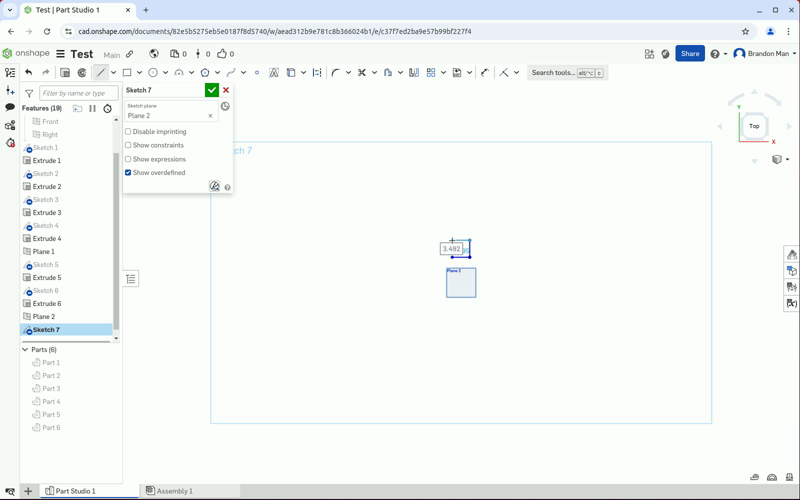
mouse_move(482, 240)
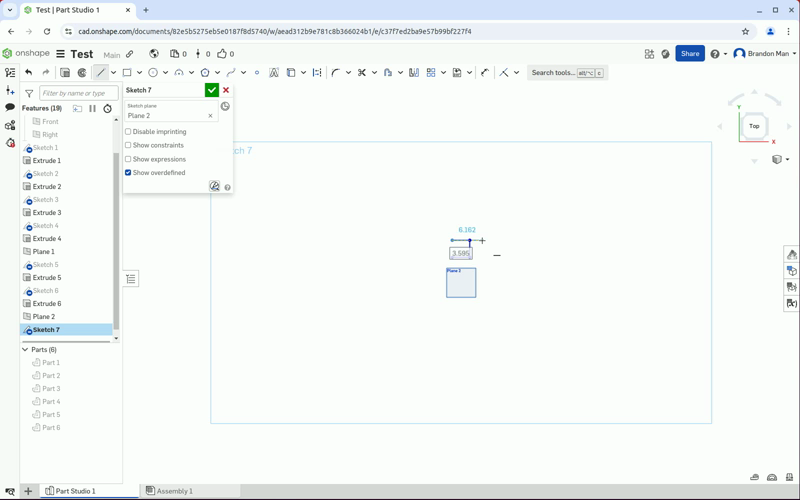
key_down(shift)
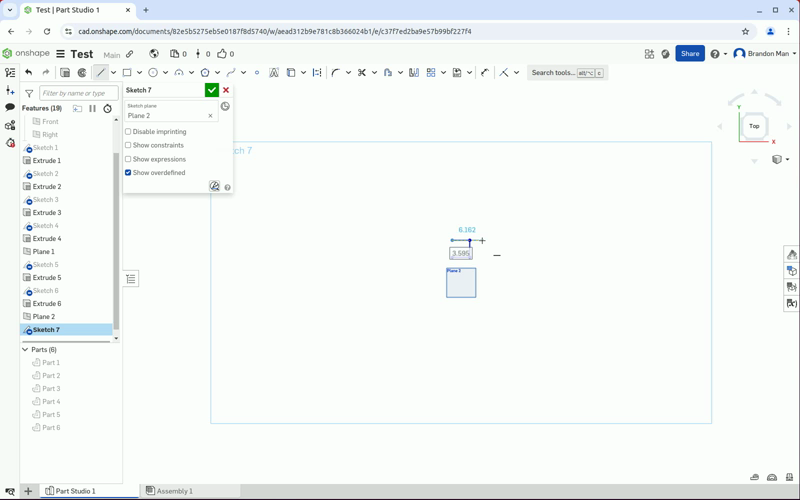
mouse_move(452, 257)
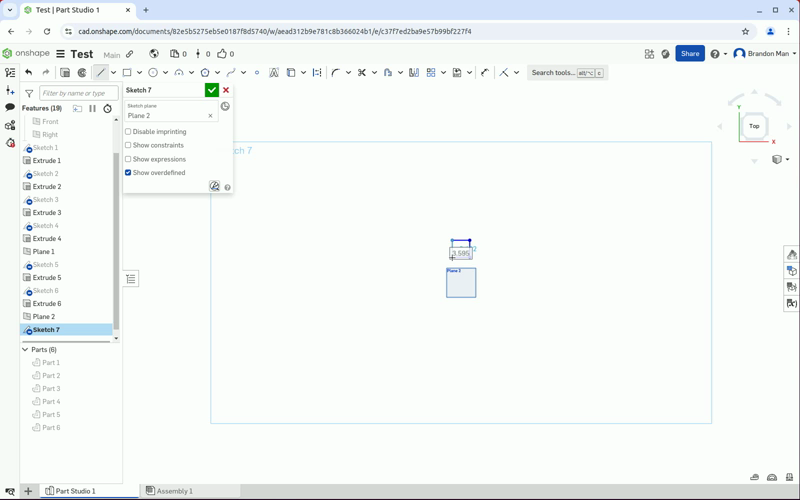
key_up(shift)
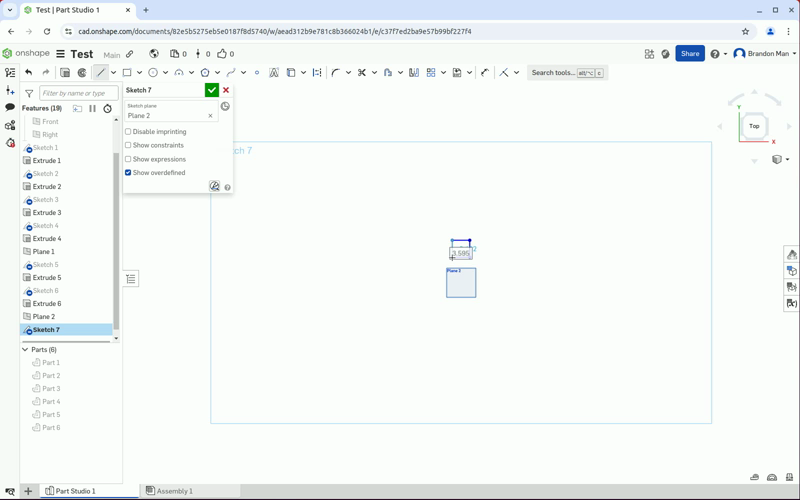
click(452, 257)
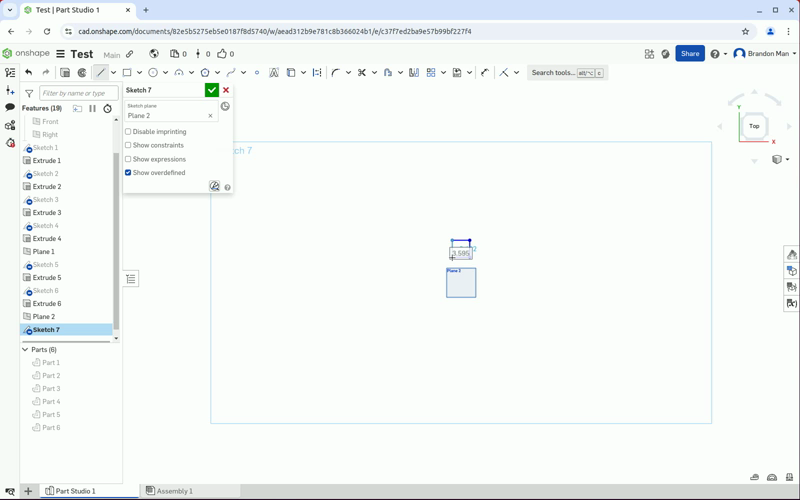
key(esc)
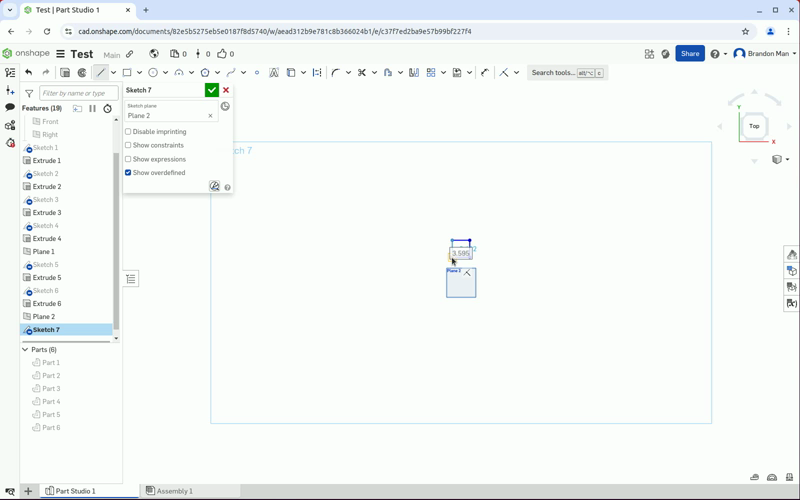
mouse_move(459, 241)
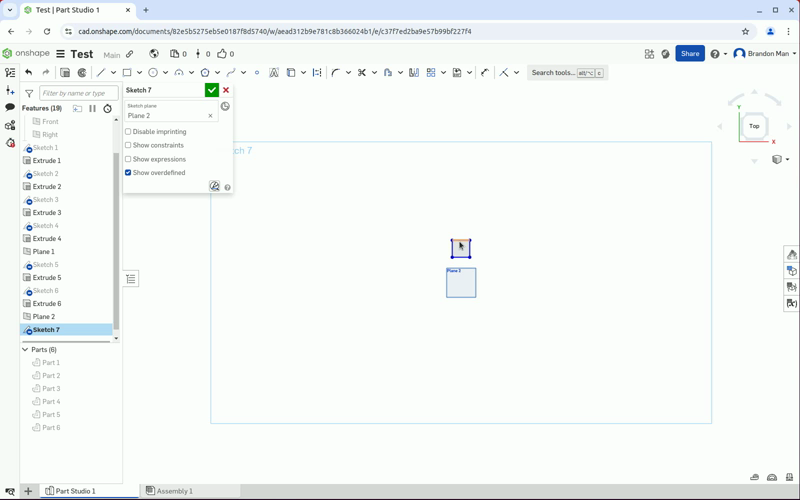
scroll(6)
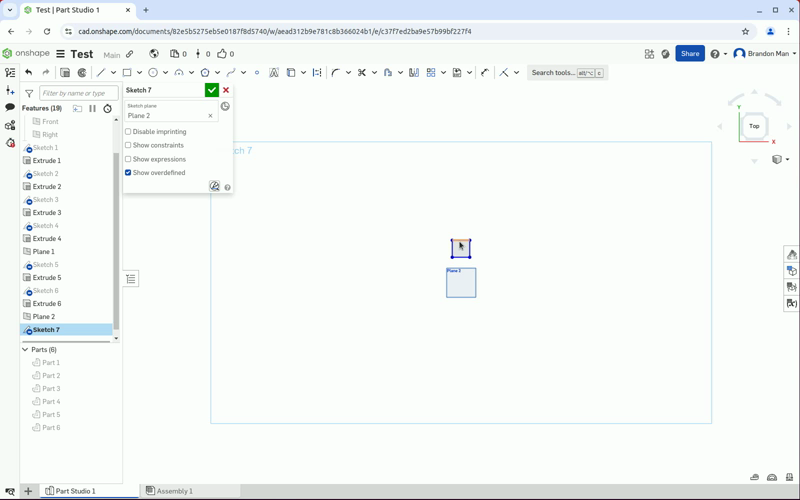
scroll(6)
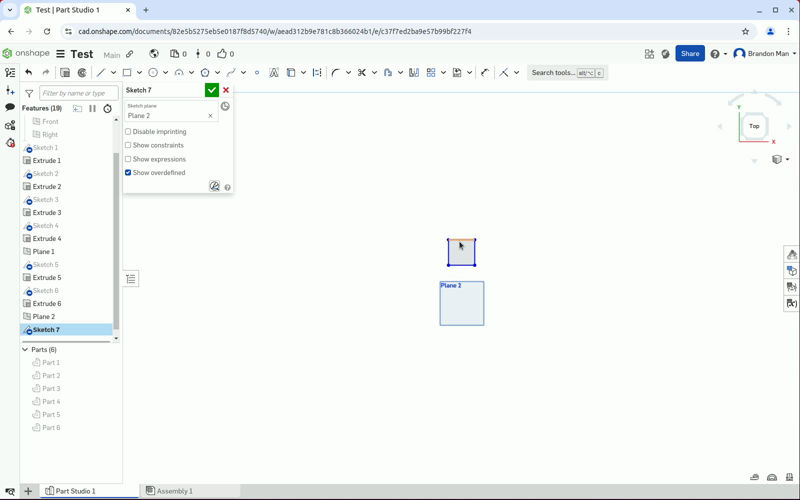
scroll(6)
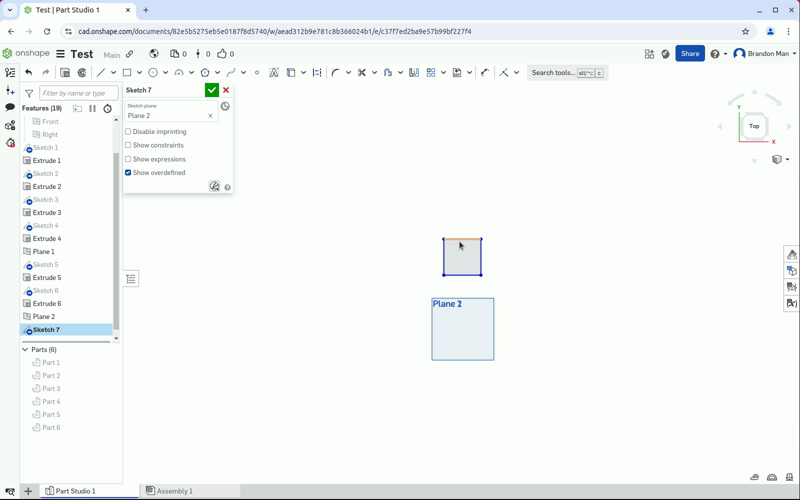
scroll(6)
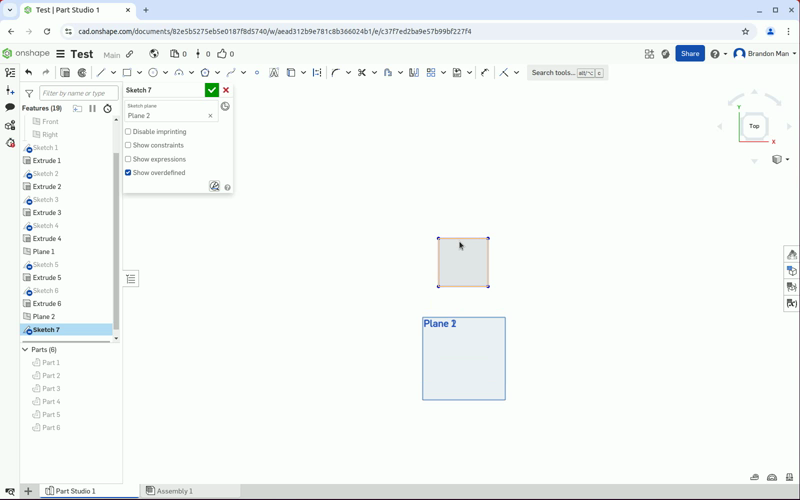
scroll(6)
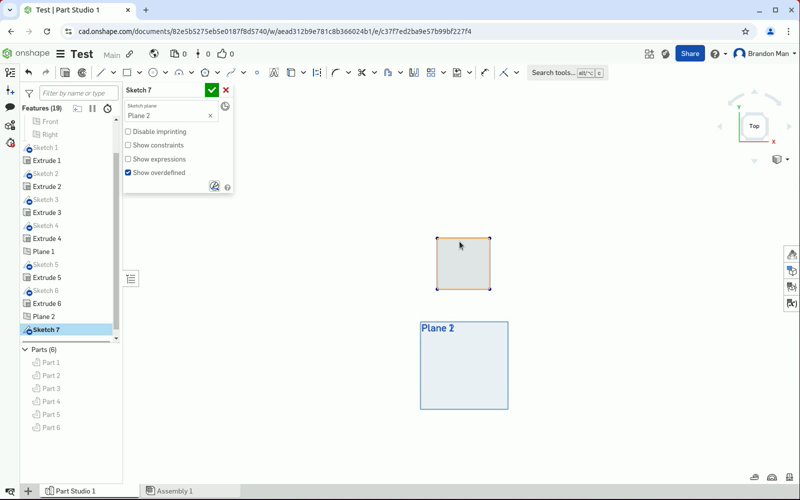
scroll(6)
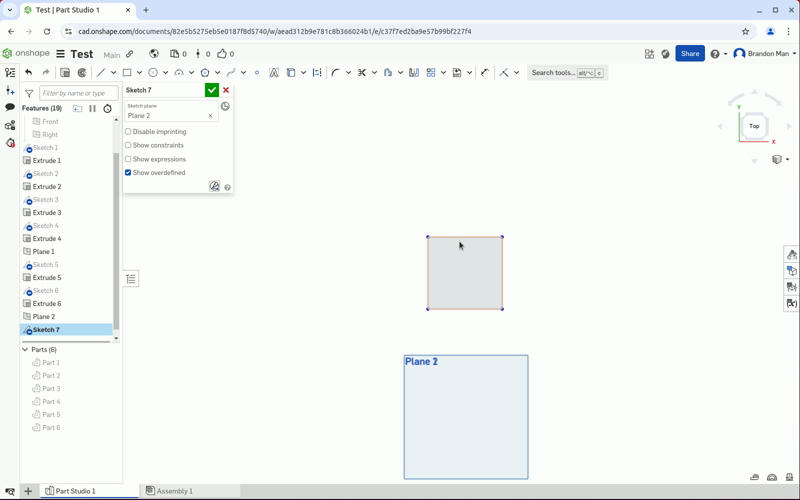
scroll(6)
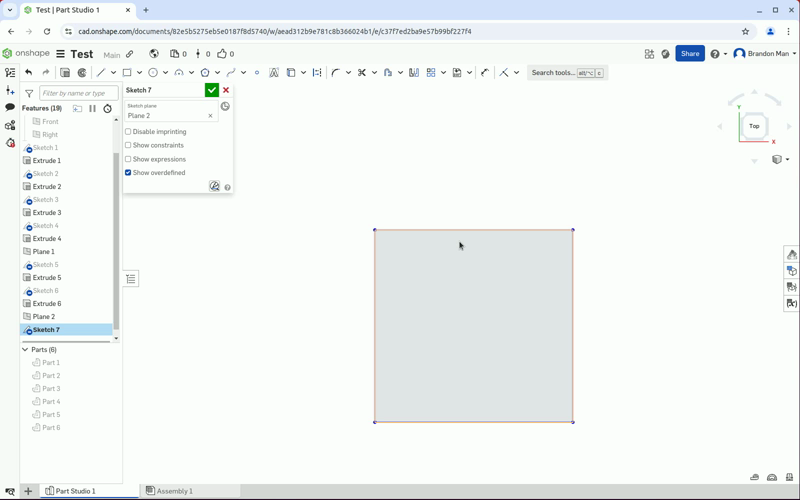
click(459, 241)
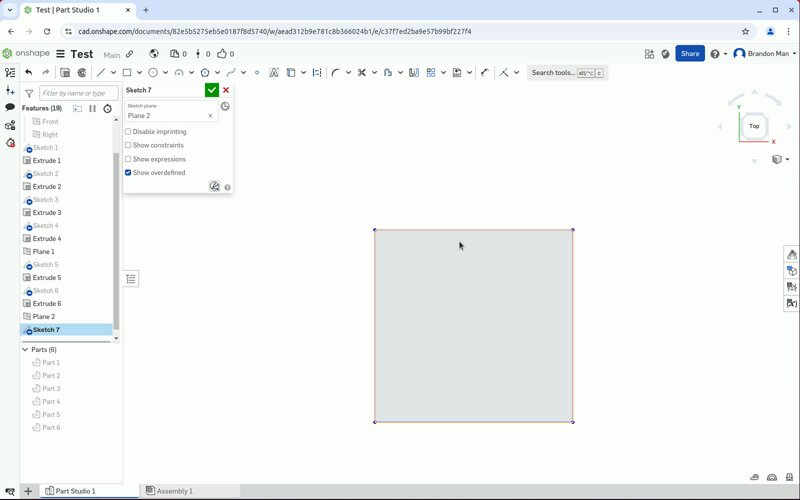
scroll(-6)
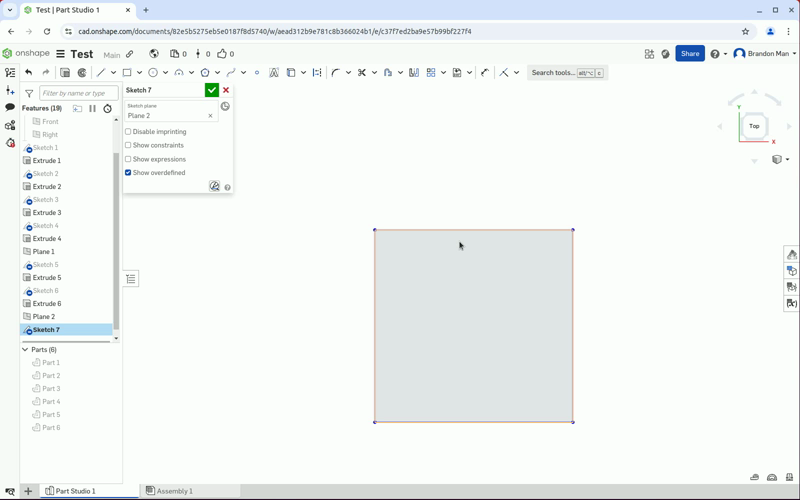
scroll(-6)
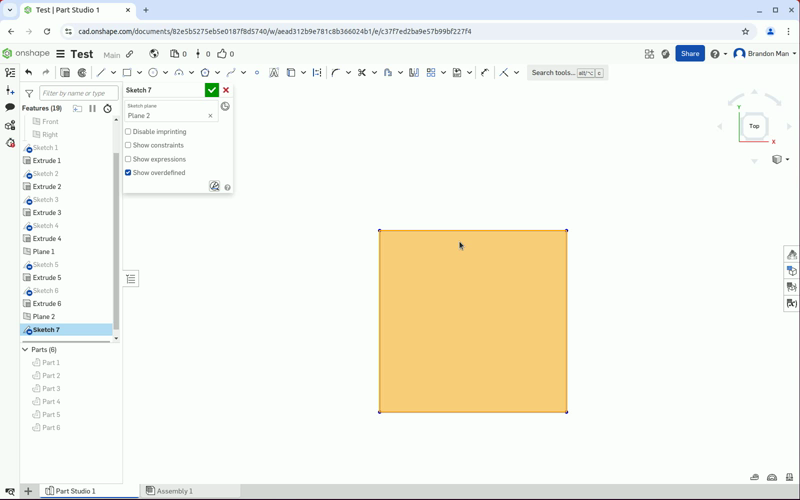
scroll(-6)
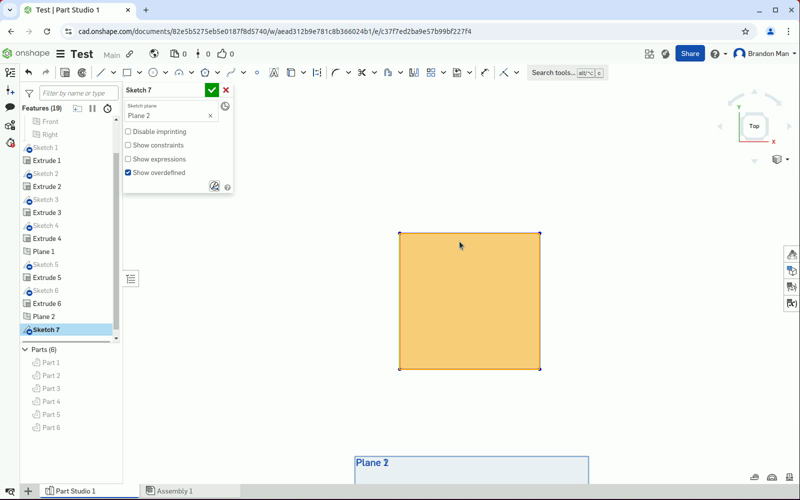
scroll(-6)
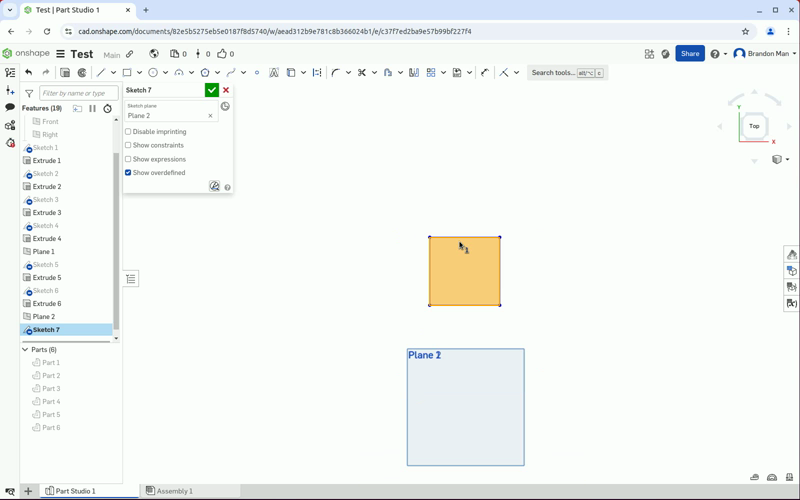
scroll(-6)
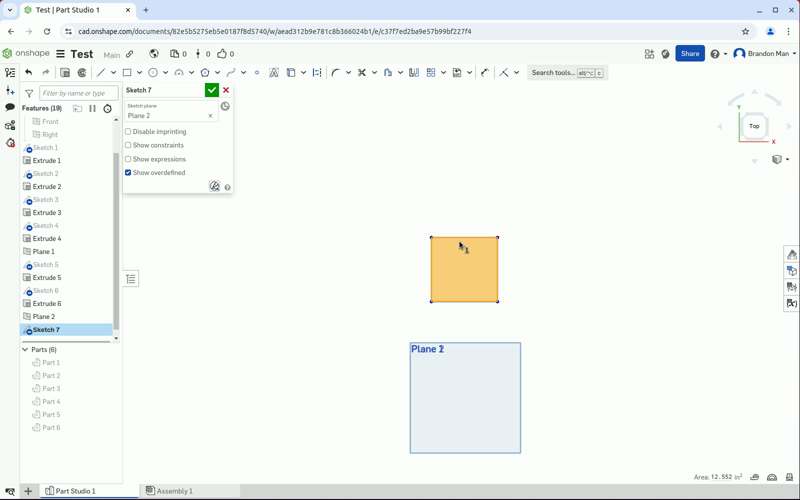
scroll(-6)
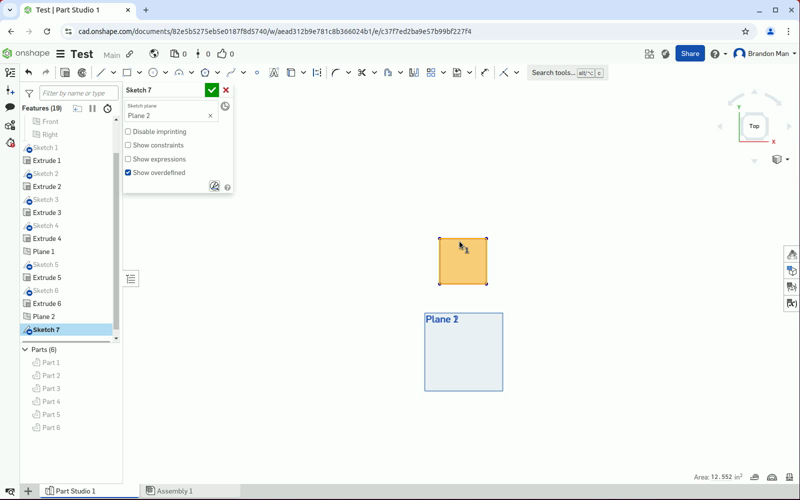
scroll(-6)
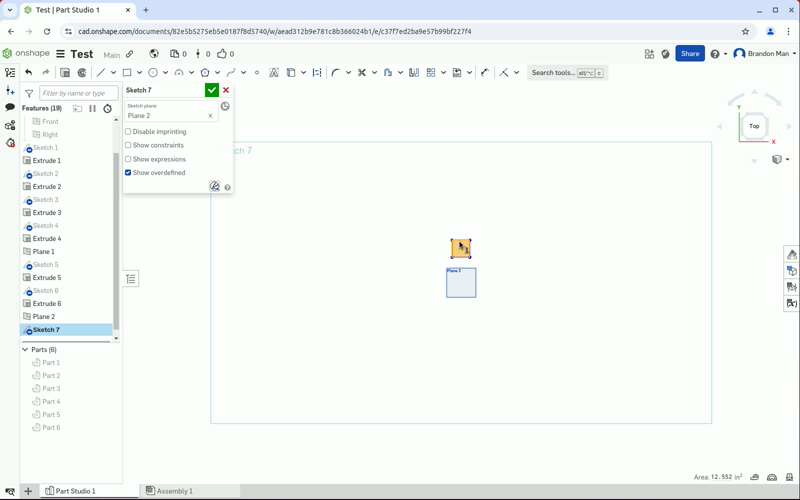
mouse_move(73, 352)
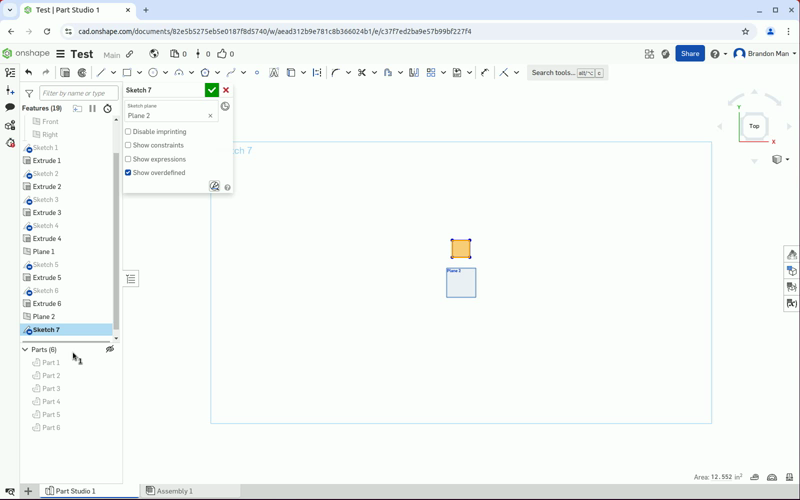
key(shift+y)
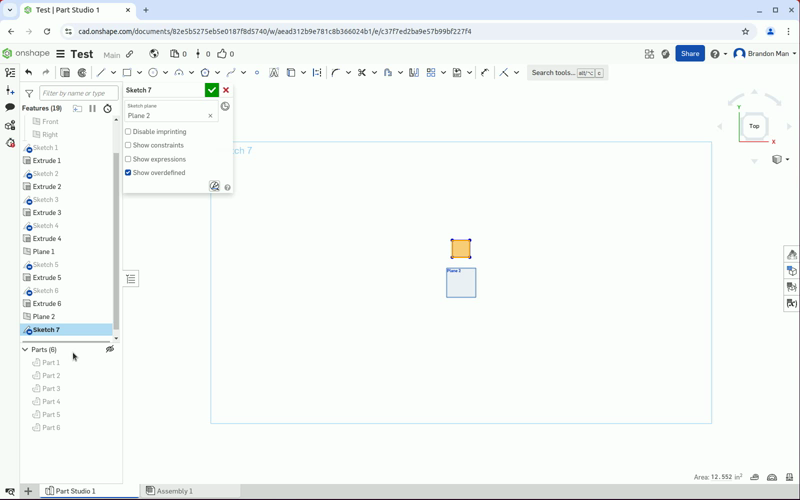
key(shift+e)
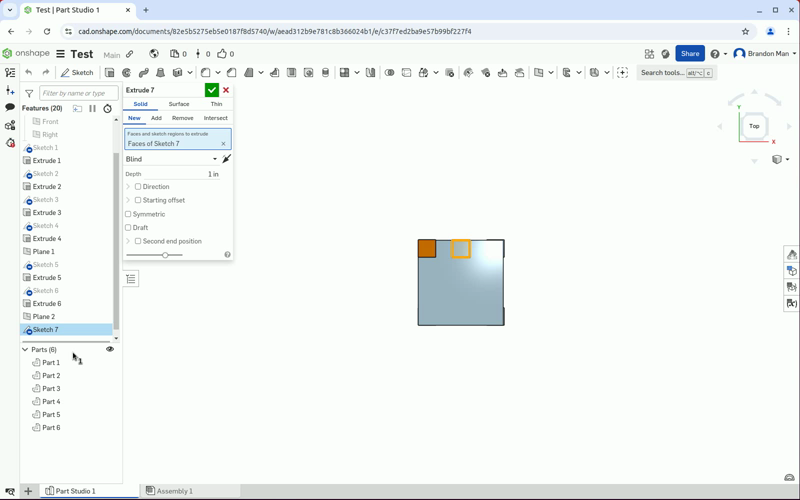
mouse_move(143, 106)
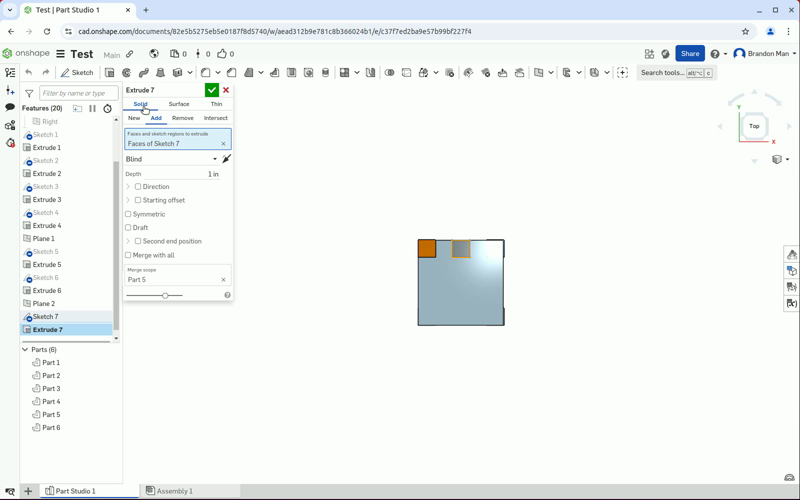
click(143, 106)
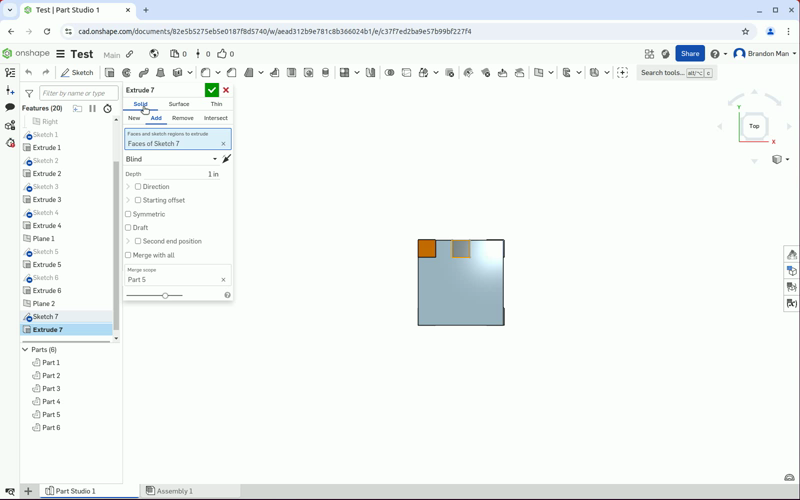
mouse_move(137, 120)
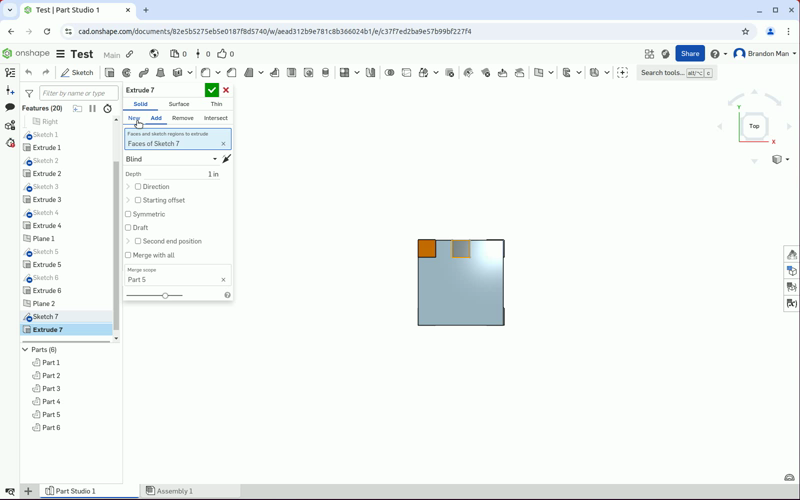
click(137, 120)
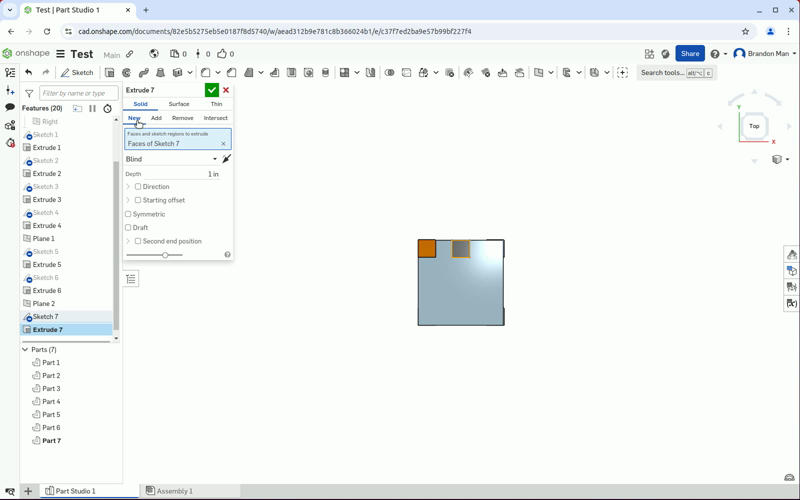
key(tab, 4)
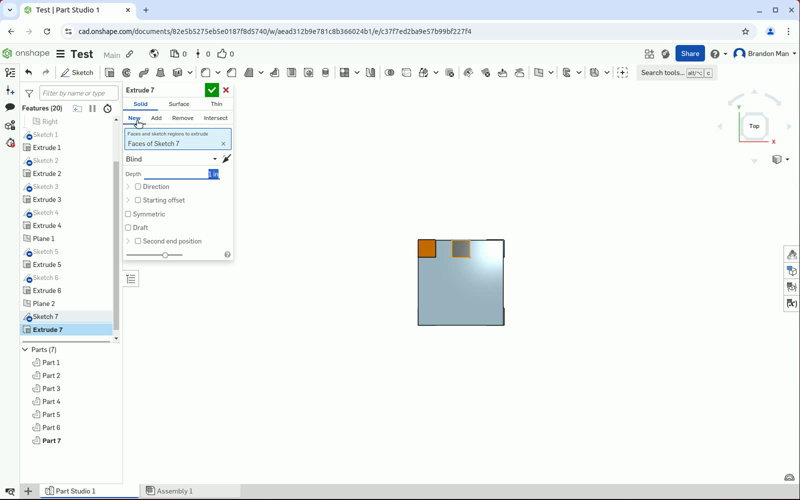
text(13.961)
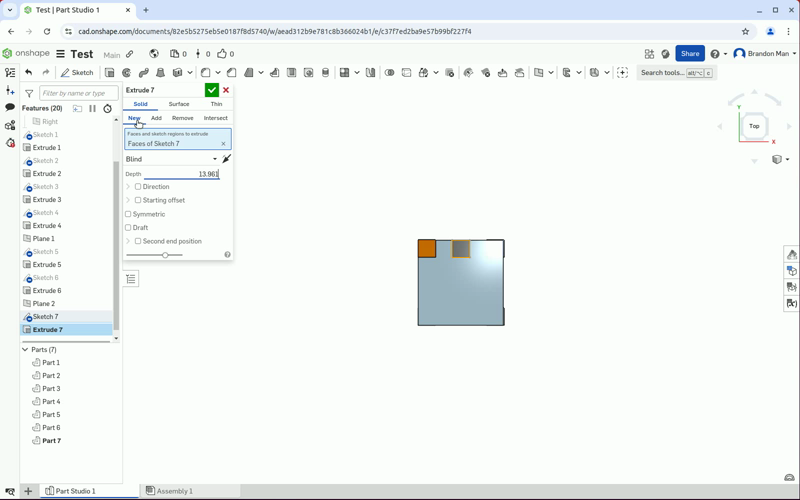
key(enter)
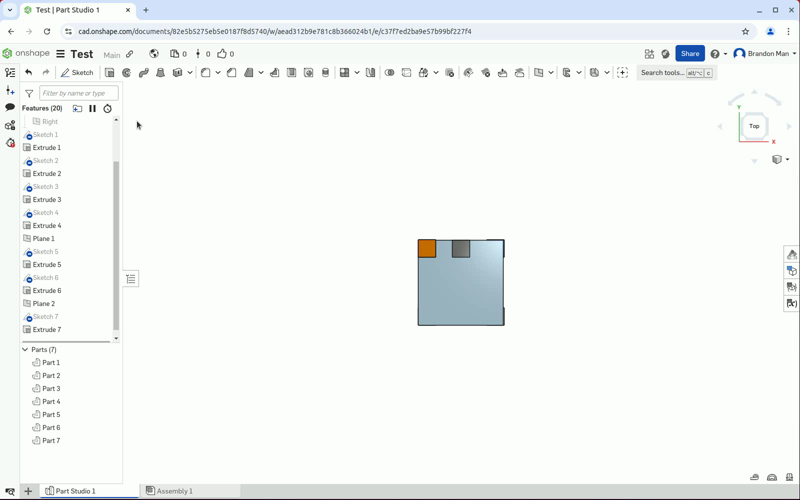
key(shift+h)
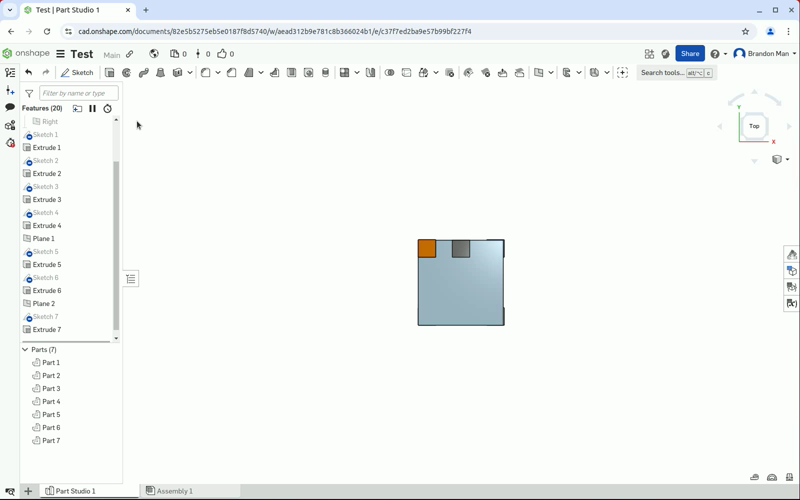
key(shift+h)
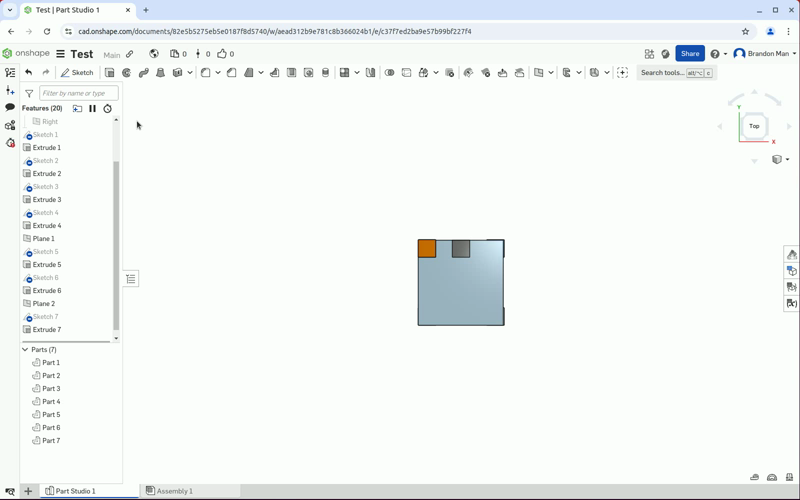
mouse_move(69, 137)
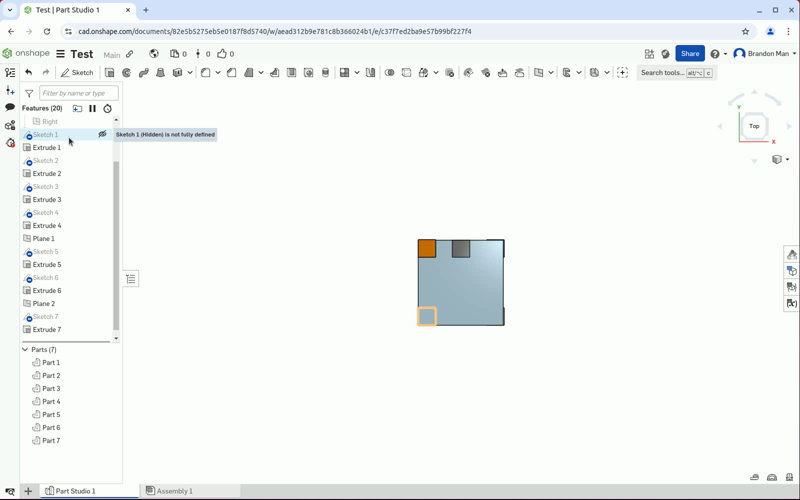
click(69, 137)
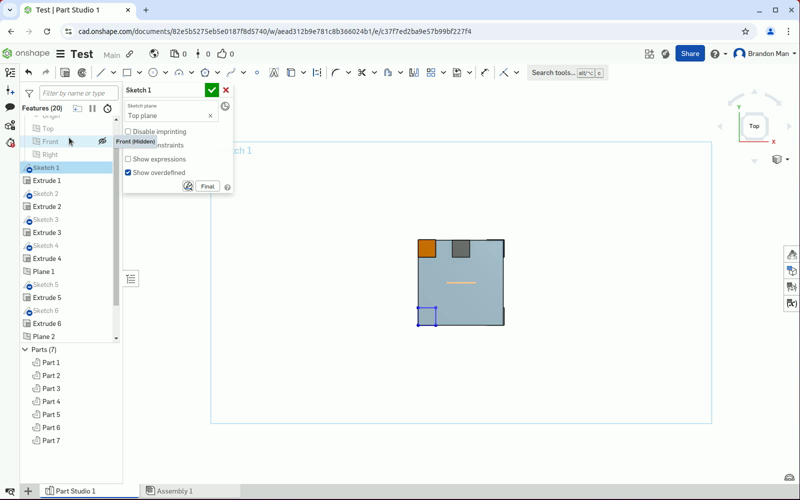
mouse_move(229, 92)
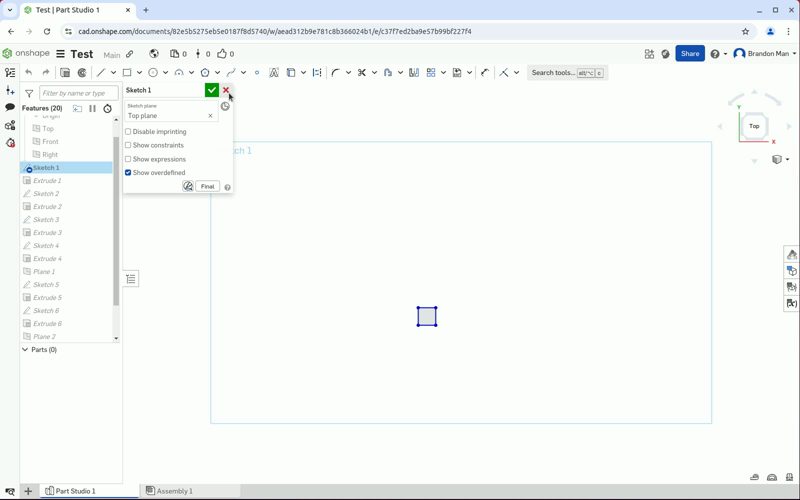
click(229, 92)
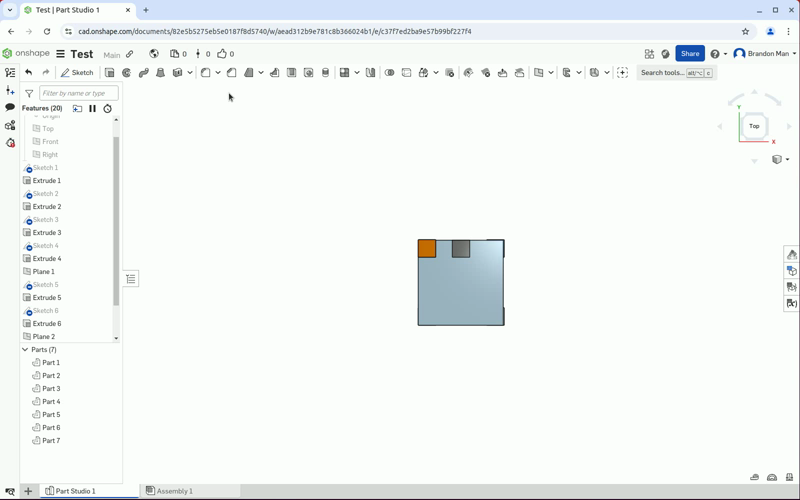
mouse_move(73, 352)
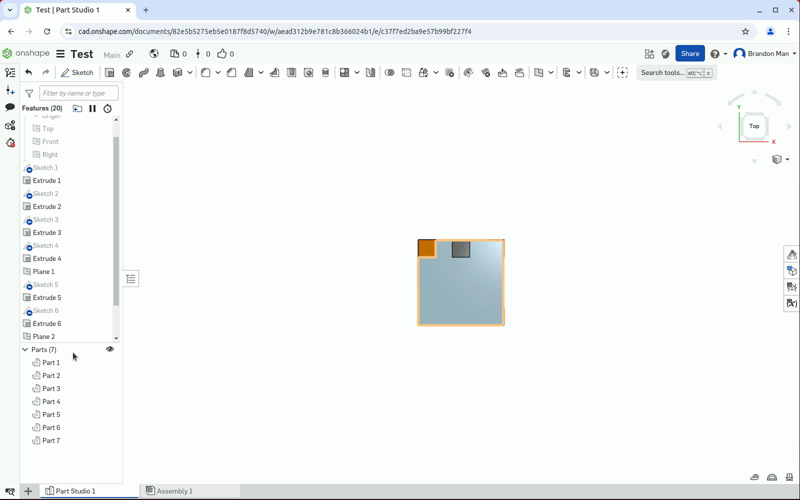
key(y)
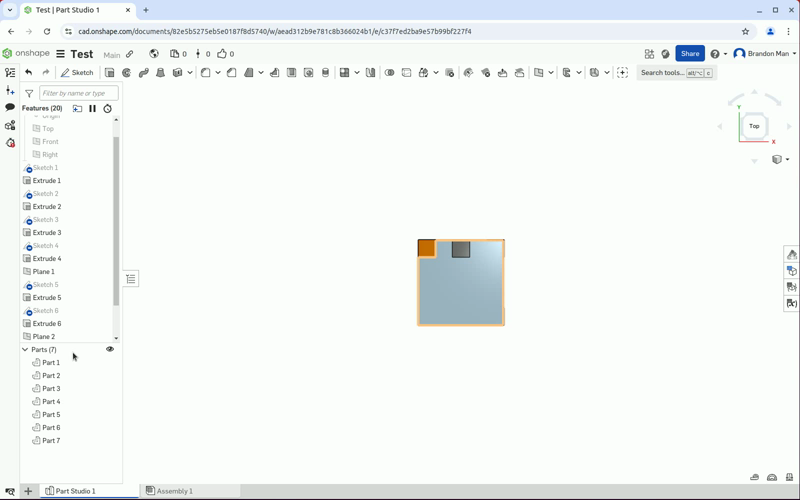
key(shift+p)
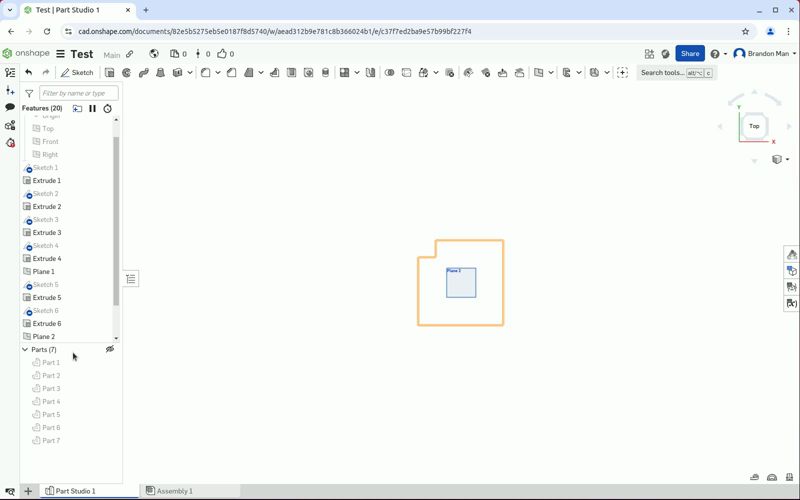
key(space)
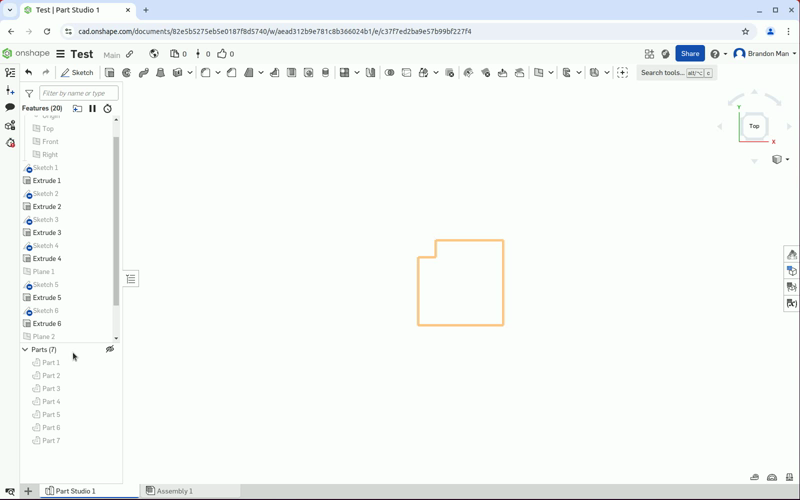
key_down(shift)
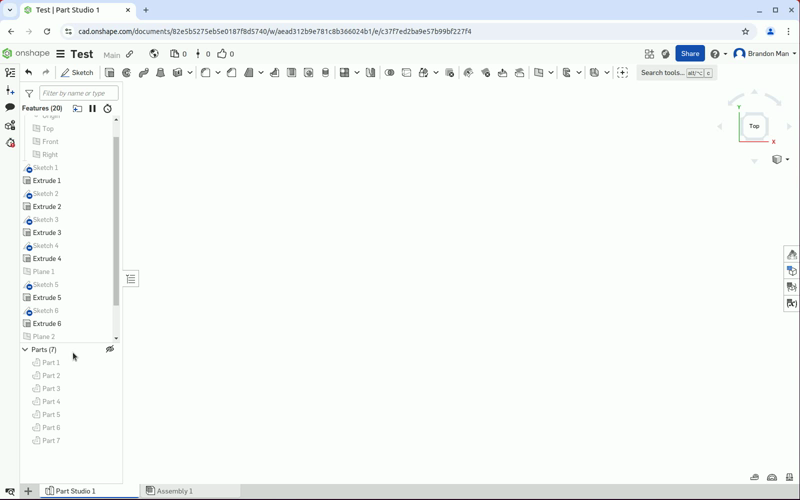
key(up)
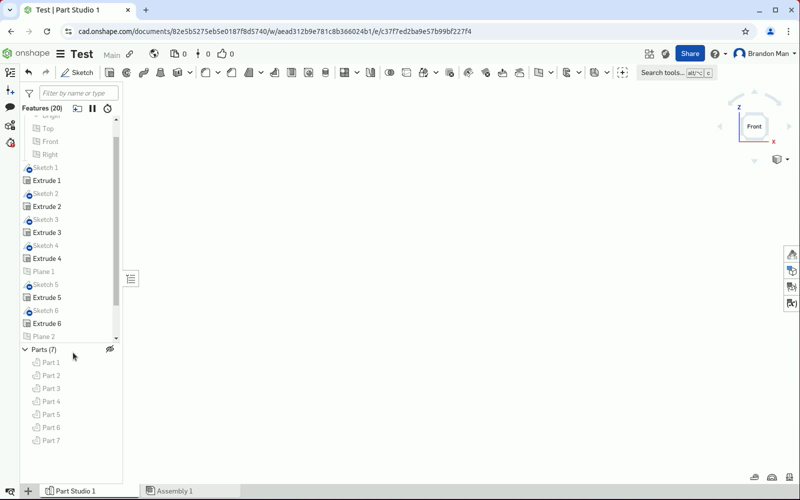
key_up(shift)
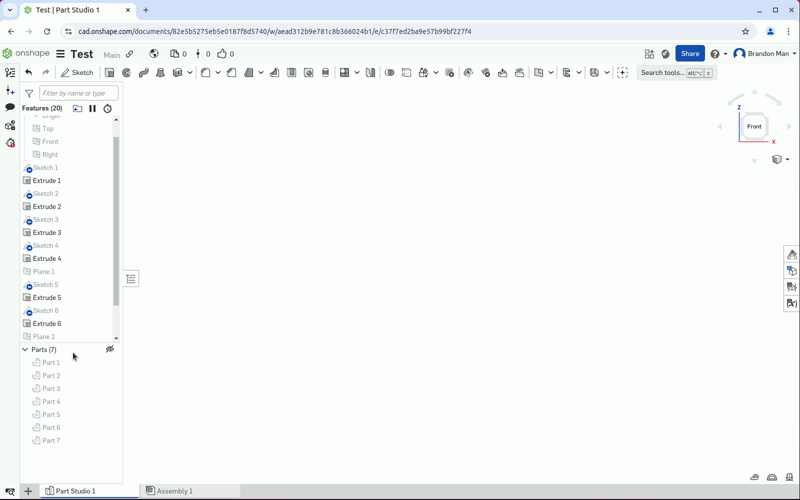
mouse_move(73, 352)
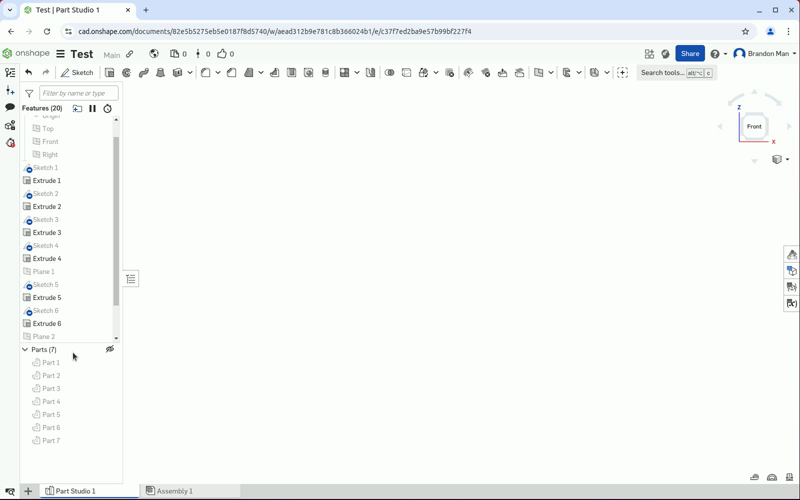
key(shift+y)
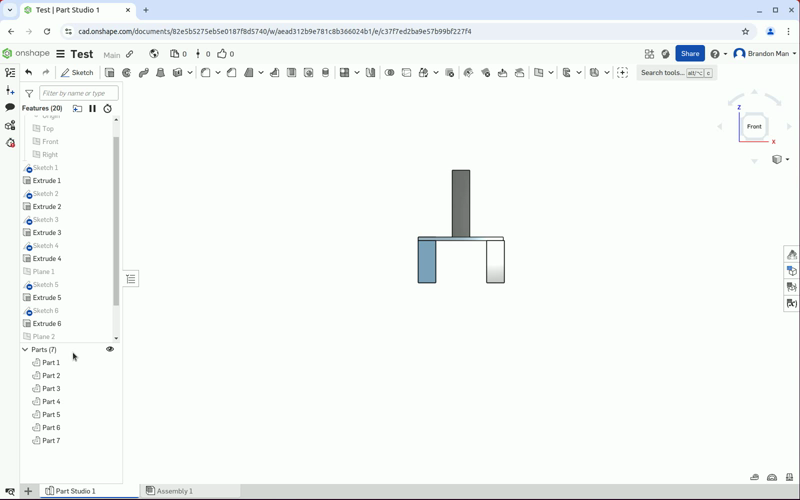
mouse_move(541, 75)
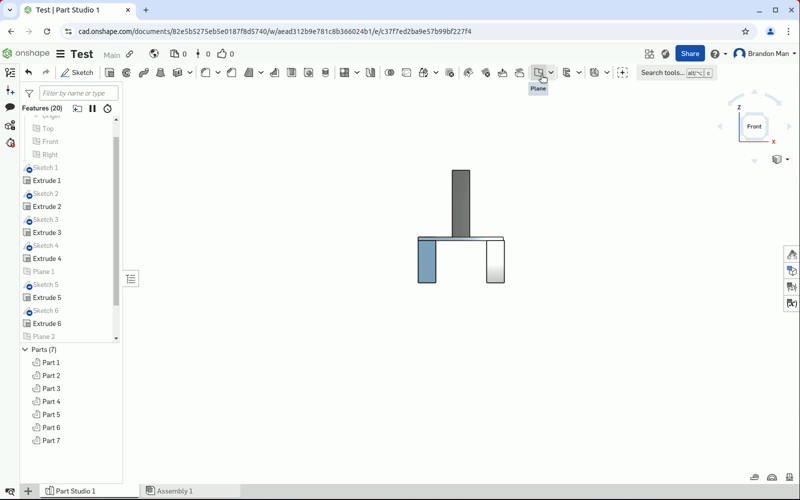
click(541, 75)
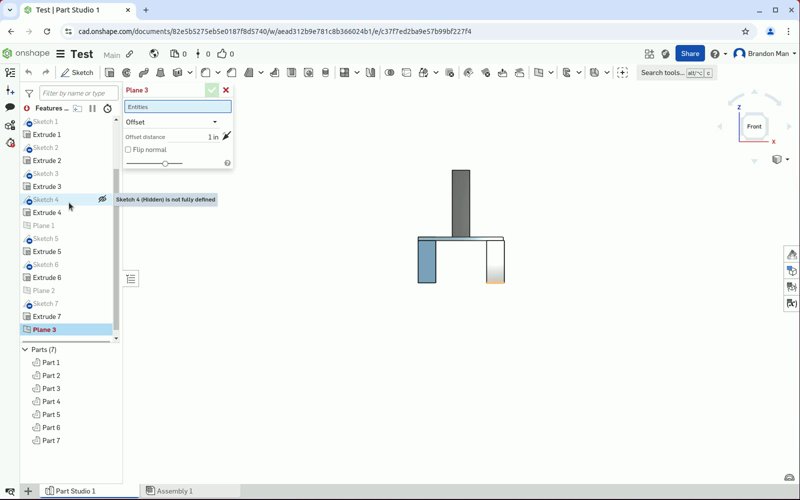
scroll(3)
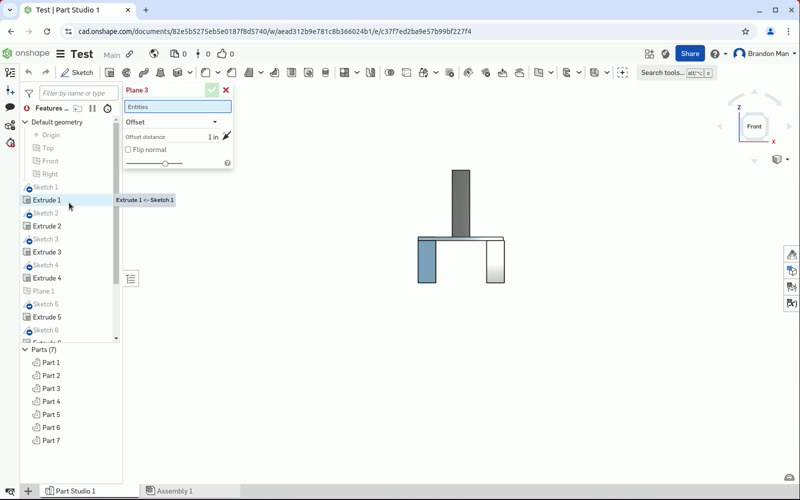
mouse_move(69, 163)
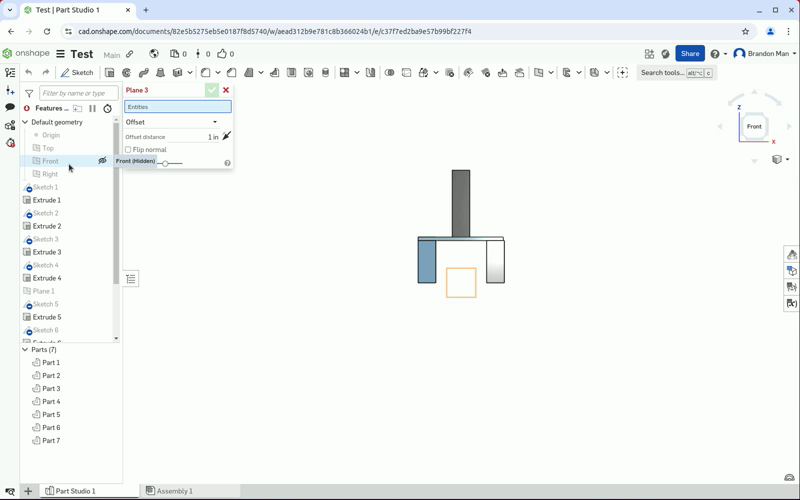
click(69, 163)
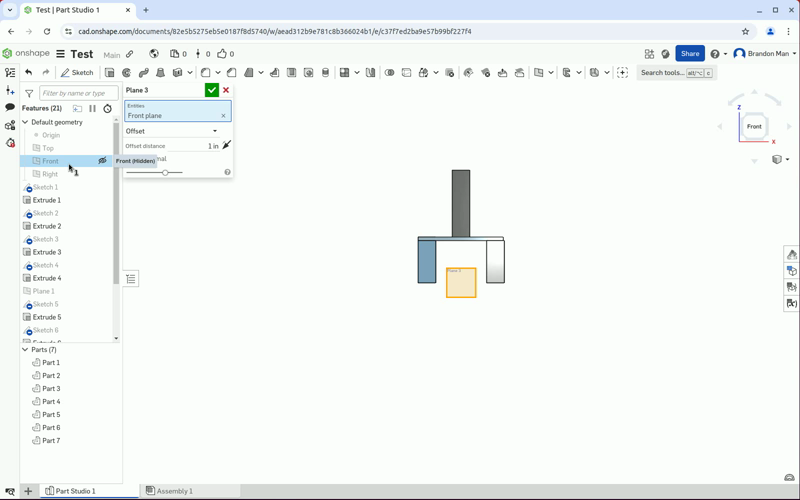
key(tab, 2)
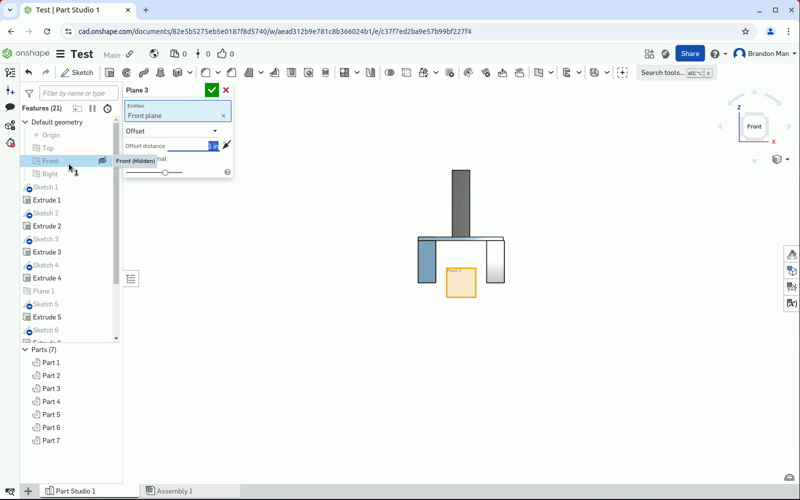
text(5.299)
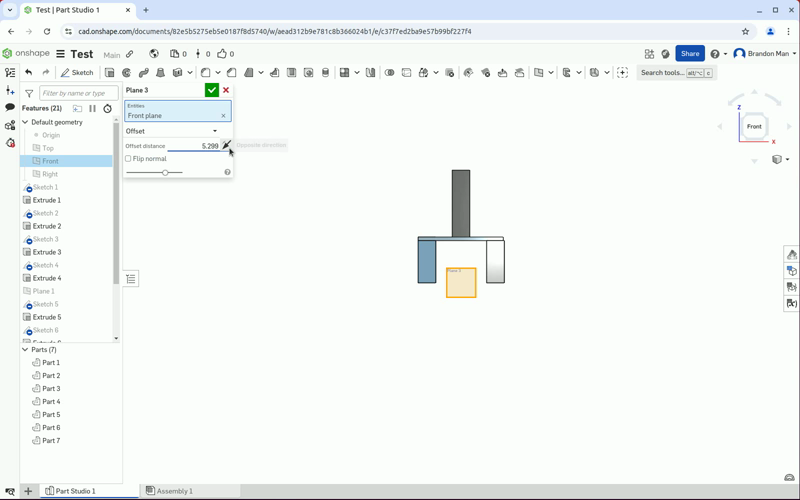
mouse_move(229, 147)
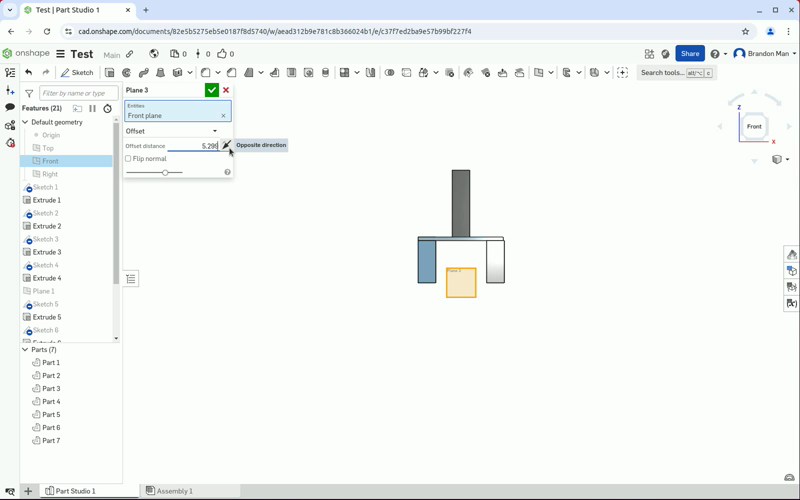
click(229, 147)
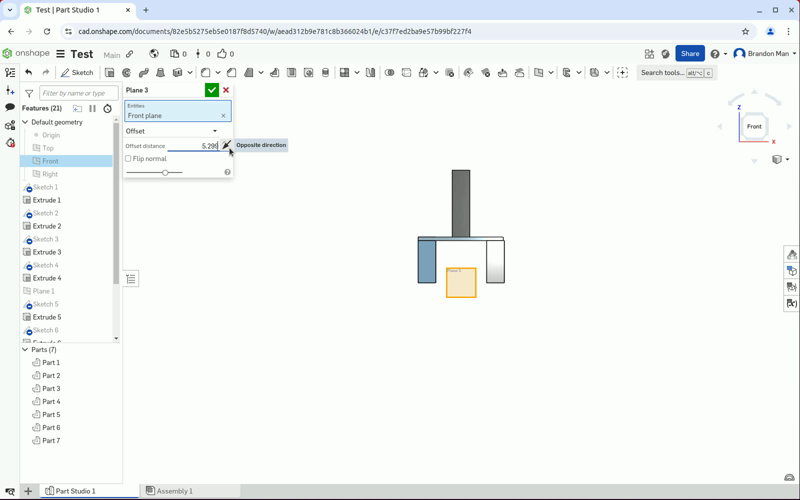
key(enter, 2)
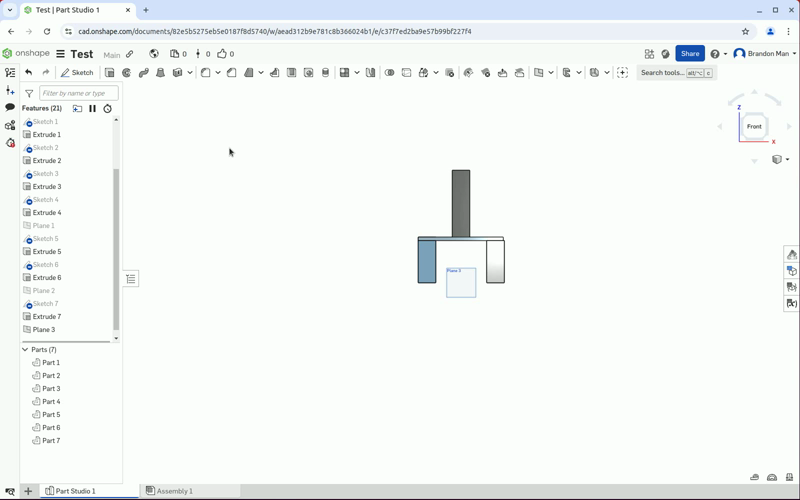
key(shift+s)
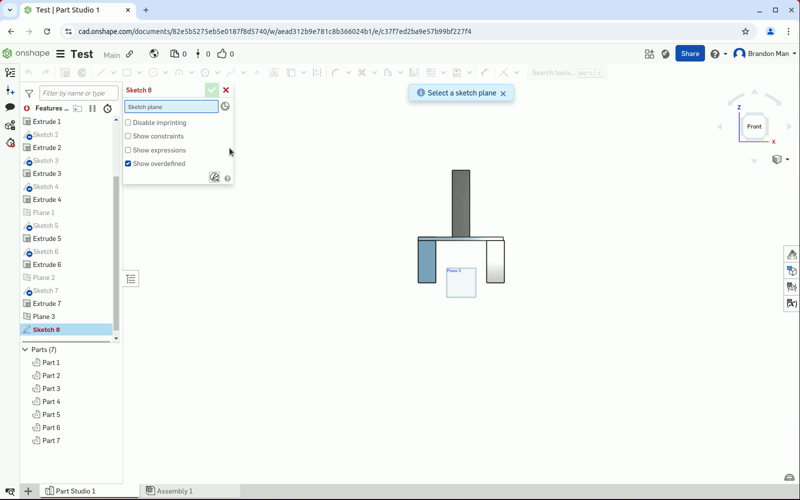
mouse_move(69, 319)
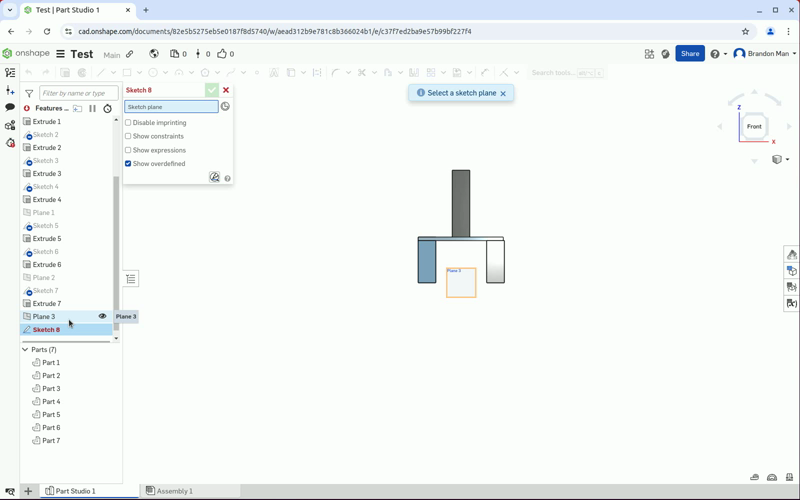
click(69, 319)
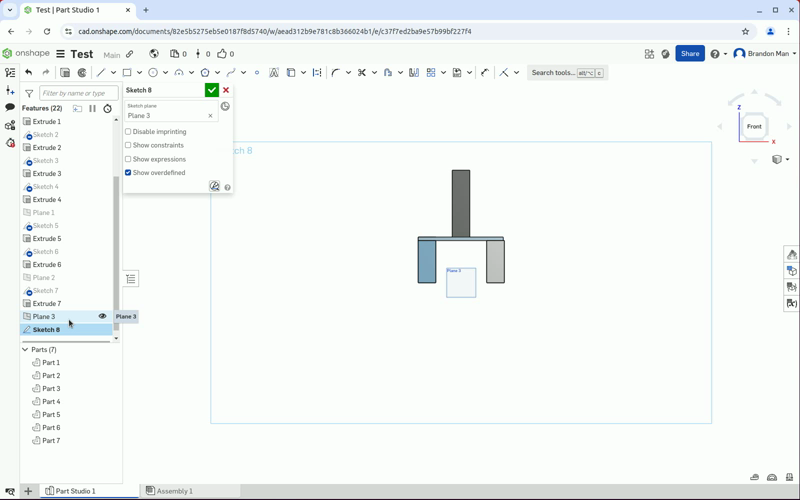
mouse_move(73, 352)
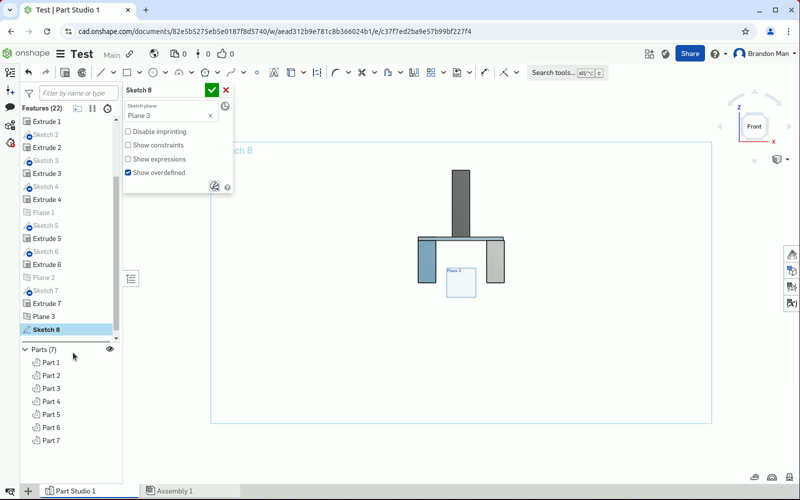
key(y)
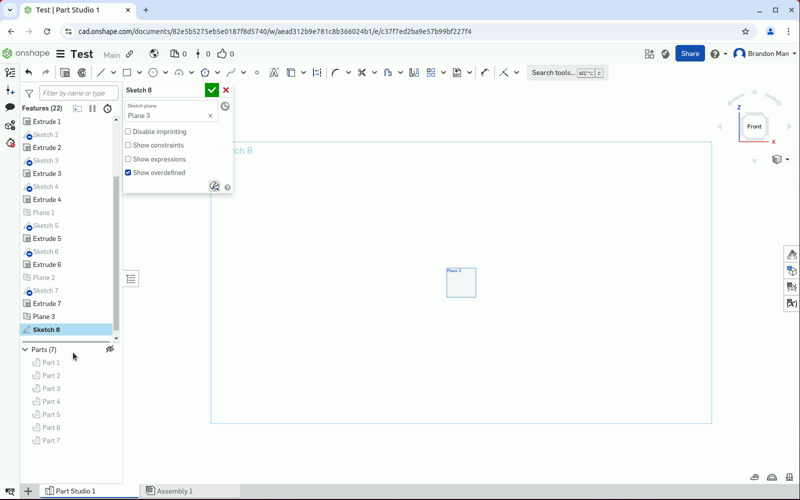
key(l)
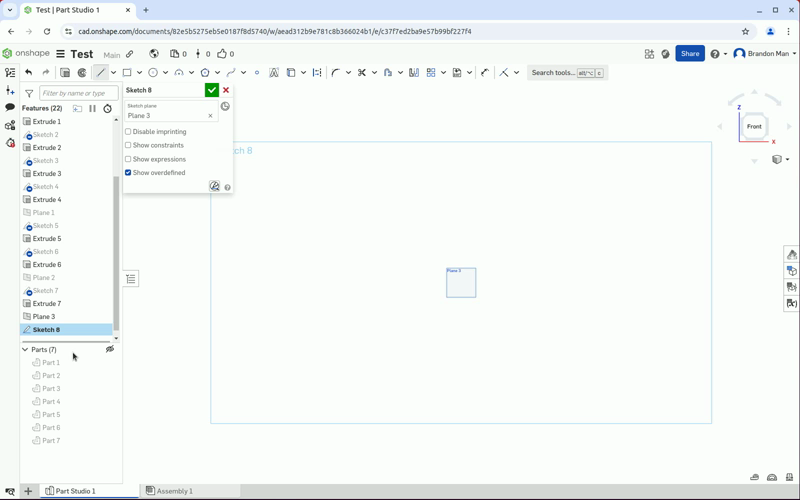
key_down(shift)
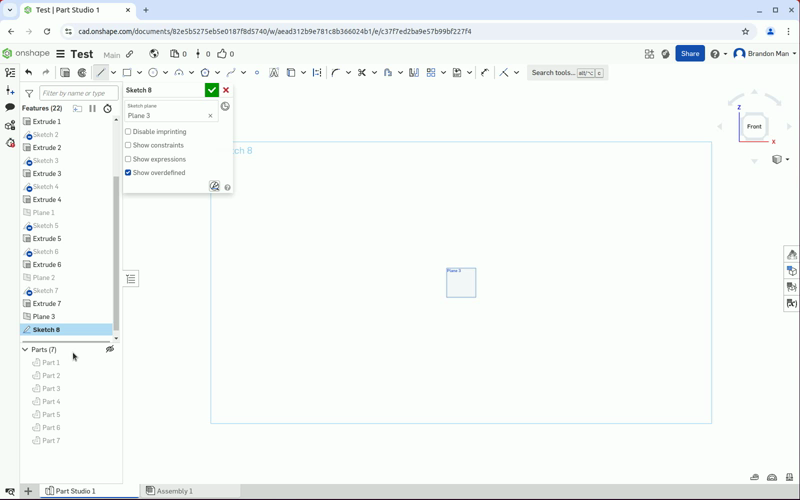
mouse_move(452, 184)
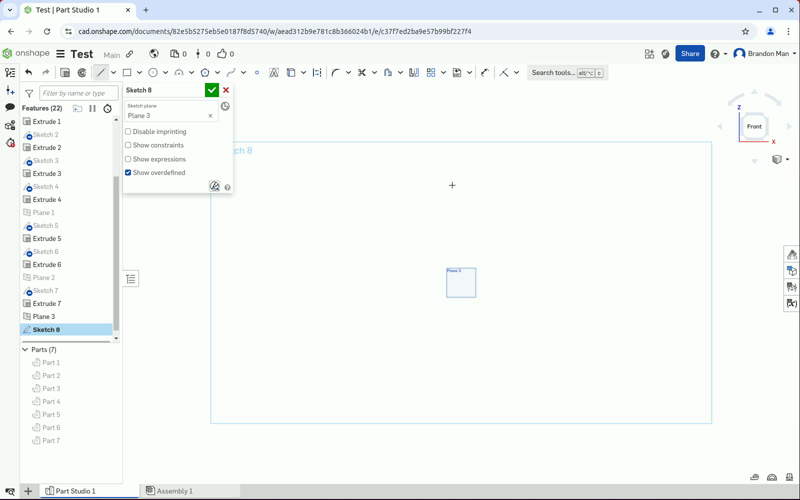
click(452, 184)
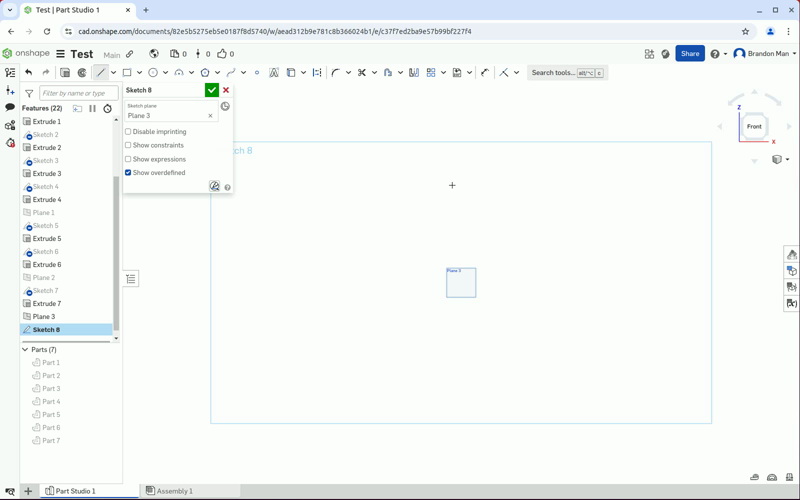
key_up(shift)
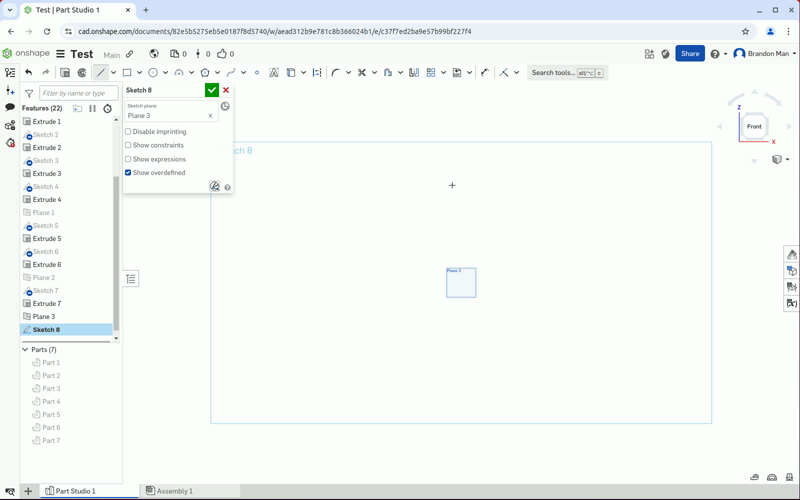
key_down(shift)
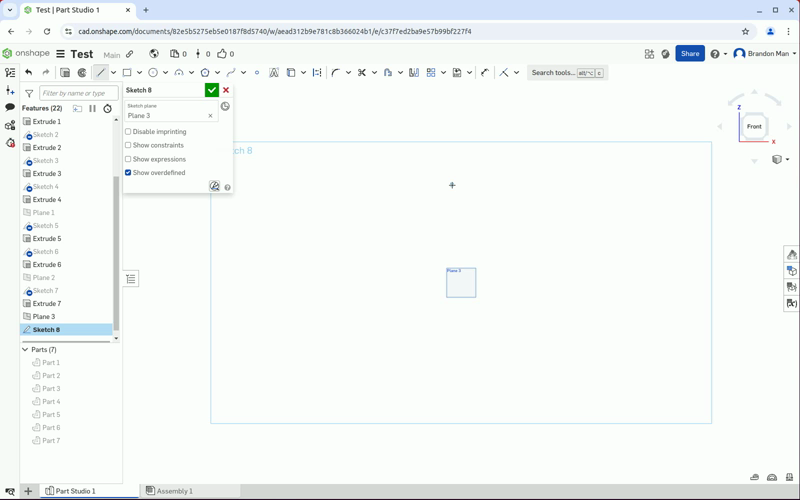
mouse_move(482, 184)
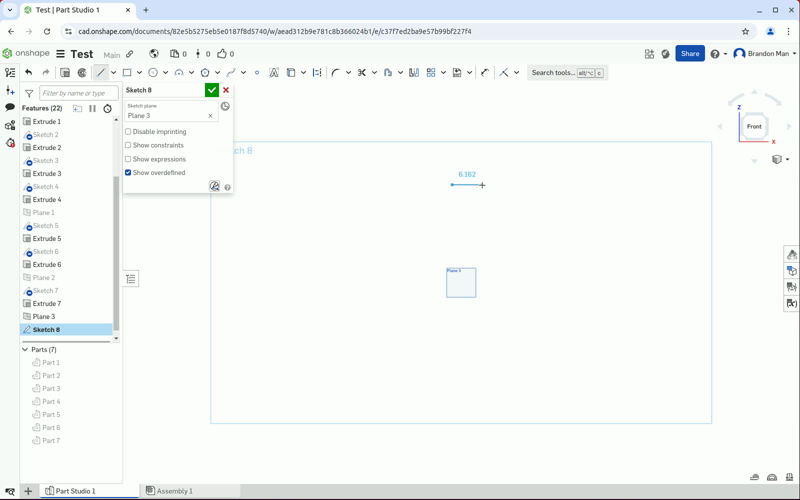
mouse_move(469, 184)
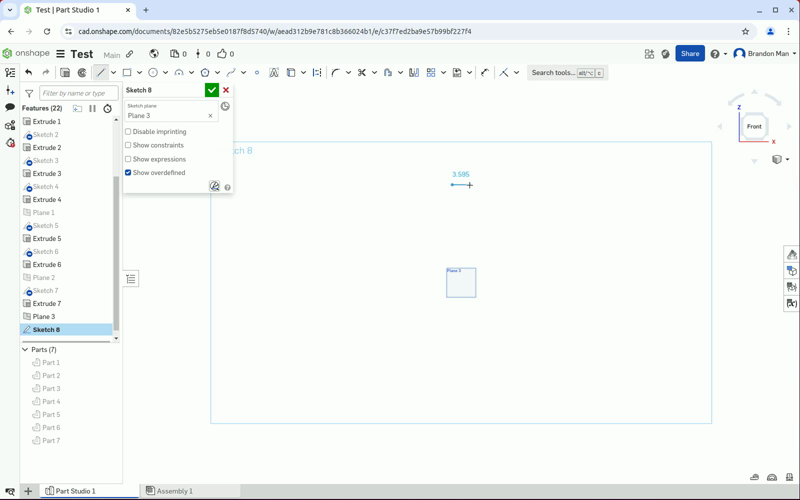
click(469, 184)
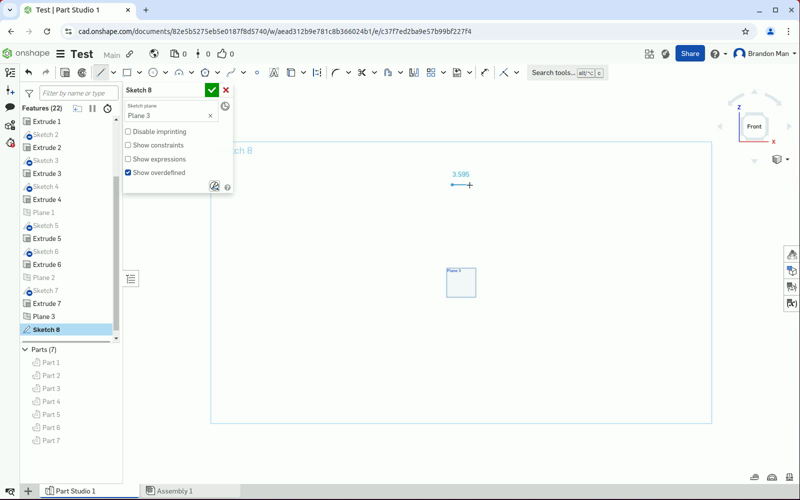
key_up(shift)
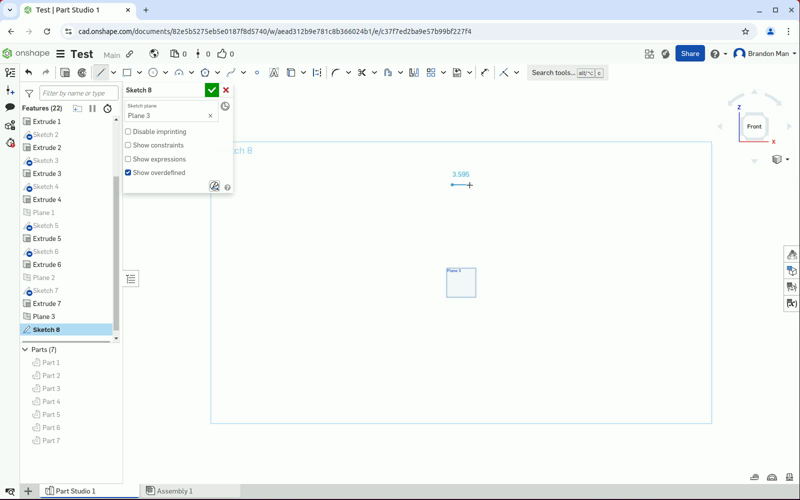
key_down(shift)
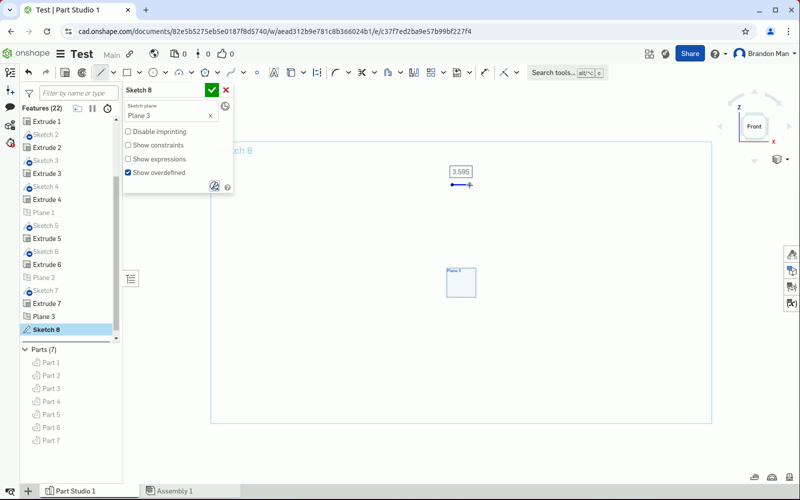
mouse_move(499, 184)
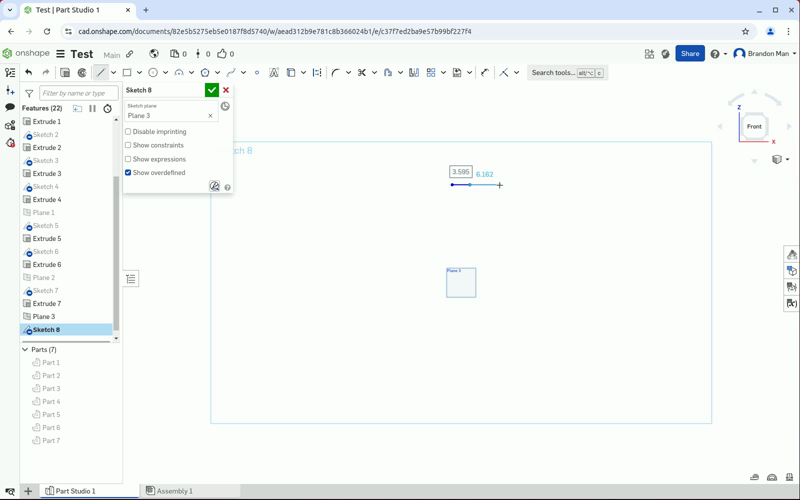
mouse_move(469, 170)
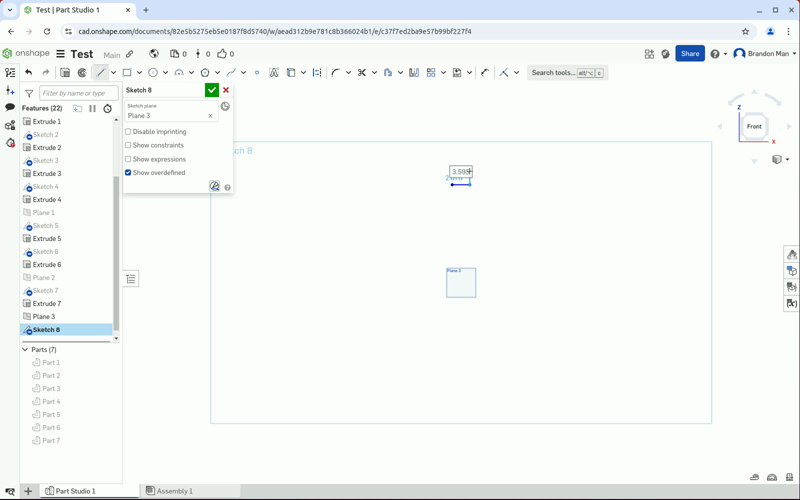
click(469, 170)
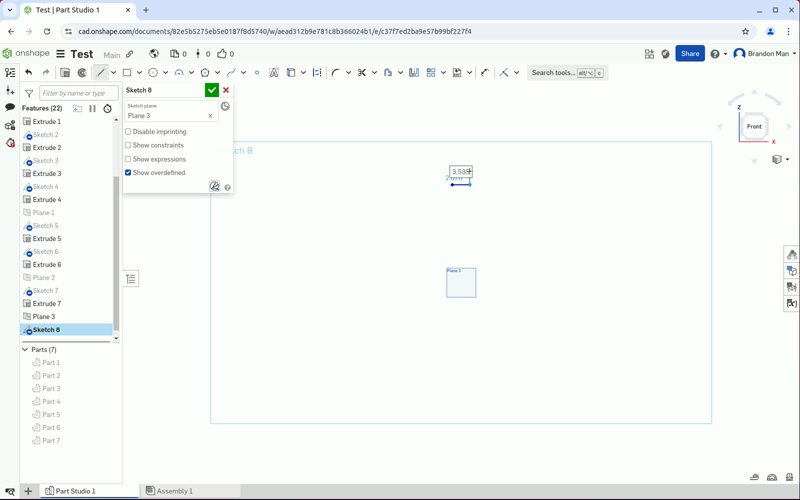
key_up(shift)
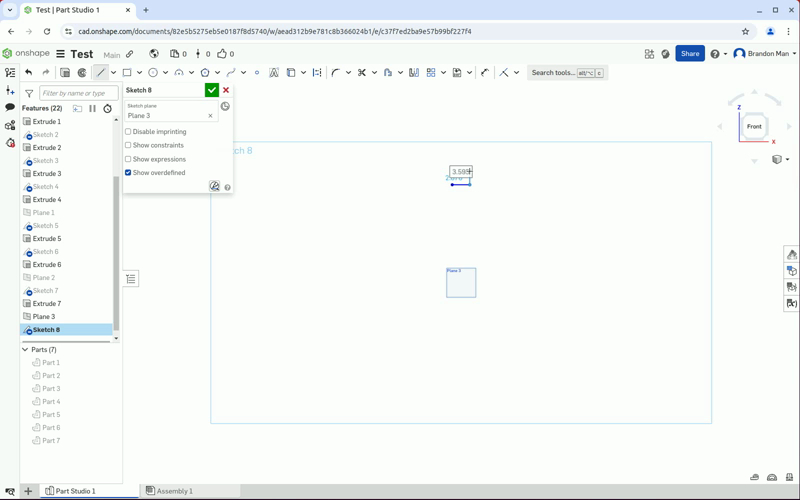
key_down(shift)
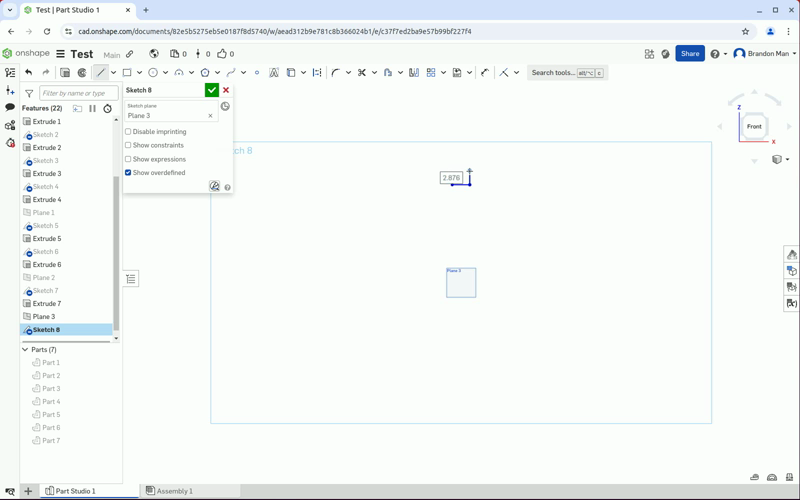
mouse_move(499, 170)
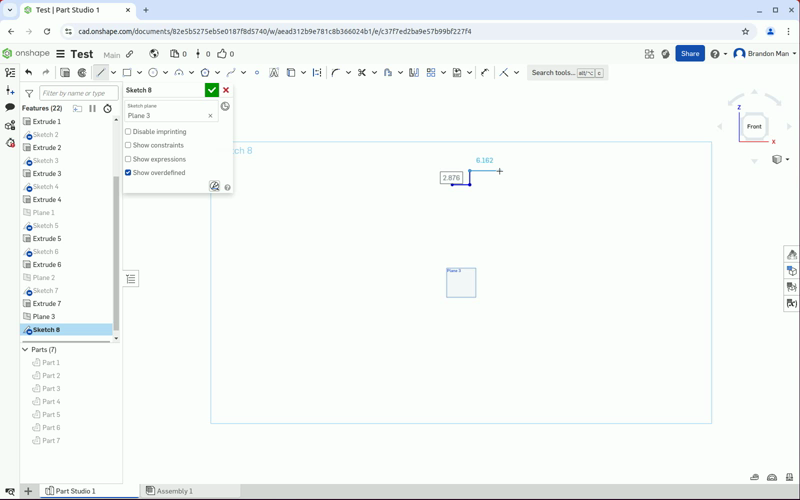
mouse_move(452, 170)
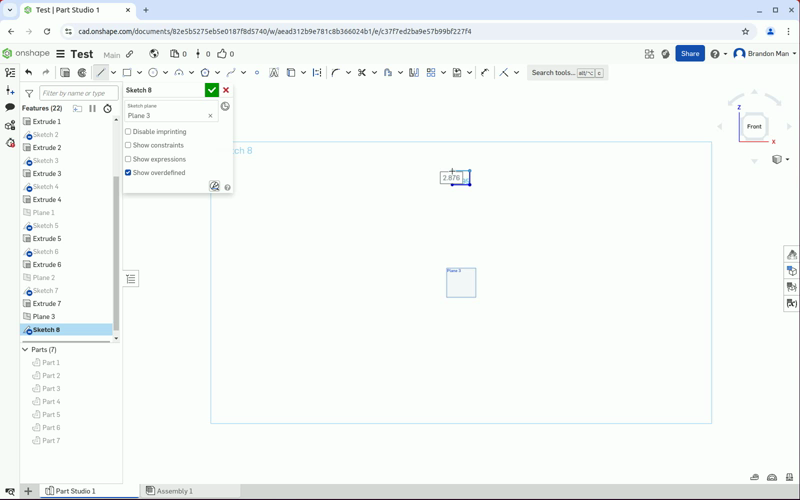
click(452, 170)
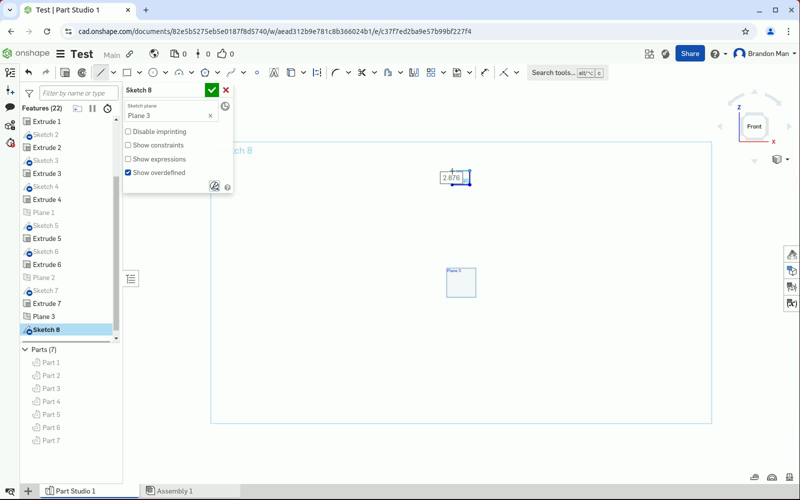
key_up(shift)
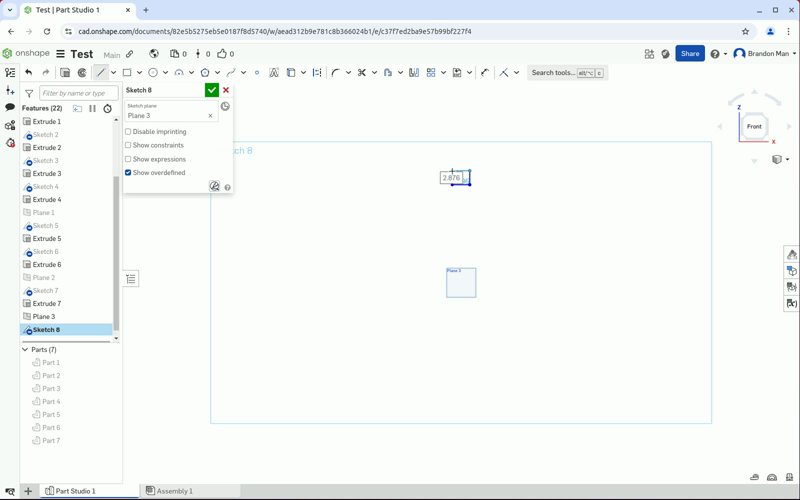
mouse_move(482, 170)
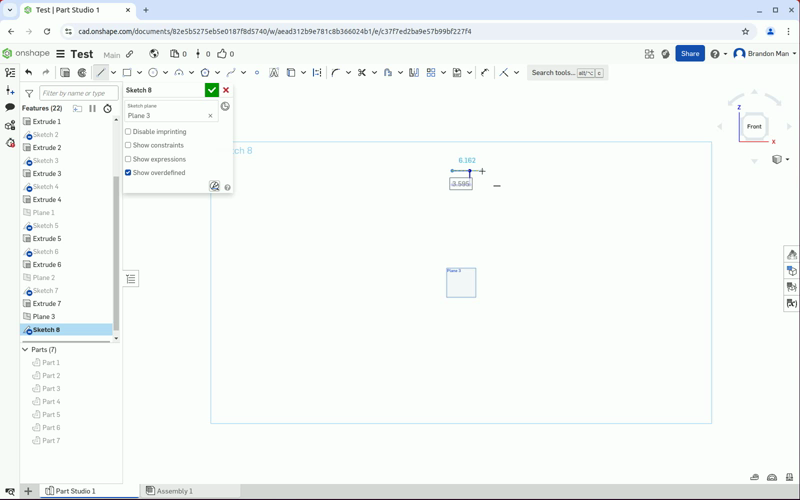
key_down(shift)
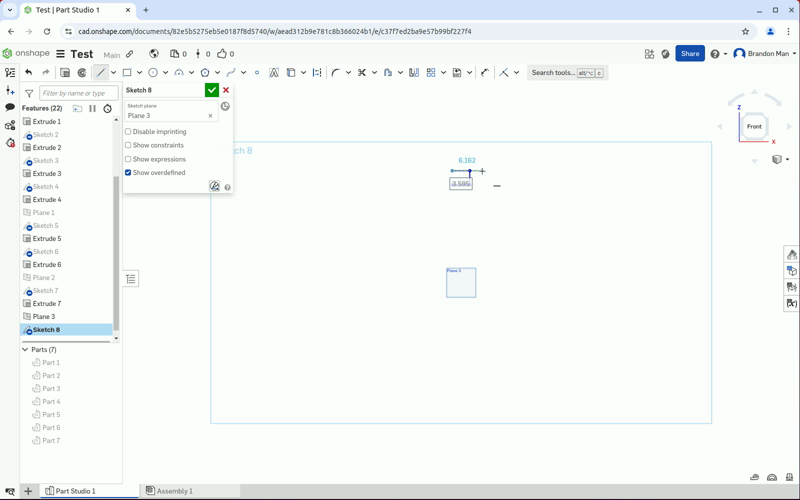
mouse_move(452, 184)
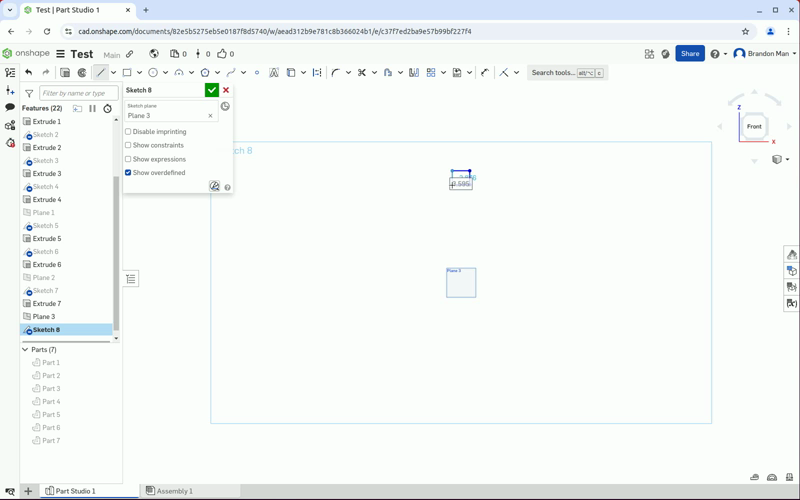
key_up(shift)
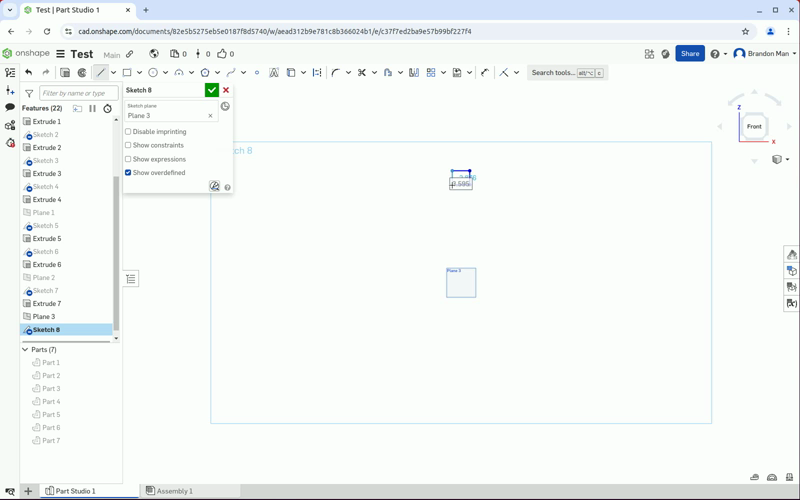
click(452, 184)
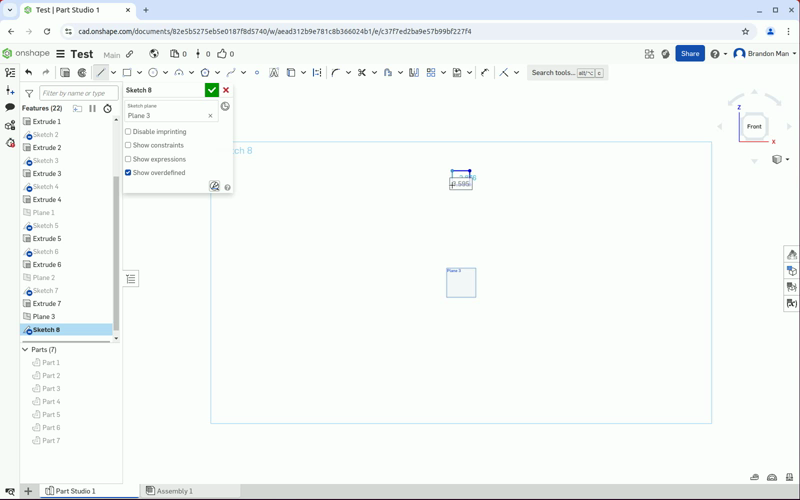
key(esc)
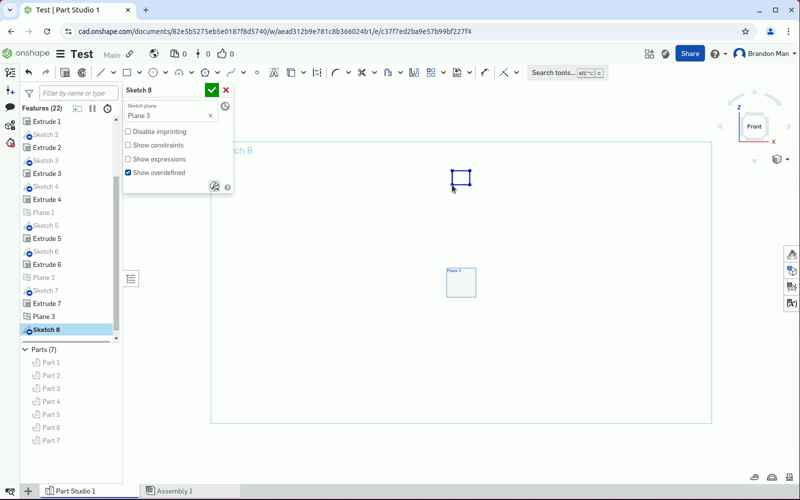
mouse_move(464, 171)
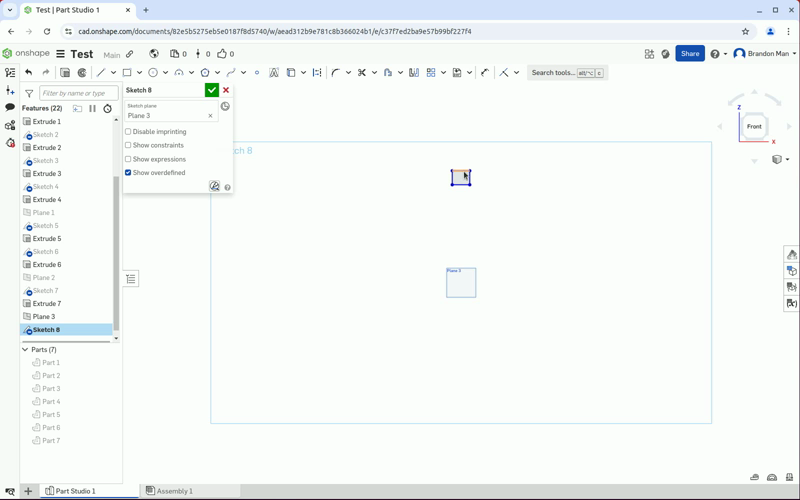
scroll(6)
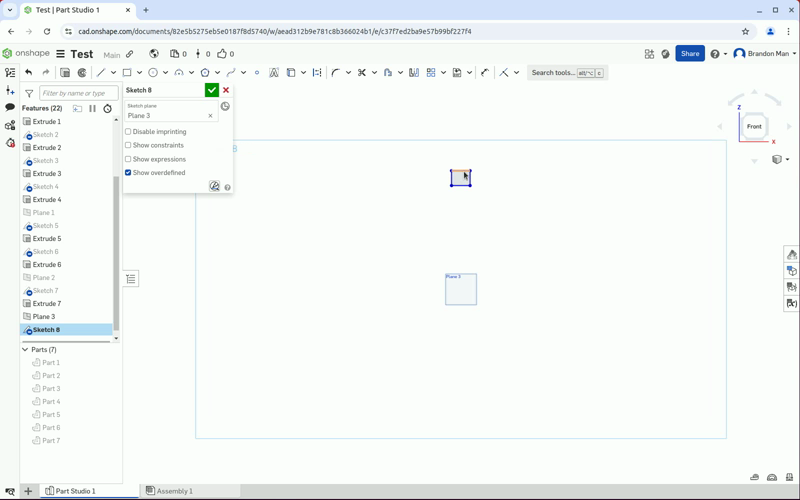
scroll(6)
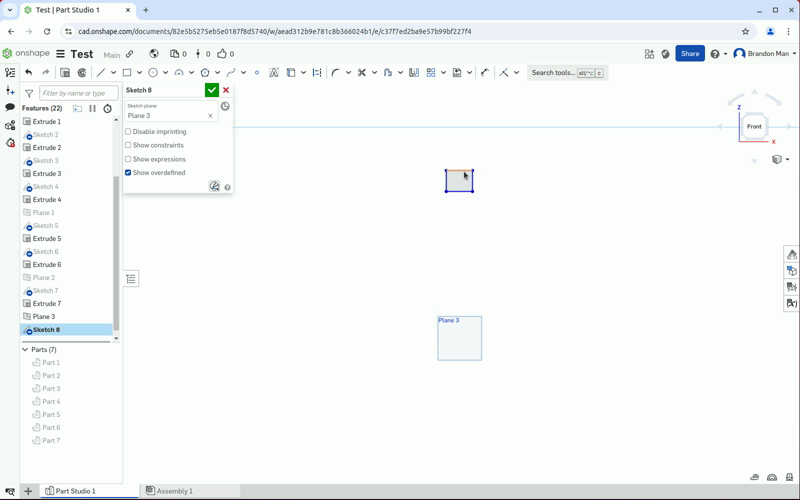
scroll(6)
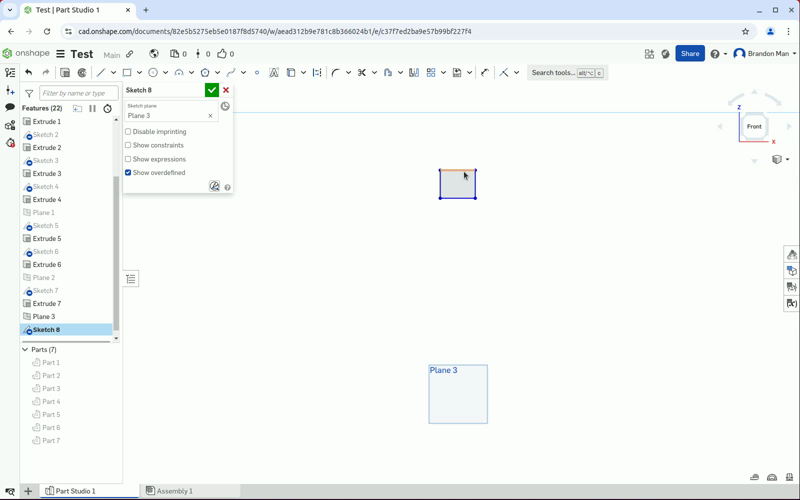
scroll(6)
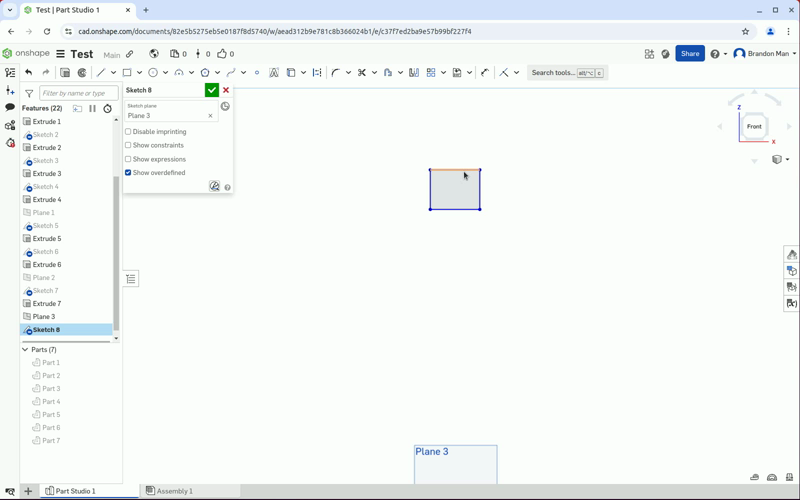
scroll(6)
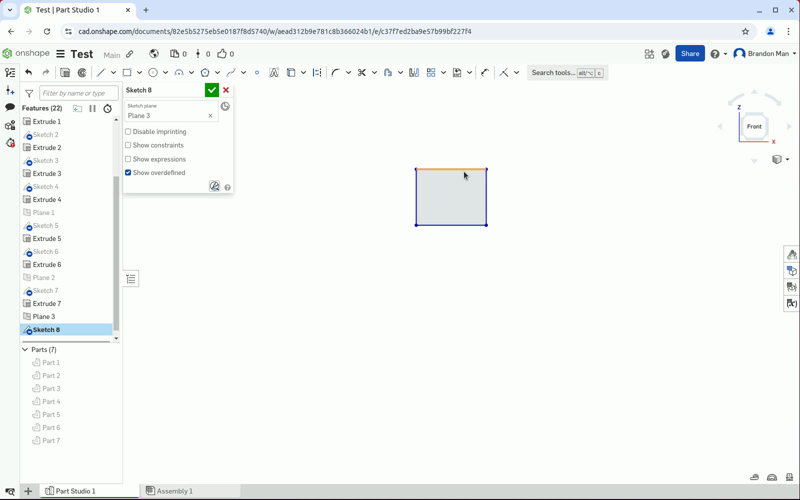
scroll(6)
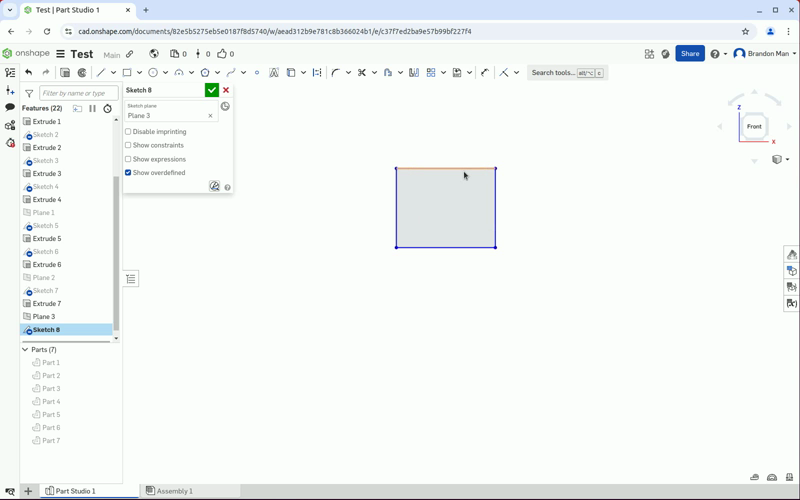
scroll(6)
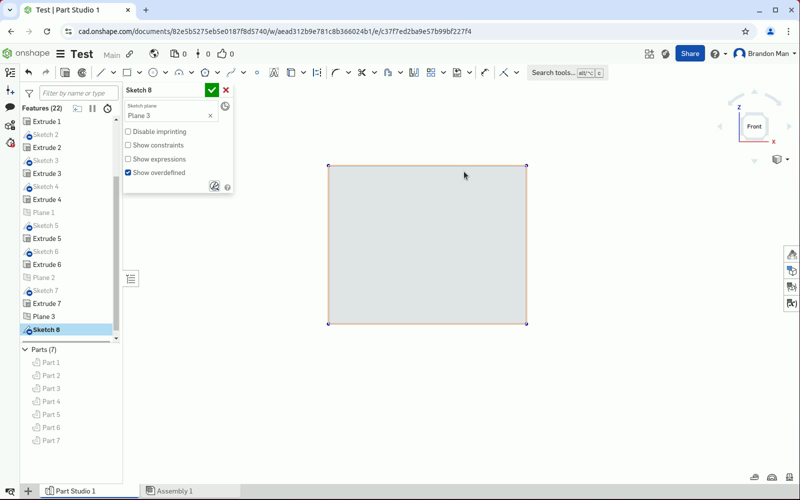
click(464, 171)
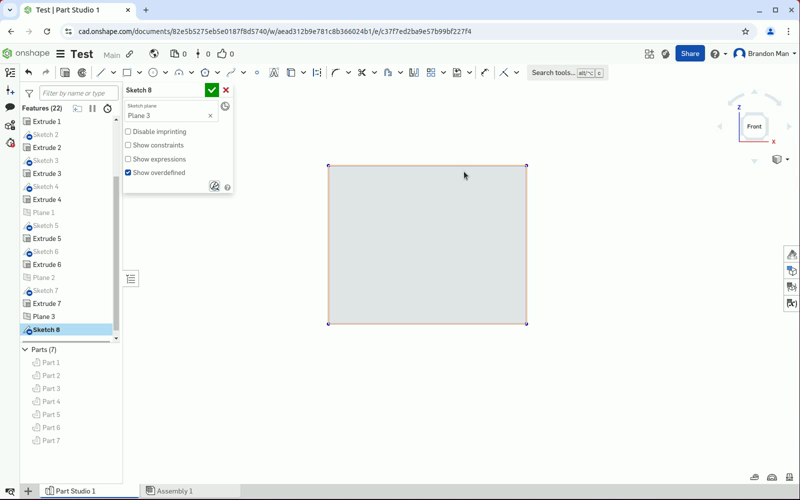
scroll(-6)
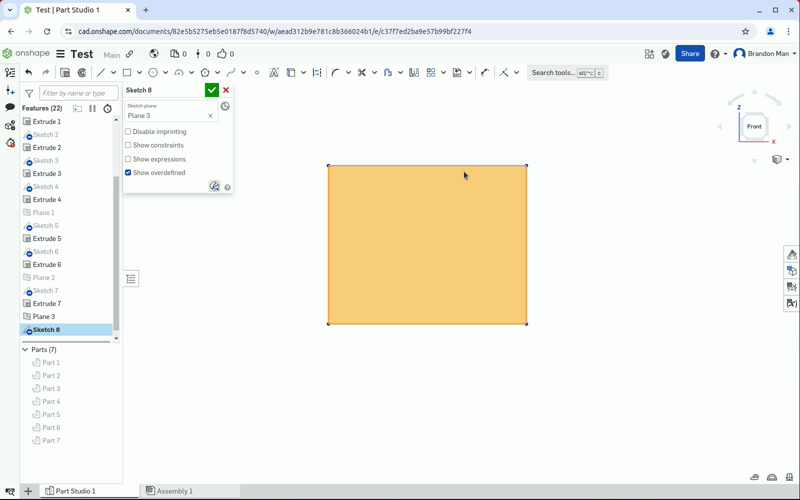
scroll(-6)
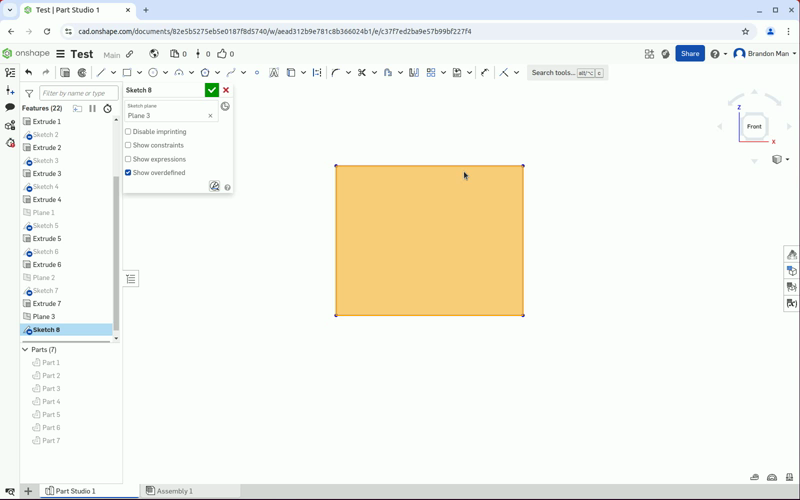
scroll(-6)
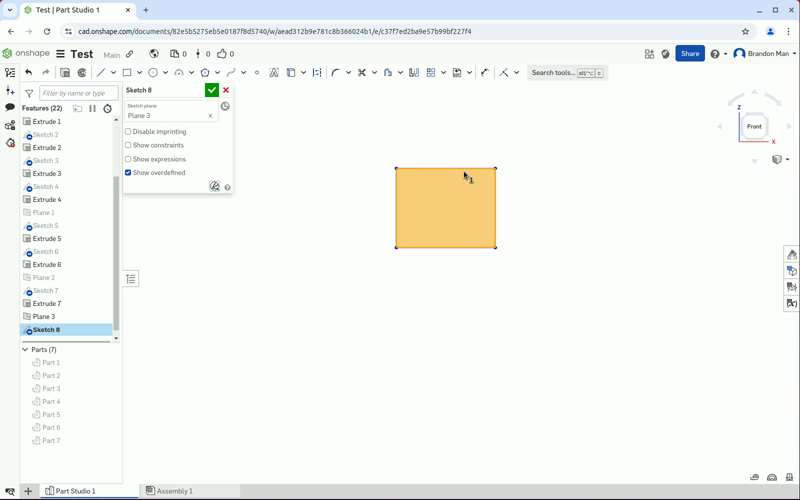
scroll(-6)
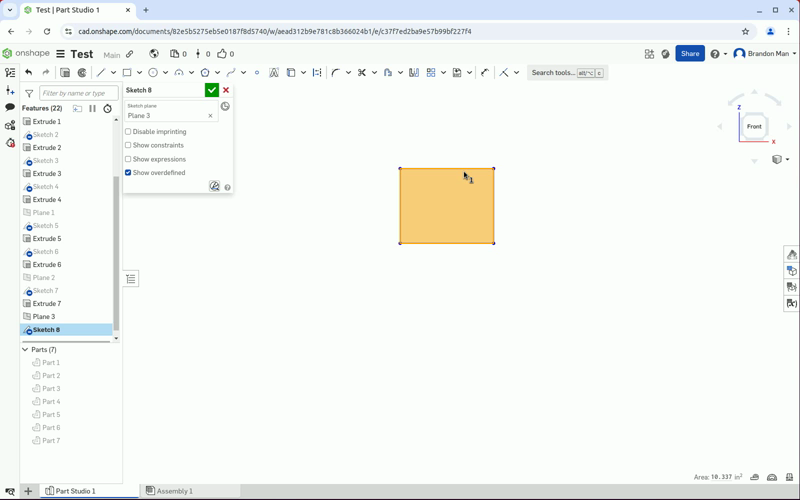
scroll(-6)
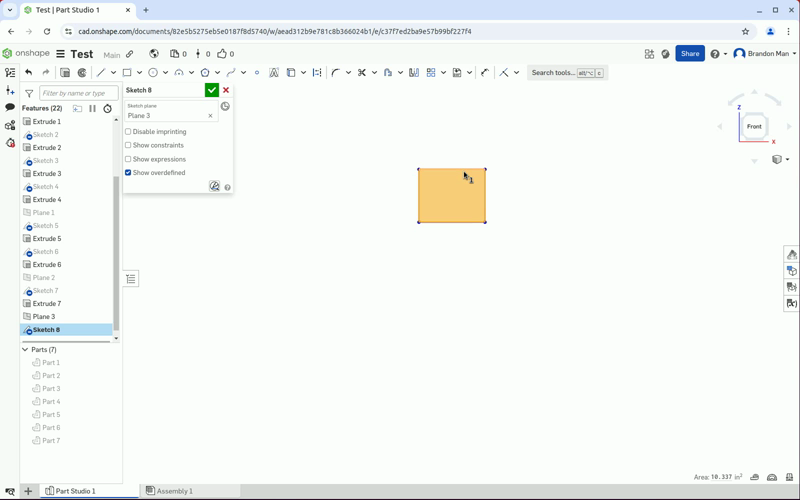
scroll(-6)
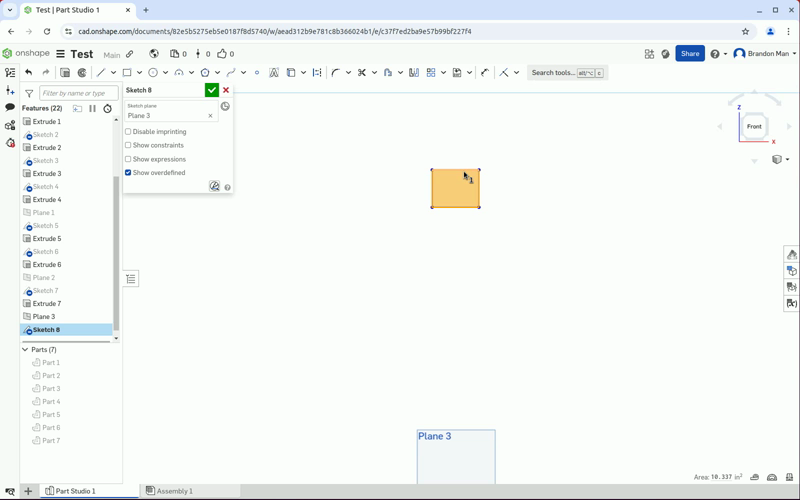
scroll(-6)
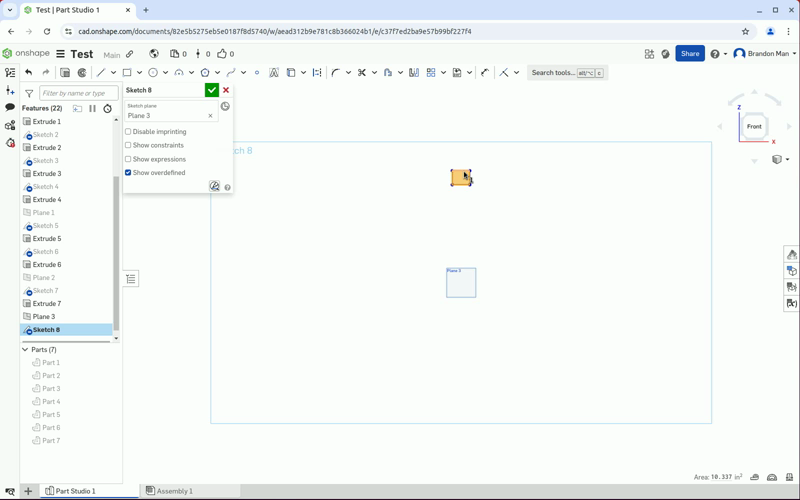
mouse_move(73, 352)
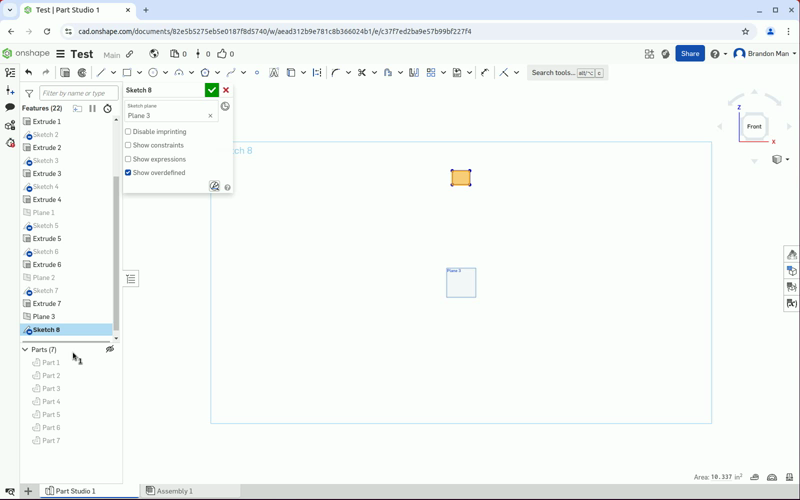
key(shift+y)
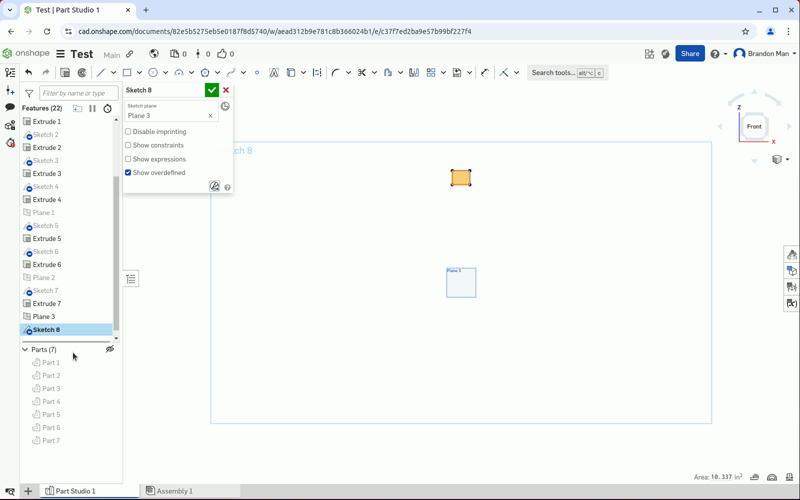
key(shift+e)
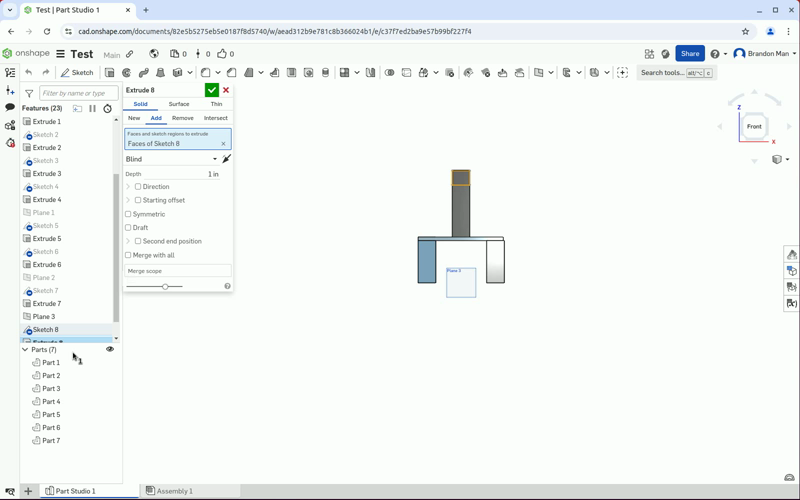
mouse_move(143, 106)
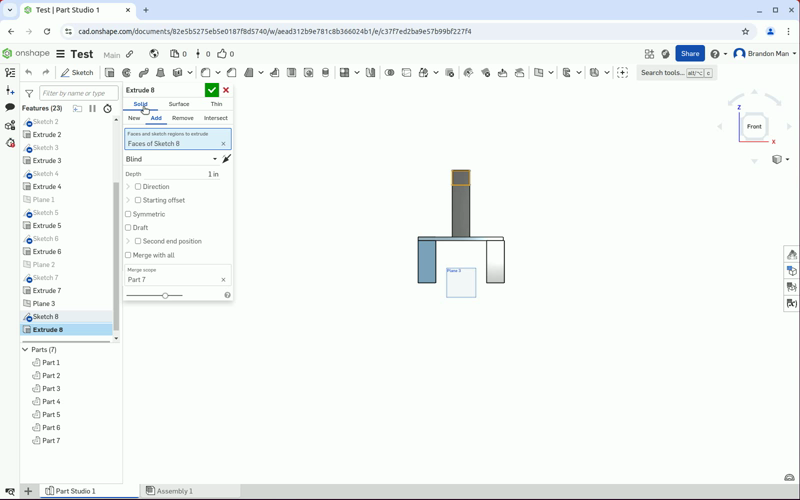
click(143, 106)
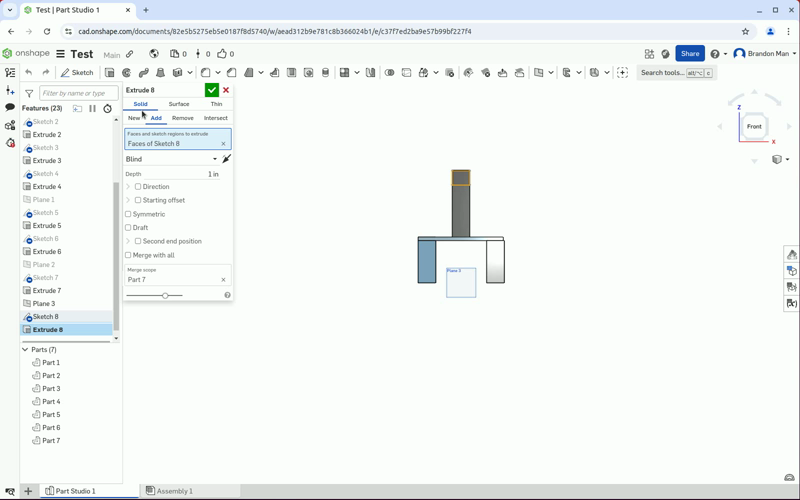
mouse_move(137, 120)
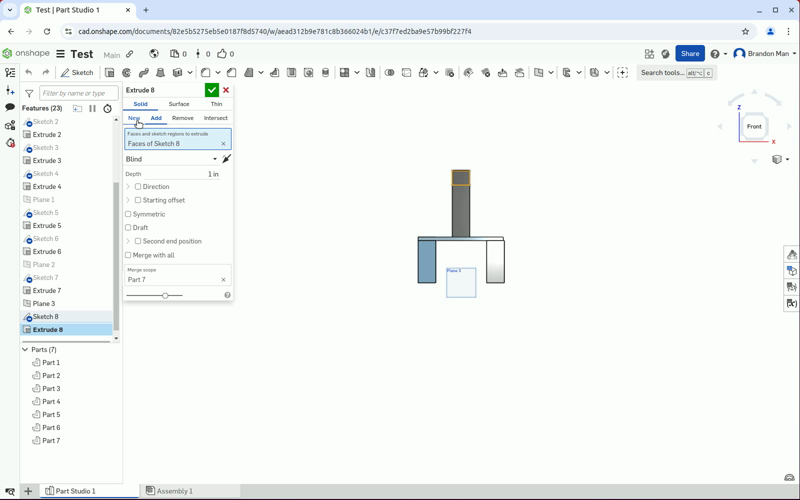
click(137, 120)
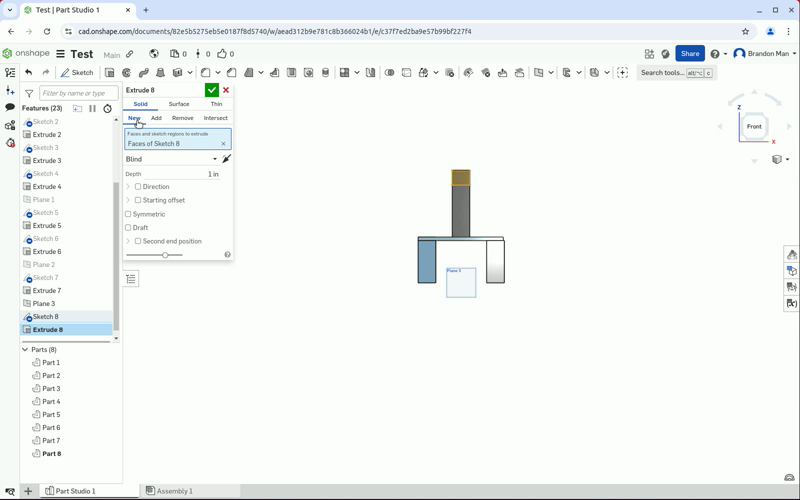
key(tab, 4)
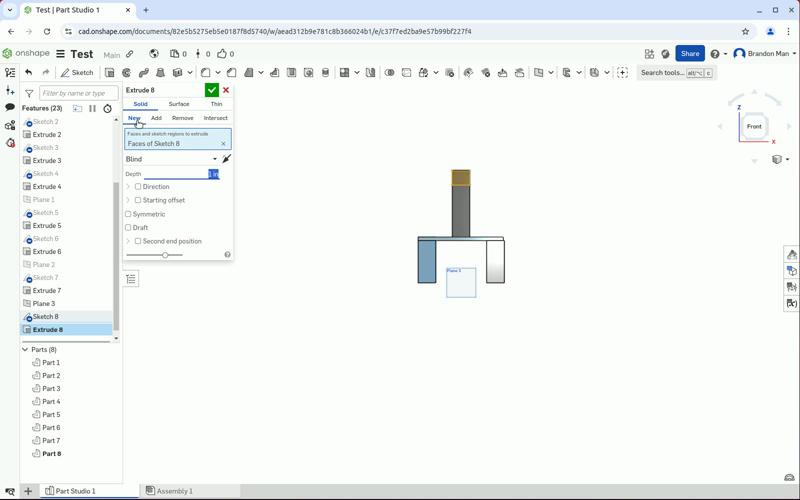
text(6.981)
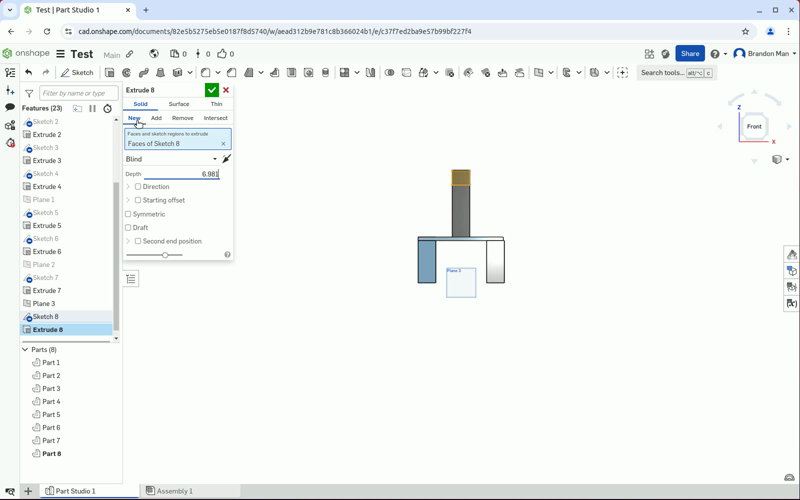
key(enter)
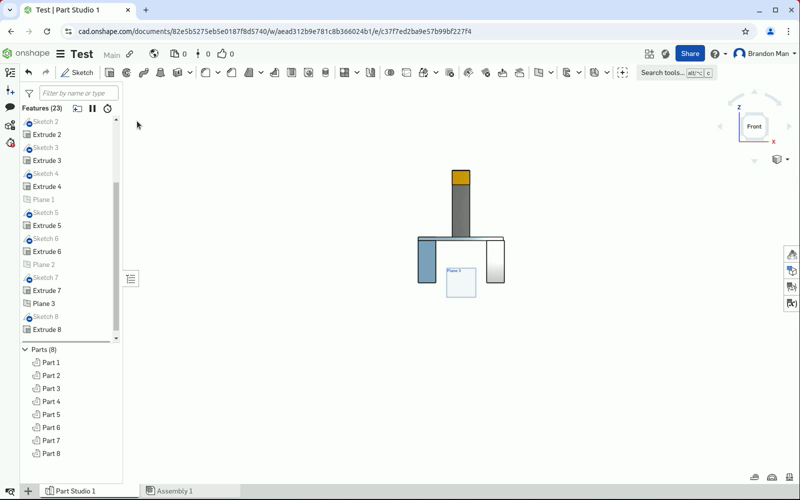
key(shift+h)
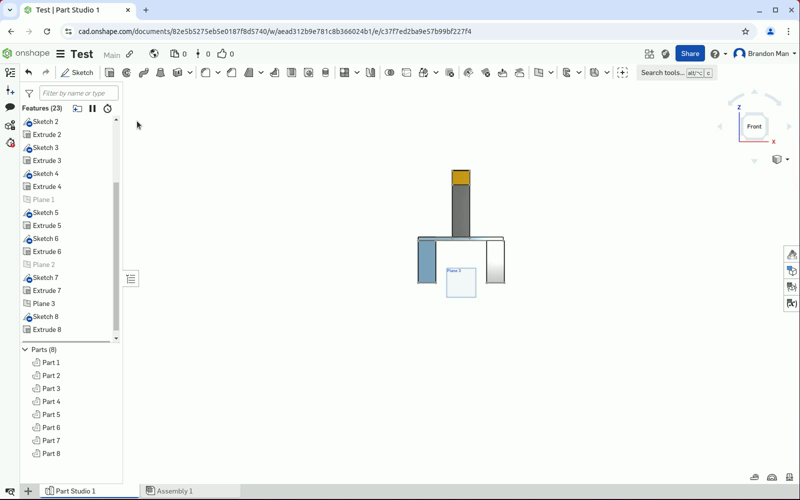
key(shift+h)
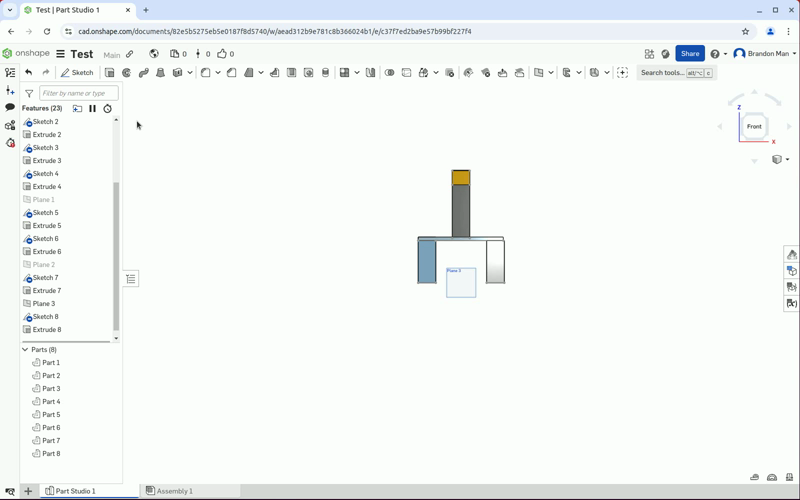
key(shift+7)
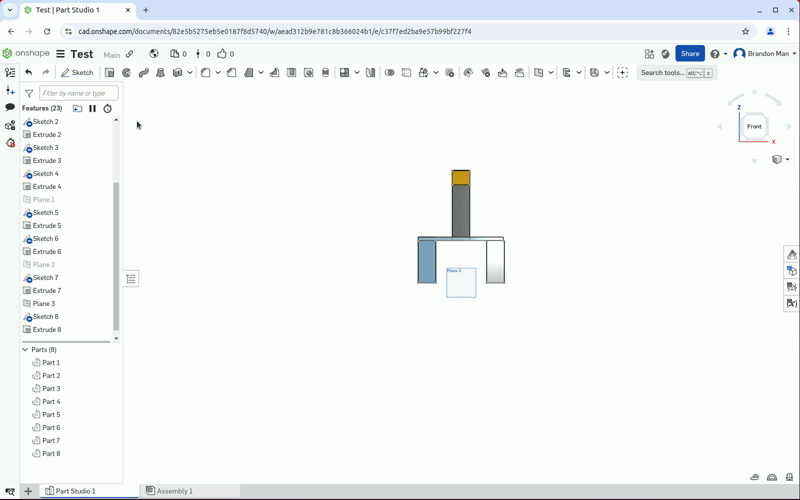
key(left, 2)
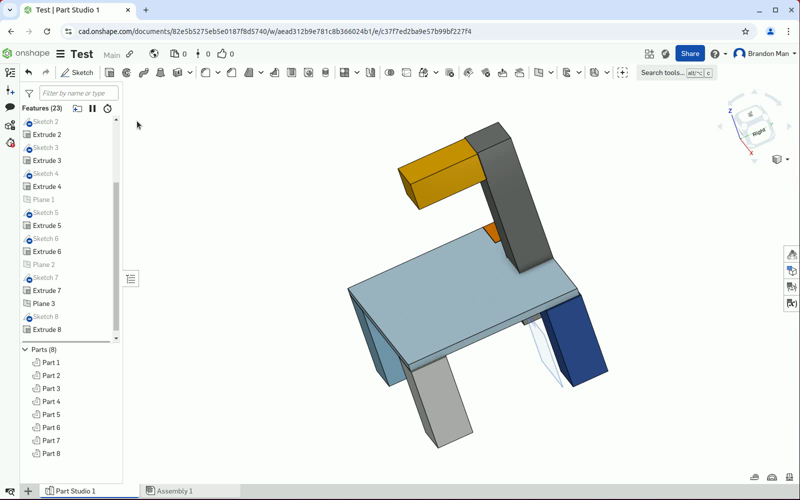
key(down, 2)
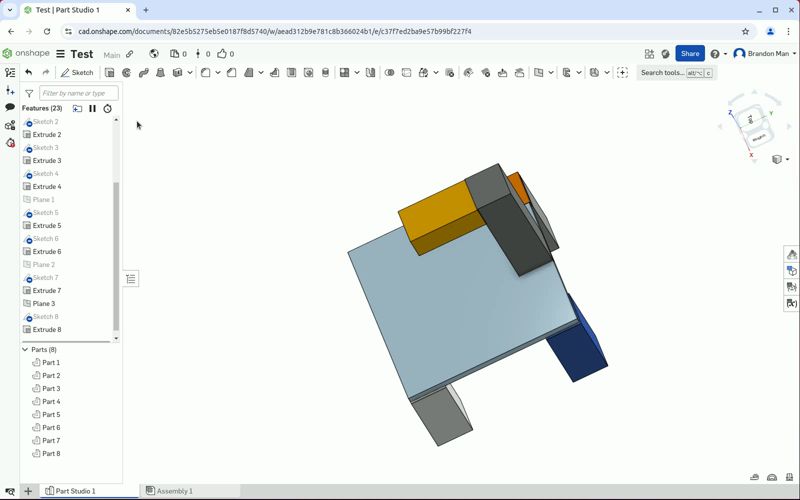
key(up, 2)
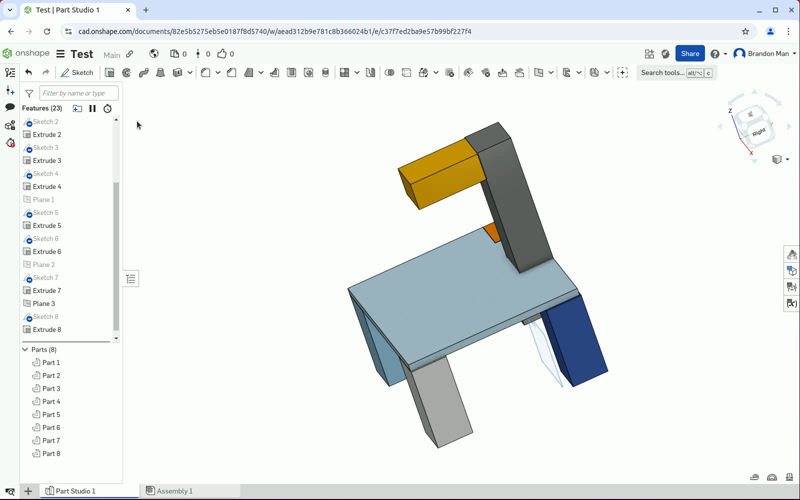
key(right, 2)
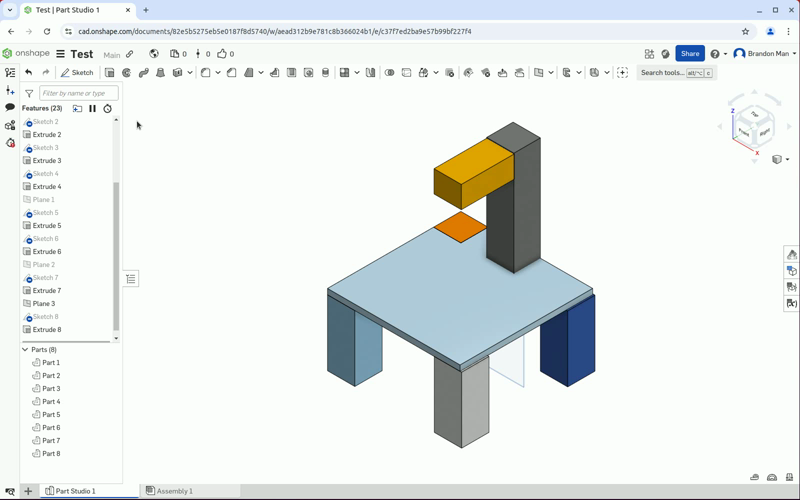
mouse_move(69, 98)
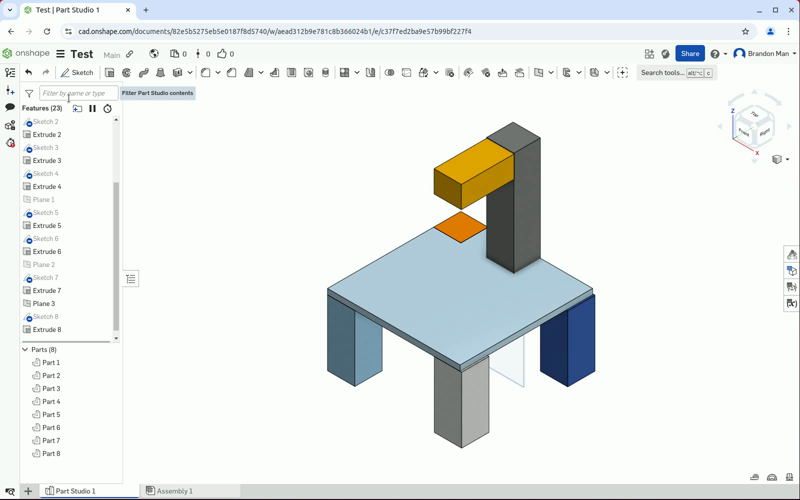
click(69, 98)